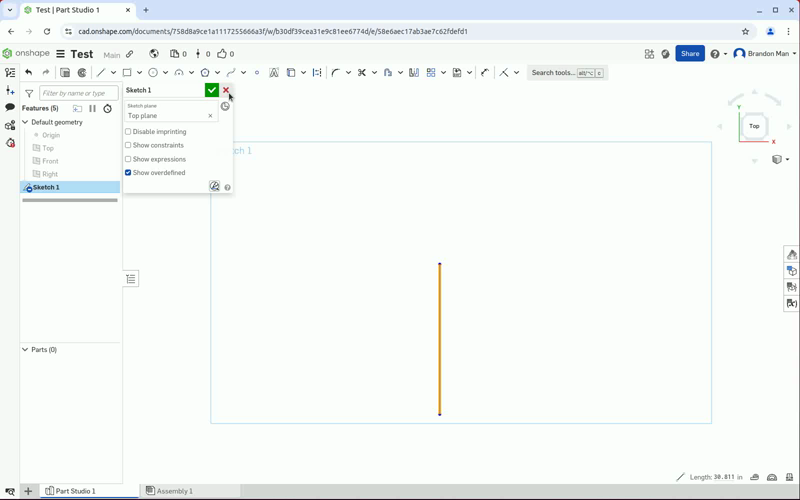
key(shift+h)
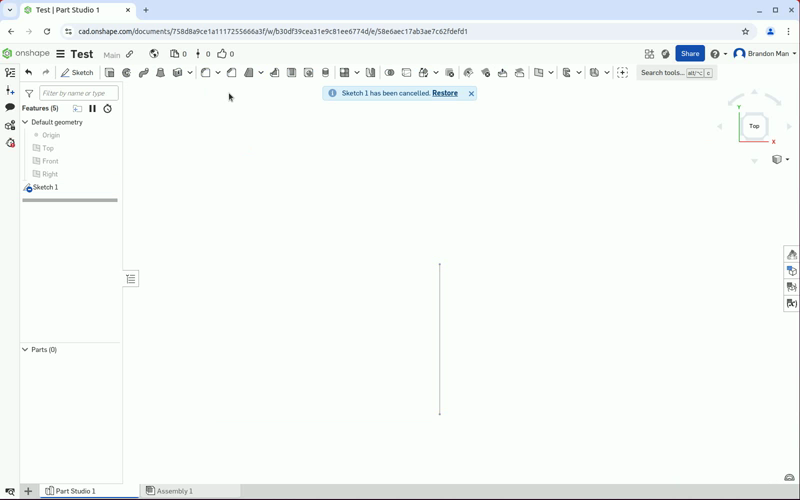
key(shift+s)
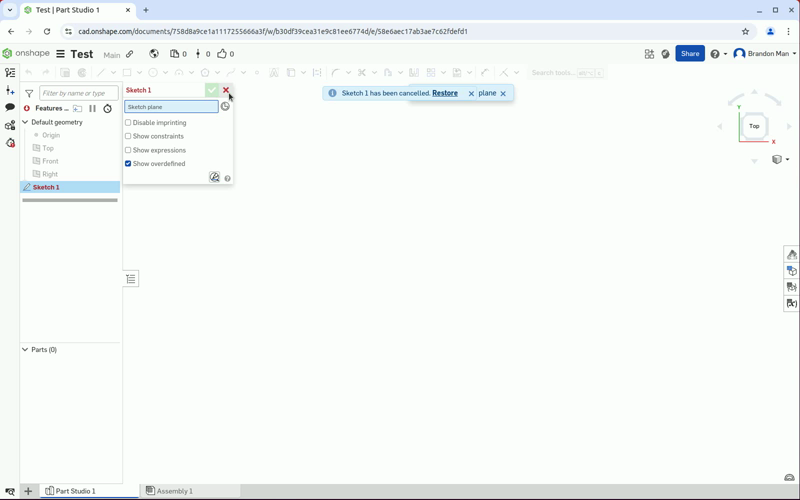
mouse_move(73, 150)
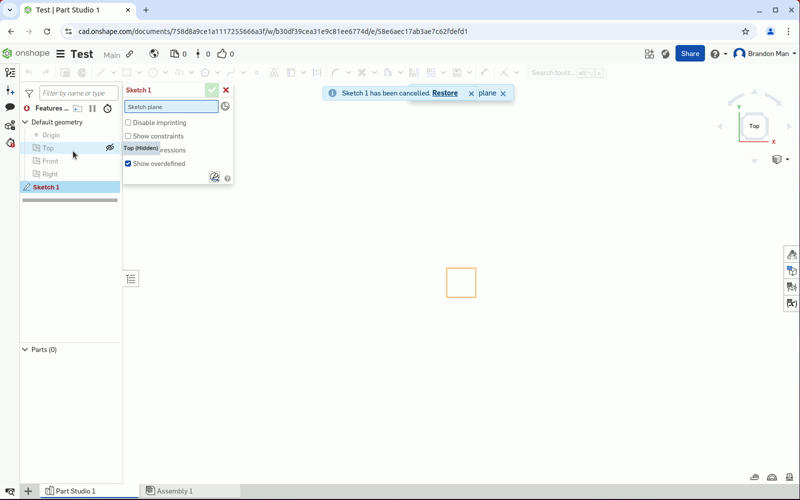
click(73, 150)
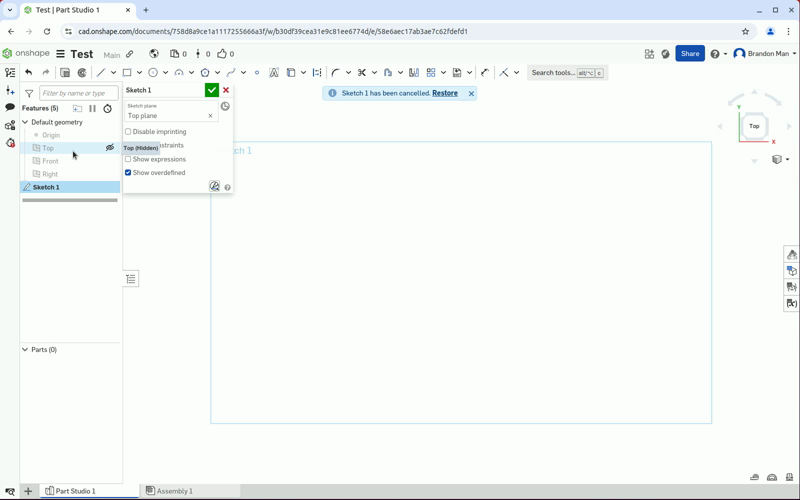
mouse_move(73, 352)
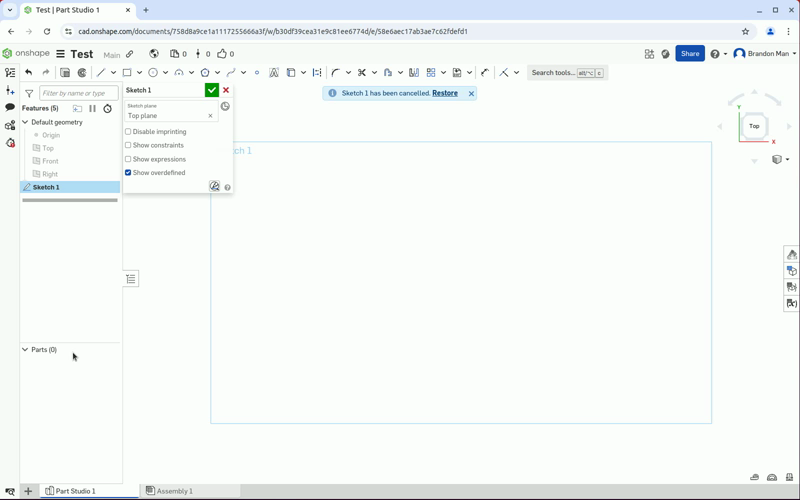
key(y)
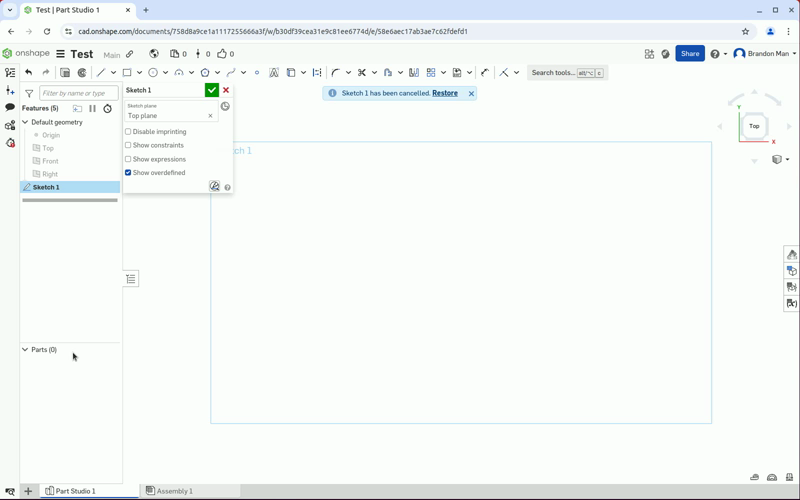
key(l)
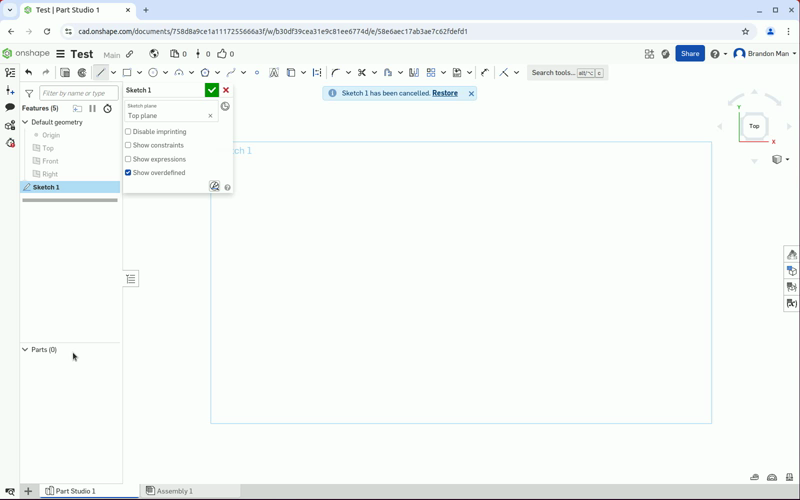
key_down(shift)
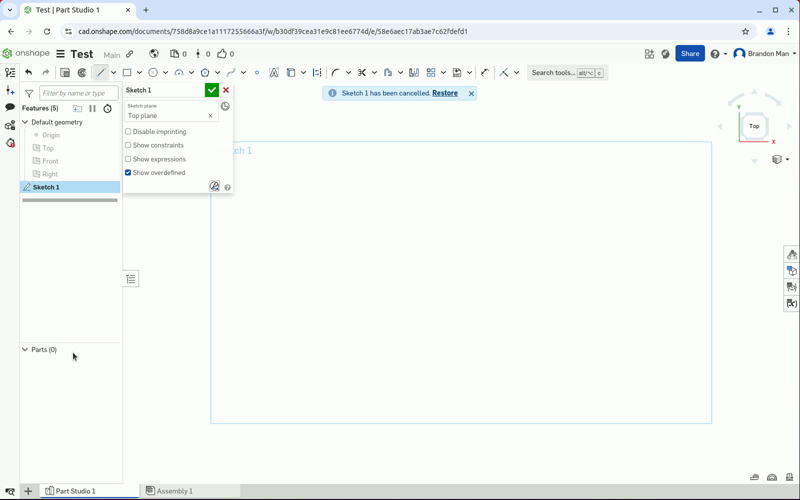
mouse_move(524, 213)
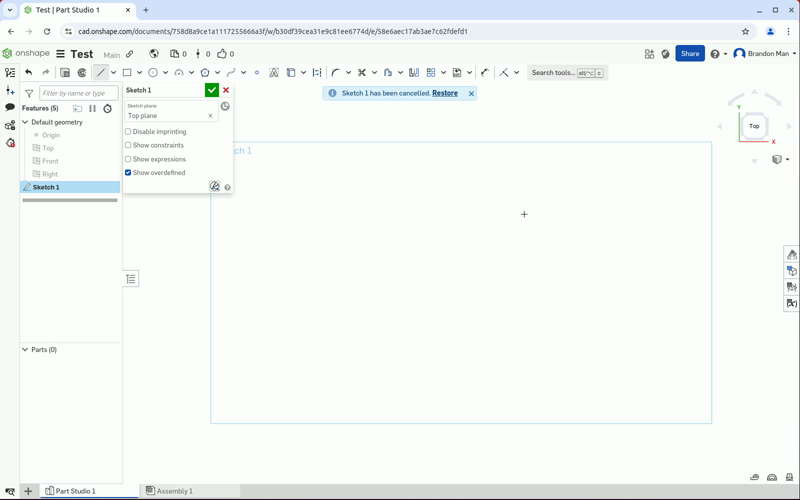
click(524, 213)
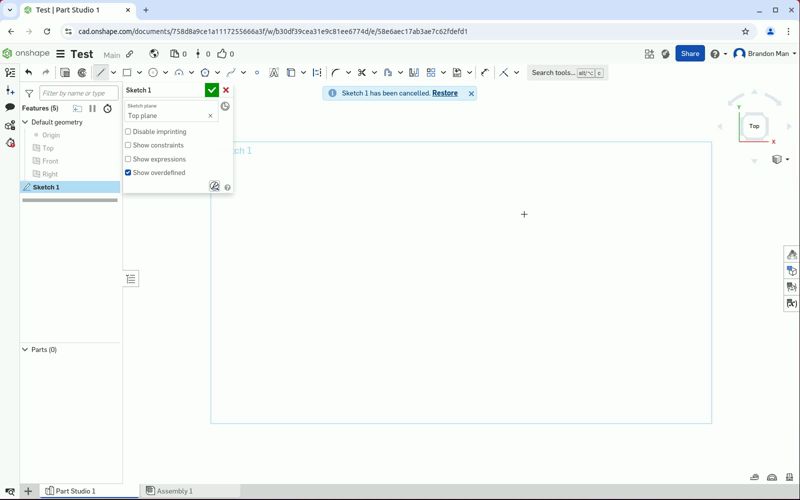
key_up(shift)
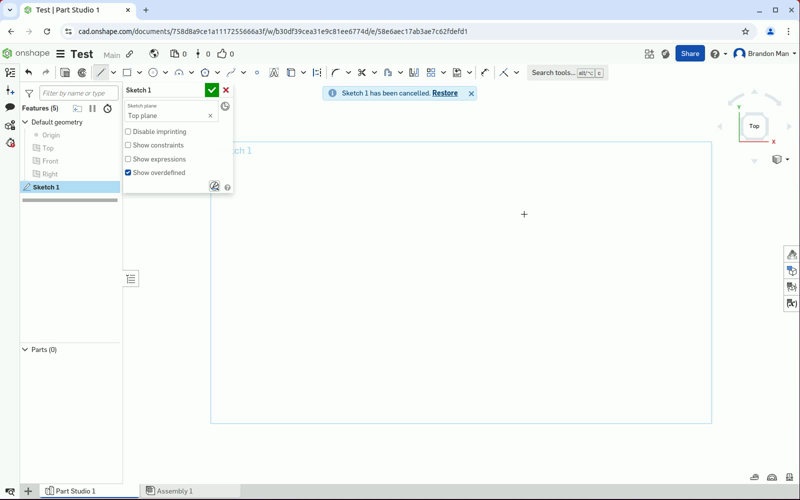
key_down(shift)
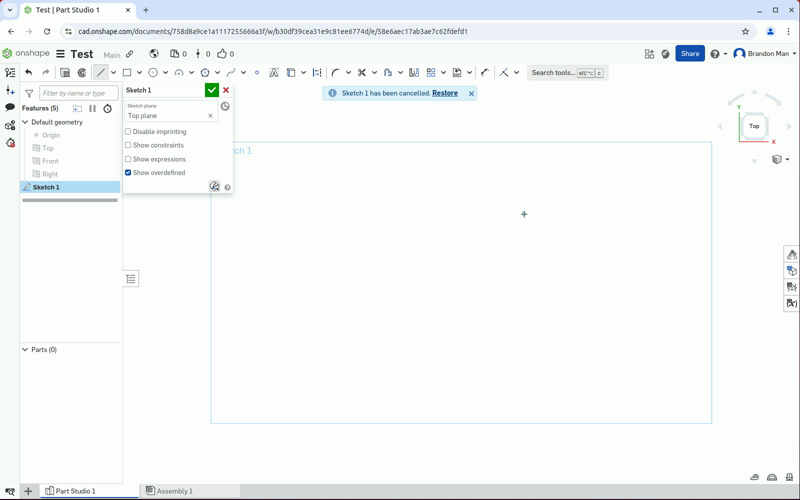
mouse_move(554, 213)
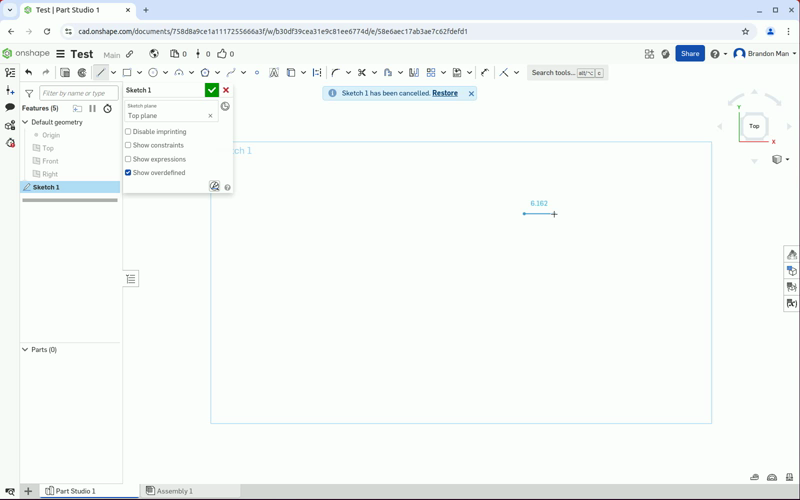
mouse_move(531, 213)
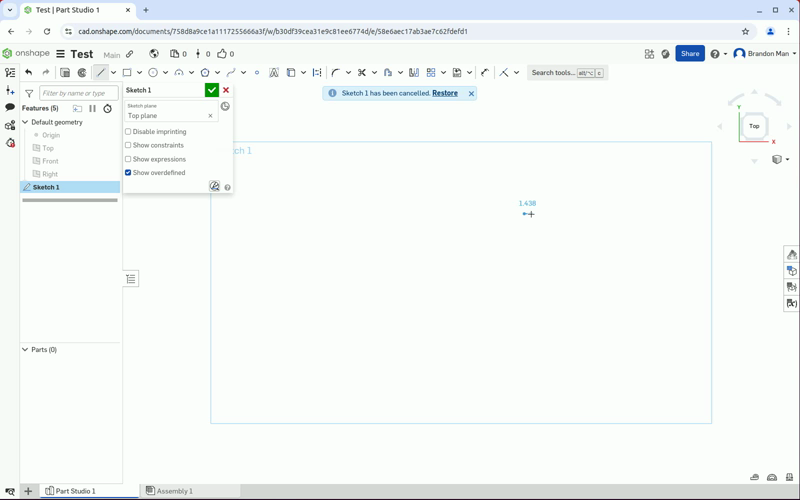
scroll(6)
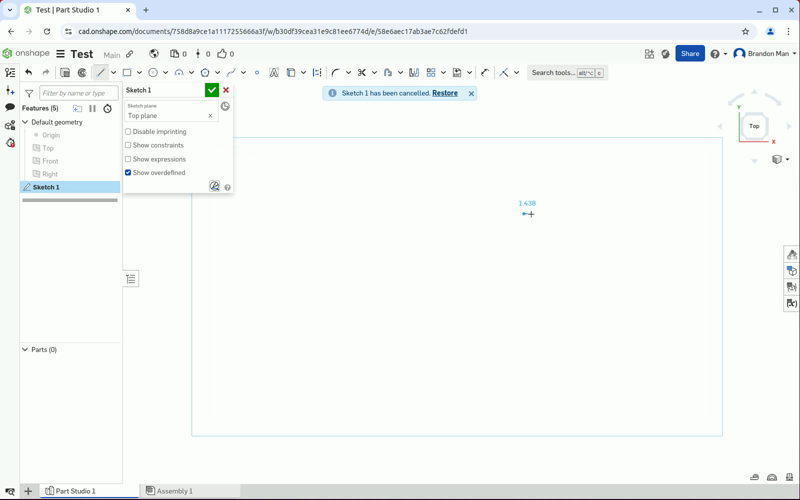
scroll(6)
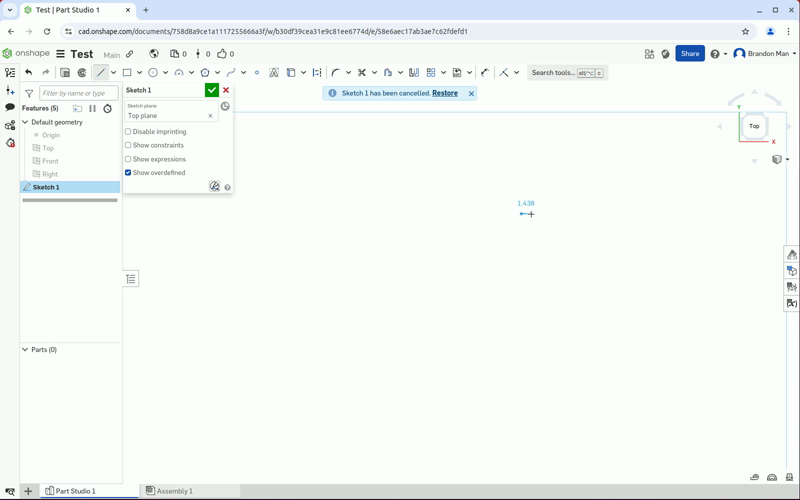
scroll(6)
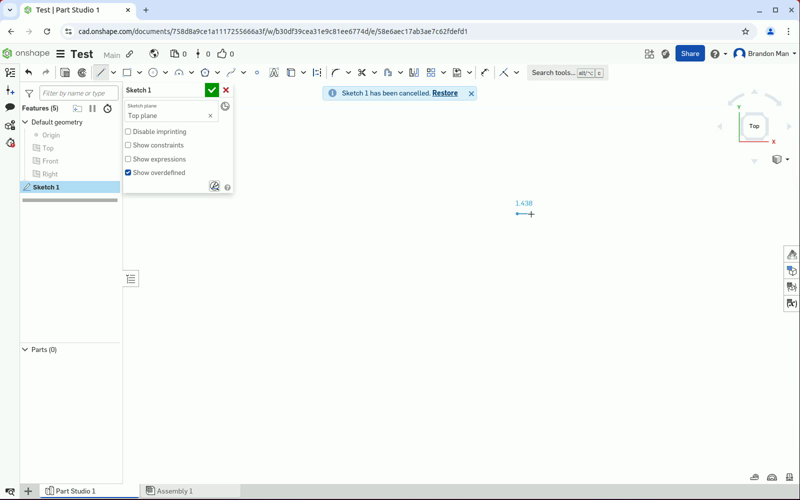
scroll(6)
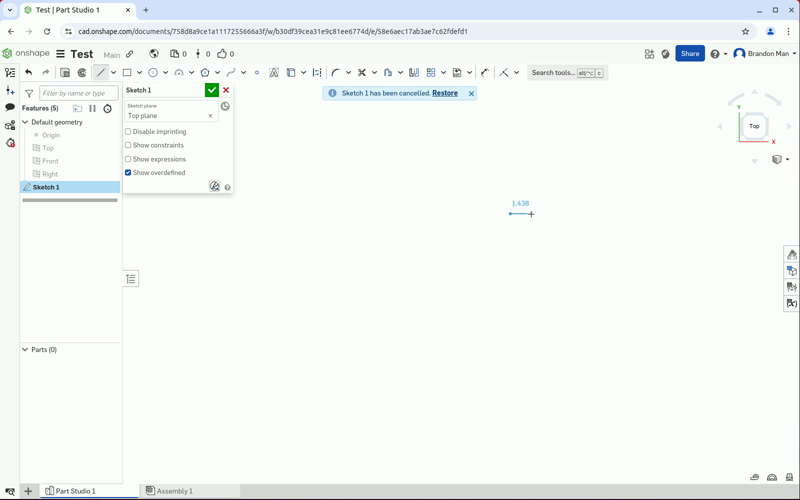
scroll(6)
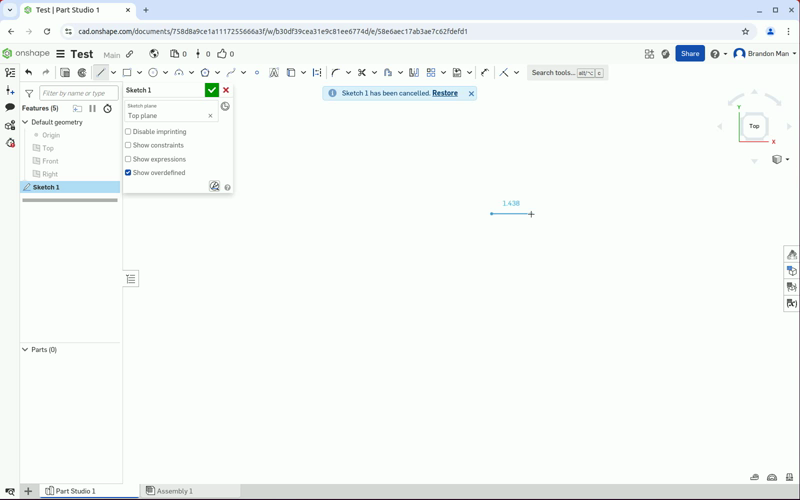
scroll(6)
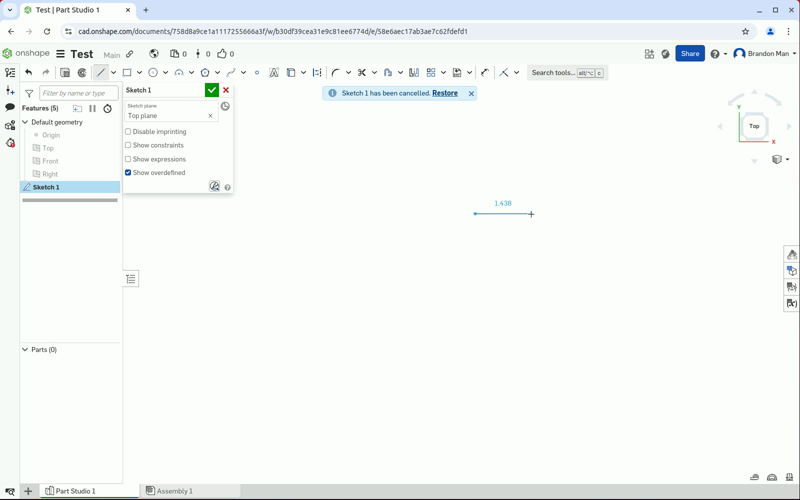
scroll(6)
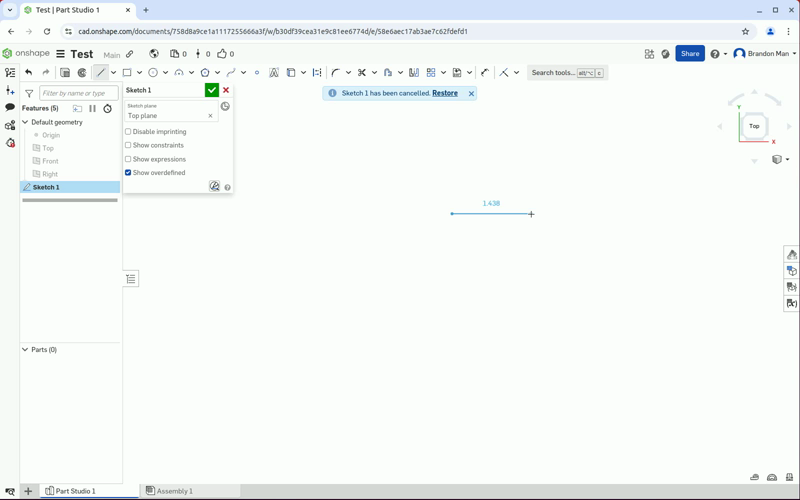
click(531, 213)
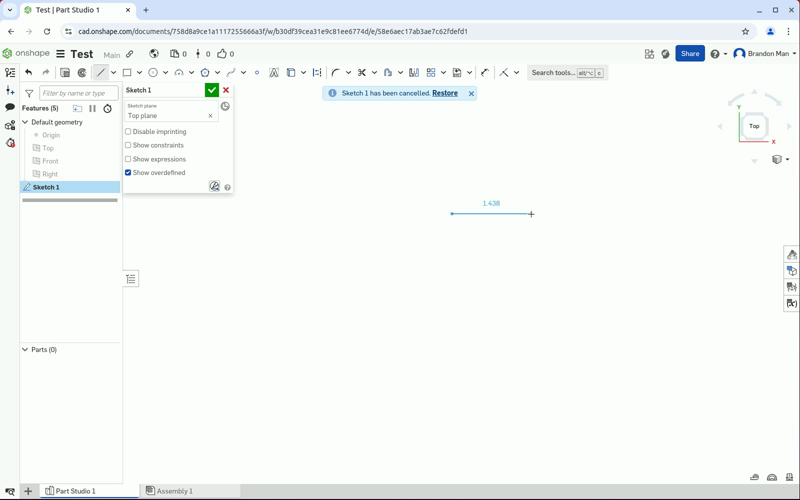
scroll(-6)
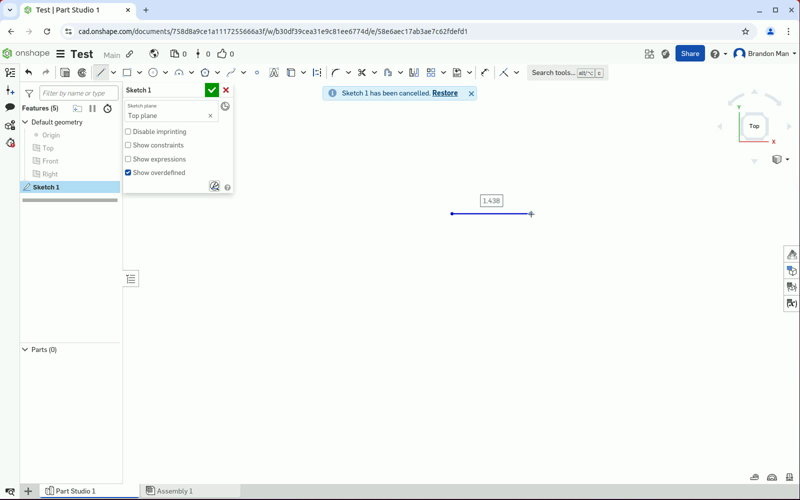
scroll(-6)
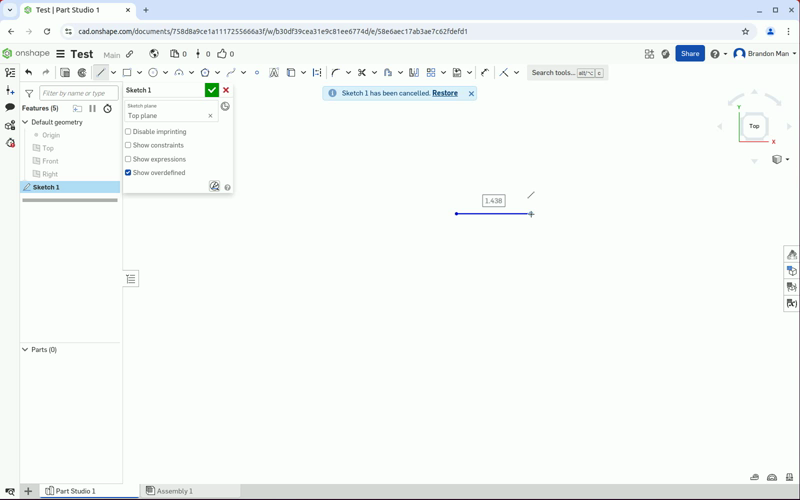
scroll(-6)
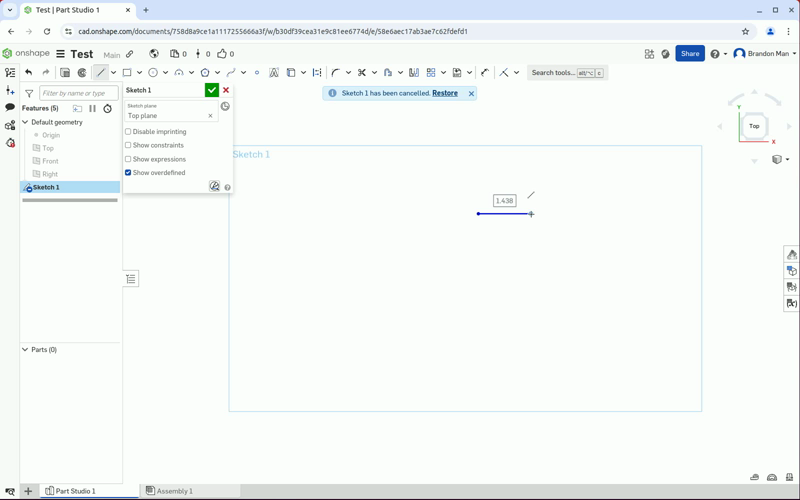
scroll(-6)
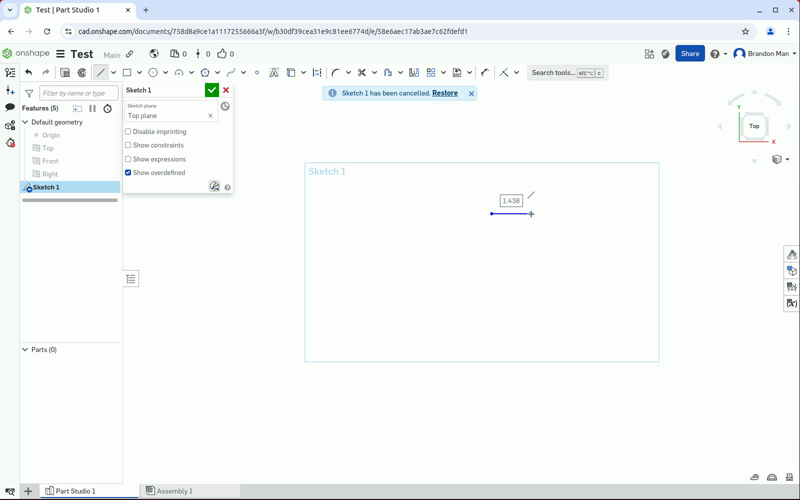
scroll(-6)
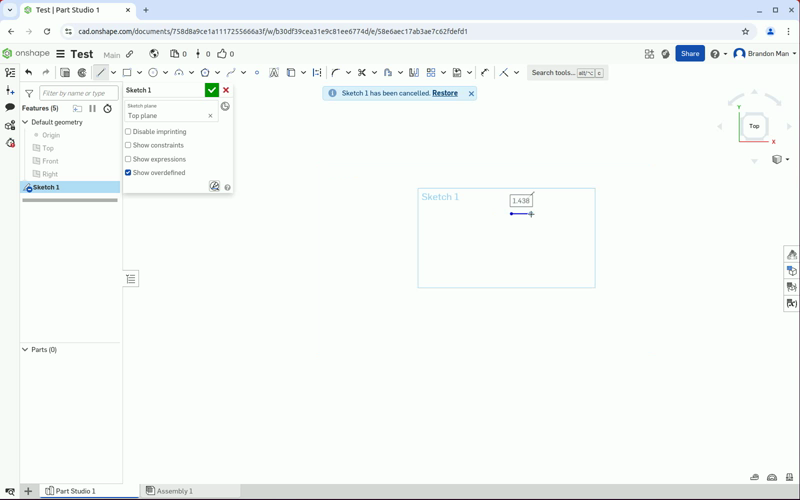
scroll(-6)
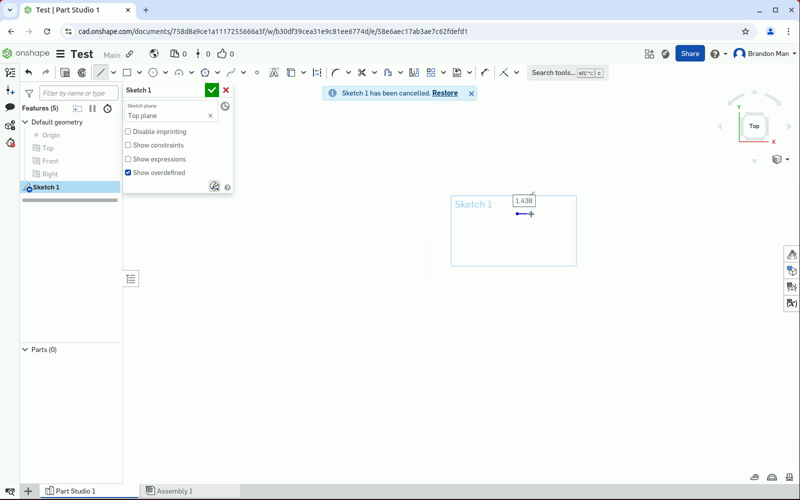
scroll(-6)
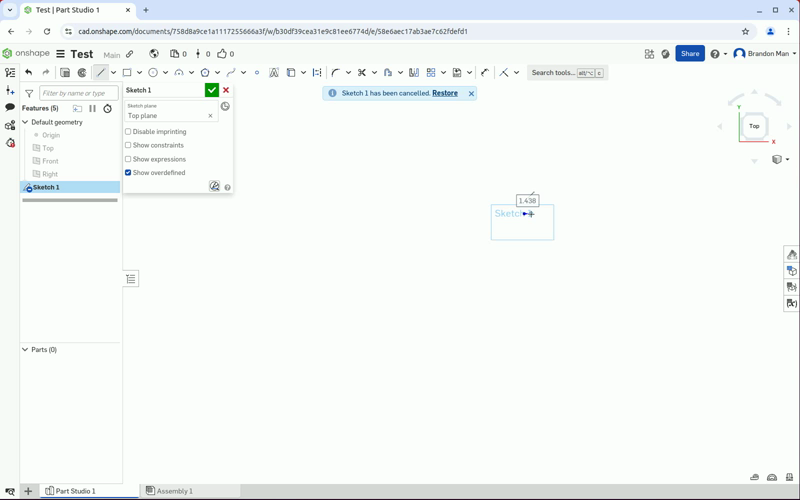
key_up(shift)
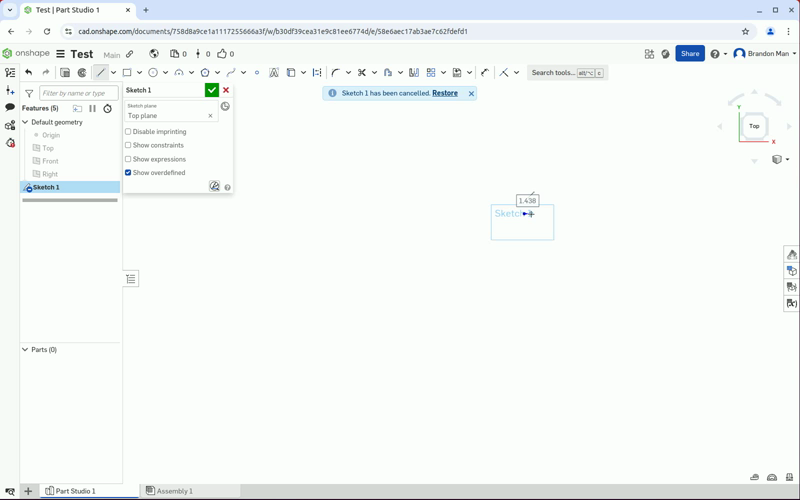
key_down(shift)
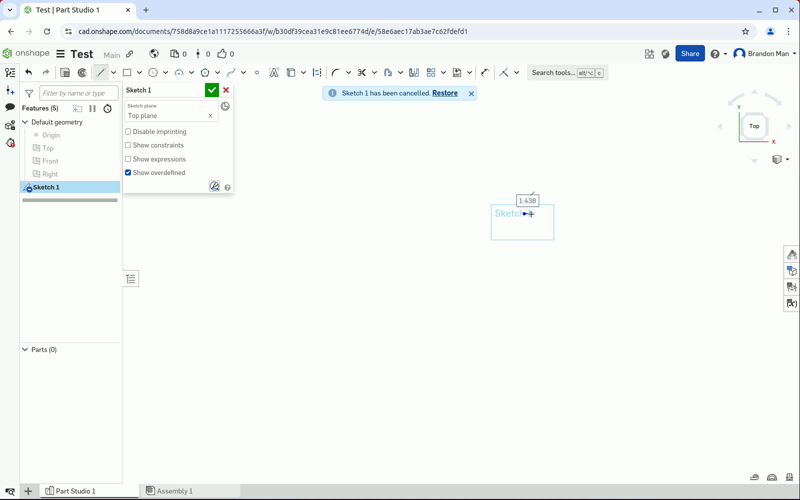
mouse_move(561, 213)
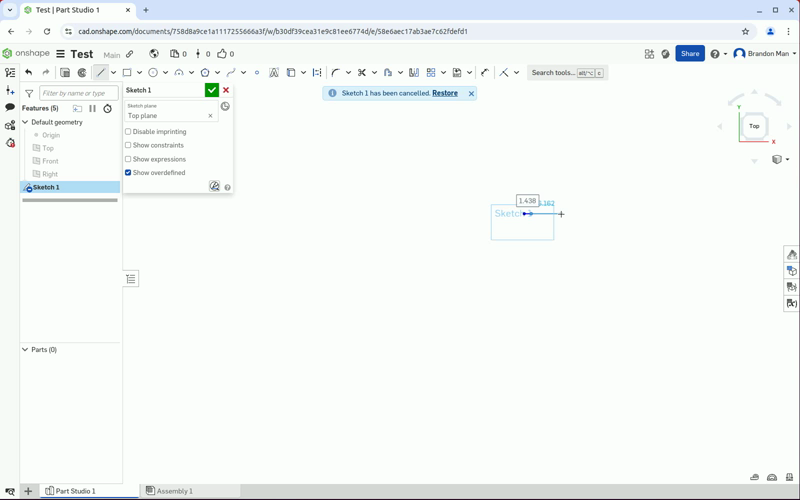
mouse_move(531, 206)
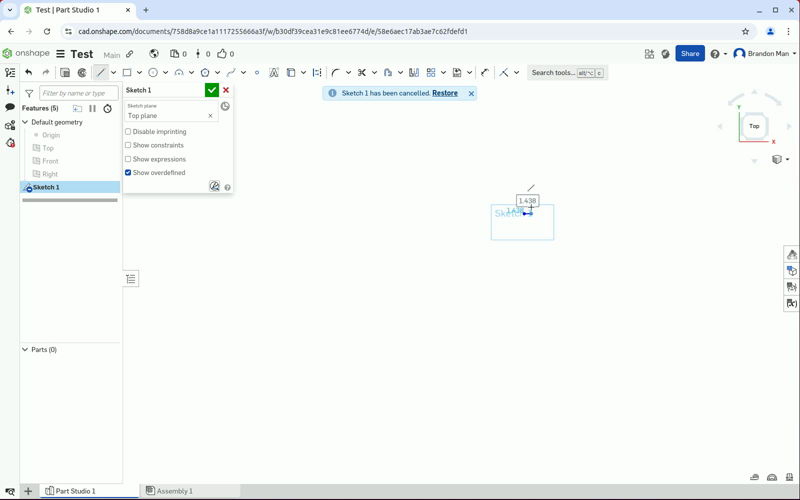
scroll(6)
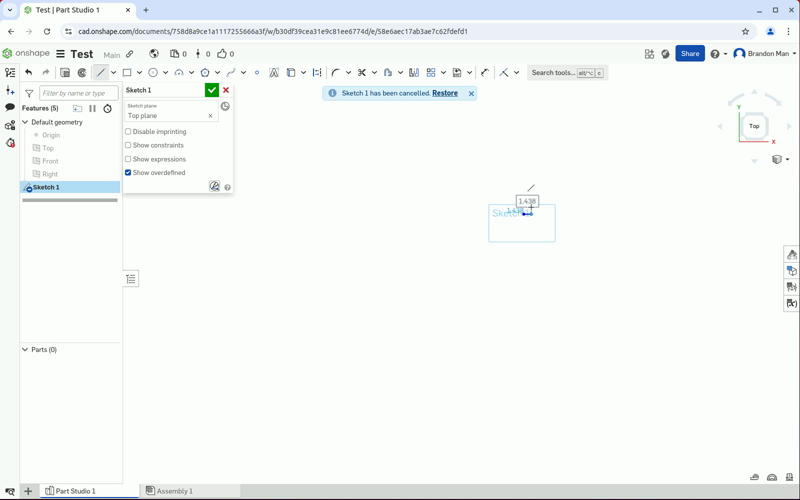
scroll(6)
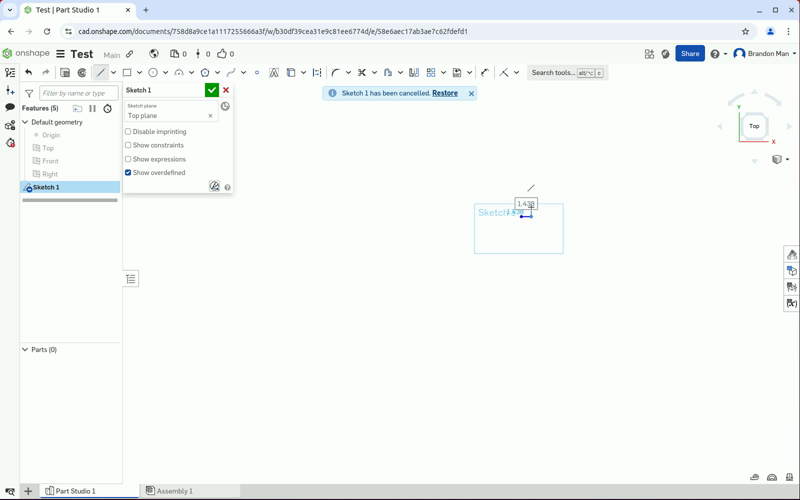
scroll(6)
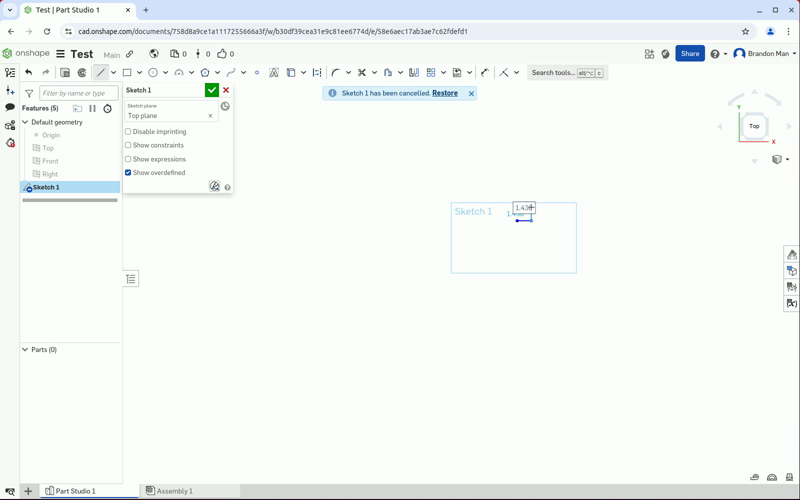
scroll(6)
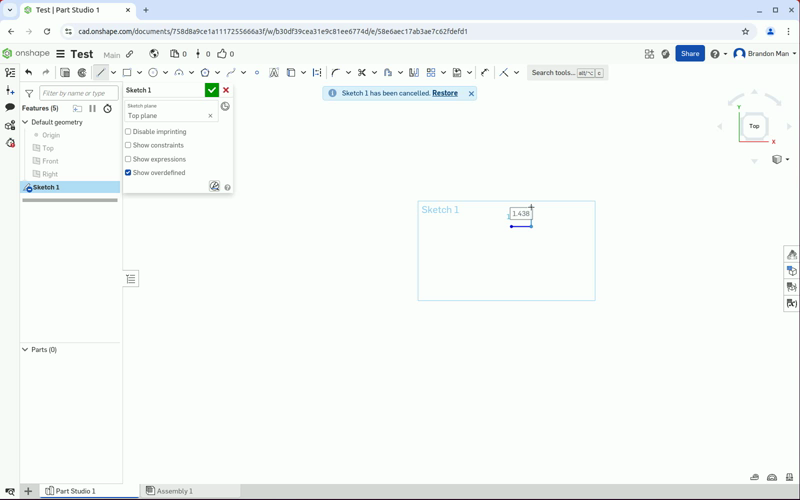
scroll(6)
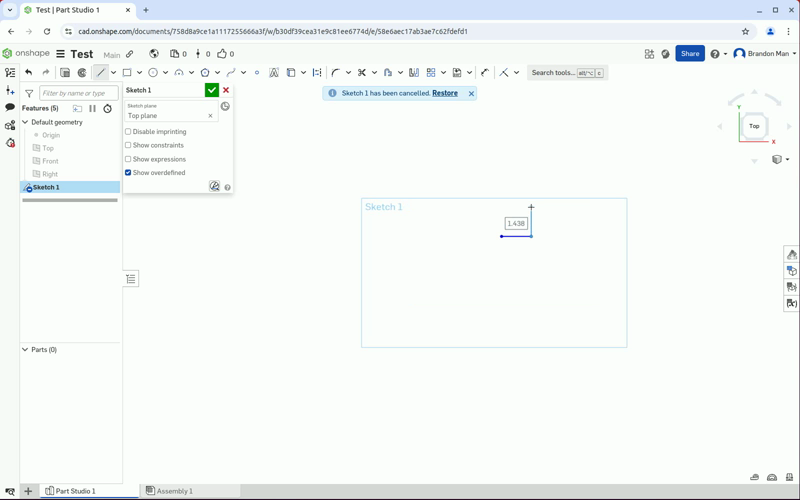
scroll(6)
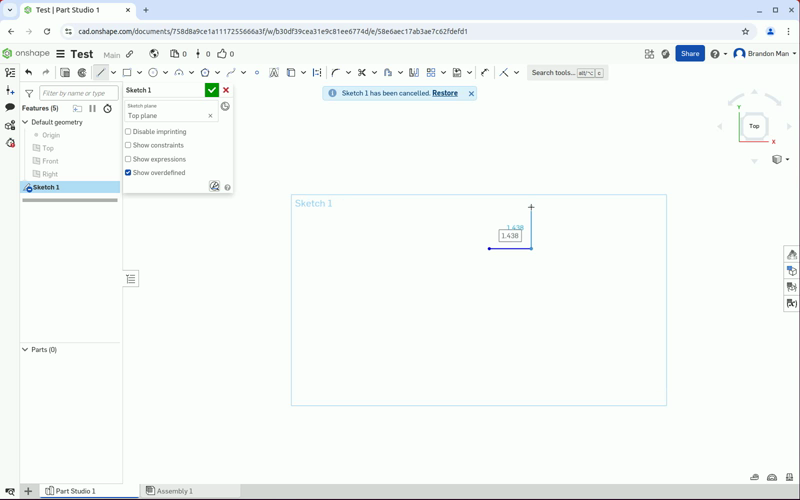
scroll(6)
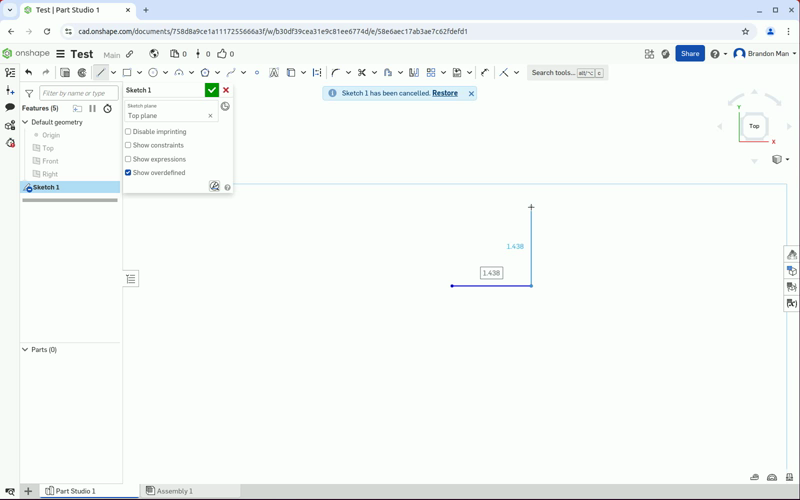
click(531, 206)
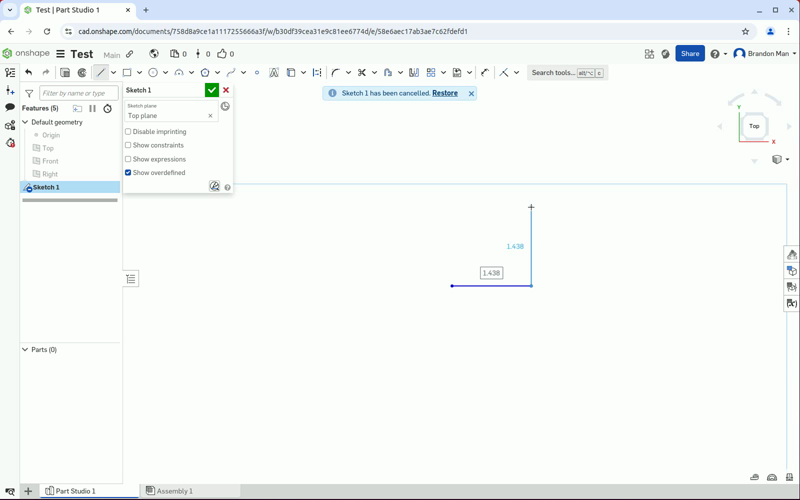
scroll(-6)
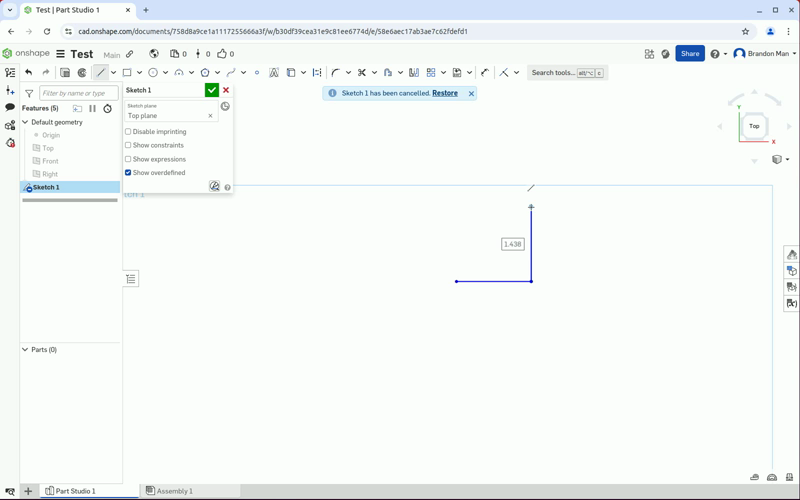
scroll(-6)
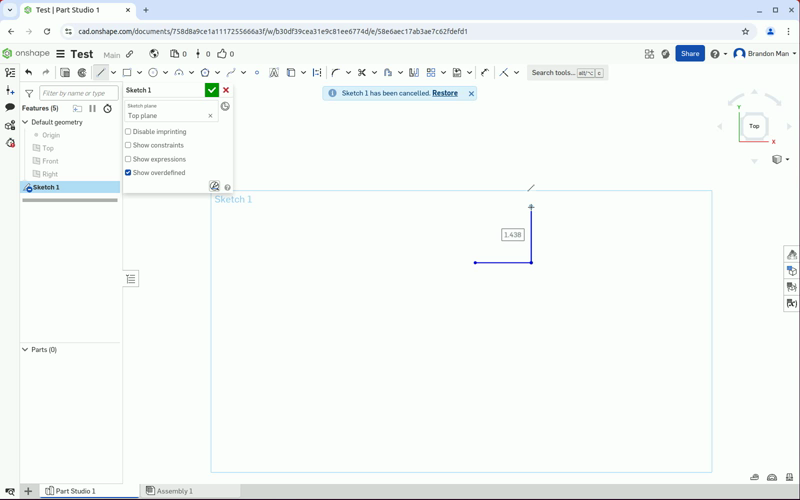
scroll(-6)
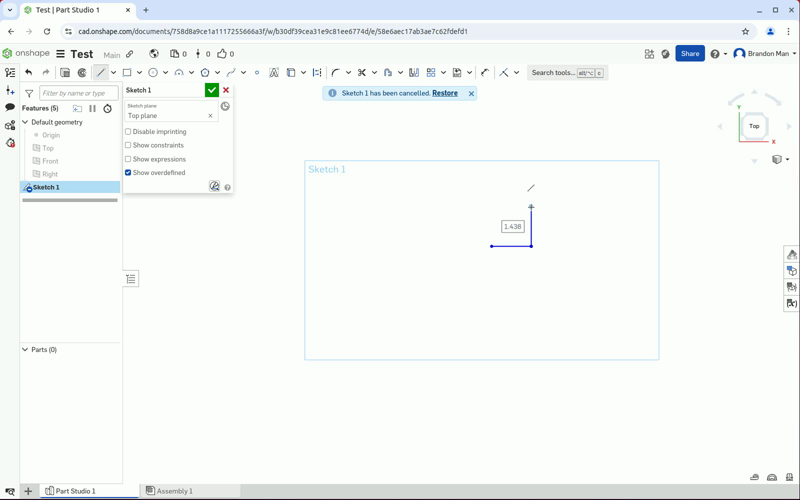
scroll(-6)
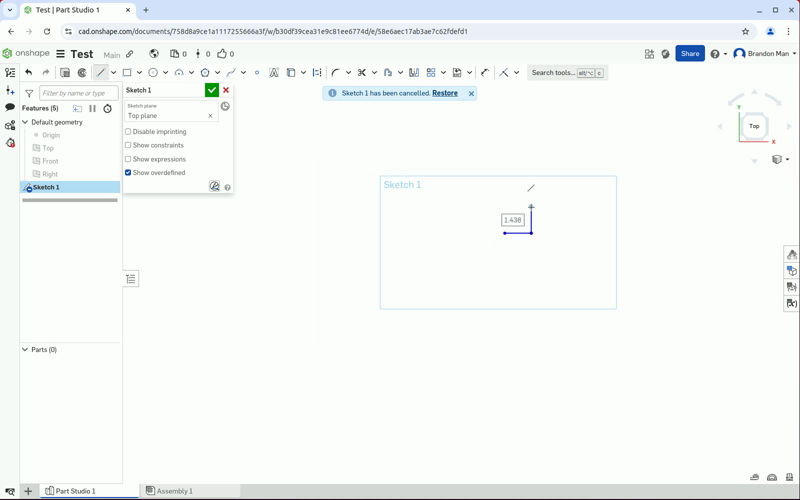
scroll(-6)
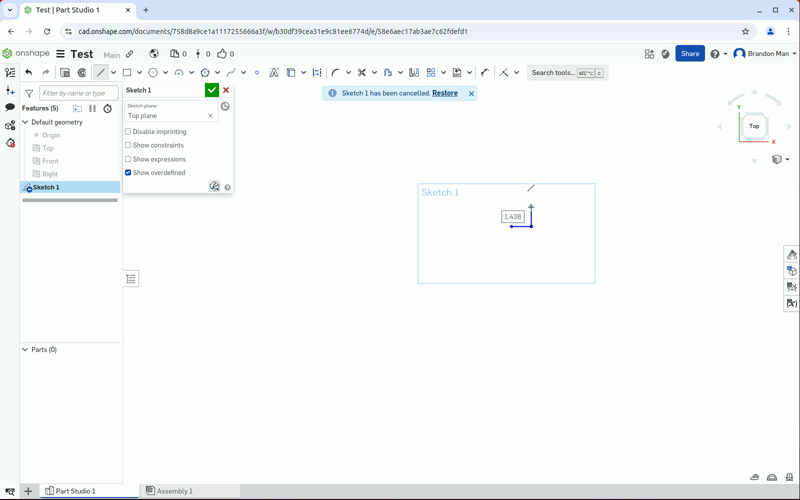
scroll(-6)
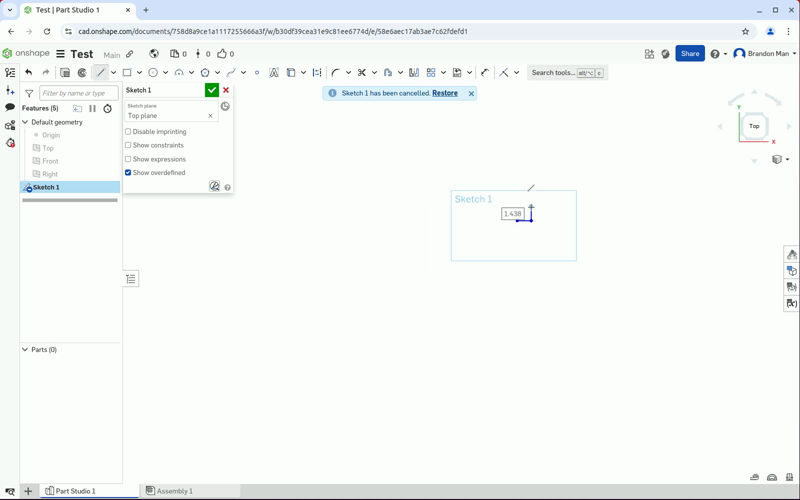
scroll(-6)
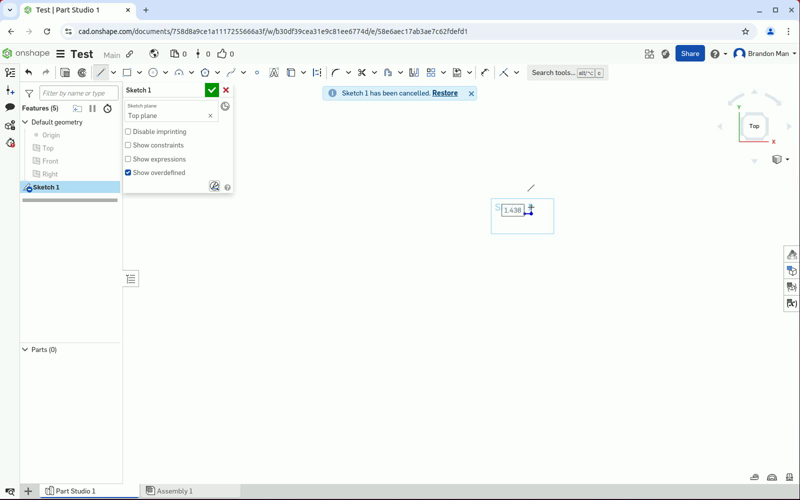
key_up(shift)
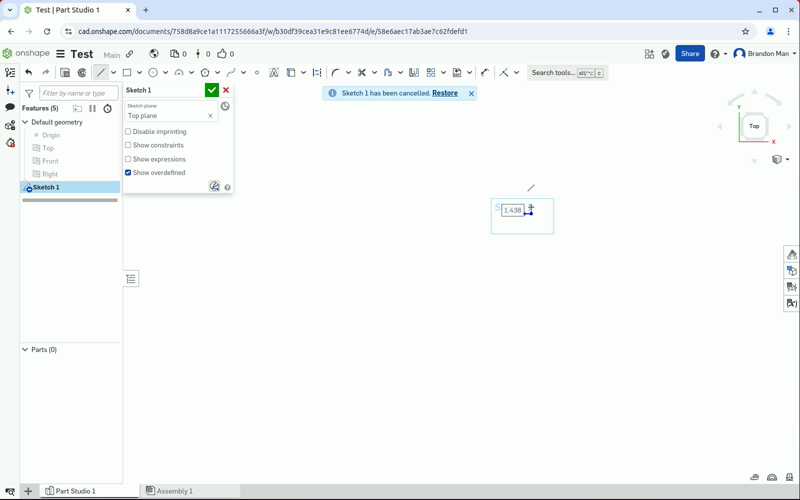
key_down(shift)
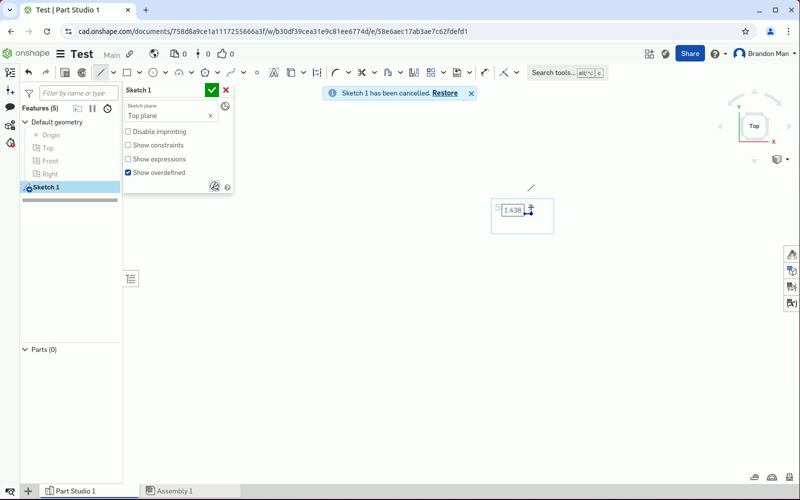
mouse_move(561, 206)
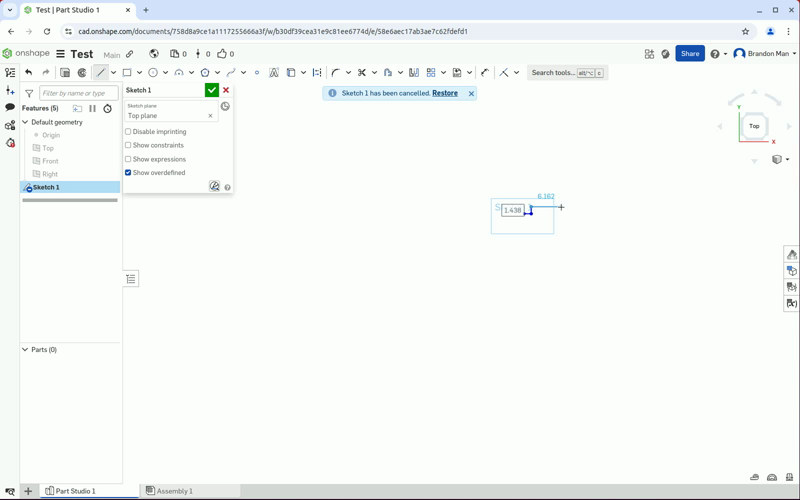
mouse_move(524, 206)
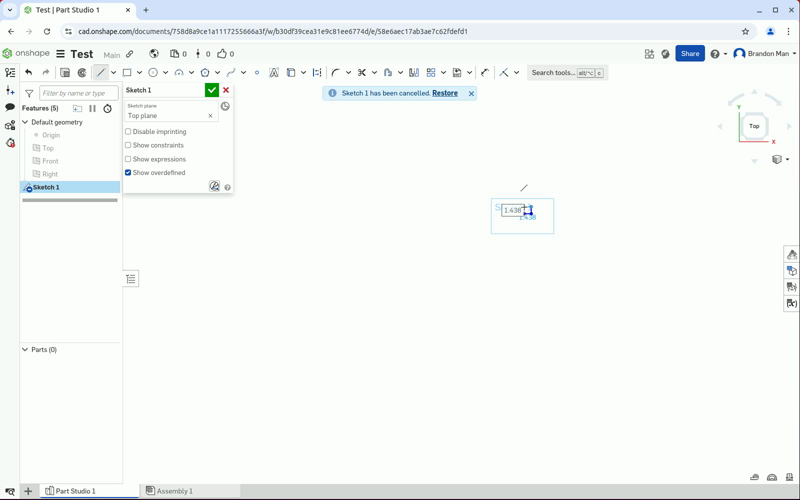
scroll(6)
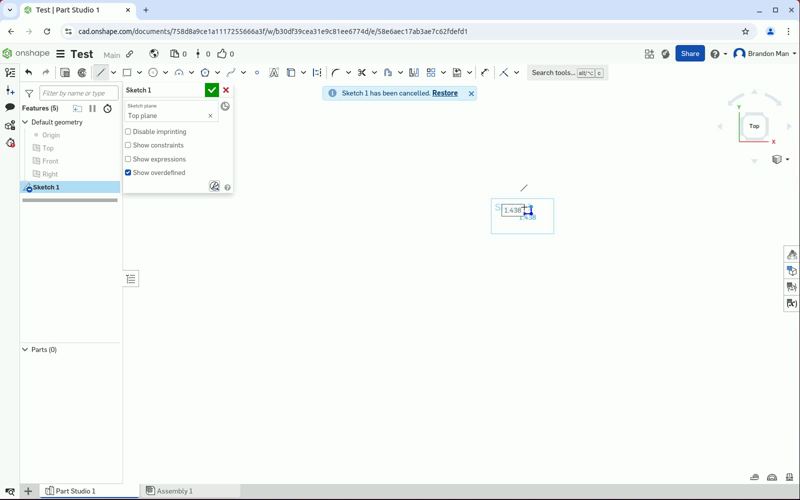
scroll(6)
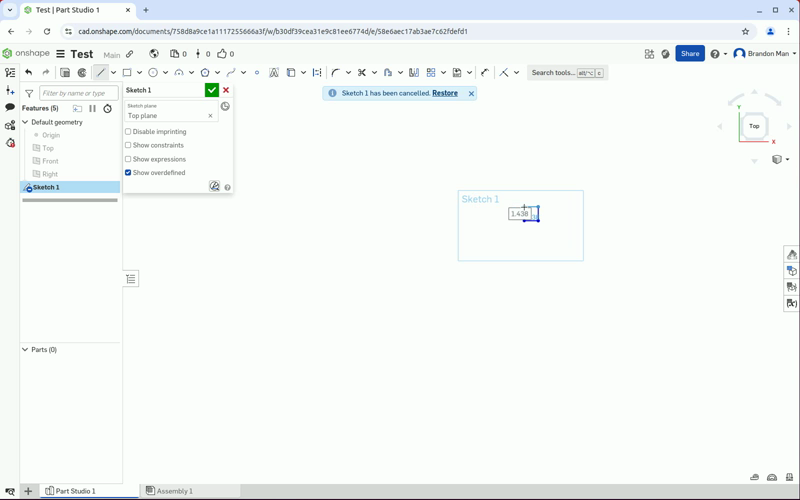
scroll(6)
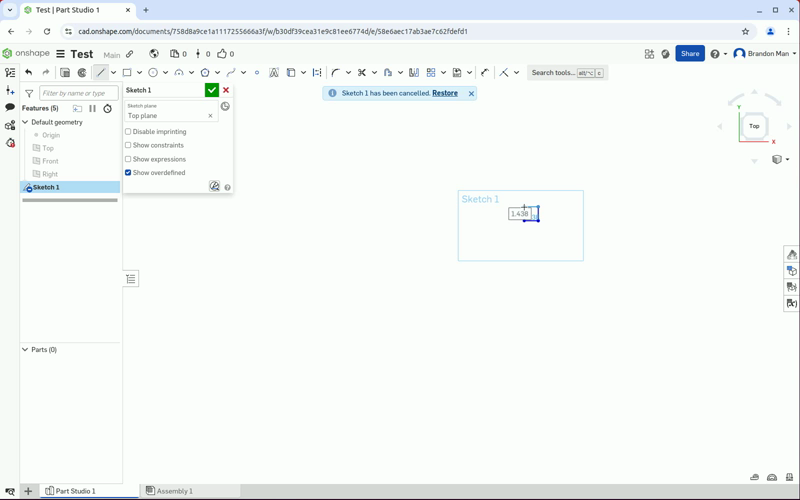
scroll(6)
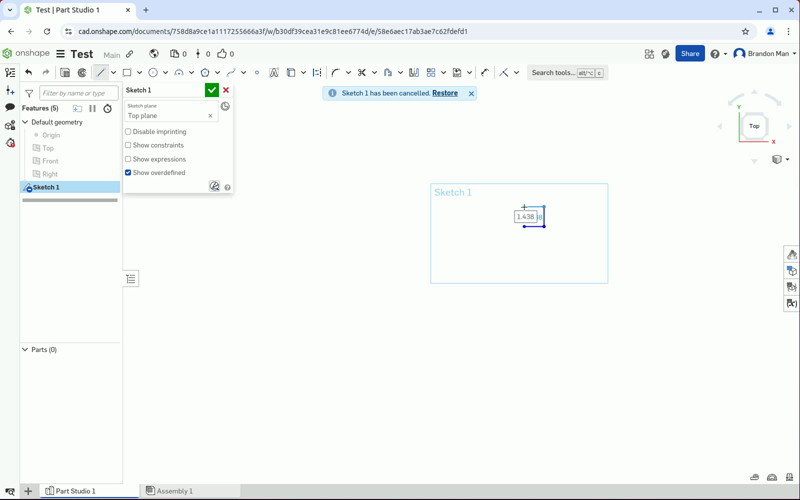
scroll(6)
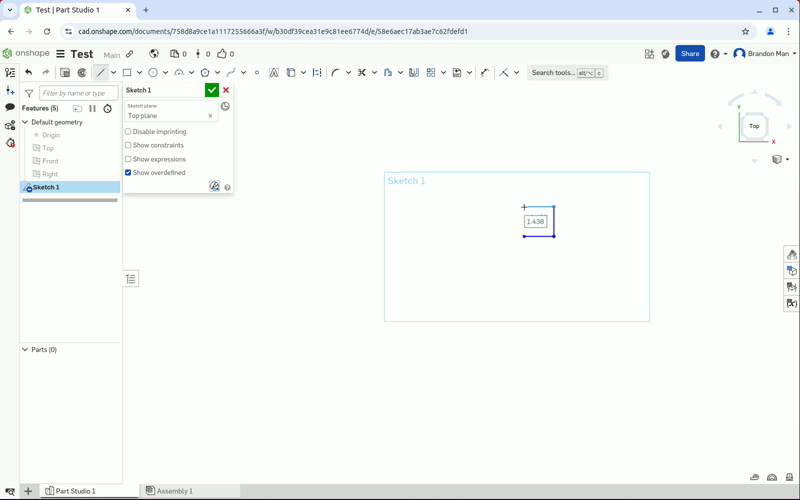
scroll(6)
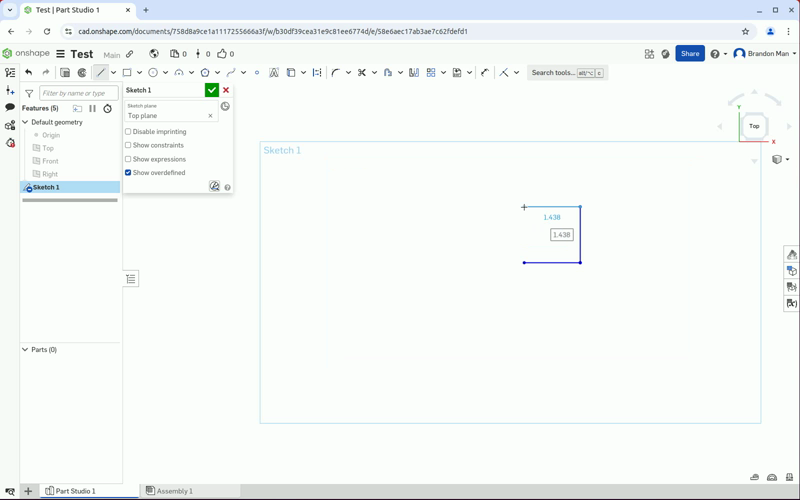
scroll(6)
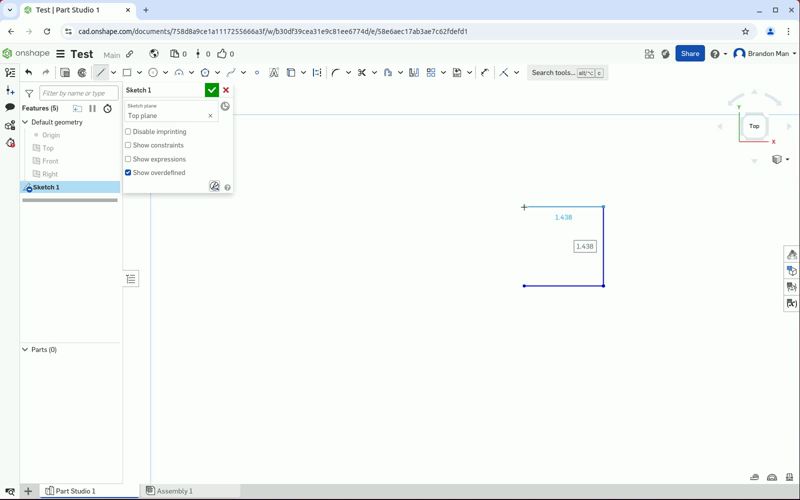
click(524, 206)
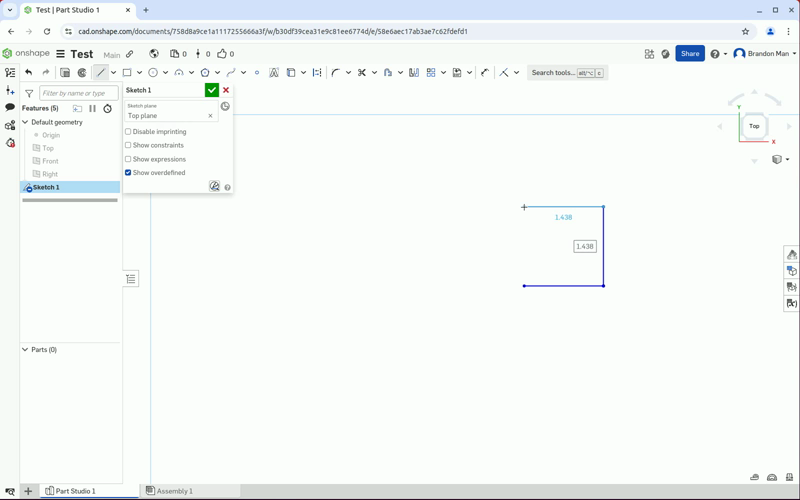
scroll(-6)
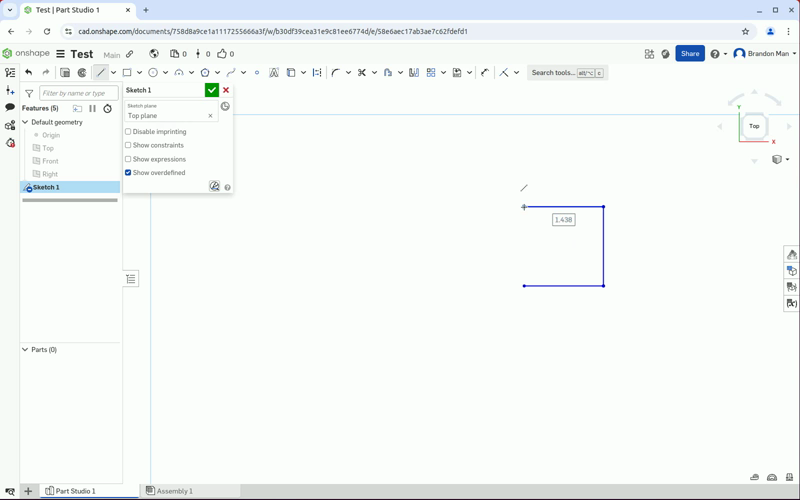
scroll(-6)
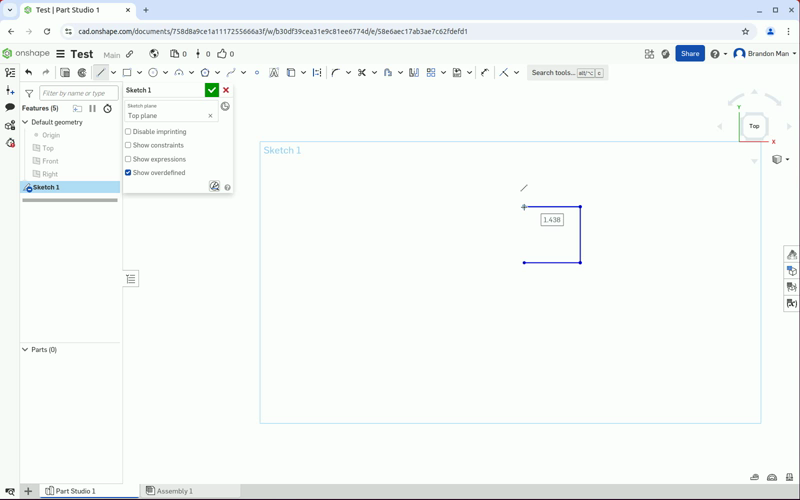
scroll(-6)
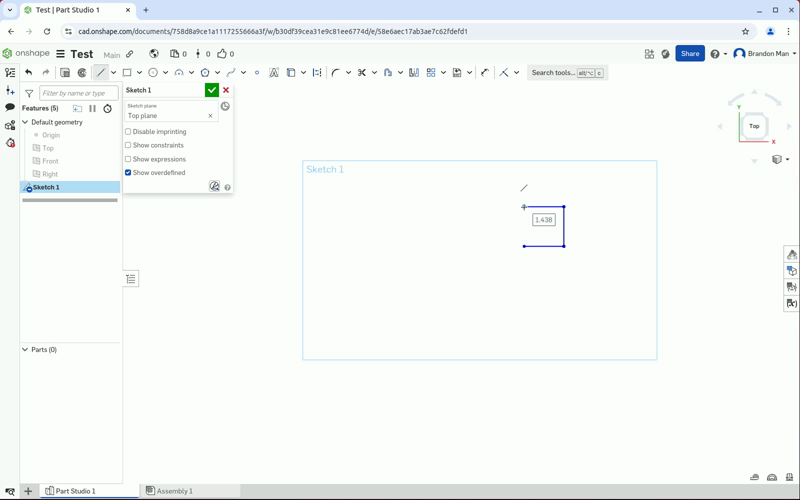
scroll(-6)
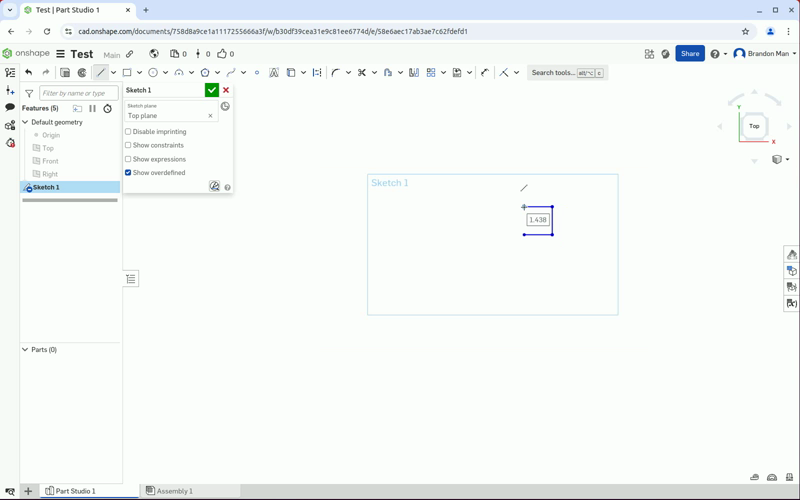
scroll(-6)
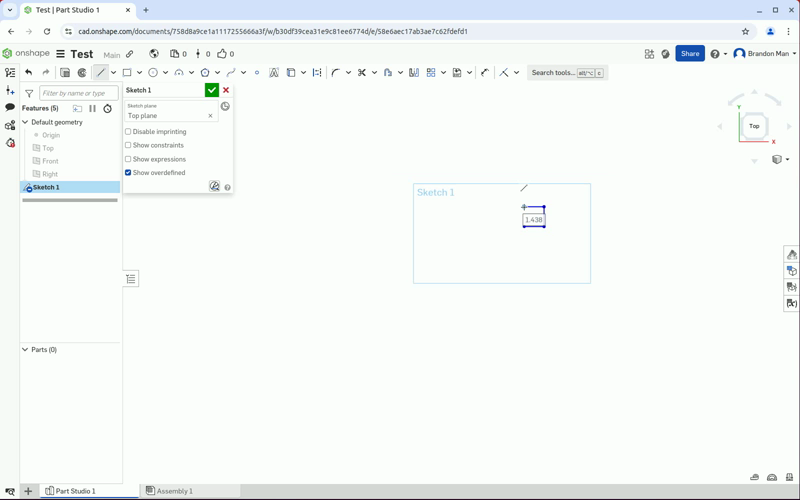
scroll(-6)
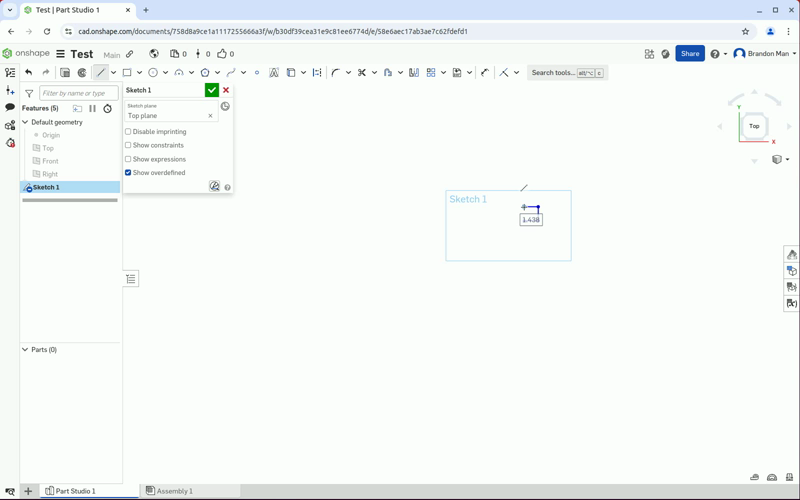
scroll(-6)
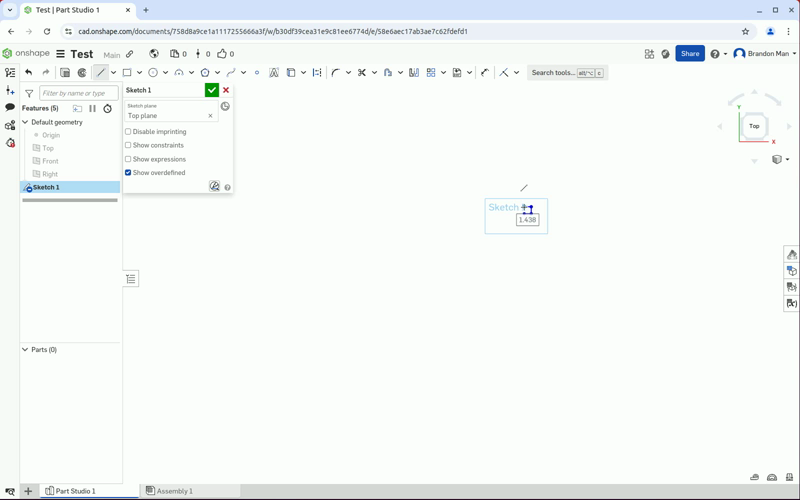
key_up(shift)
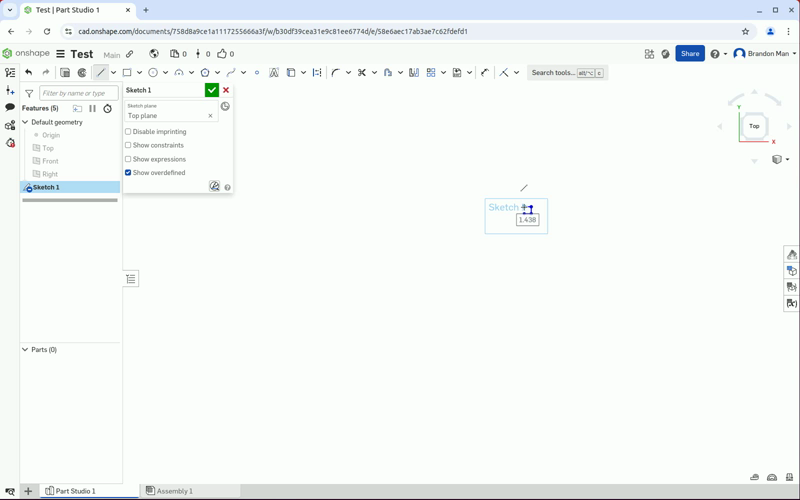
mouse_move(554, 206)
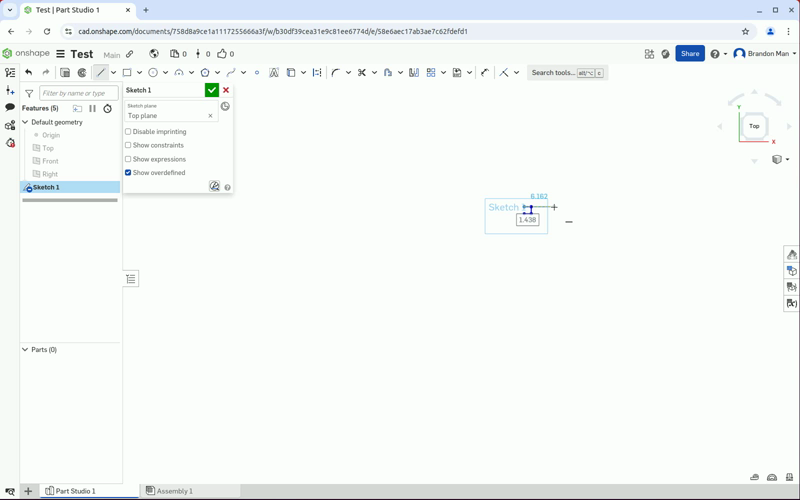
key_down(shift)
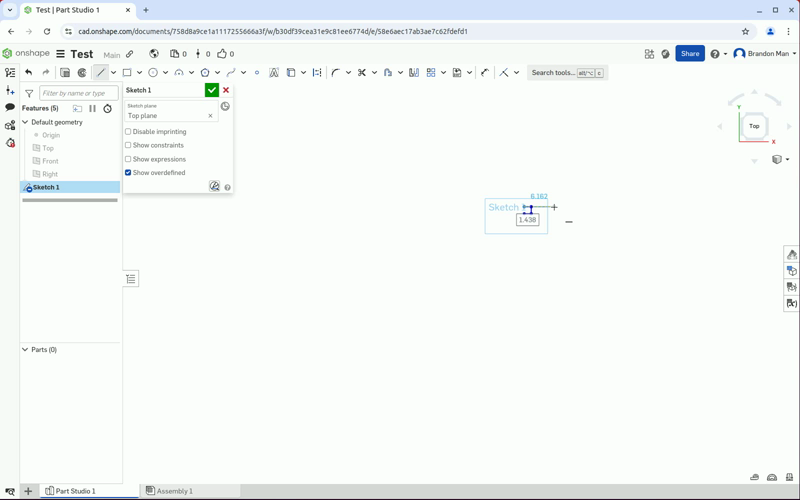
mouse_move(524, 213)
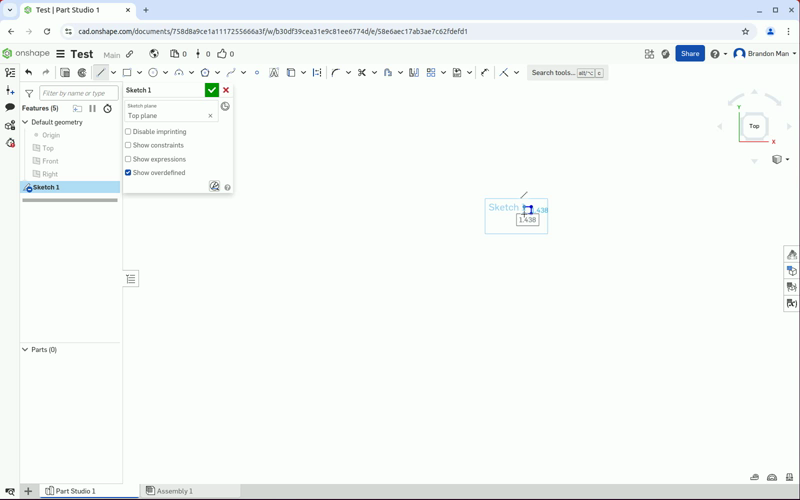
scroll(6)
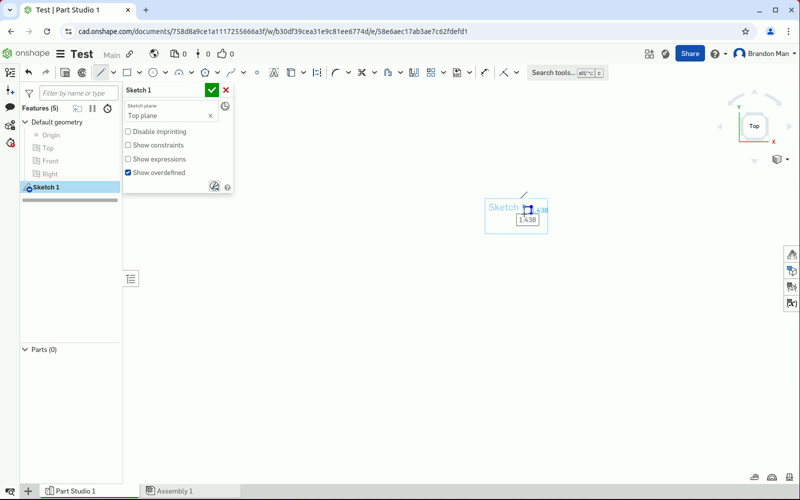
scroll(6)
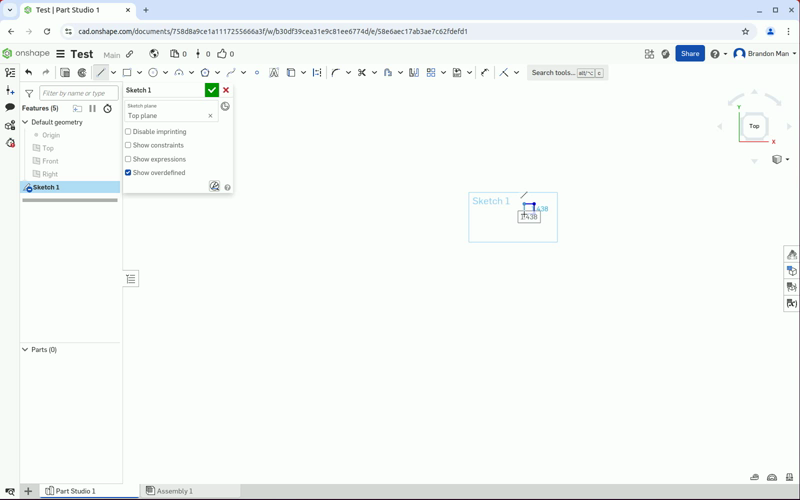
scroll(6)
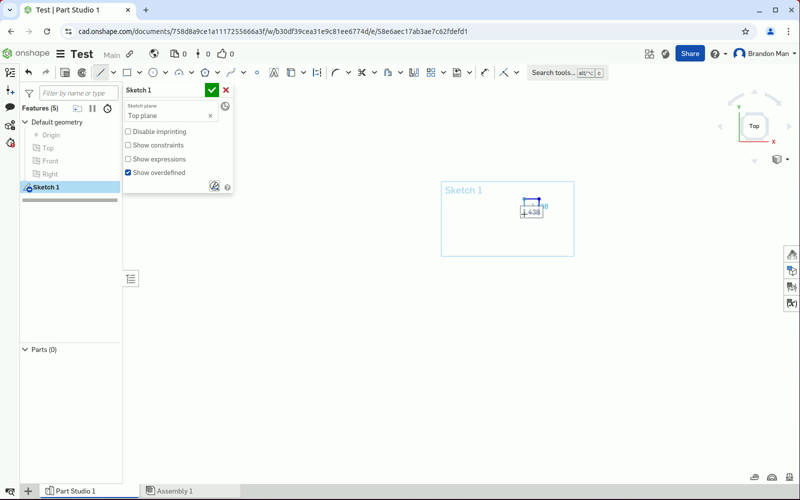
scroll(6)
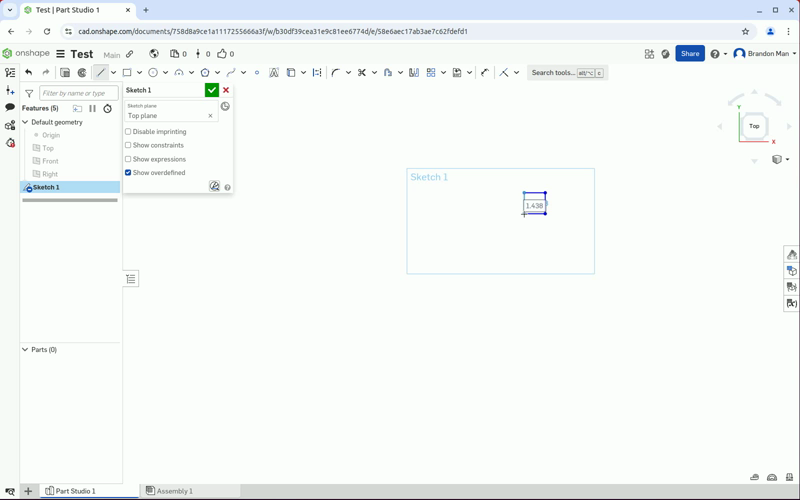
scroll(6)
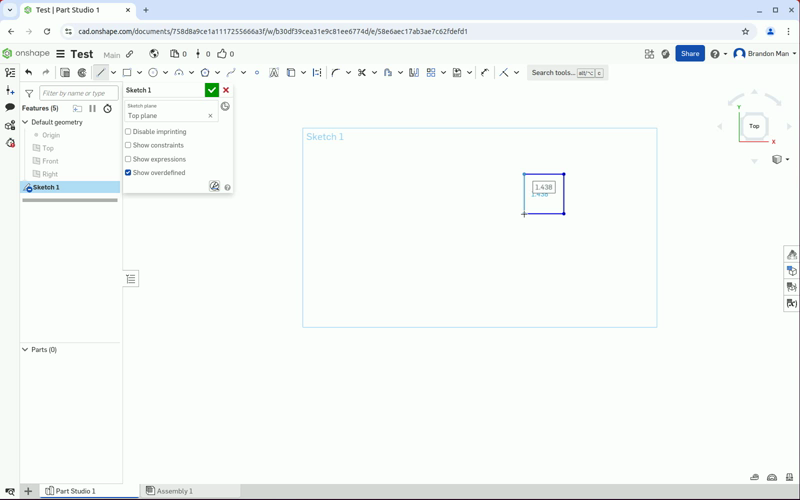
scroll(6)
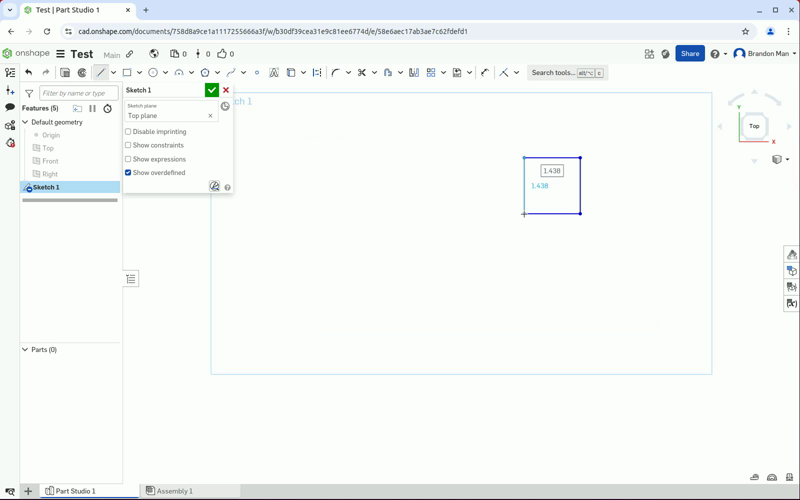
scroll(6)
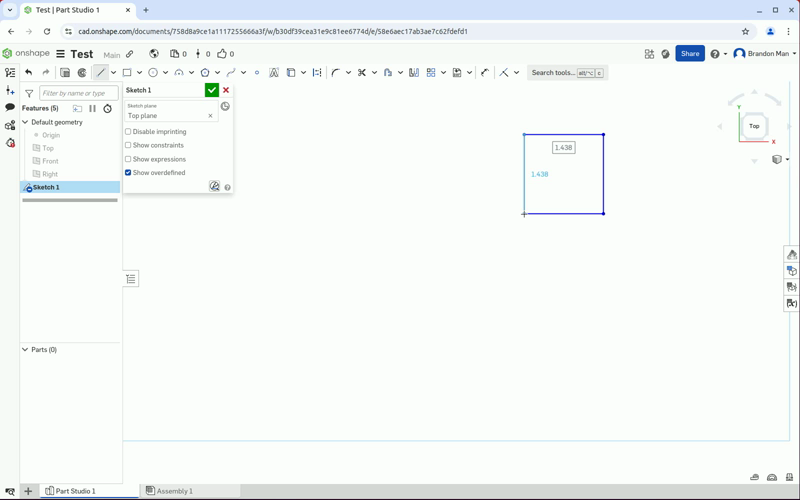
key_up(shift)
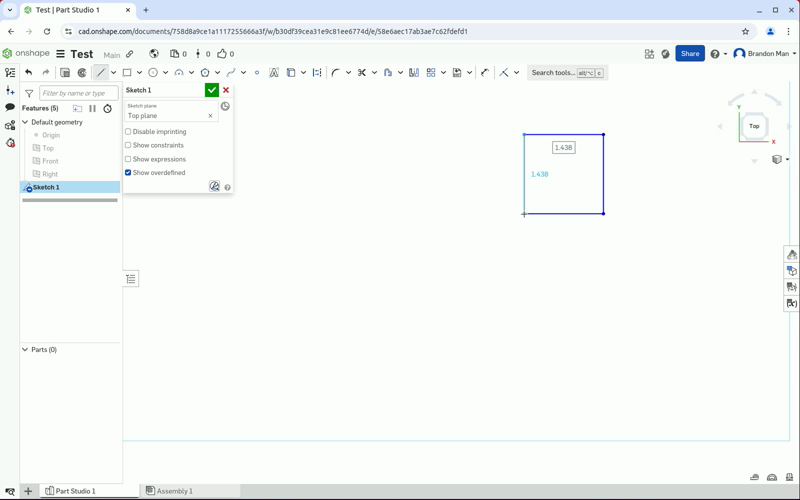
click(524, 213)
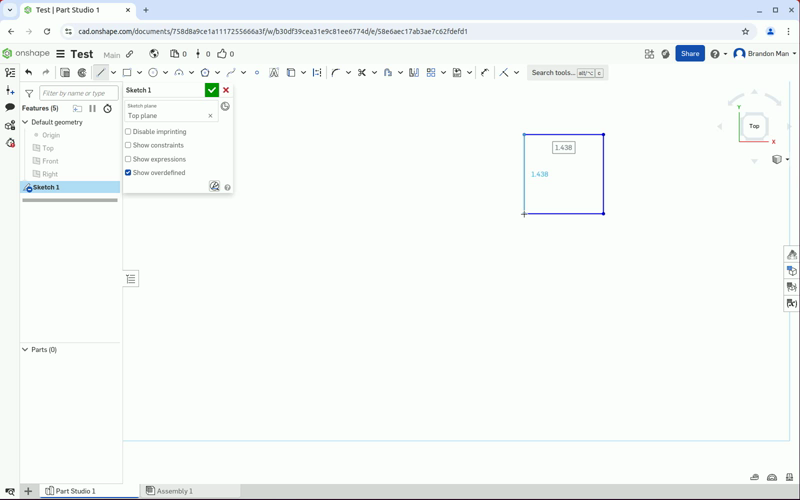
scroll(-6)
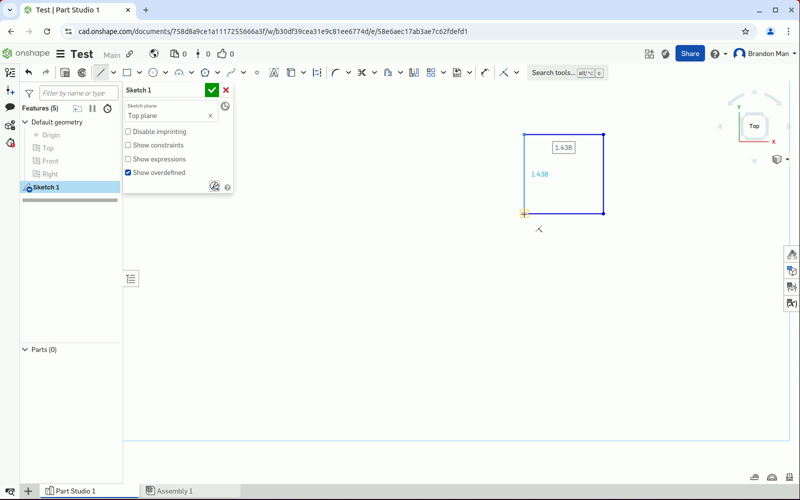
scroll(-6)
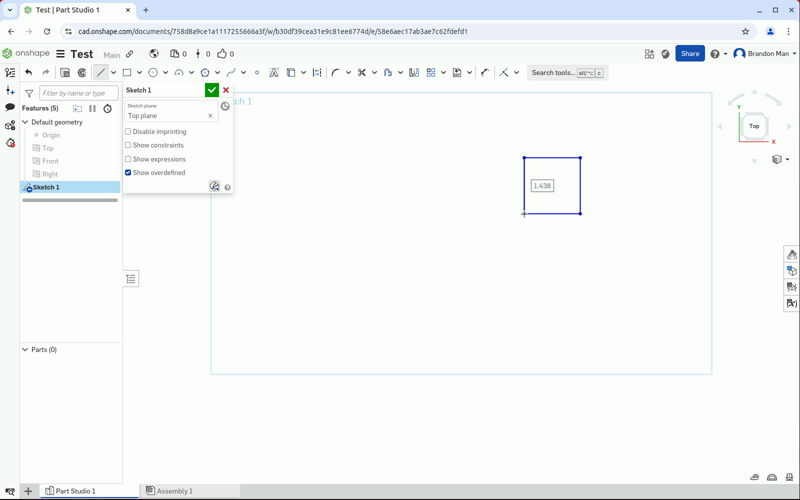
scroll(-6)
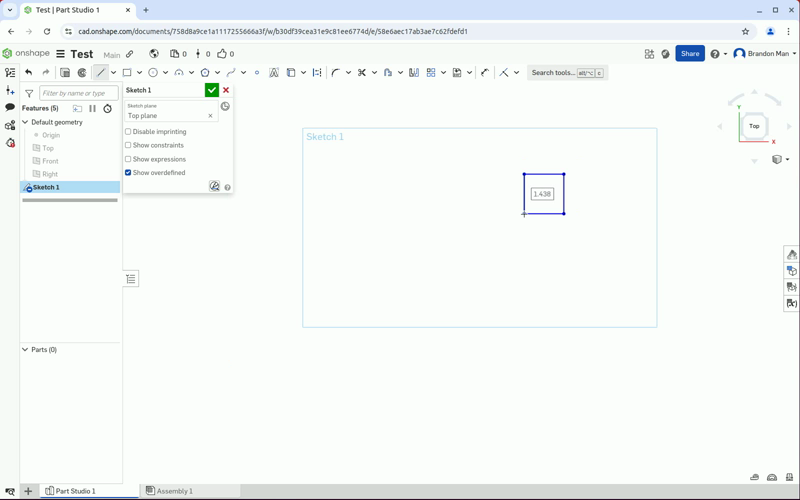
scroll(-6)
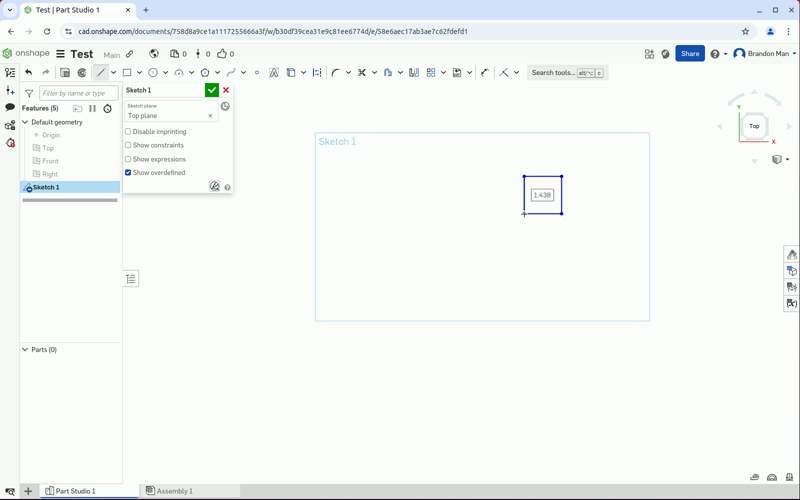
scroll(-6)
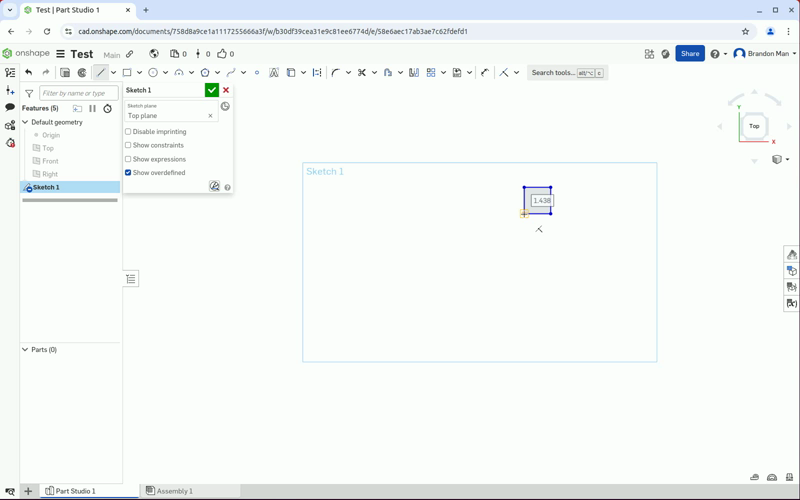
scroll(-6)
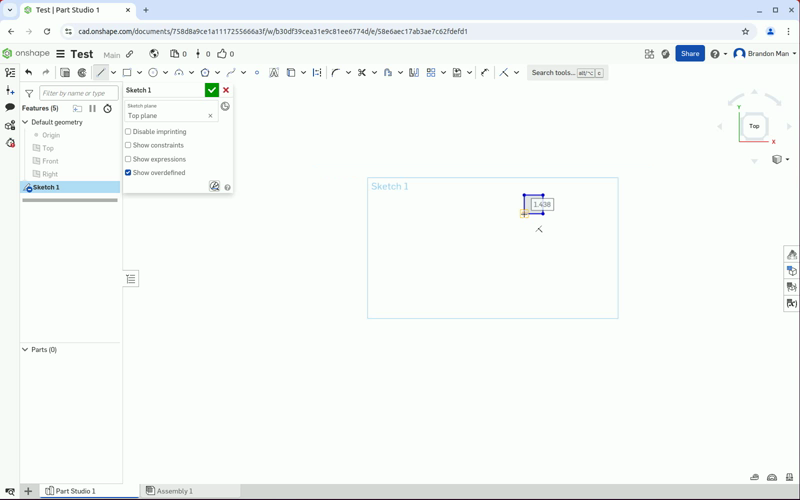
scroll(-6)
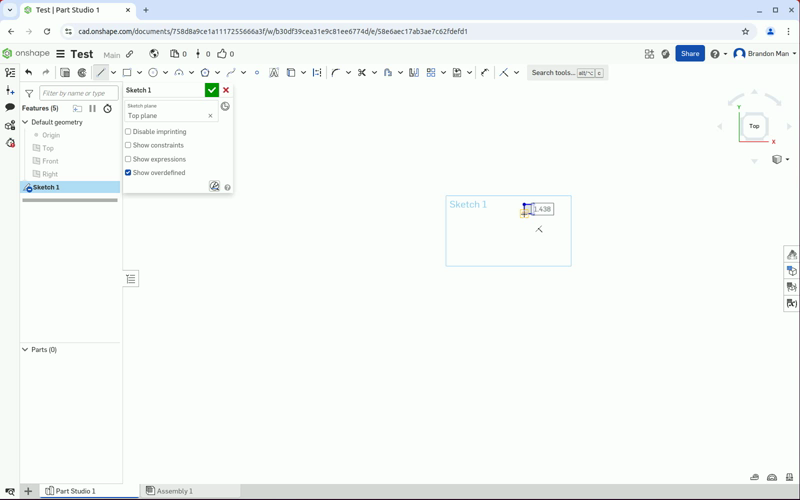
key(esc)
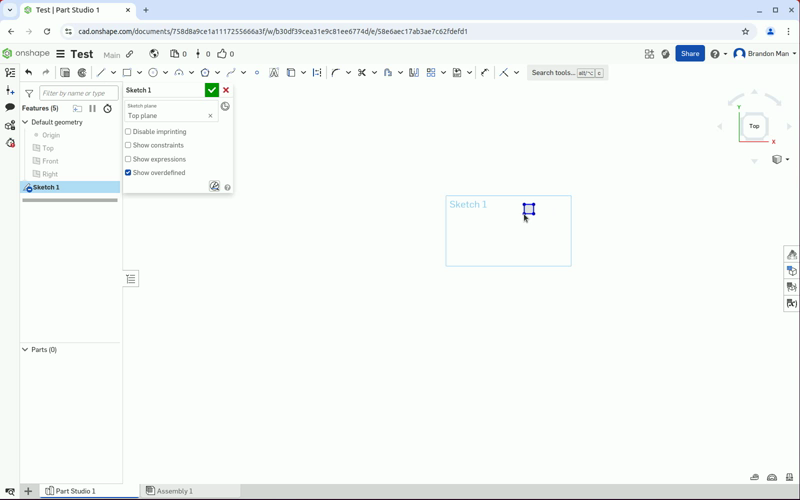
mouse_move(529, 212)
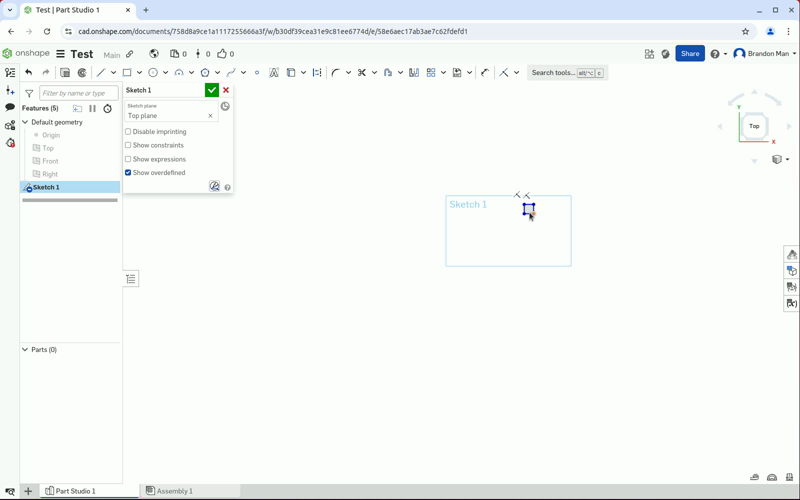
scroll(6)
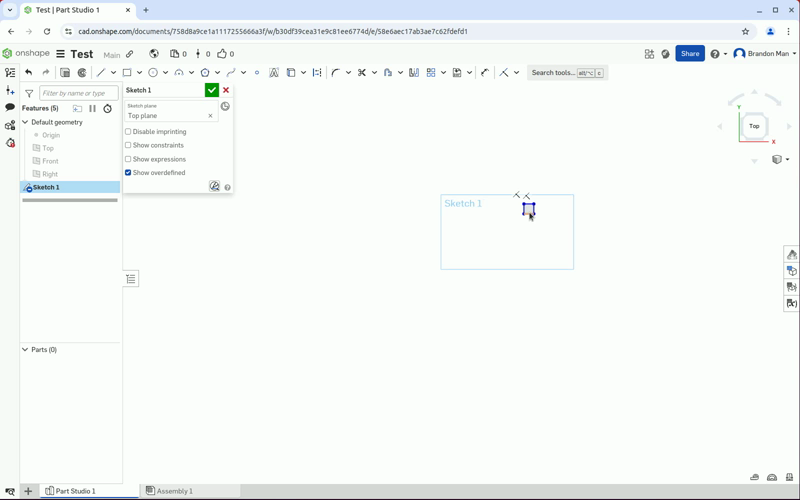
scroll(6)
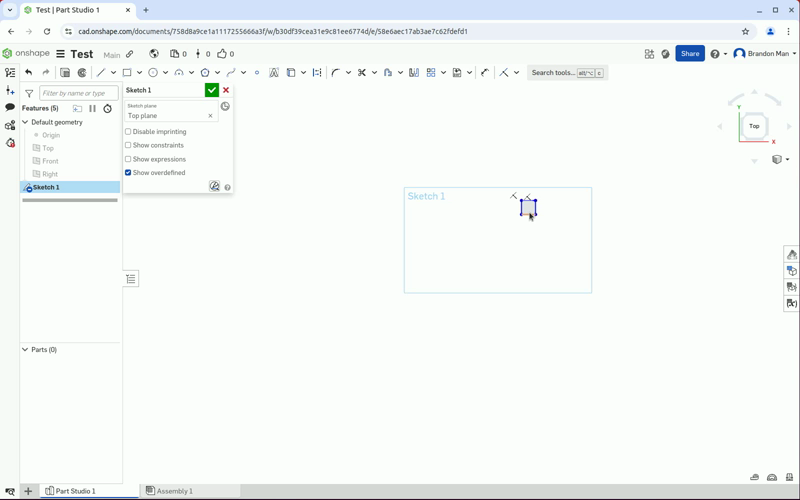
scroll(6)
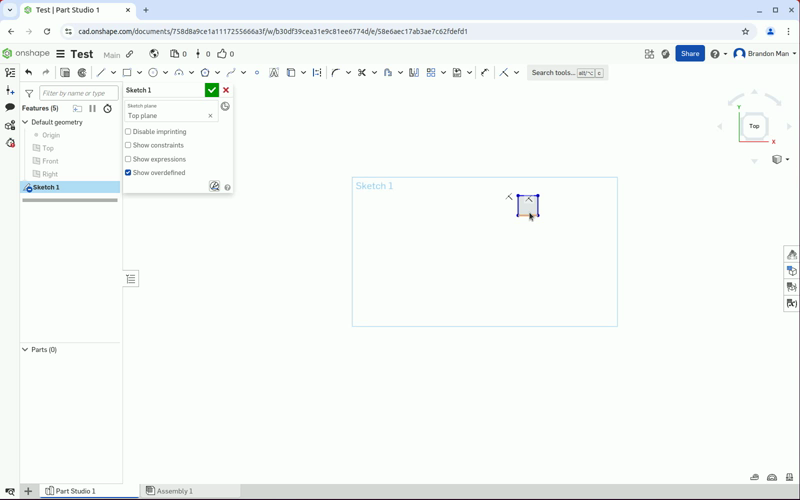
scroll(6)
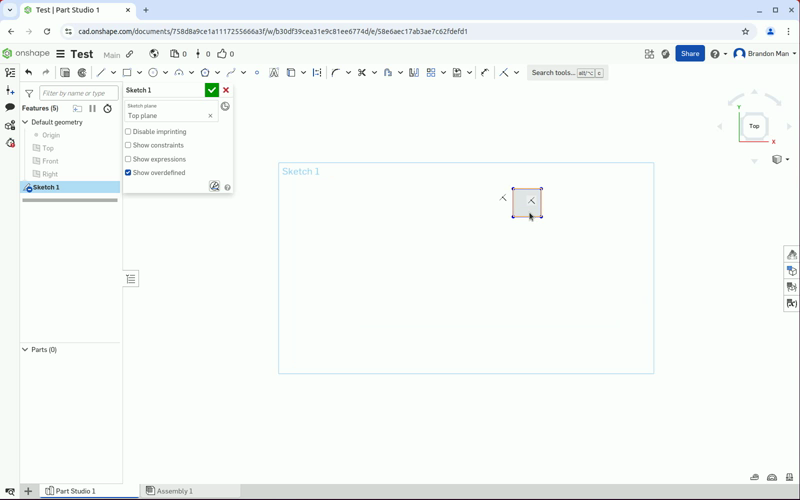
scroll(6)
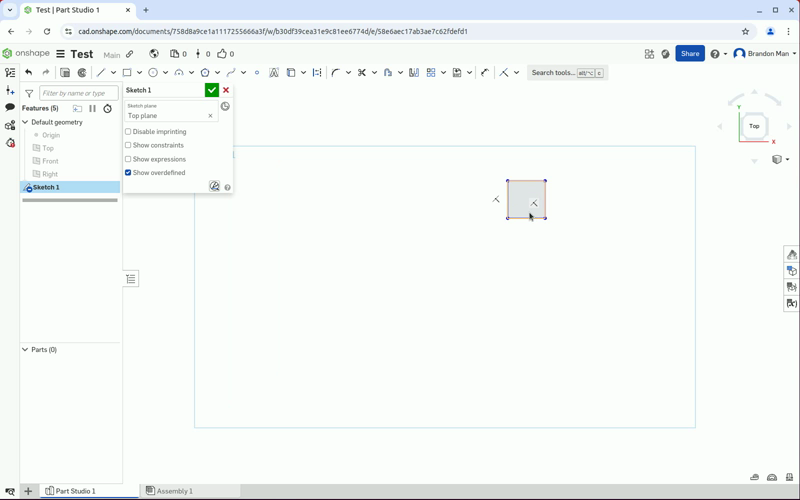
scroll(6)
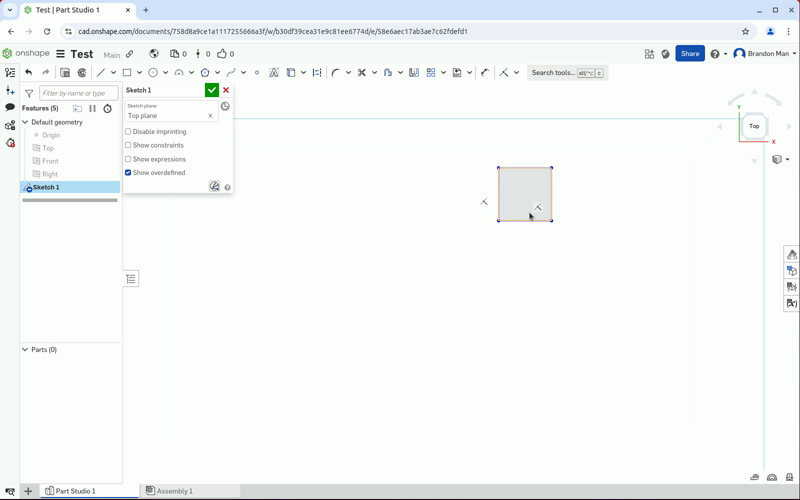
scroll(6)
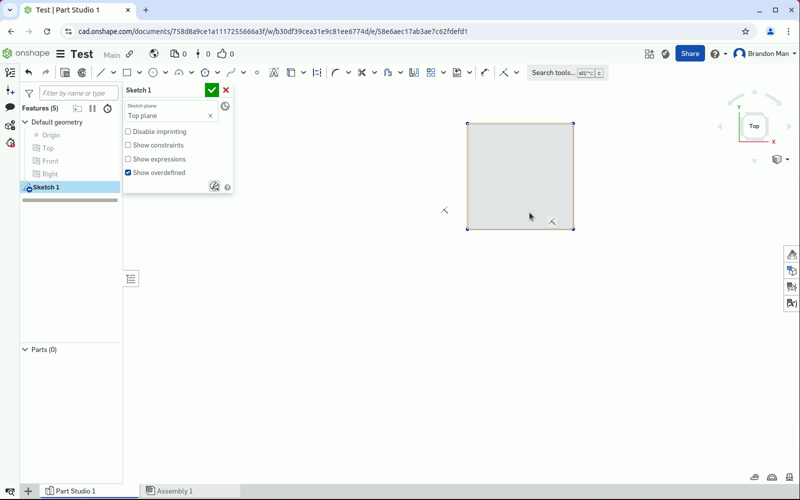
click(529, 212)
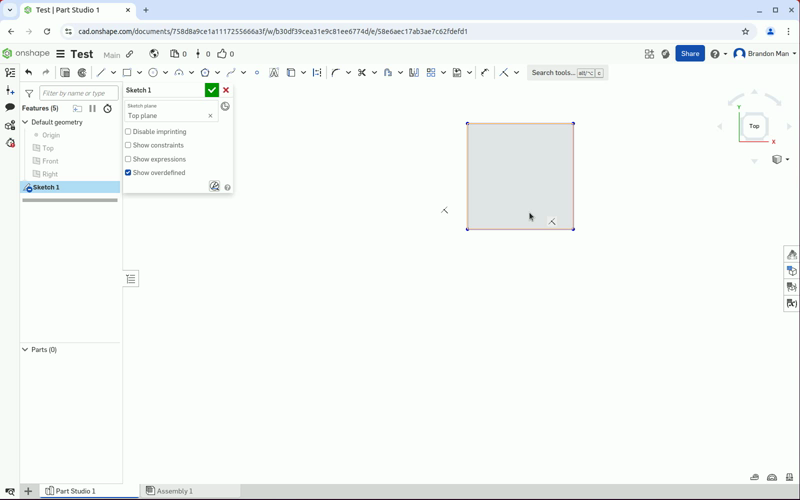
scroll(-6)
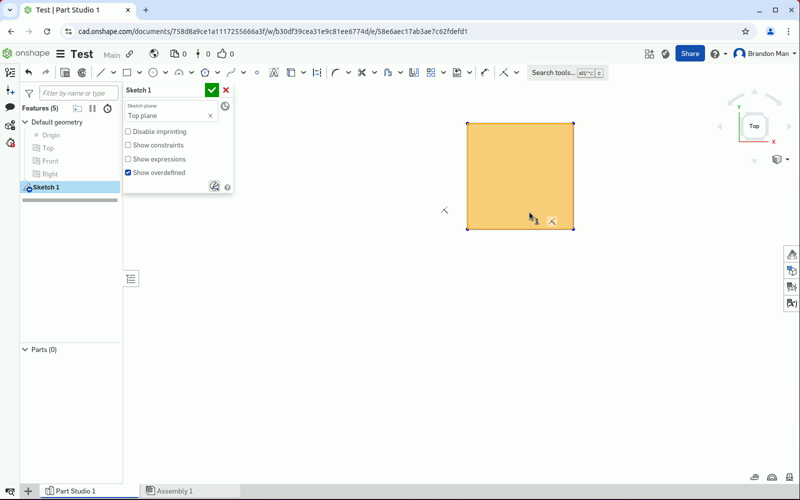
scroll(-6)
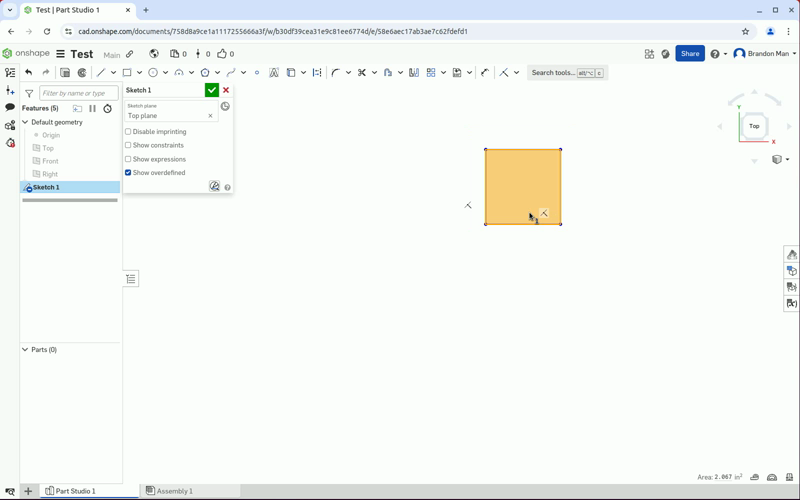
scroll(-6)
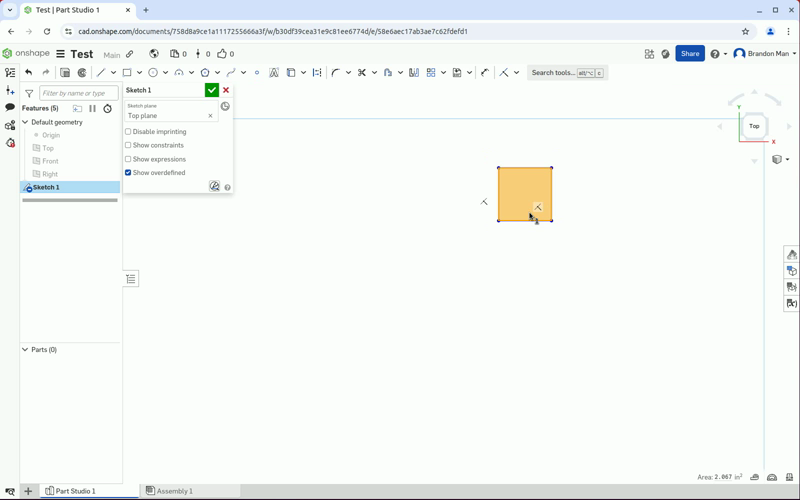
scroll(-6)
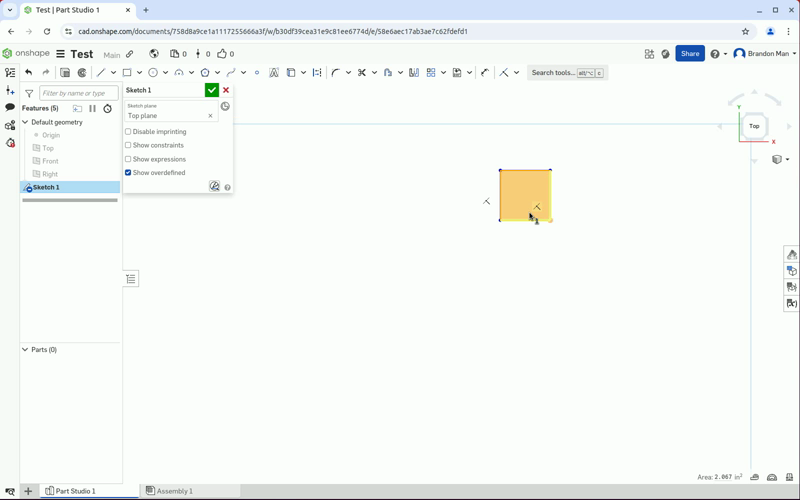
scroll(-6)
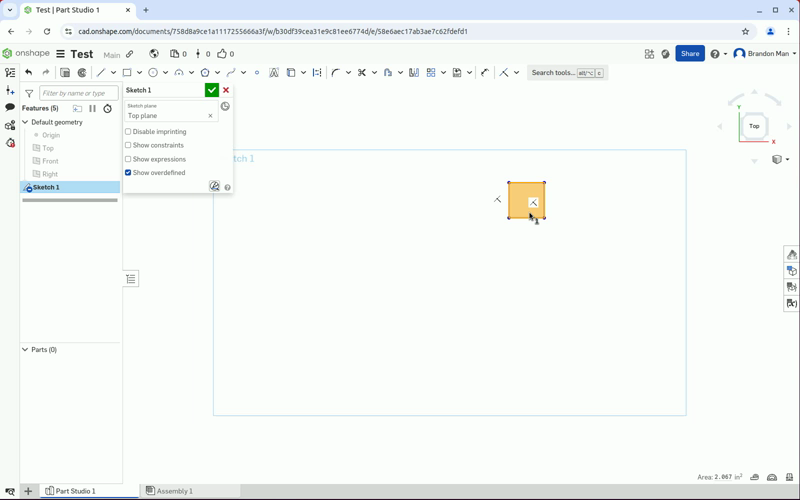
scroll(-6)
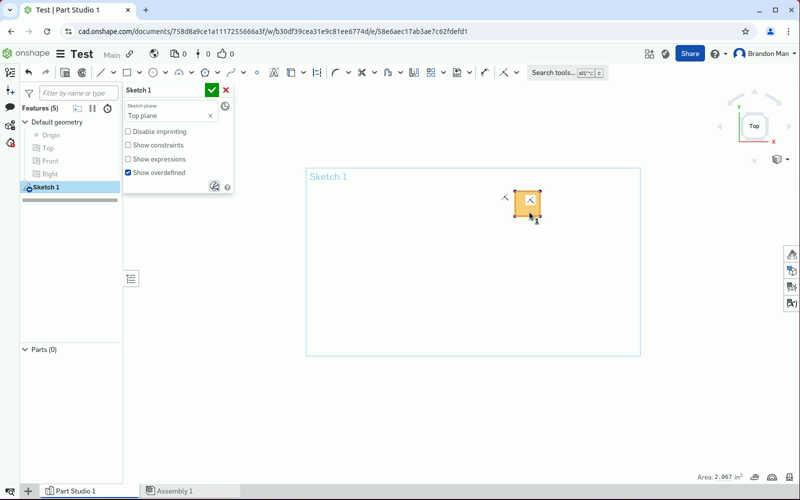
scroll(-6)
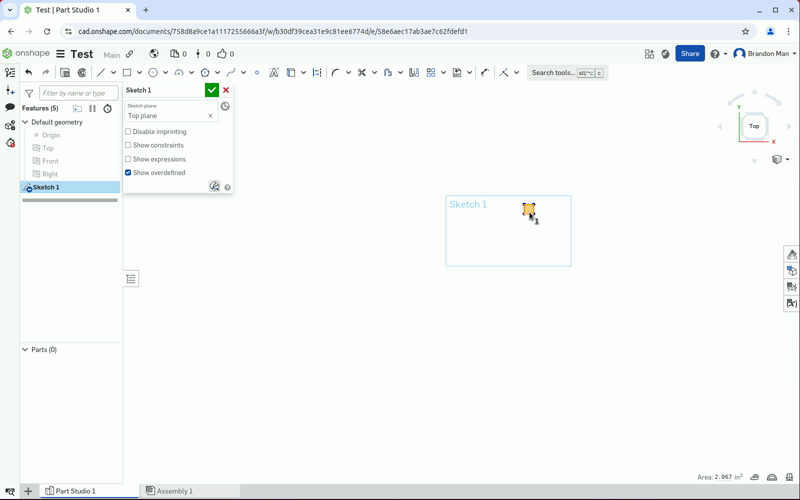
mouse_move(73, 352)
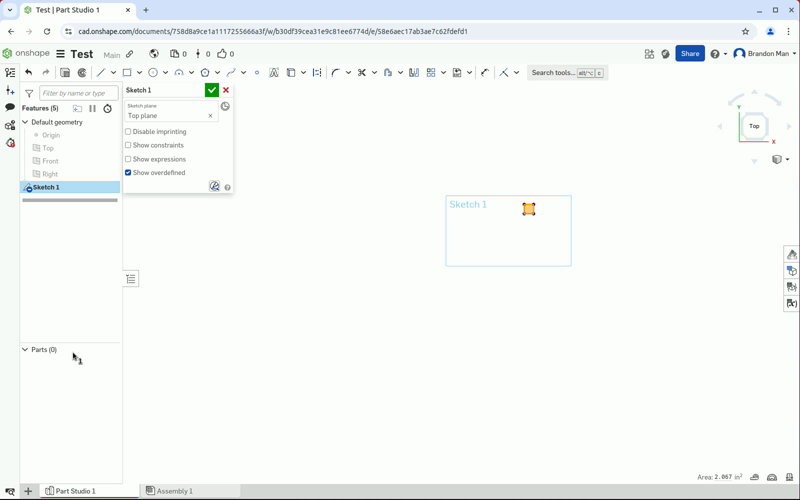
key(shift+y)
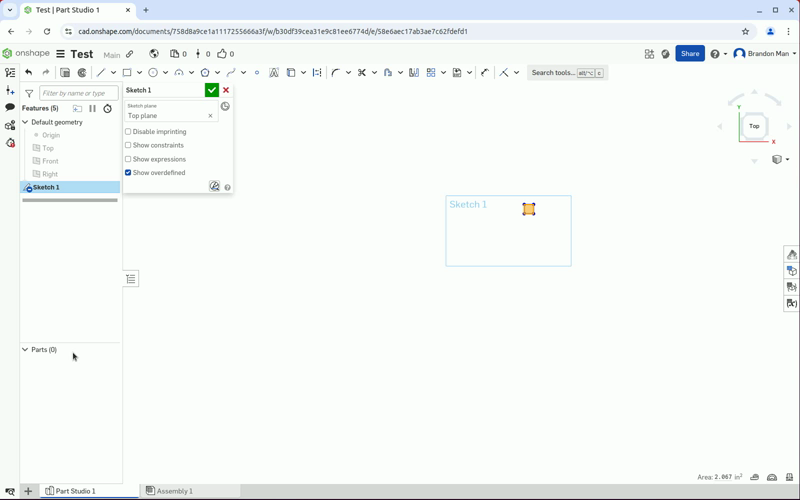
key(shift+e)
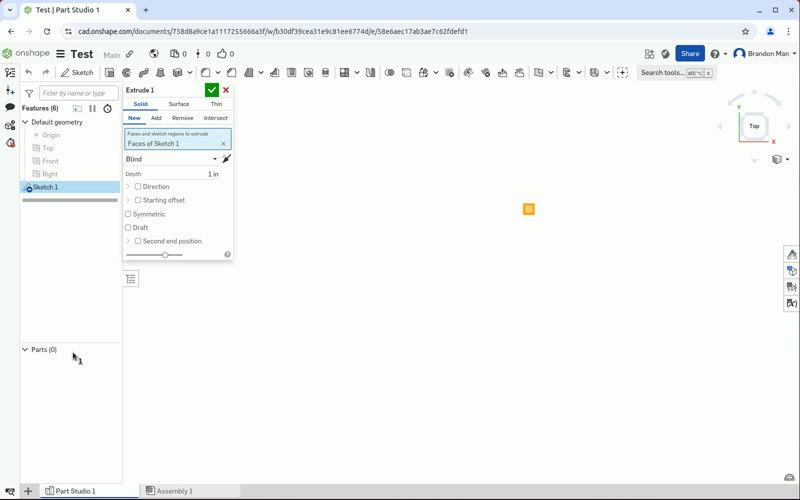
mouse_move(143, 106)
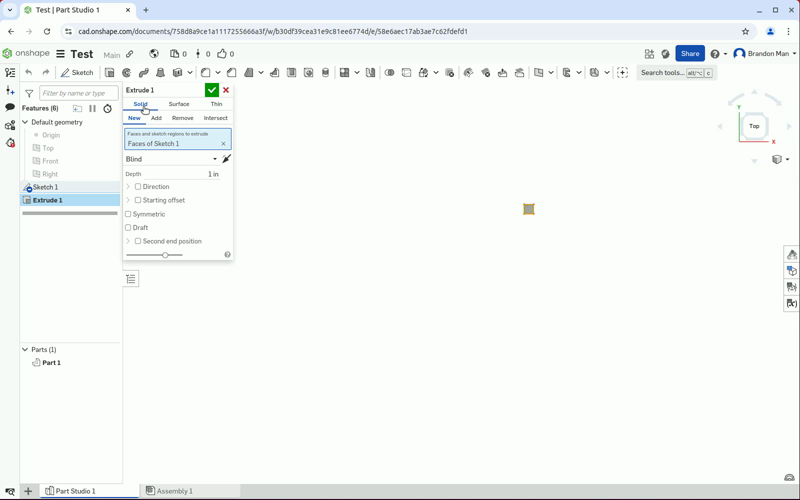
click(143, 106)
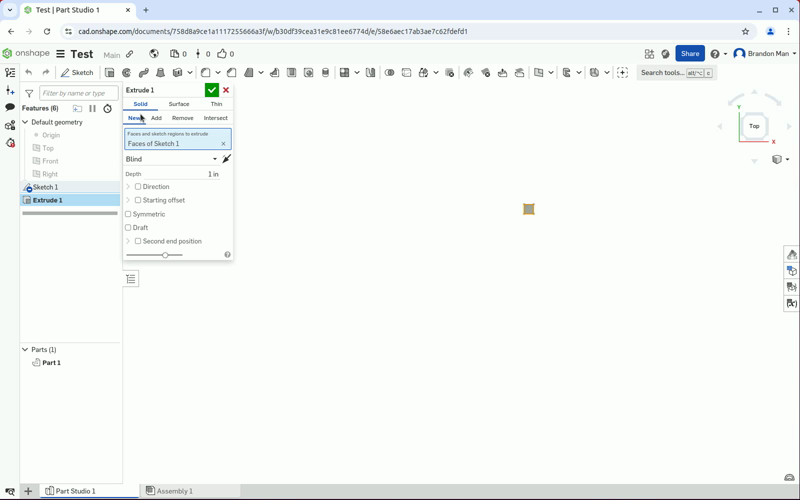
mouse_move(137, 120)
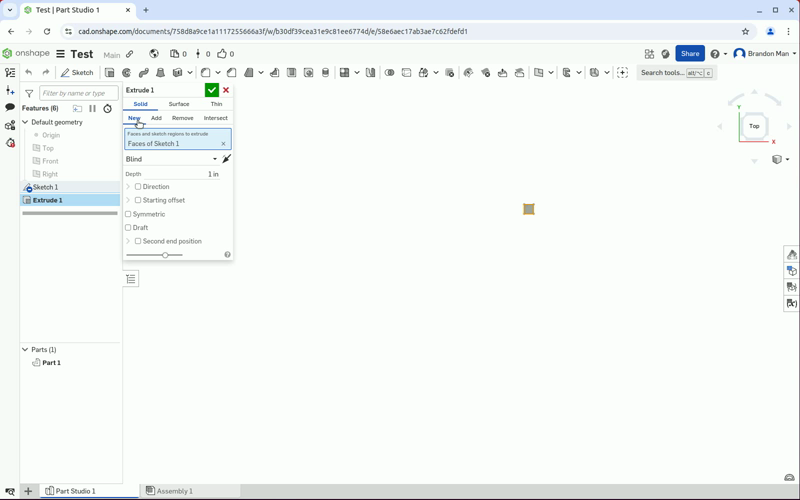
click(137, 120)
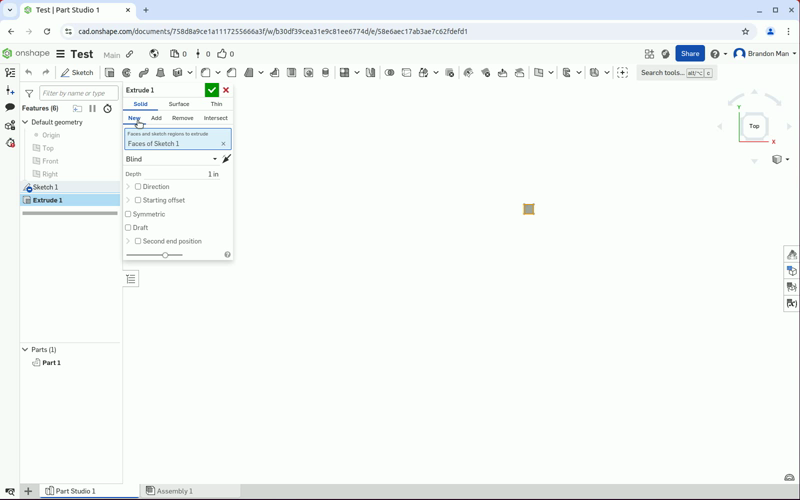
key(tab, 4)
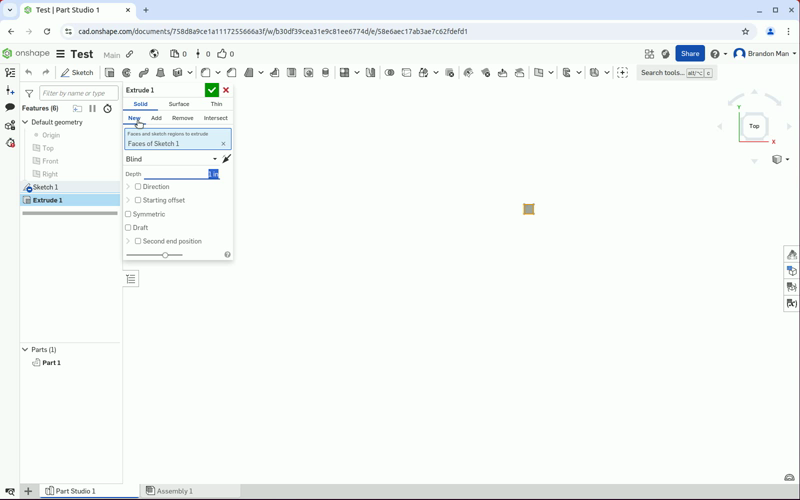
text(21.905)
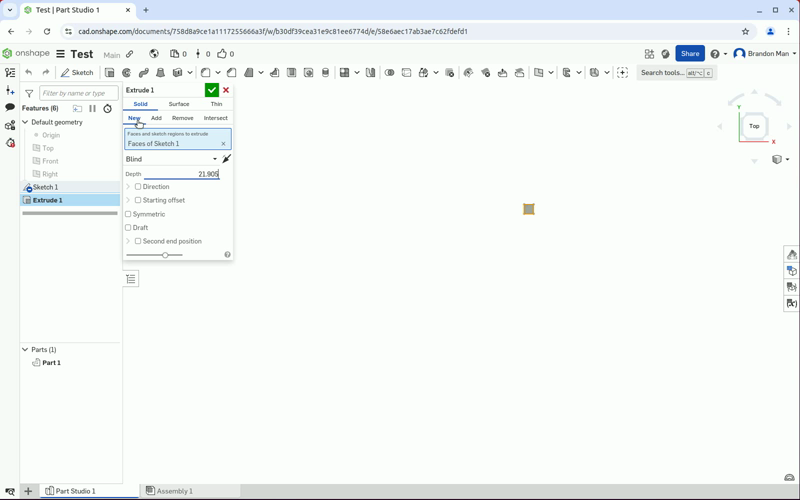
key(enter)
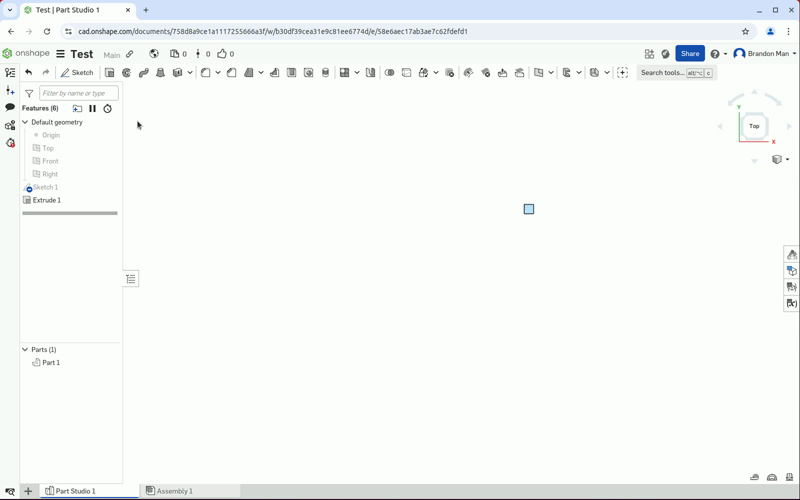
key(shift+h)
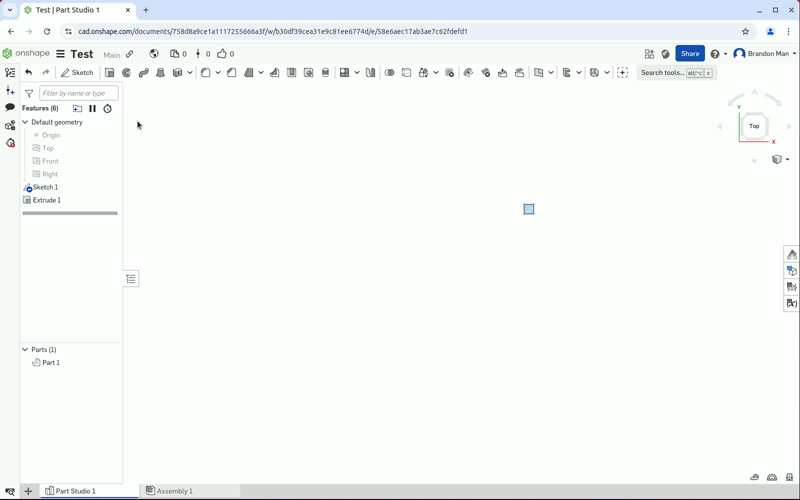
key(shift+h)
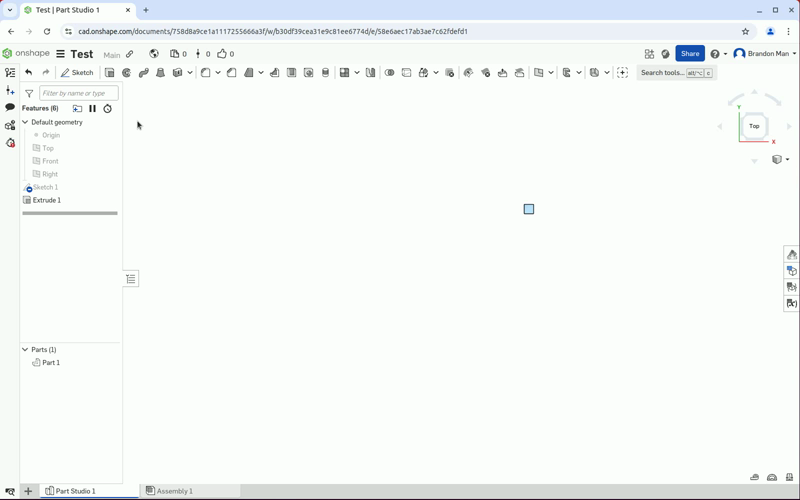
mouse_move(73, 189)
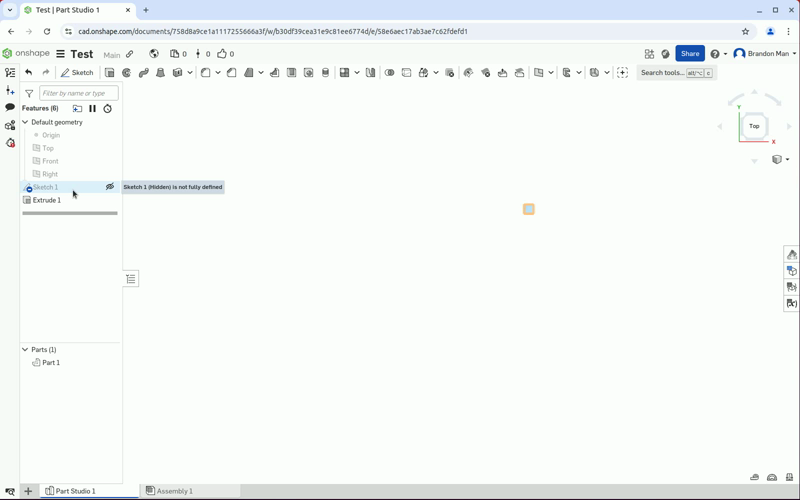
click(73, 189)
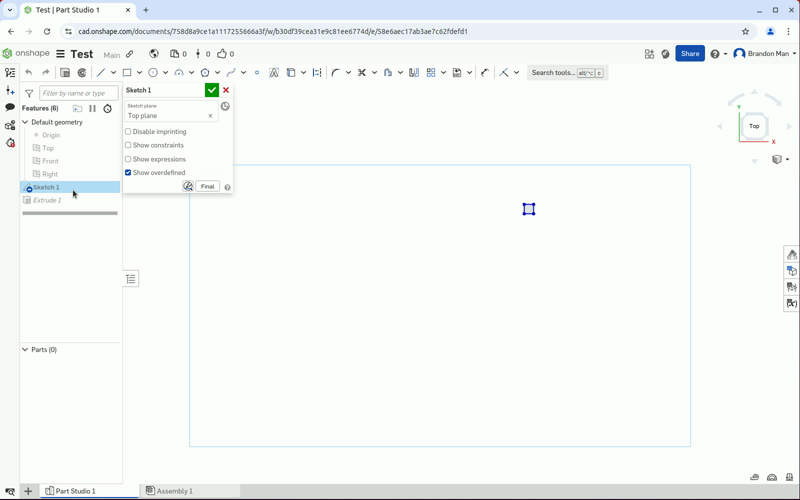
mouse_move(229, 92)
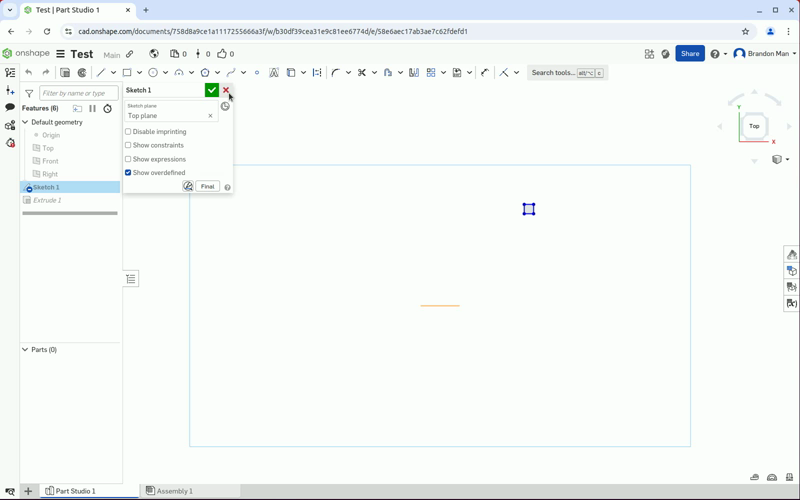
click(229, 92)
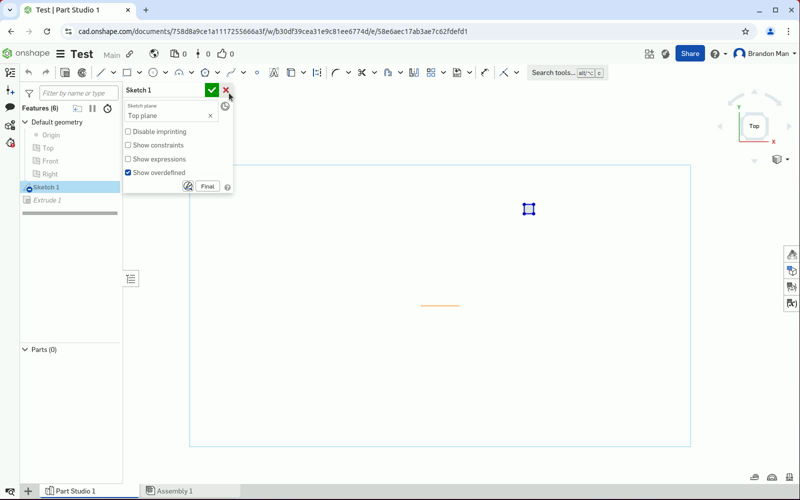
key(shift+s)
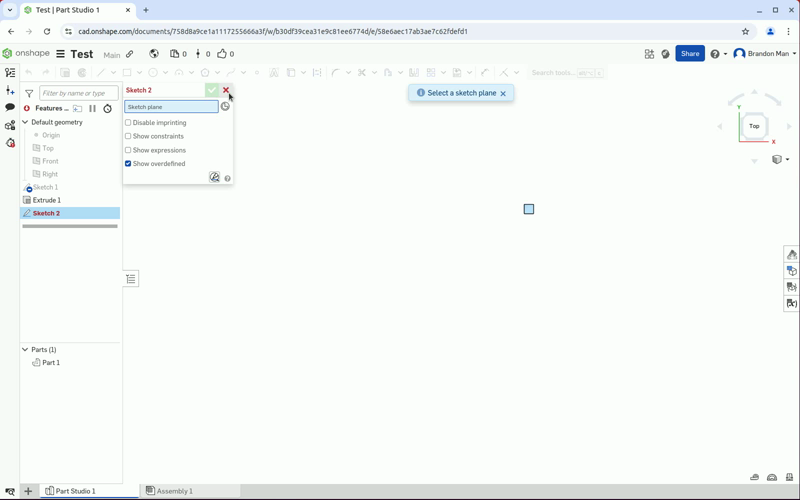
mouse_move(73, 150)
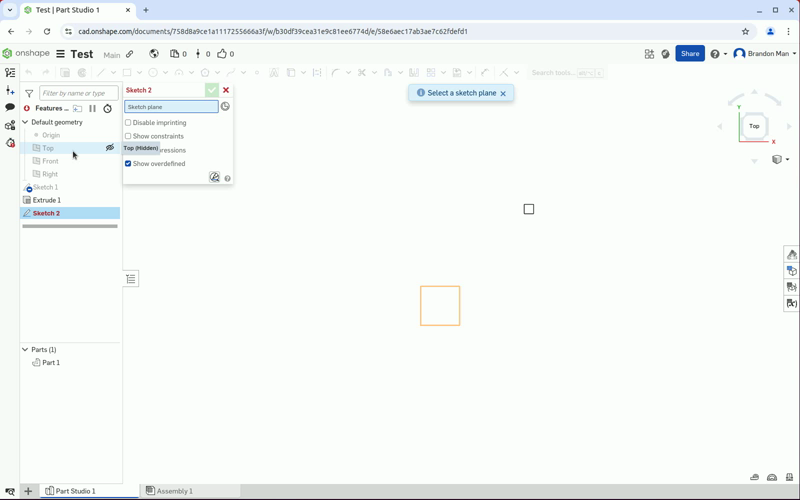
click(73, 150)
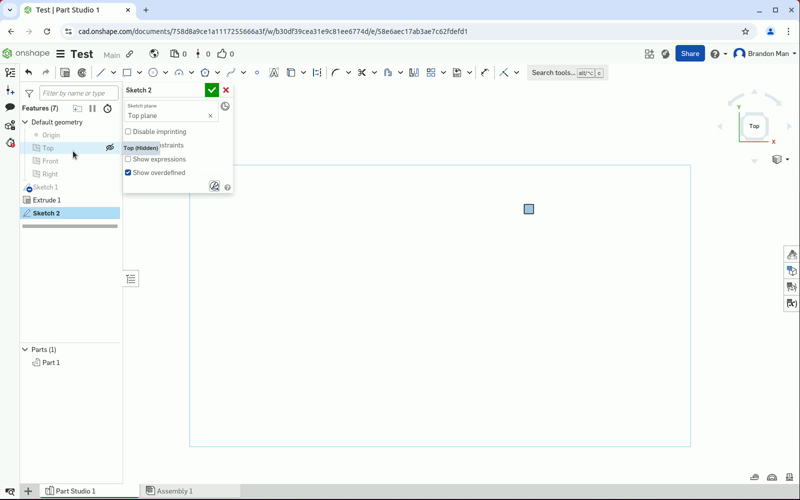
mouse_move(73, 352)
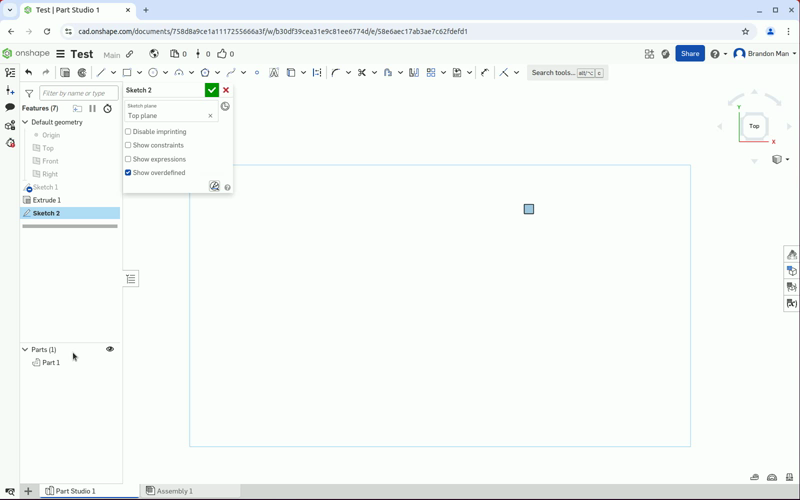
key(y)
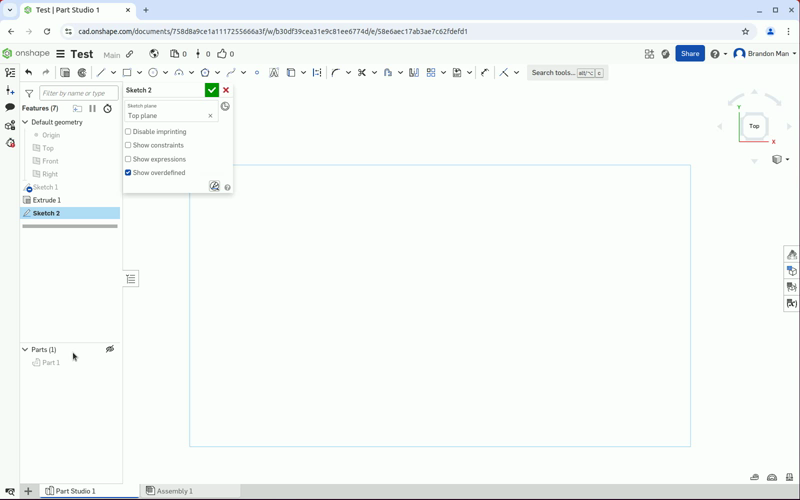
key(l)
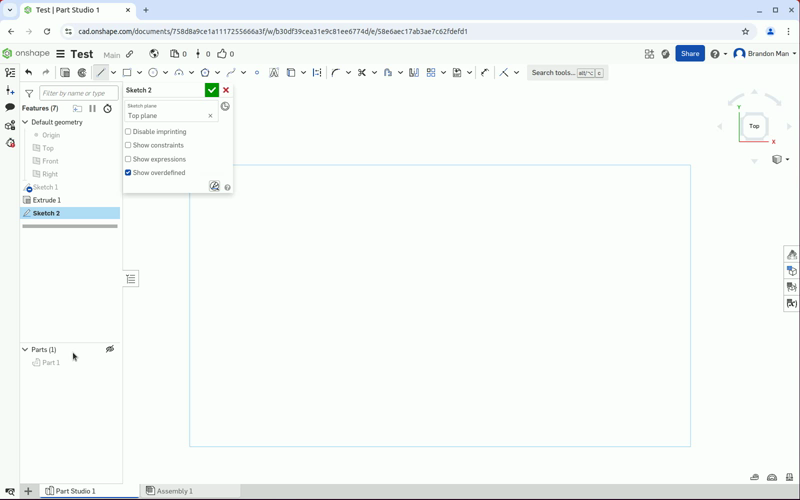
key_down(shift)
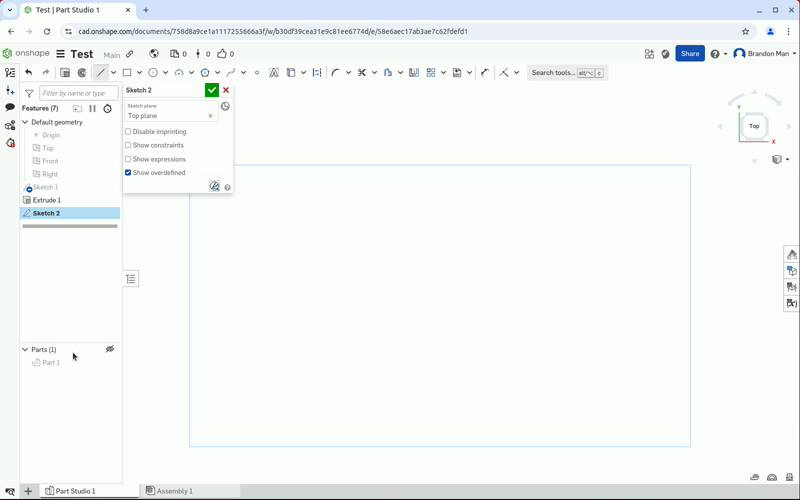
mouse_move(392, 213)
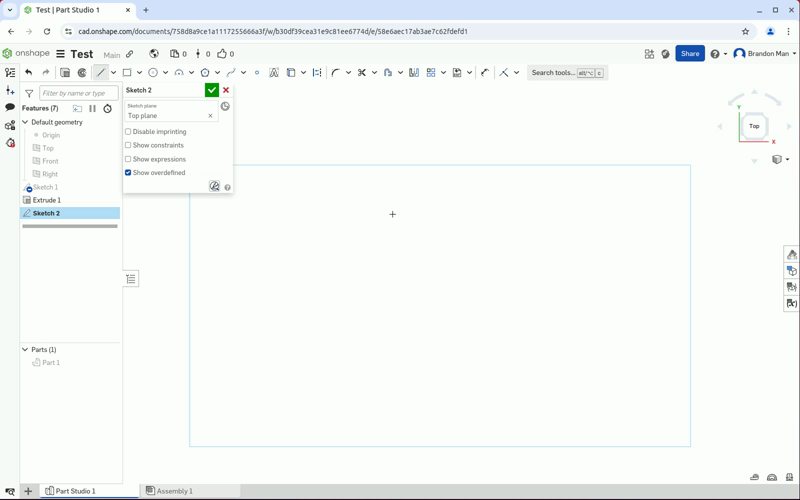
click(392, 213)
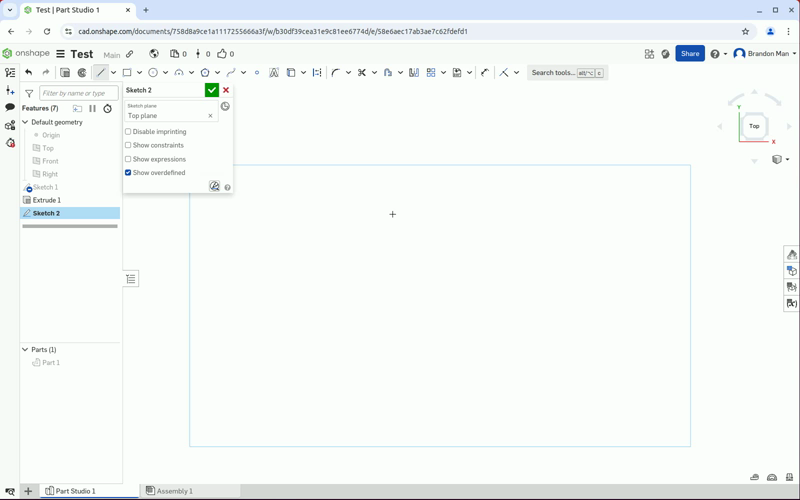
key_up(shift)
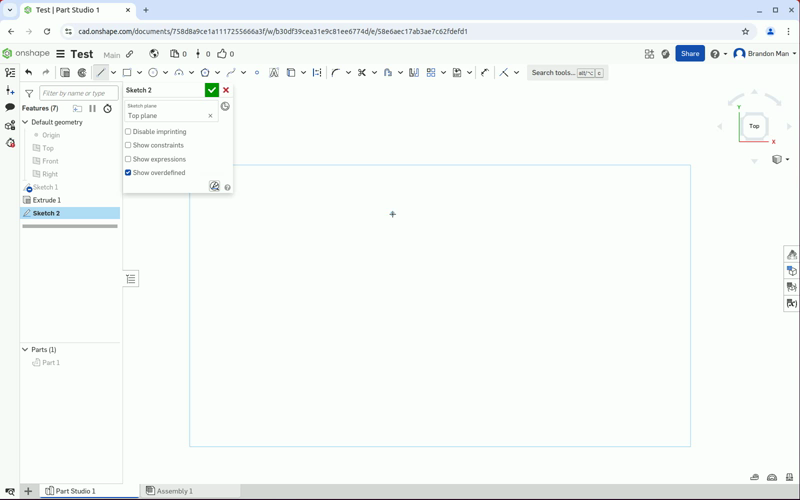
key_down(shift)
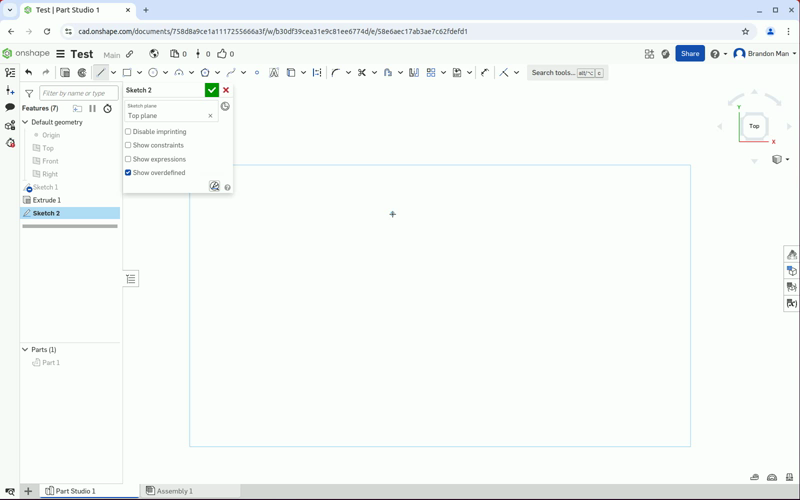
mouse_move(422, 213)
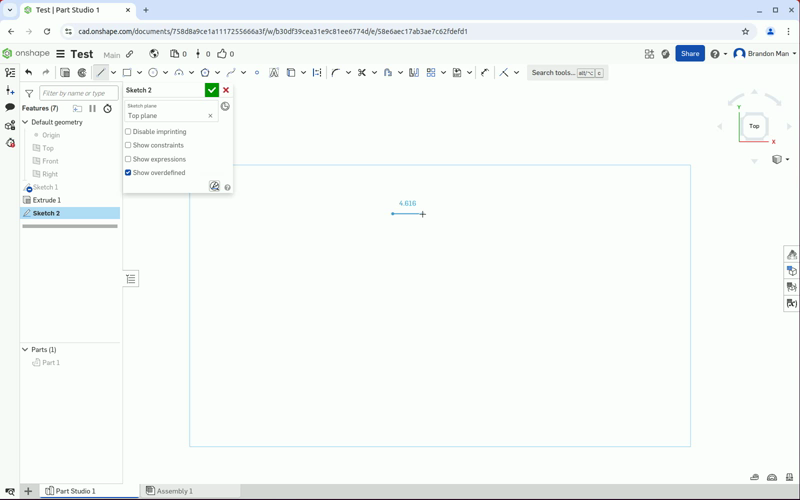
mouse_move(399, 213)
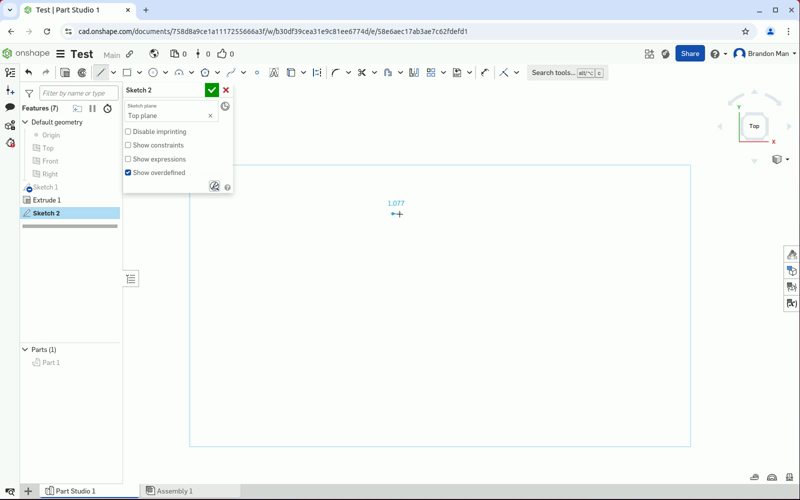
scroll(6)
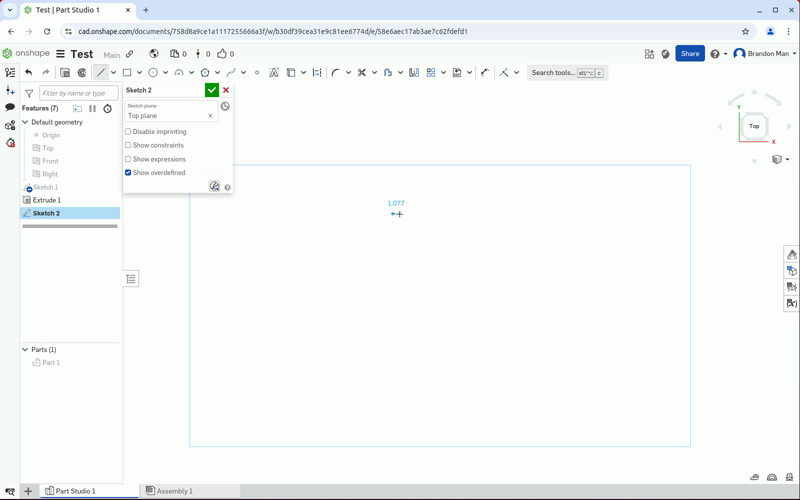
scroll(6)
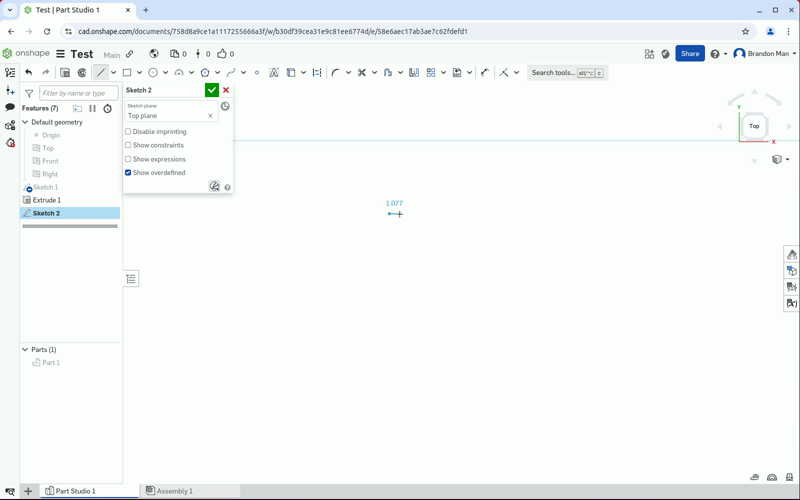
scroll(6)
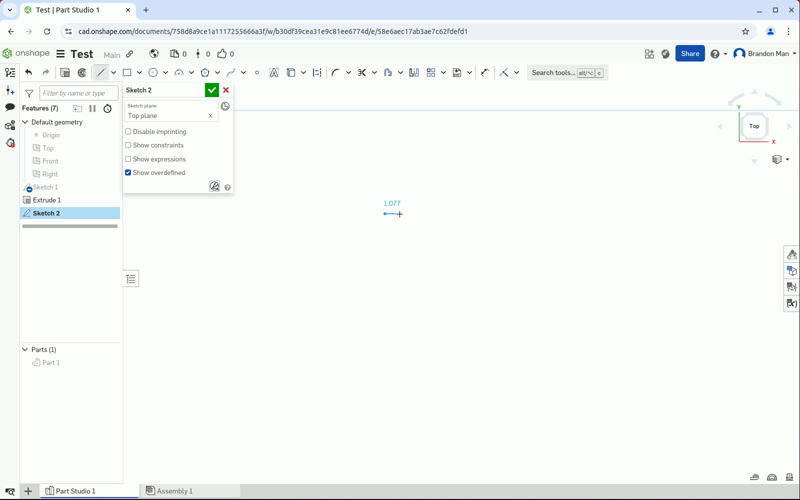
scroll(6)
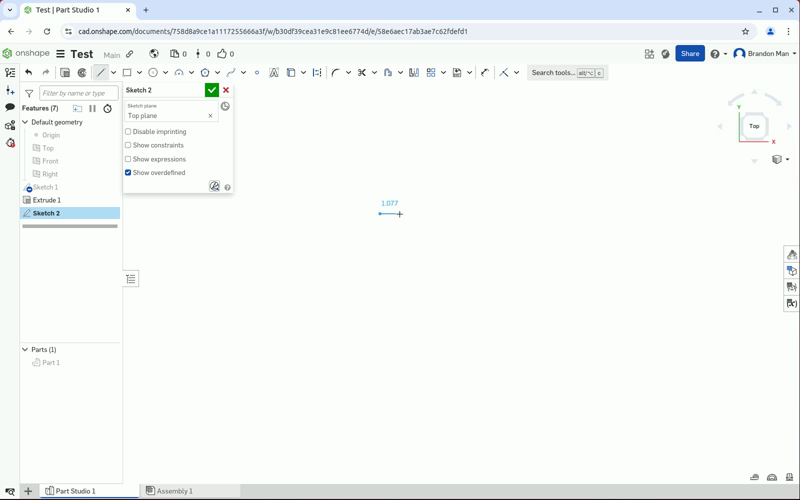
scroll(6)
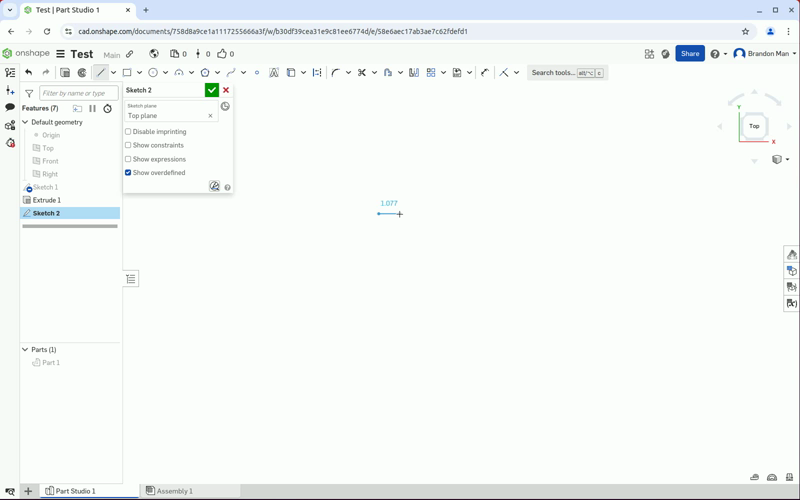
scroll(6)
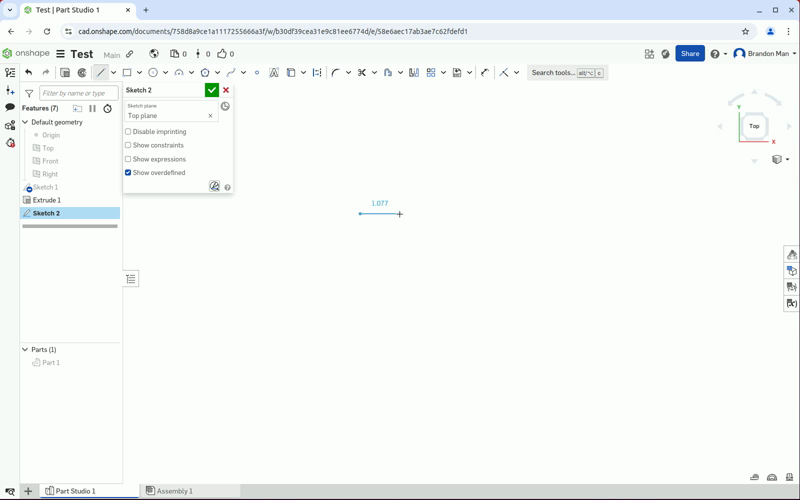
scroll(6)
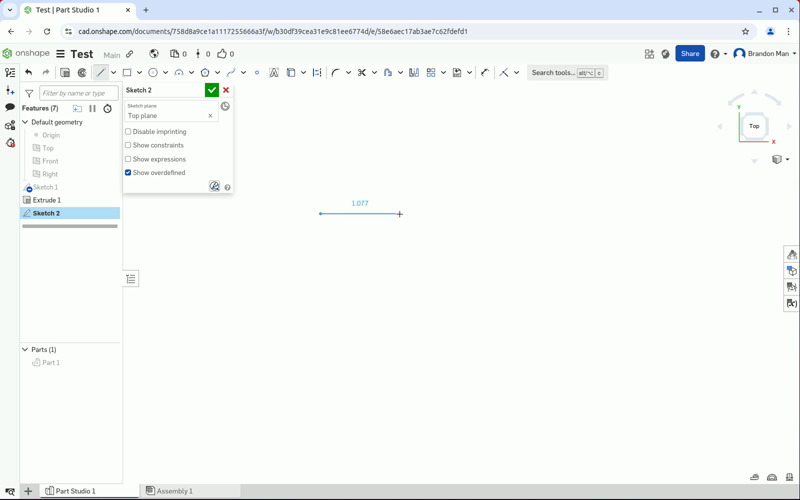
click(399, 213)
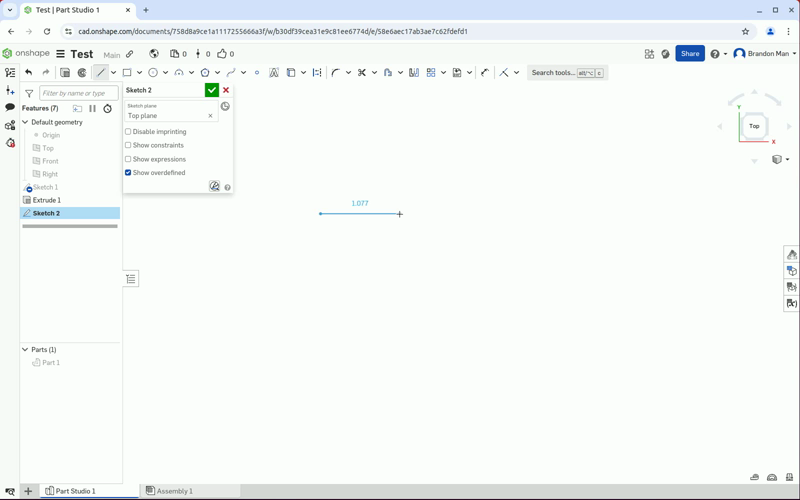
scroll(-6)
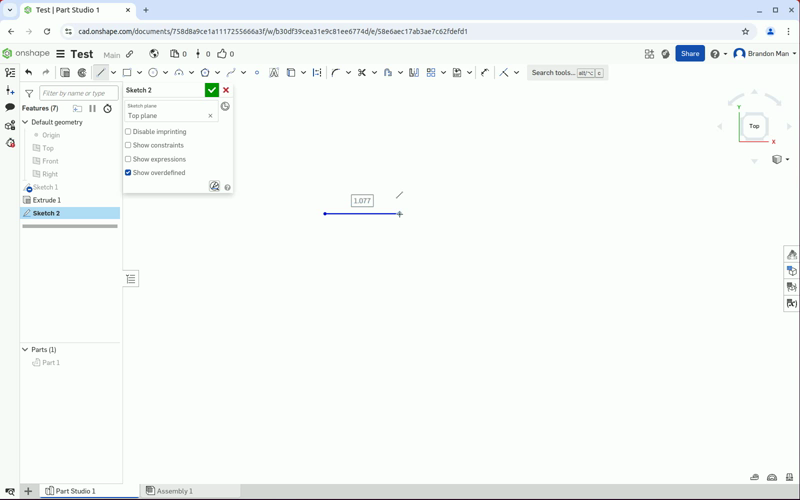
scroll(-6)
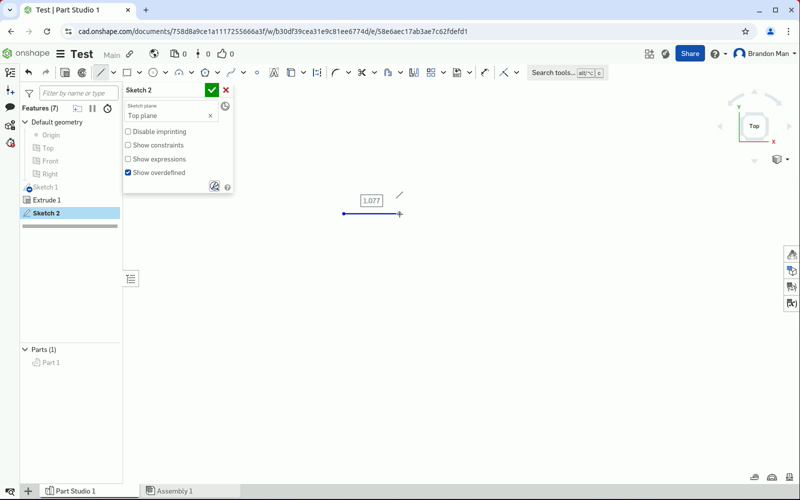
scroll(-6)
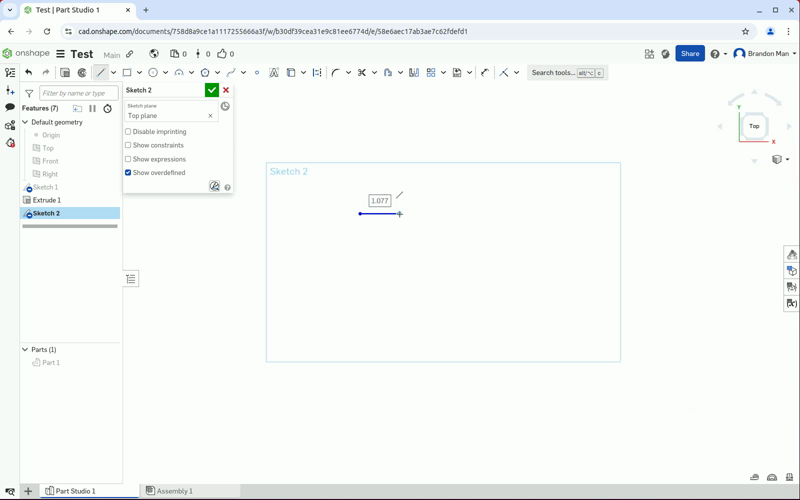
scroll(-6)
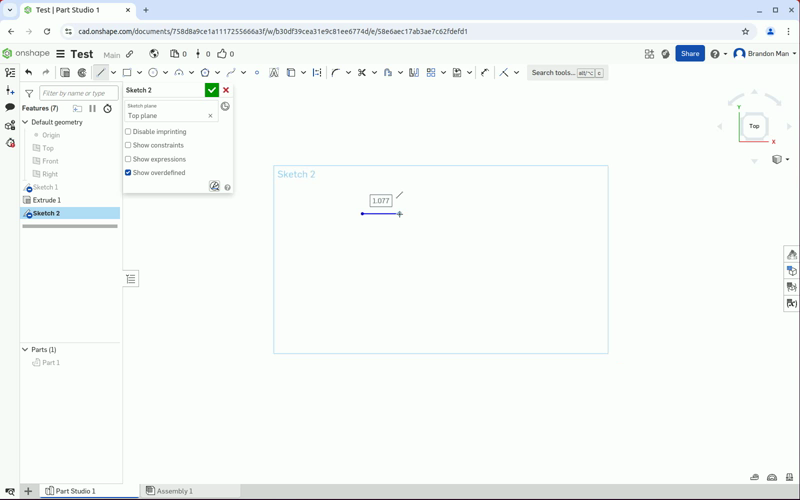
scroll(-6)
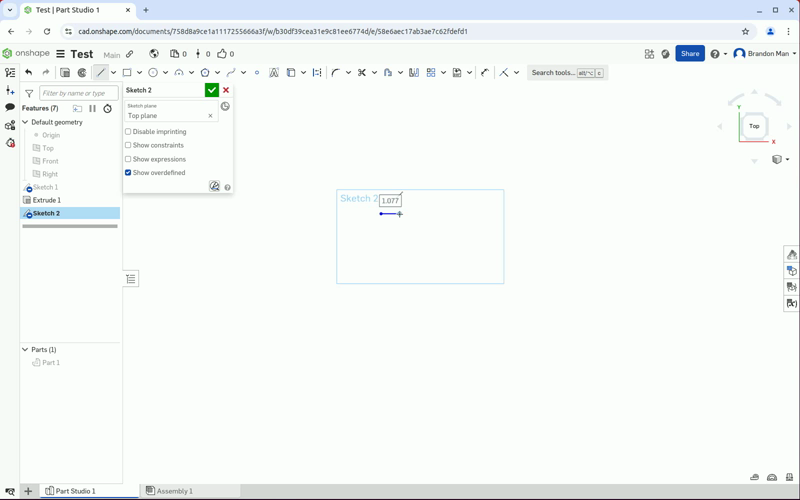
scroll(-6)
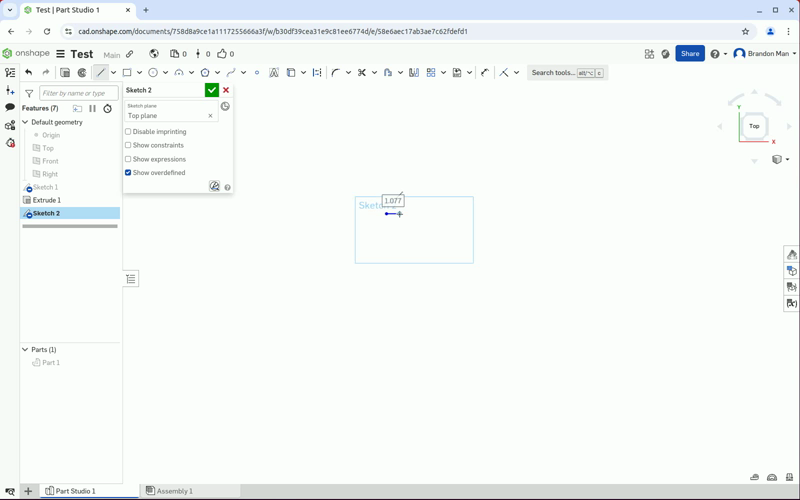
scroll(-6)
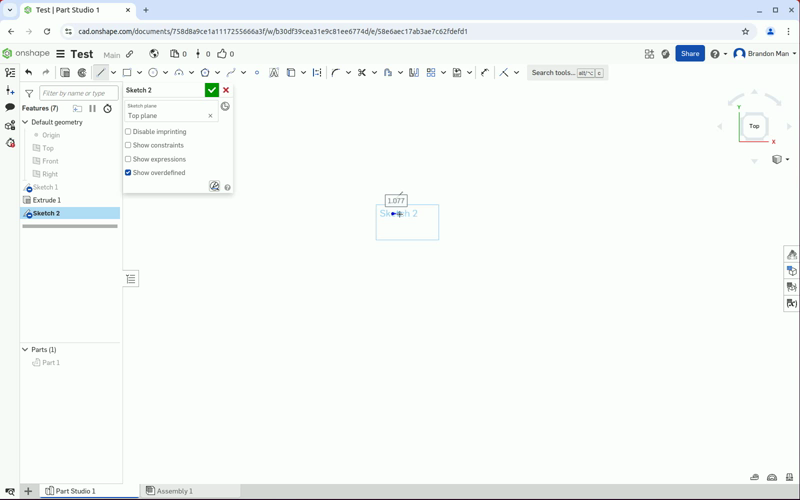
key_up(shift)
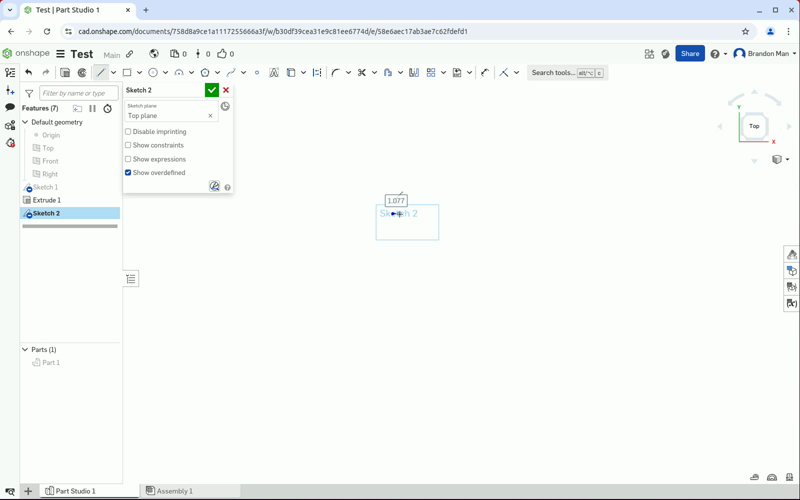
key_down(shift)
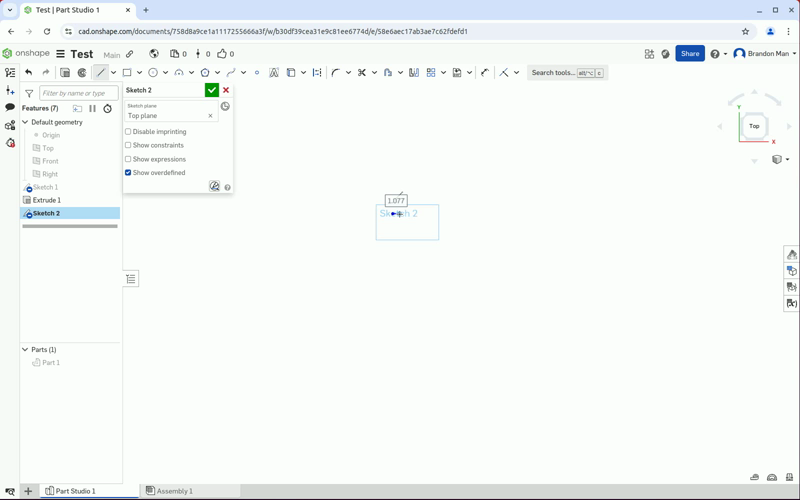
mouse_move(429, 213)
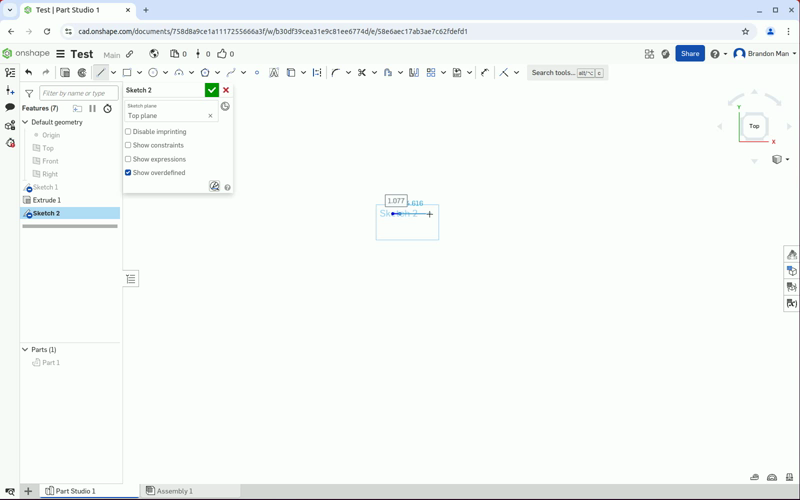
mouse_move(399, 206)
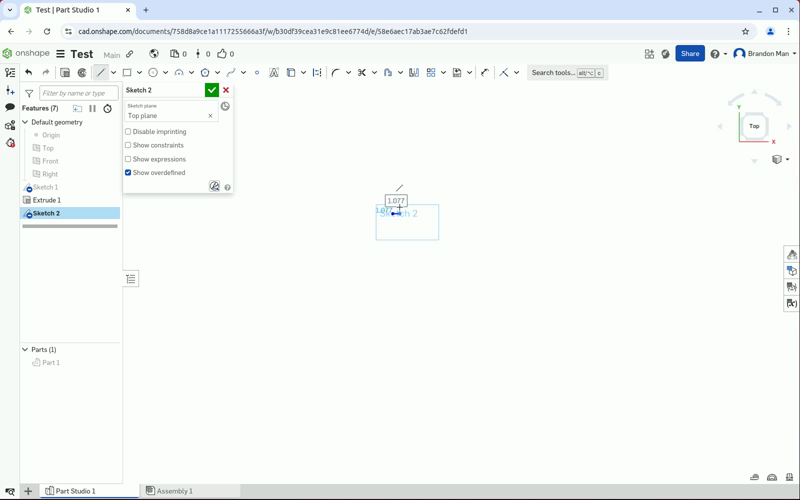
scroll(6)
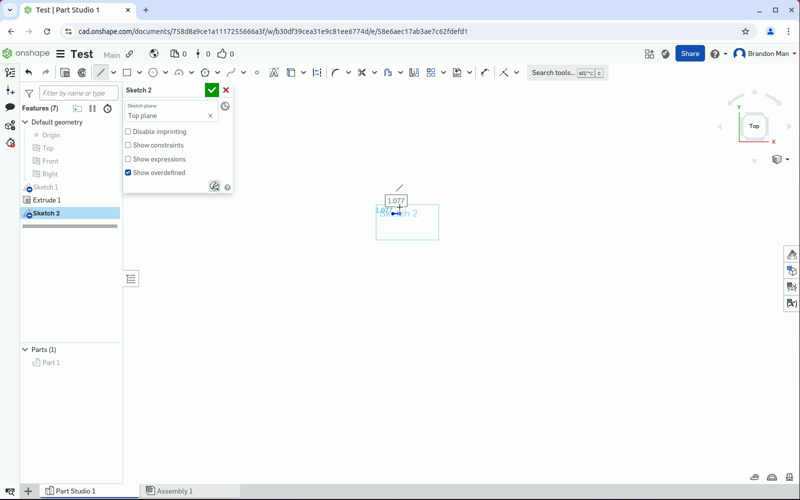
scroll(6)
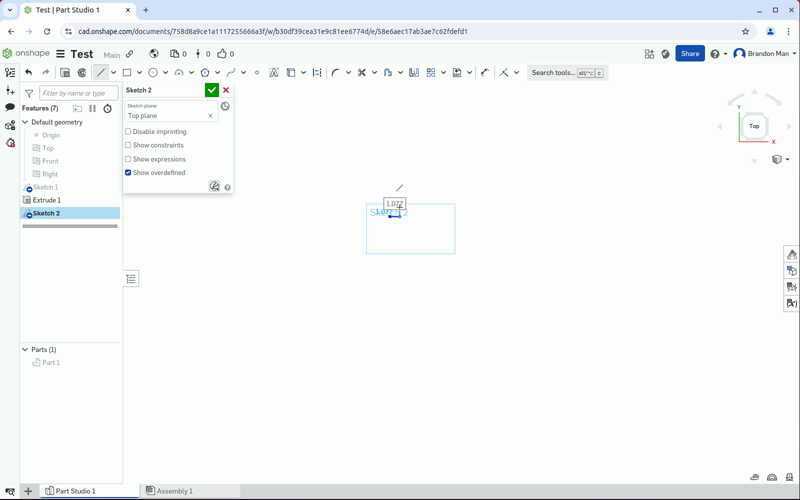
scroll(6)
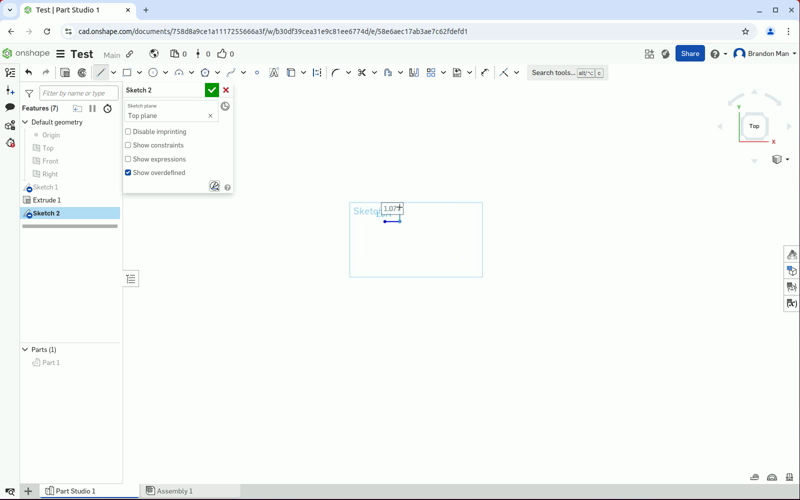
scroll(6)
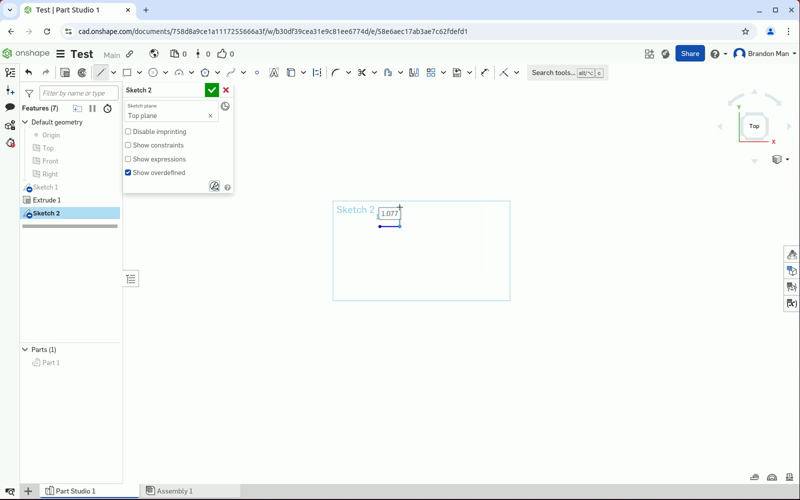
scroll(6)
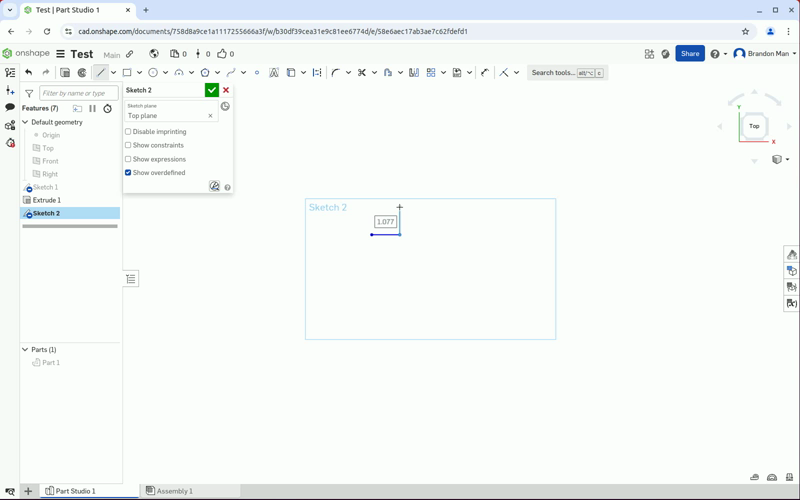
scroll(6)
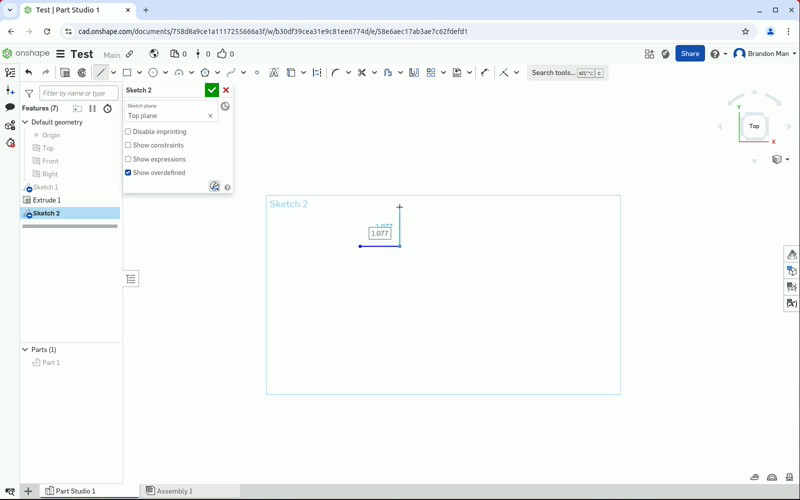
scroll(6)
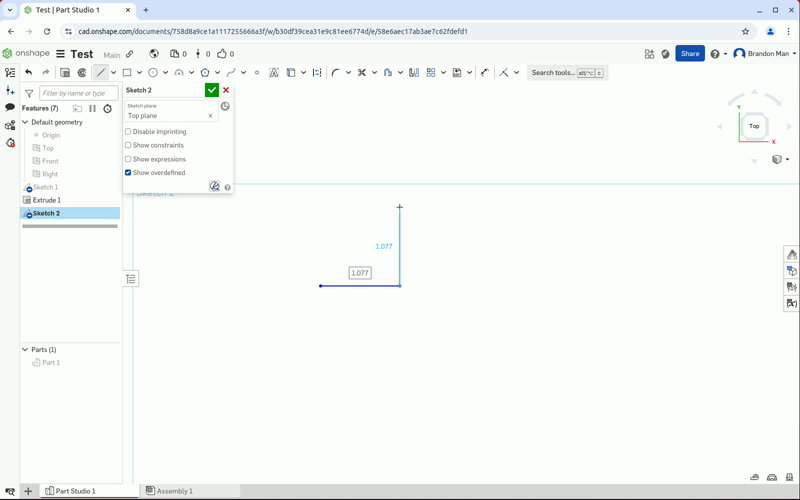
click(399, 206)
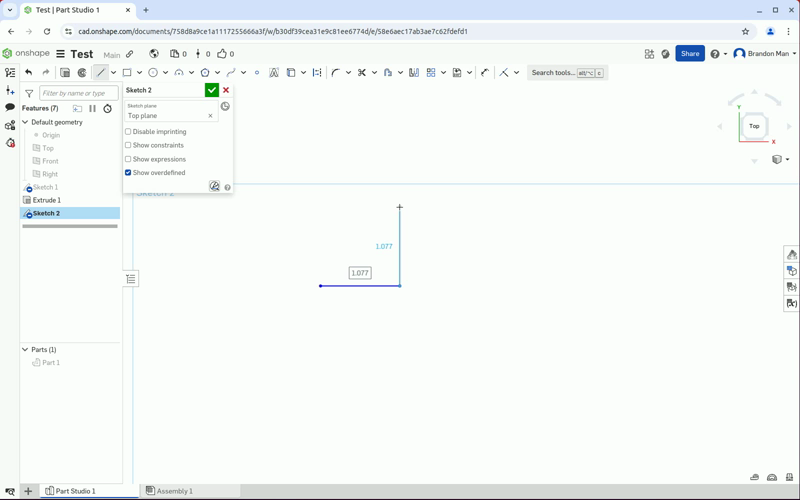
scroll(-6)
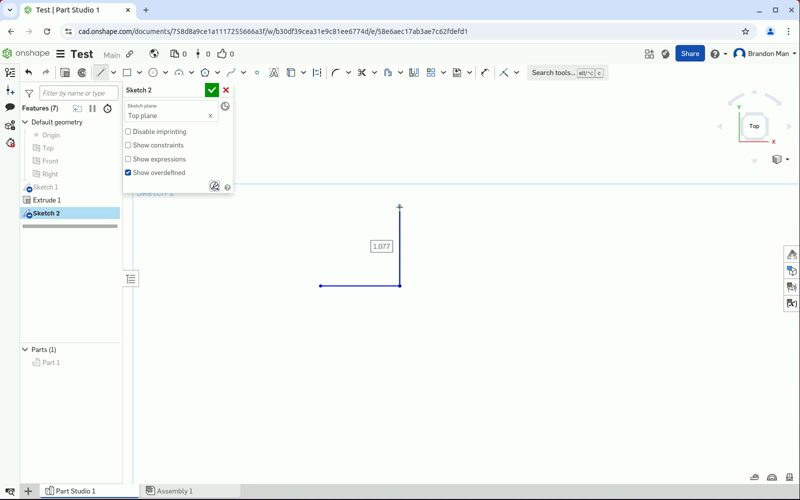
scroll(-6)
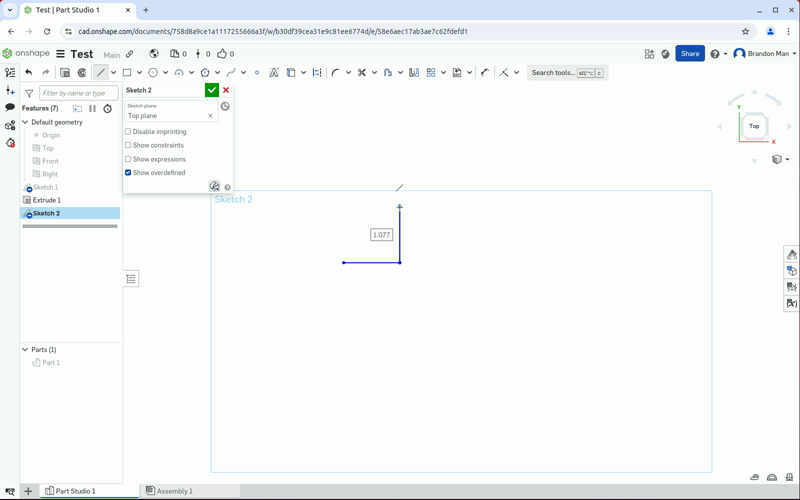
scroll(-6)
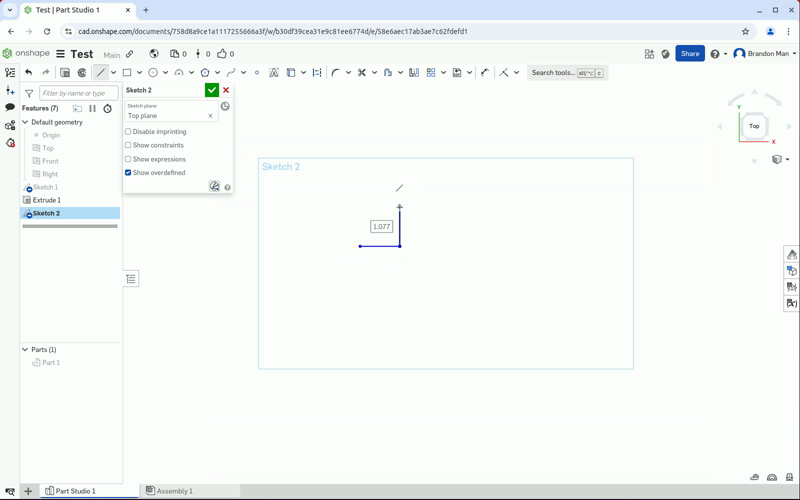
scroll(-6)
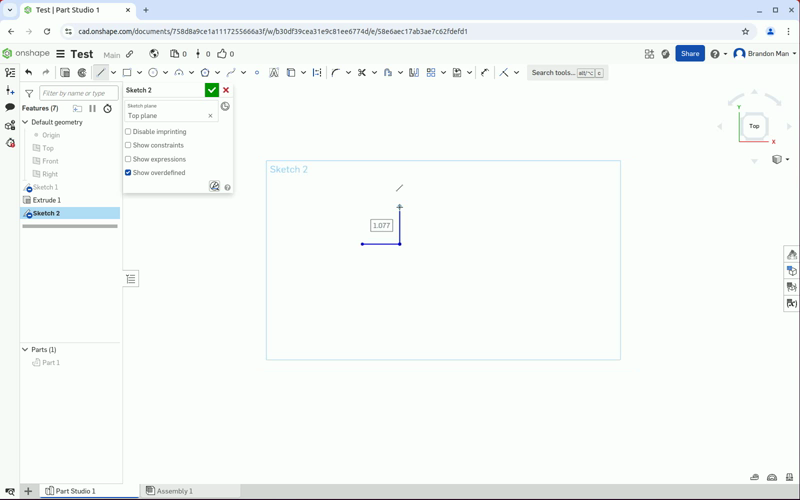
scroll(-6)
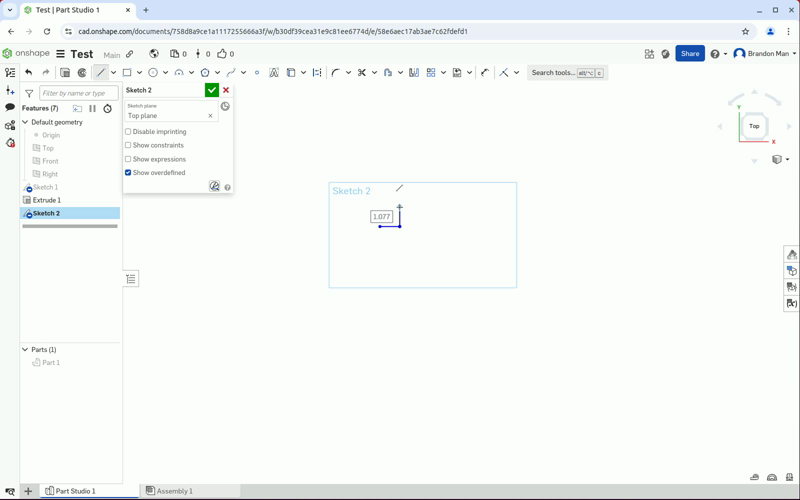
scroll(-6)
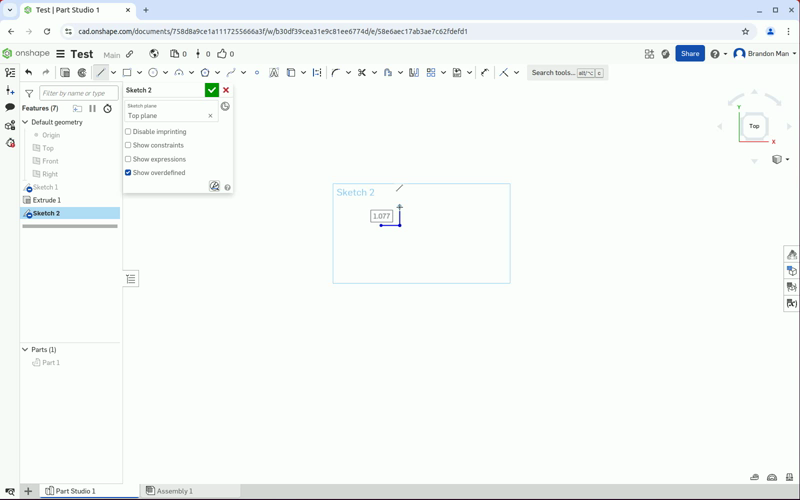
scroll(-6)
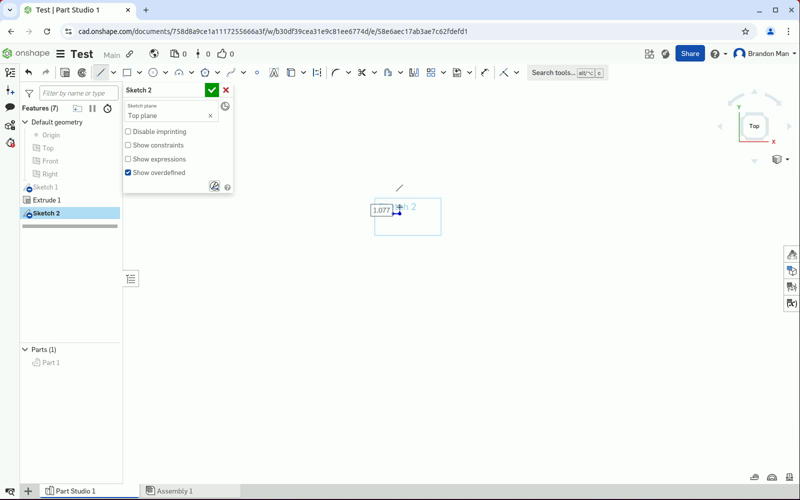
key_up(shift)
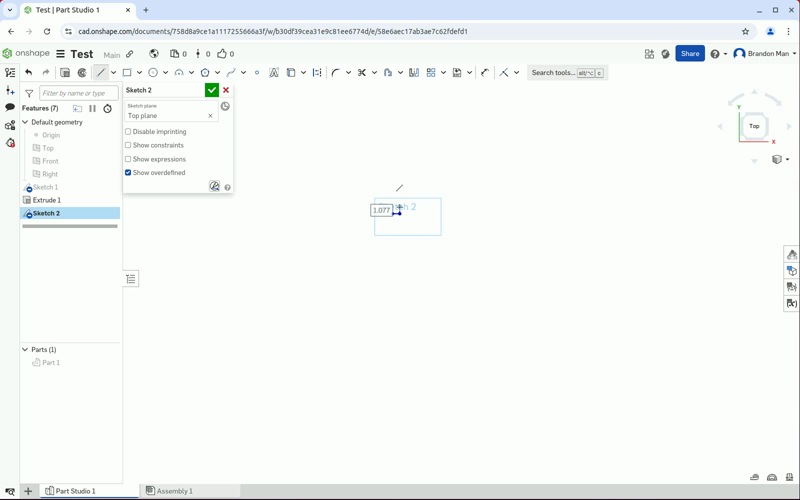
key_down(shift)
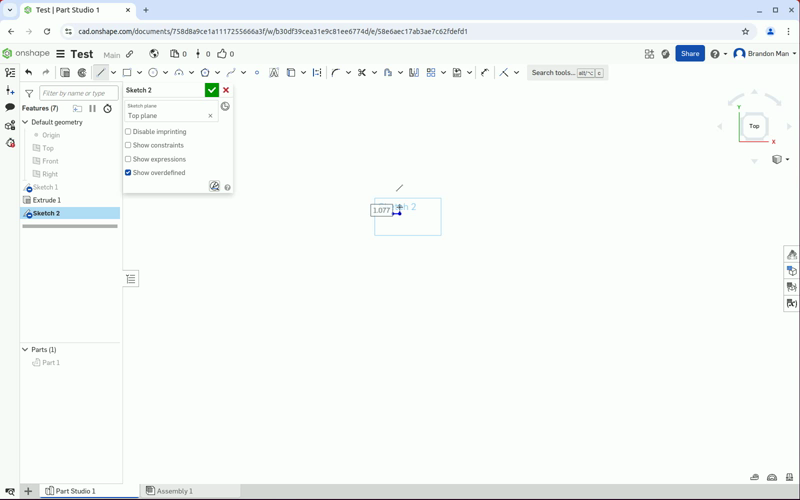
mouse_move(429, 206)
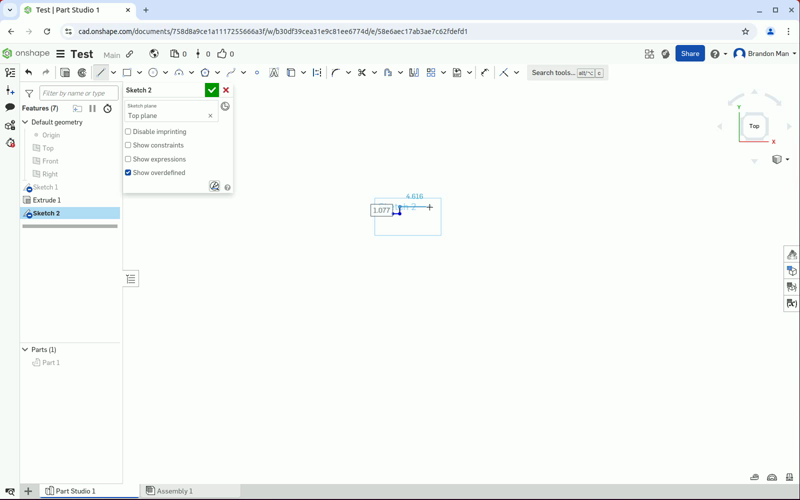
mouse_move(392, 206)
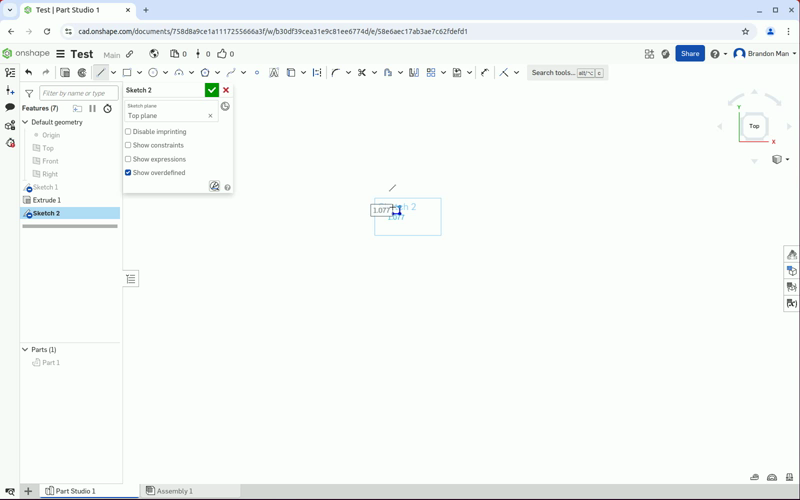
scroll(6)
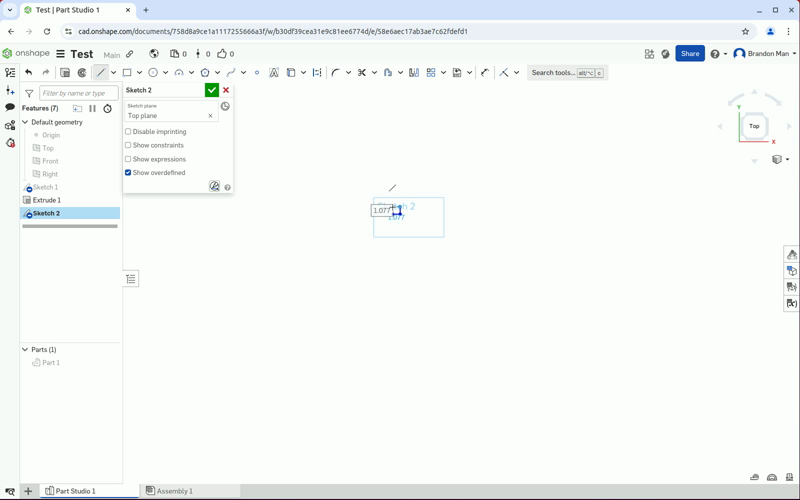
scroll(6)
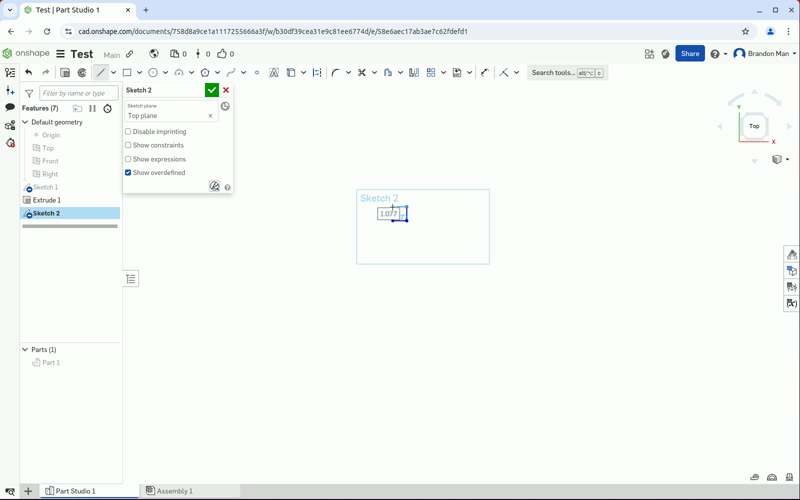
scroll(6)
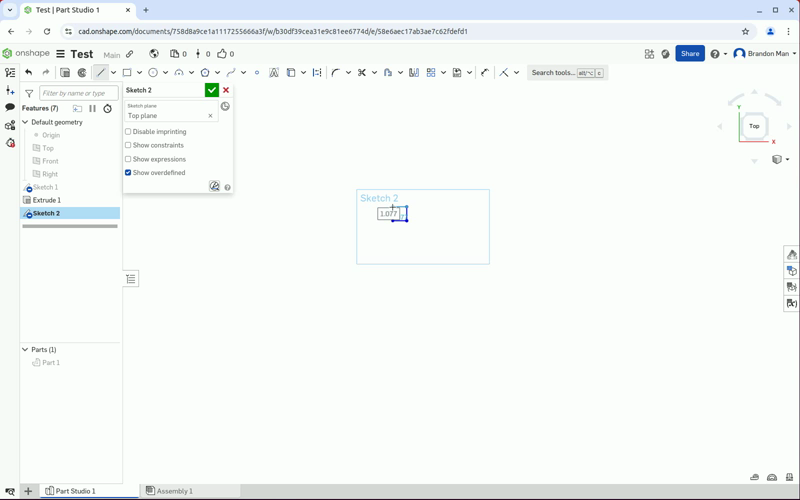
scroll(6)
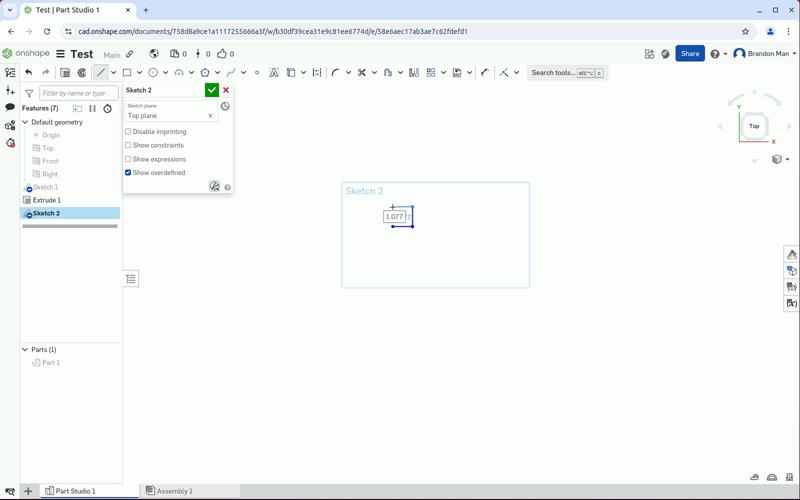
scroll(6)
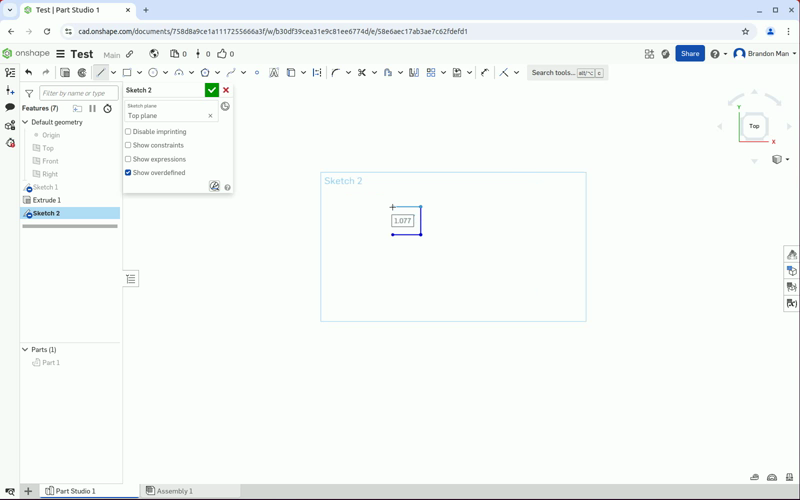
scroll(6)
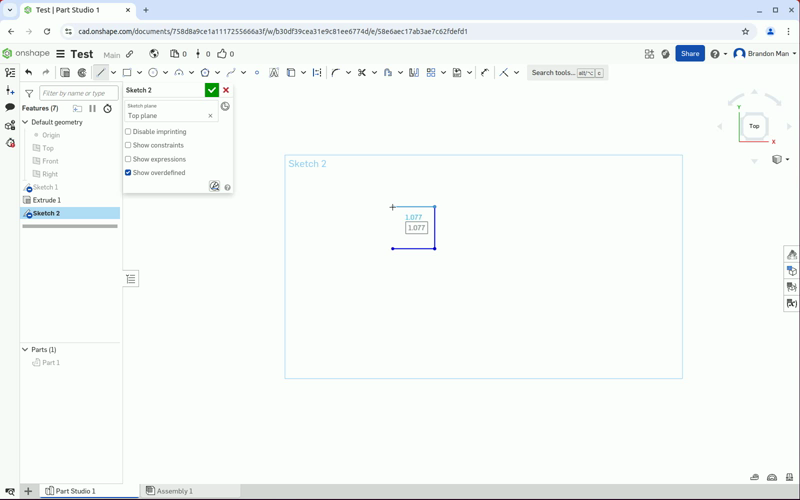
scroll(6)
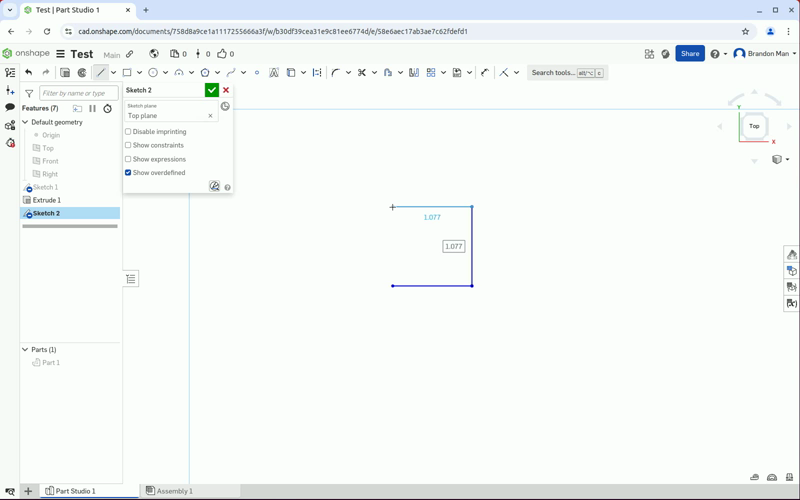
click(392, 206)
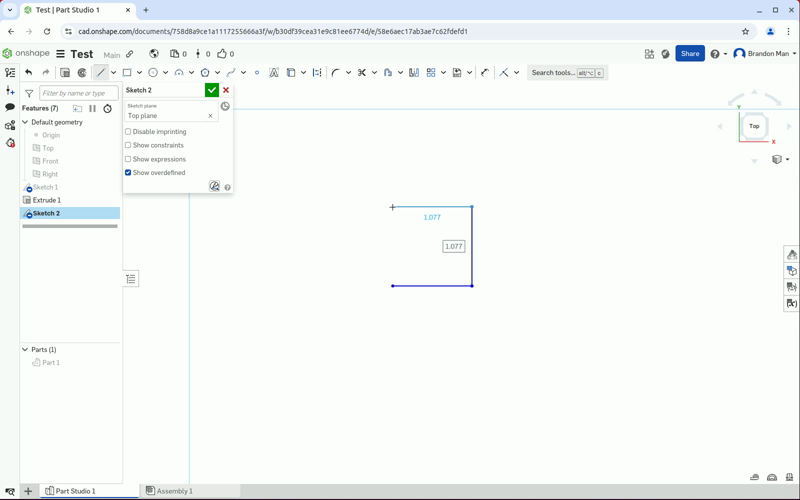
scroll(-6)
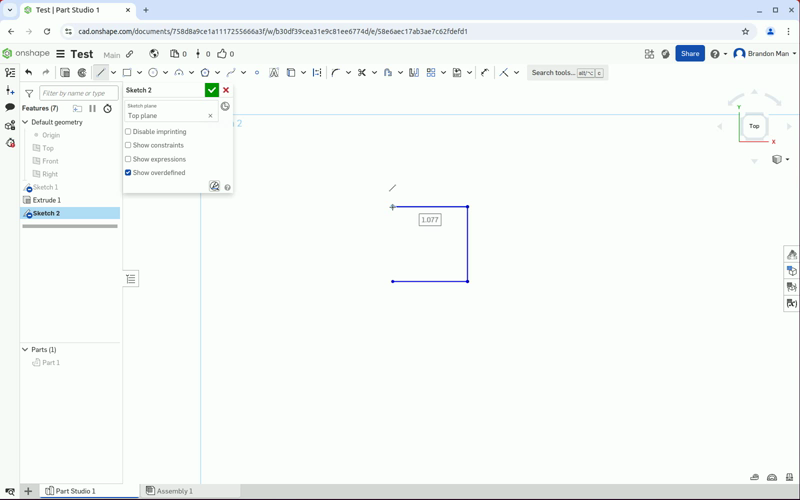
scroll(-6)
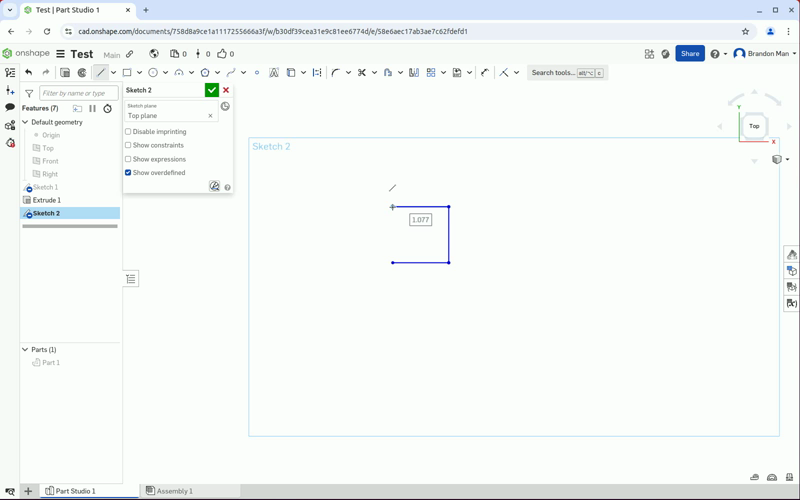
scroll(-6)
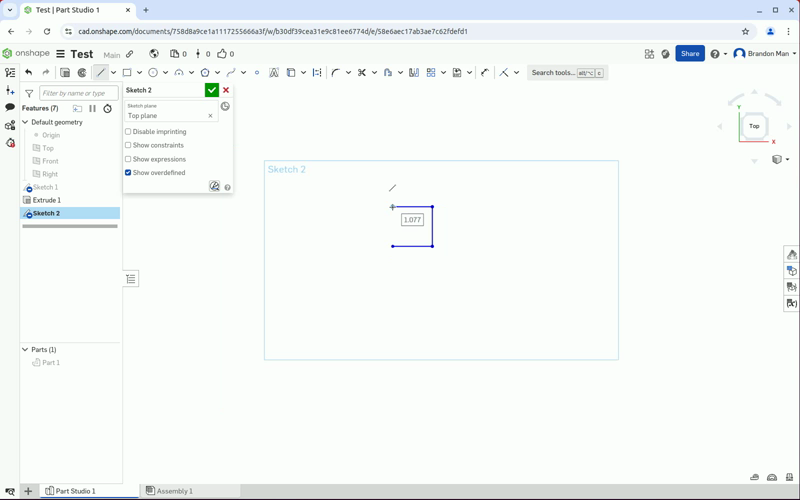
scroll(-6)
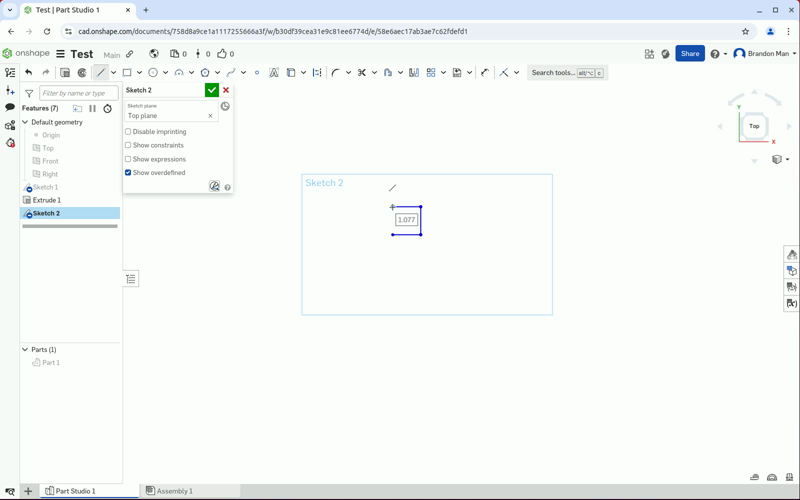
scroll(-6)
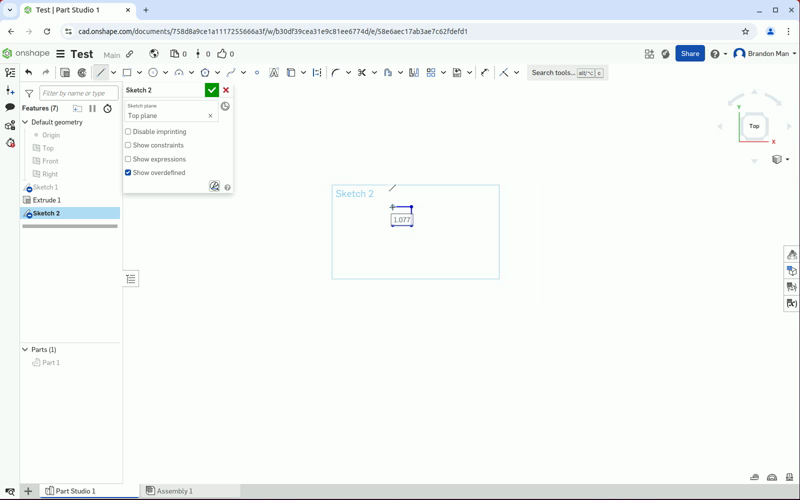
scroll(-6)
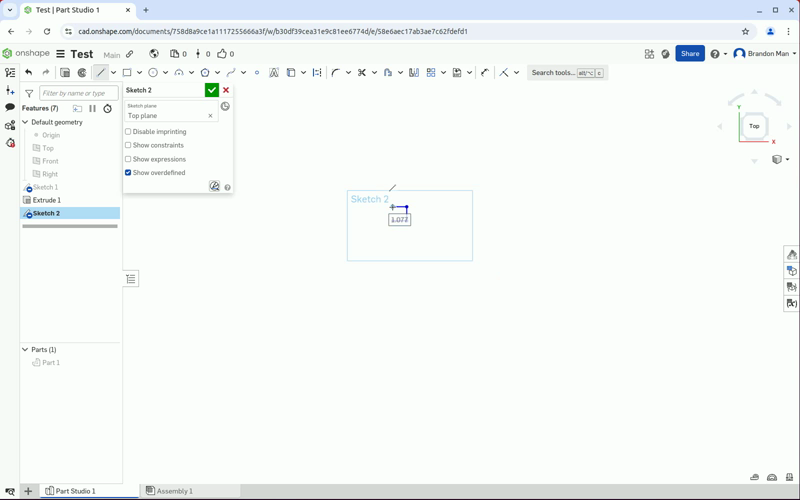
scroll(-6)
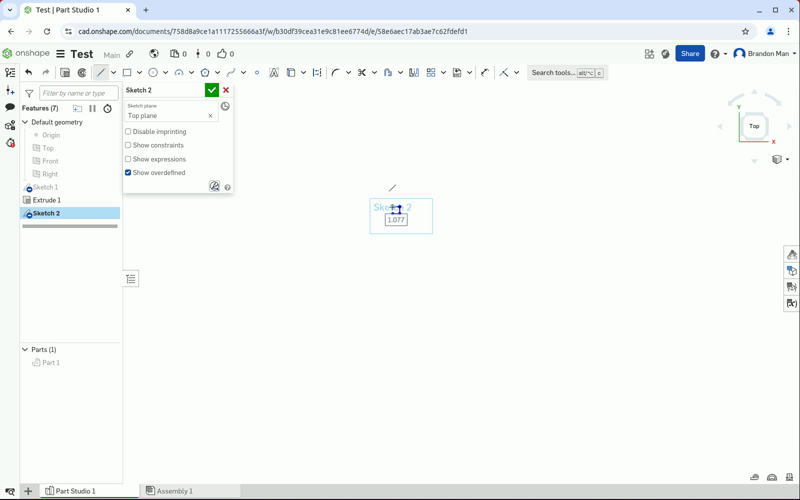
key_up(shift)
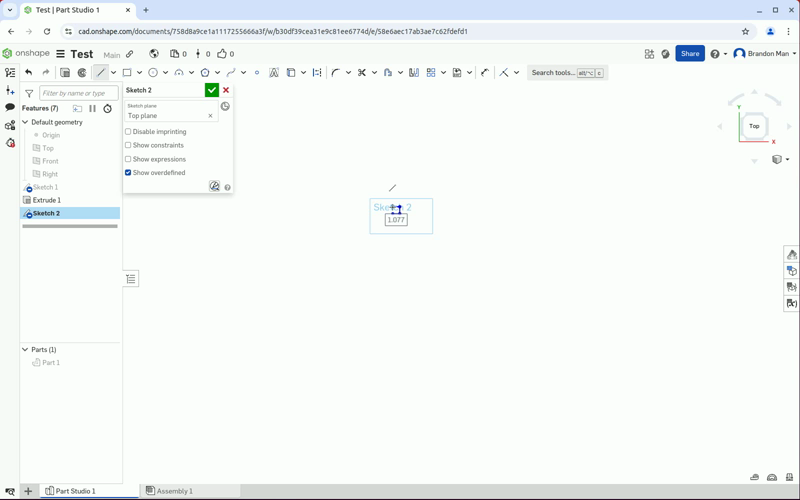
mouse_move(422, 206)
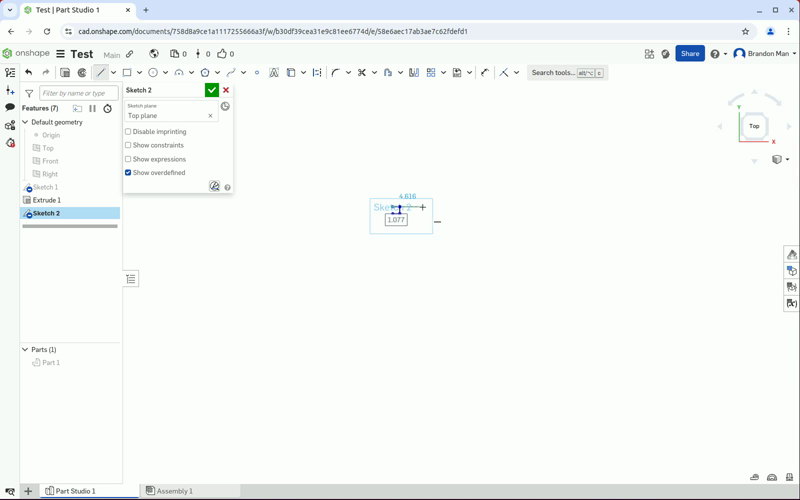
key_down(shift)
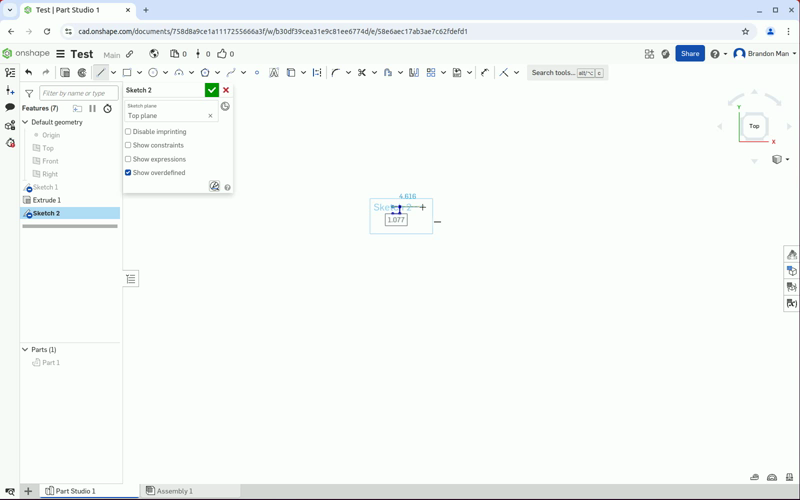
mouse_move(392, 213)
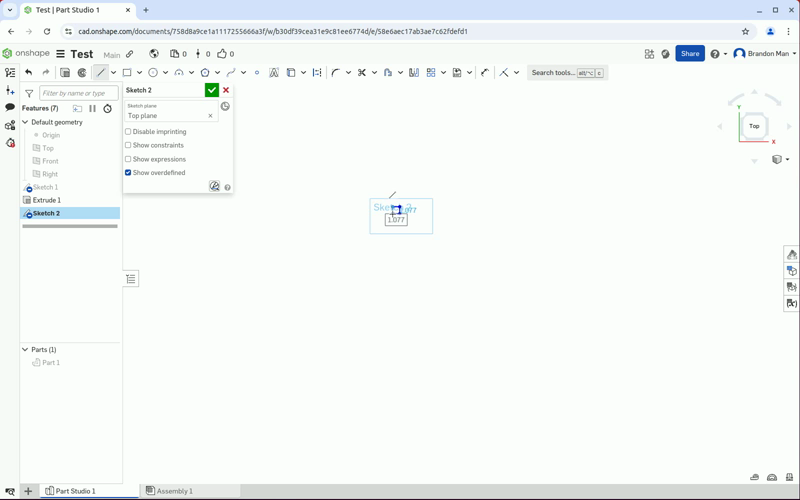
scroll(6)
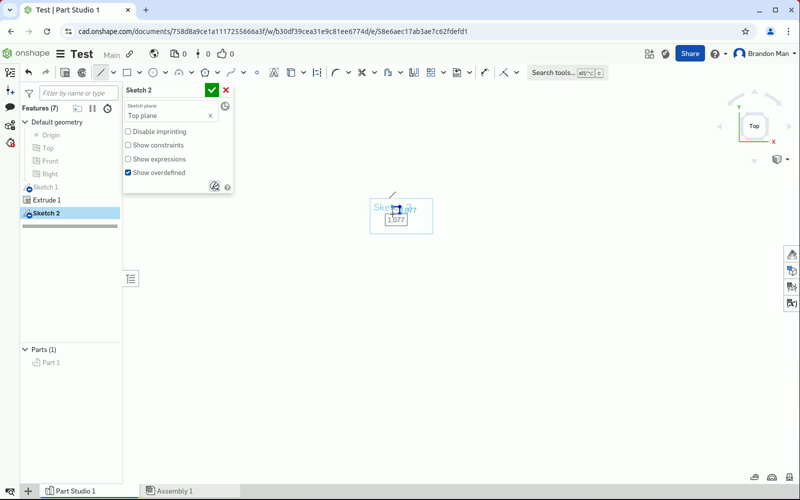
scroll(6)
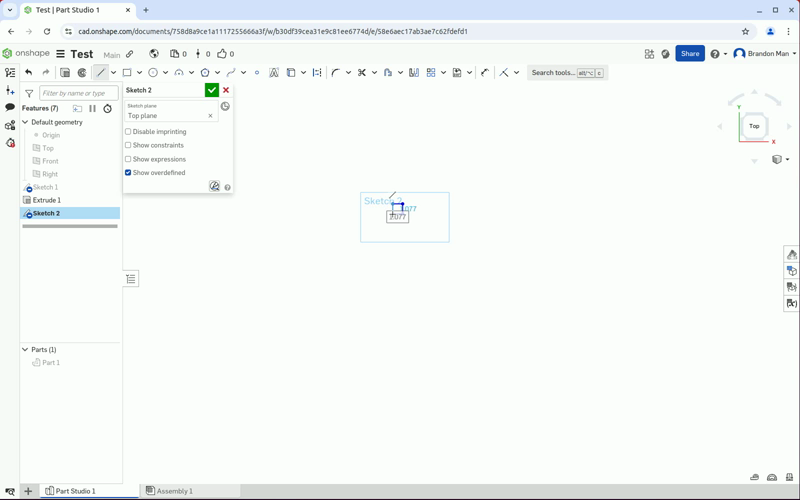
scroll(6)
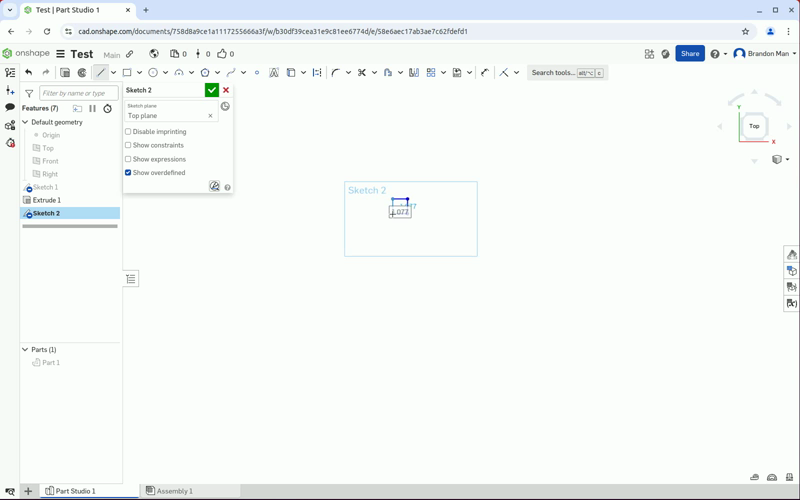
scroll(6)
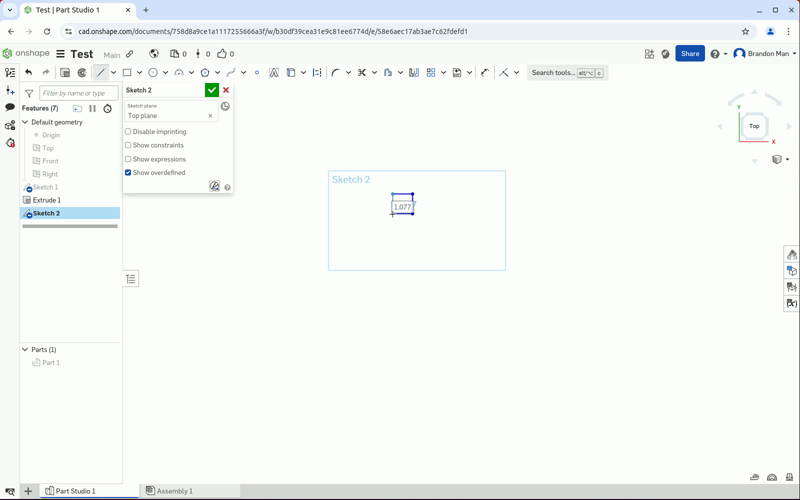
scroll(6)
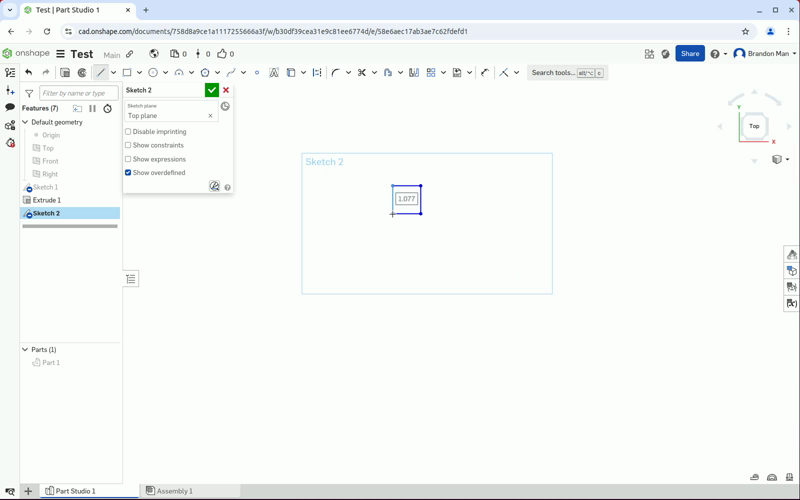
scroll(6)
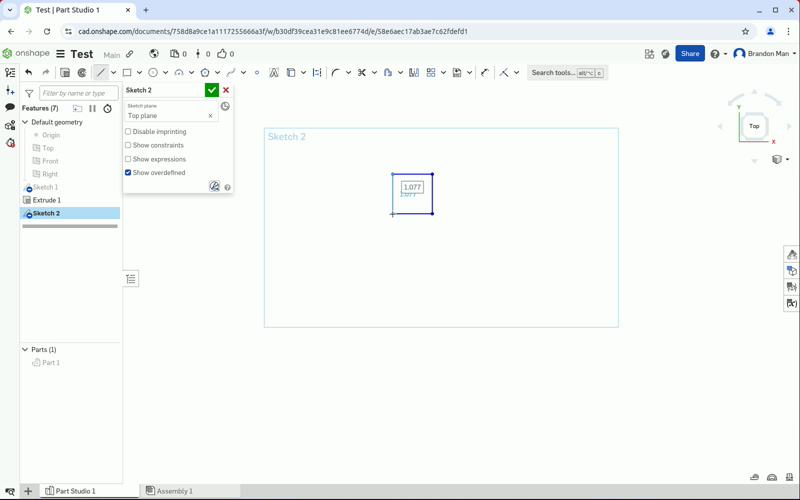
scroll(6)
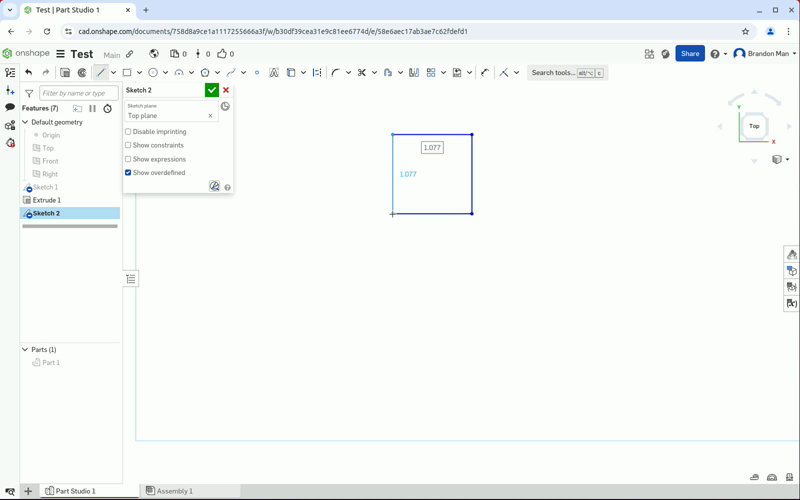
key_up(shift)
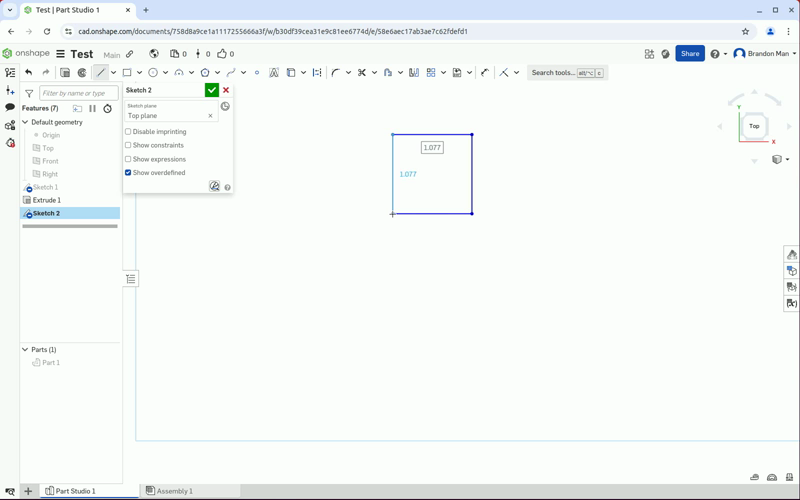
click(392, 213)
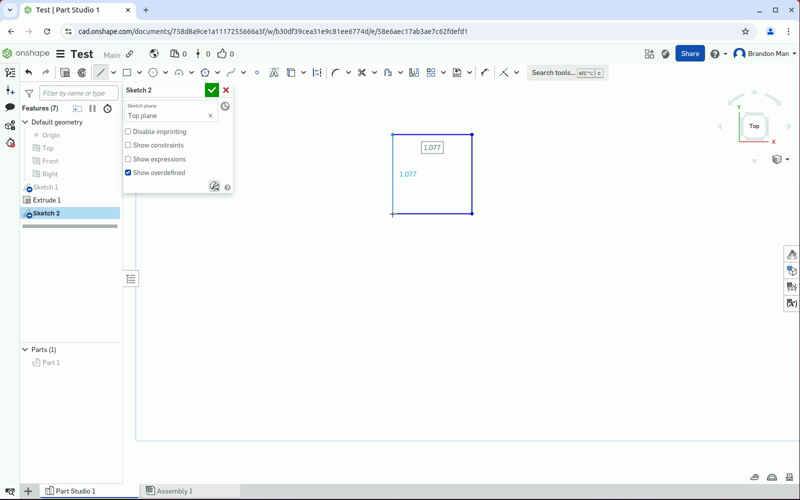
scroll(-6)
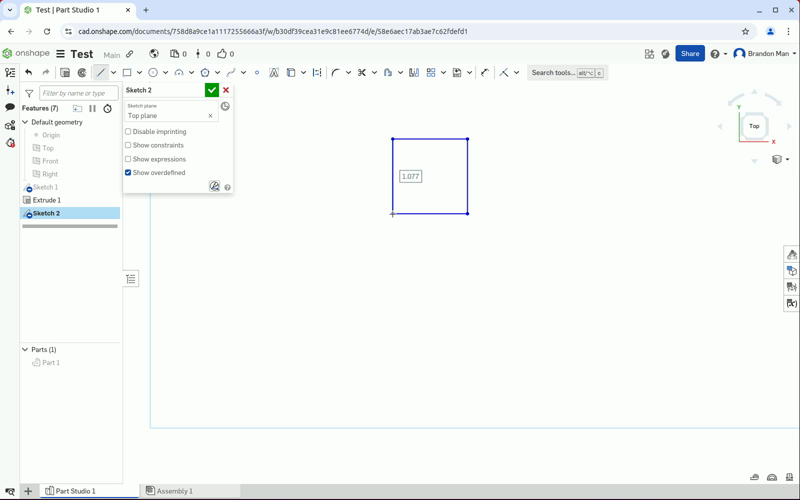
scroll(-6)
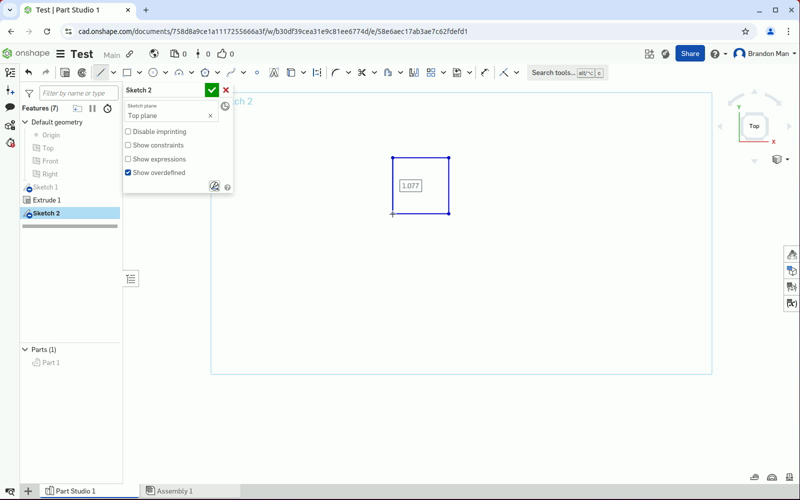
scroll(-6)
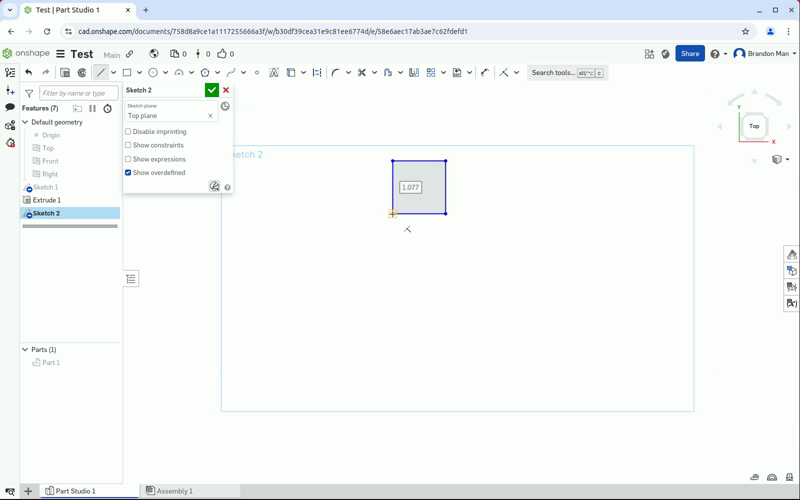
scroll(-6)
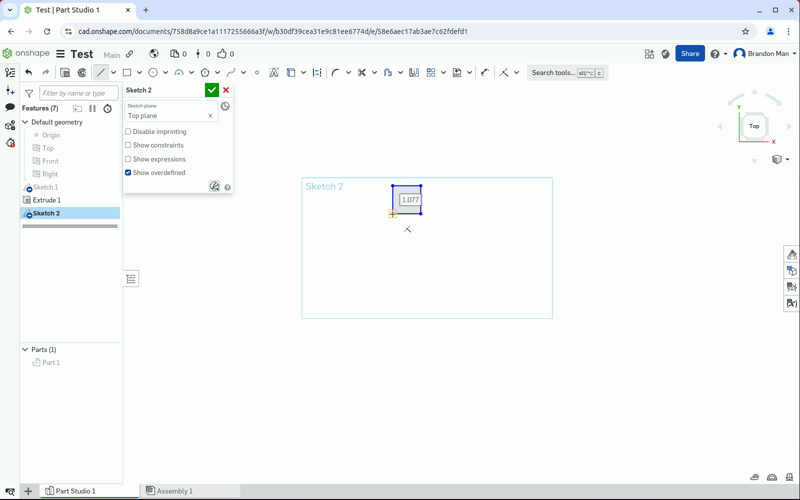
scroll(-6)
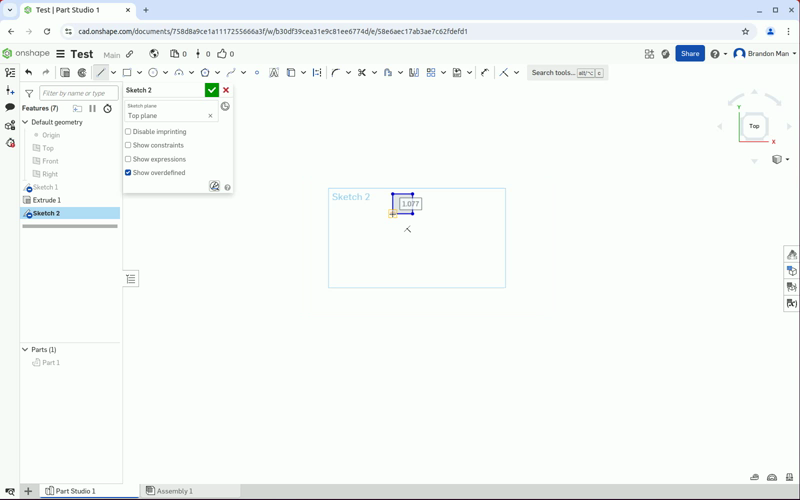
scroll(-6)
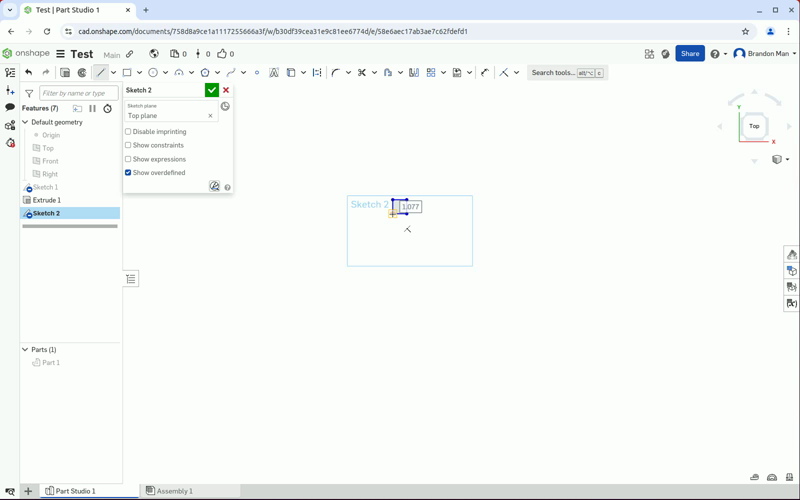
scroll(-6)
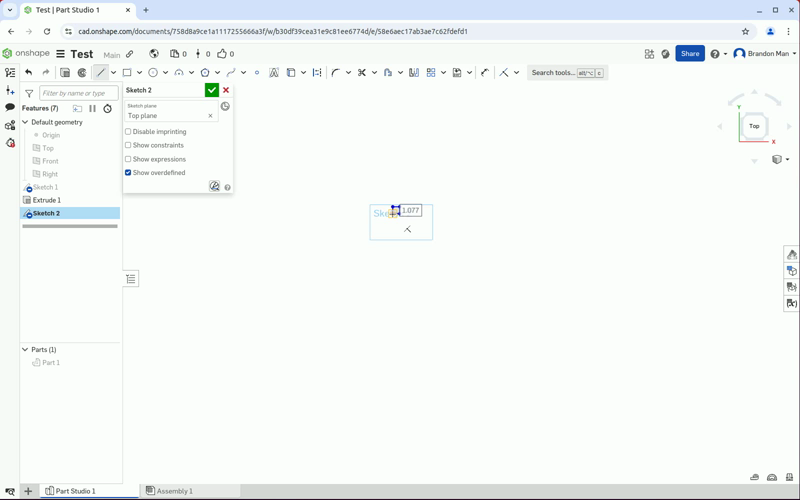
key(esc)
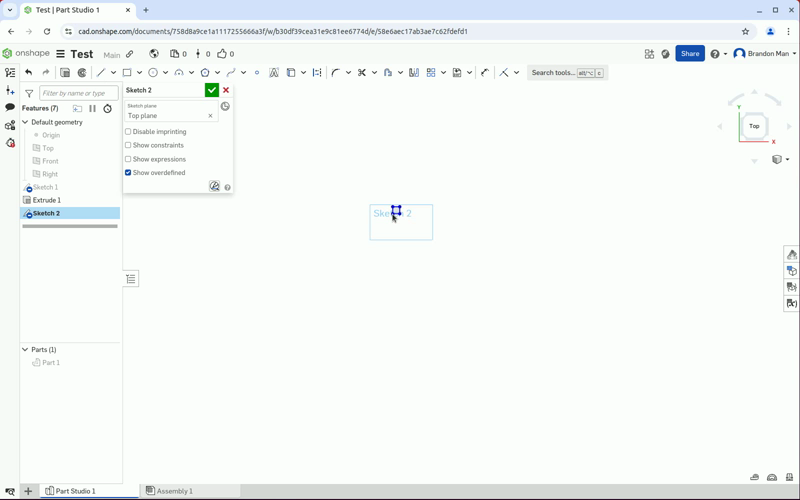
mouse_move(395, 212)
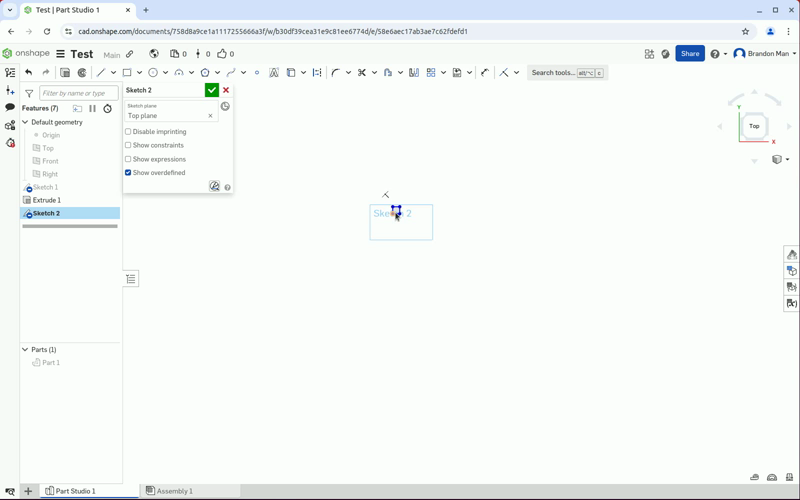
scroll(6)
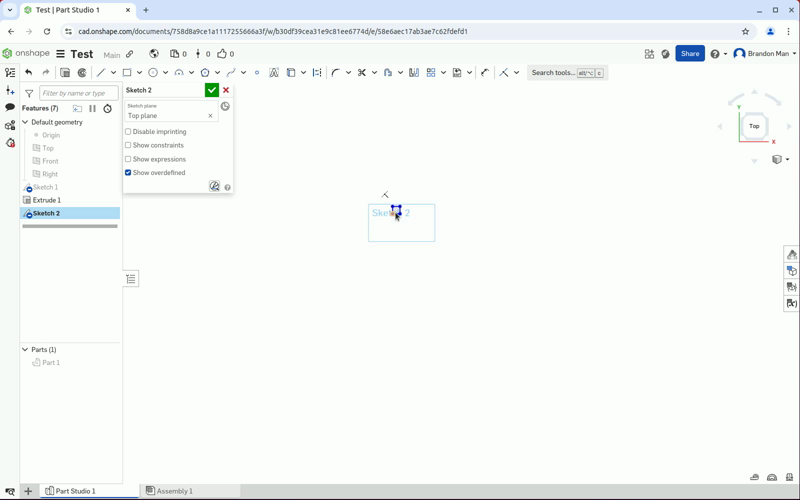
scroll(6)
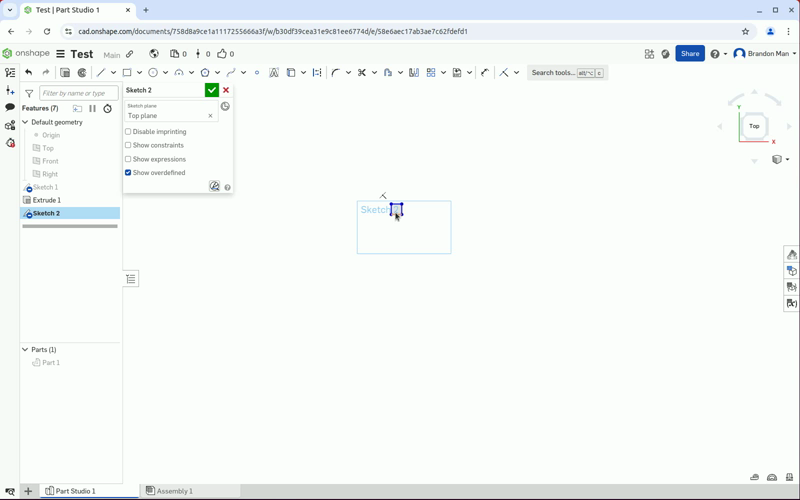
scroll(6)
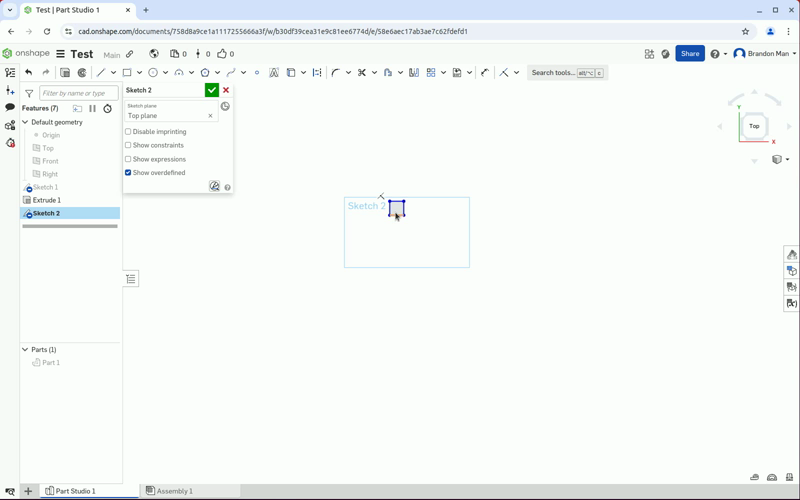
scroll(6)
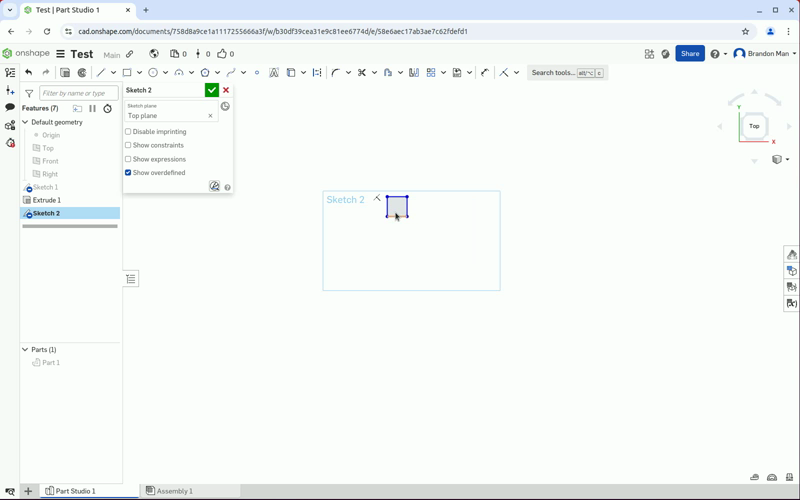
scroll(6)
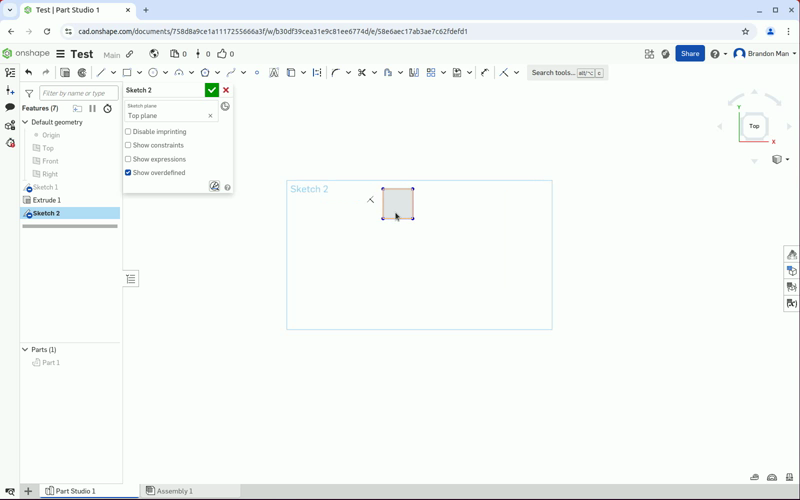
scroll(6)
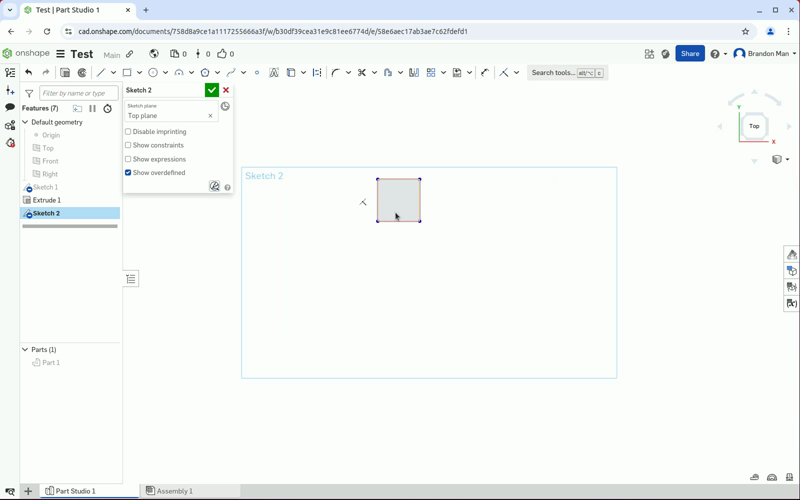
scroll(6)
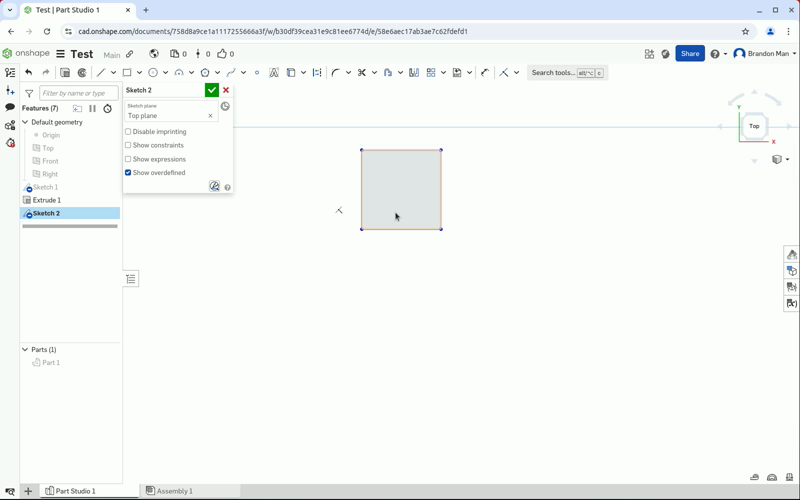
click(395, 212)
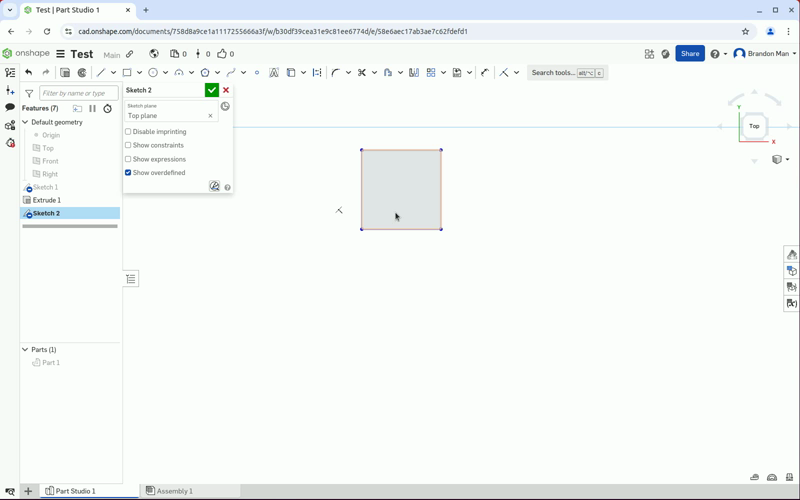
scroll(-6)
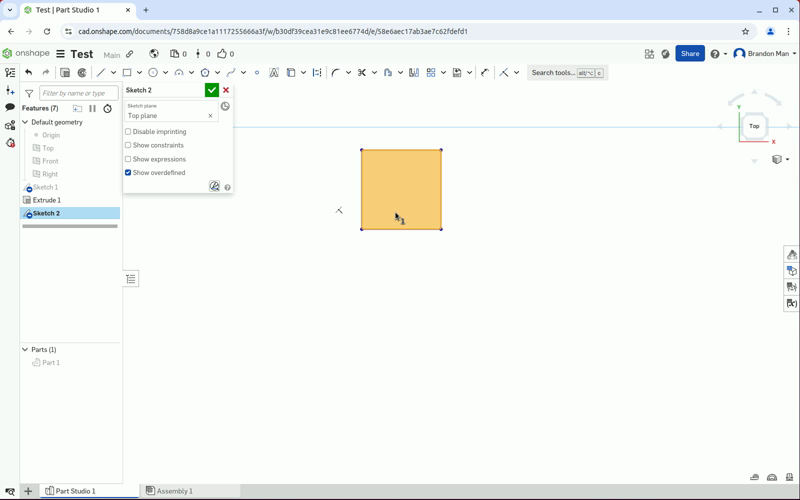
scroll(-6)
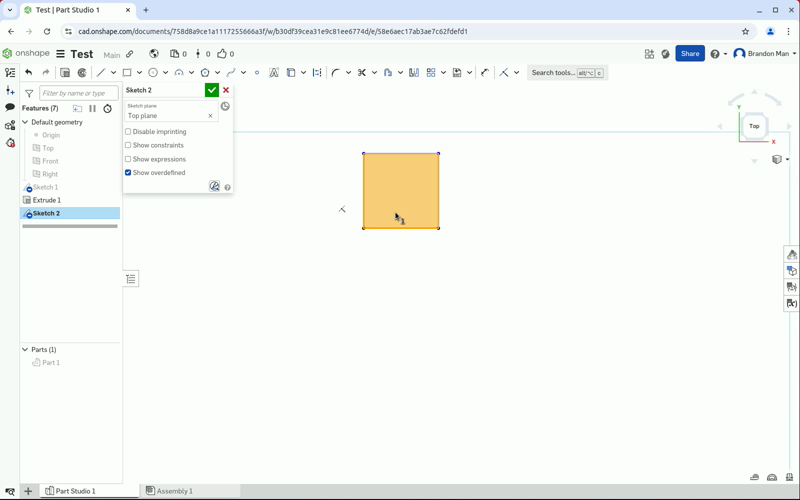
scroll(-6)
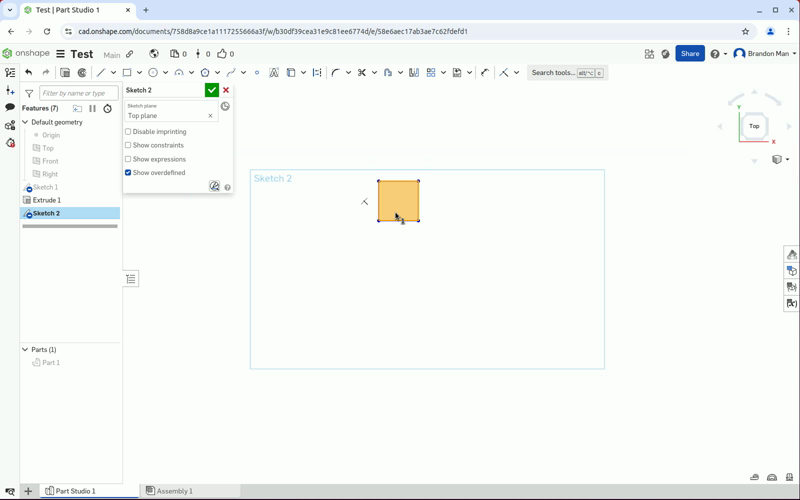
scroll(-6)
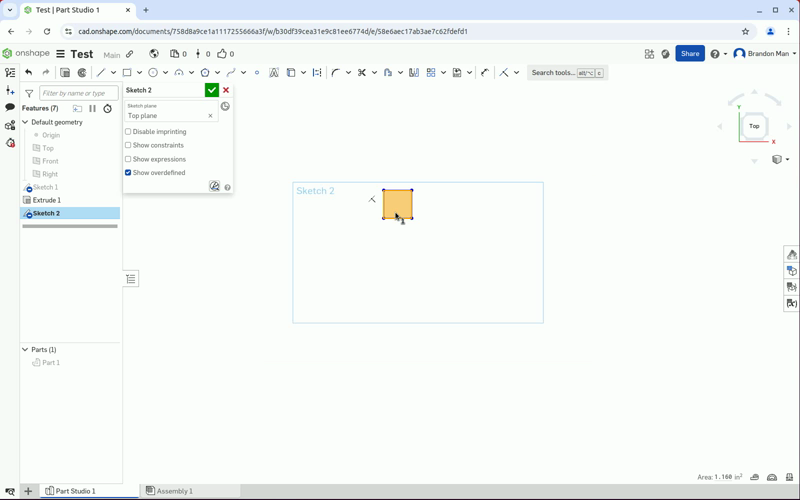
scroll(-6)
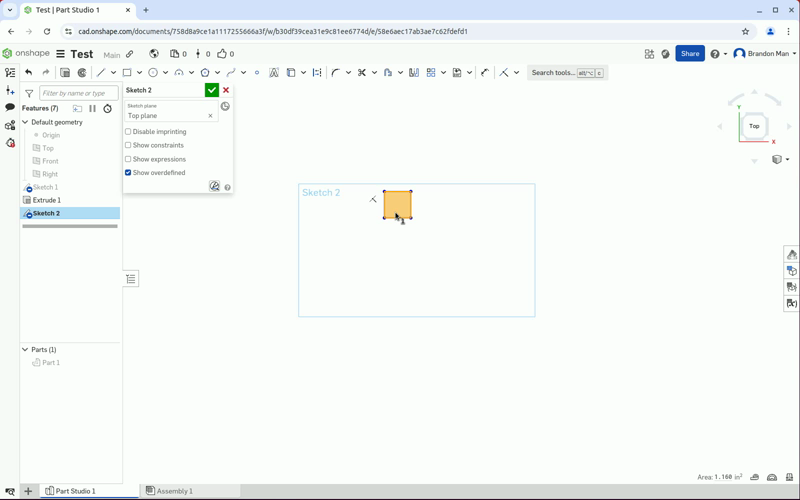
scroll(-6)
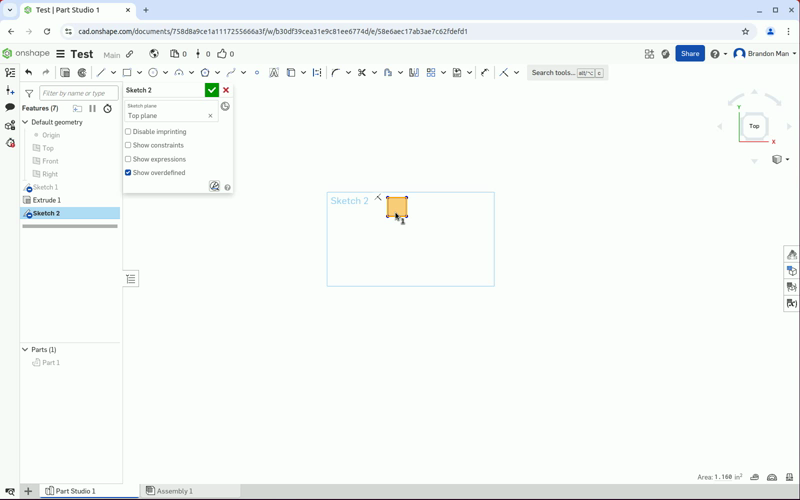
scroll(-6)
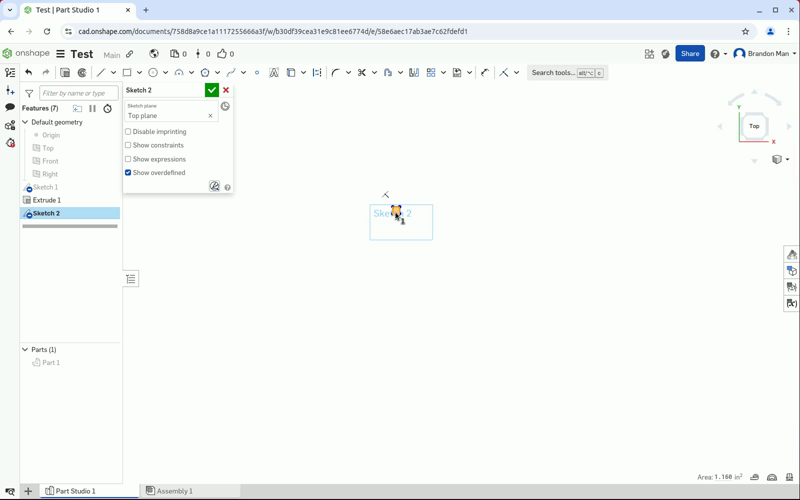
mouse_move(73, 352)
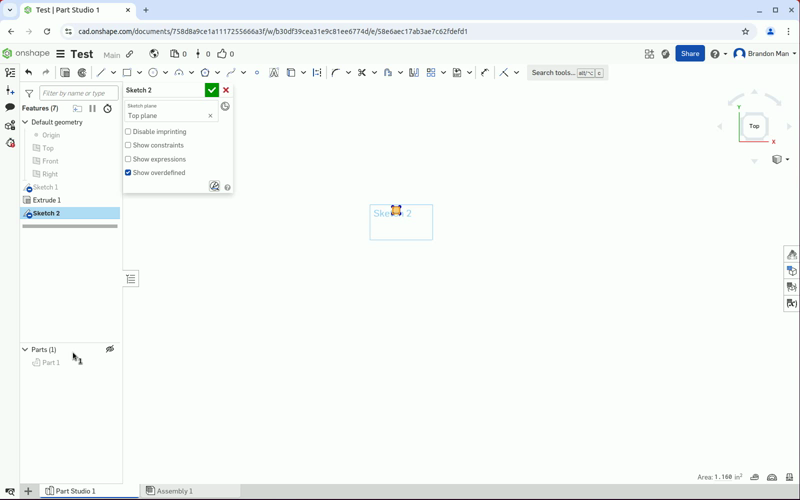
key(shift+y)
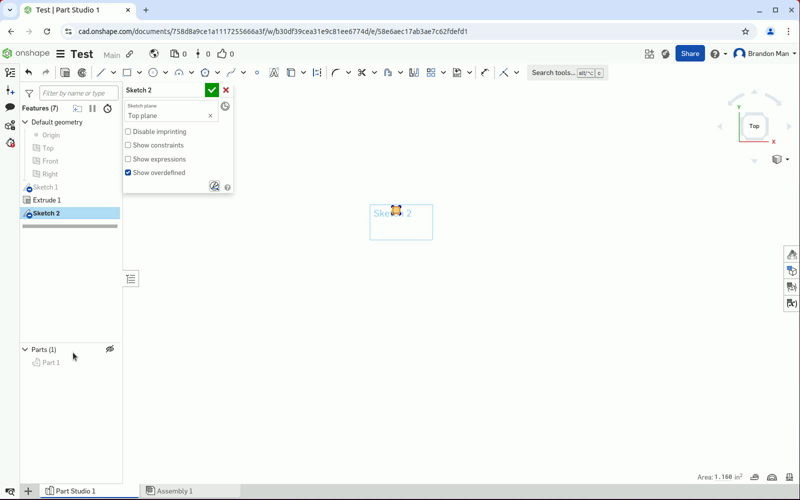
key(shift+e)
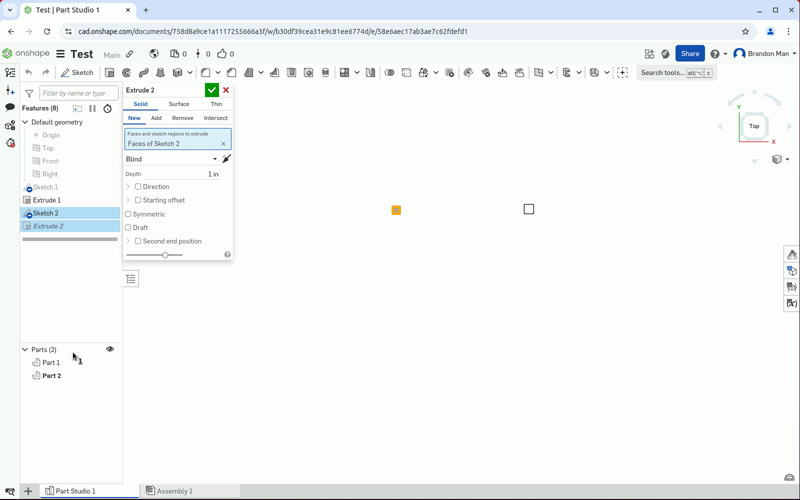
mouse_move(143, 106)
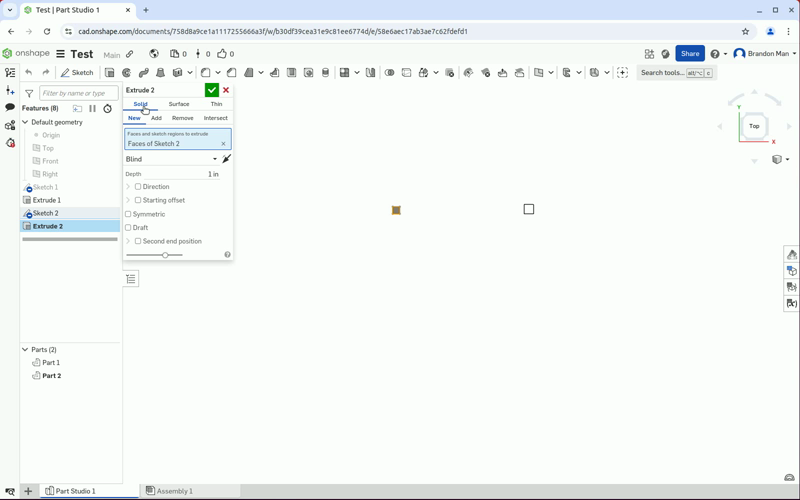
click(143, 106)
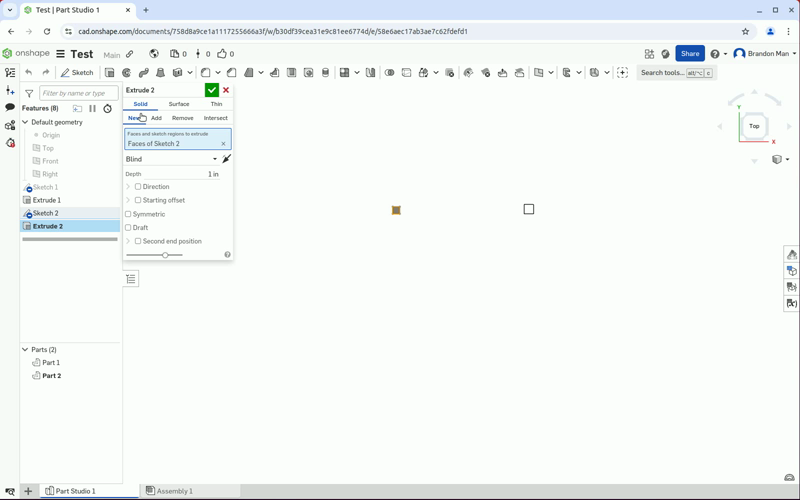
mouse_move(137, 120)
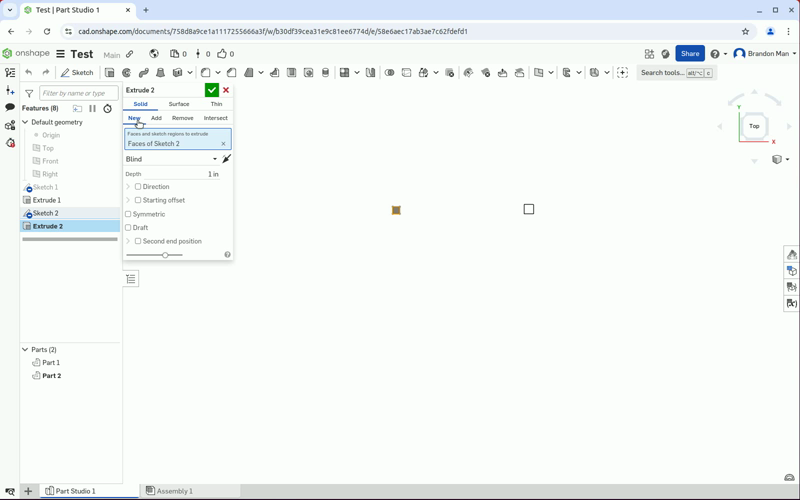
click(137, 120)
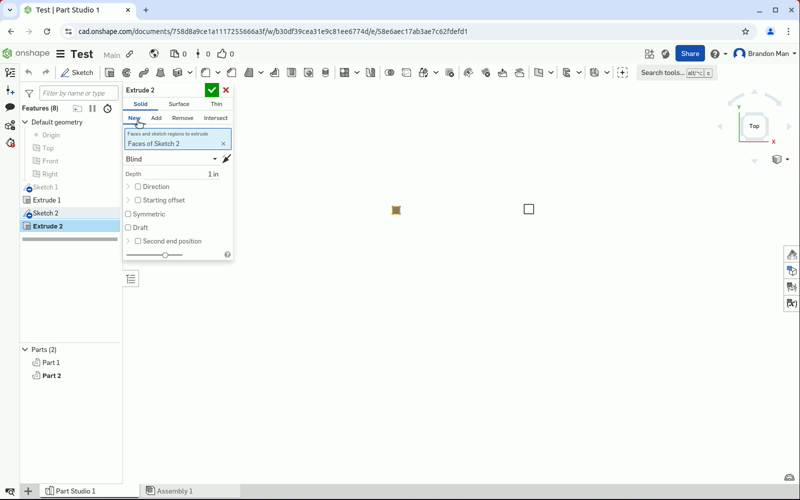
key(tab, 4)
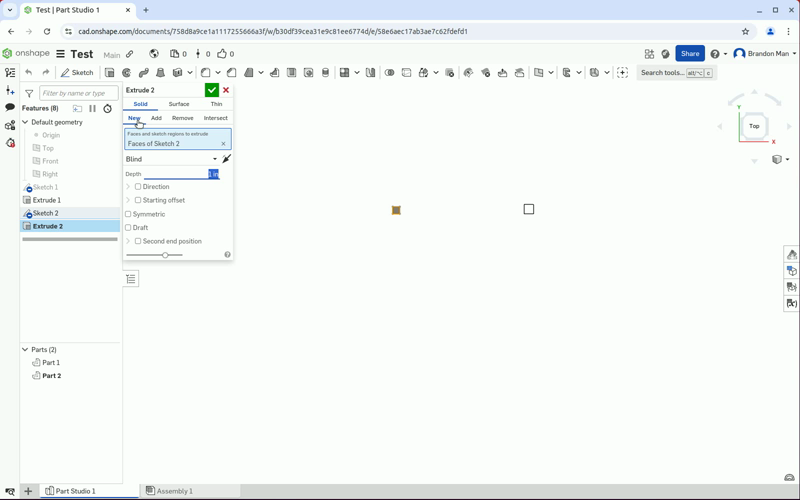
text(21.905)
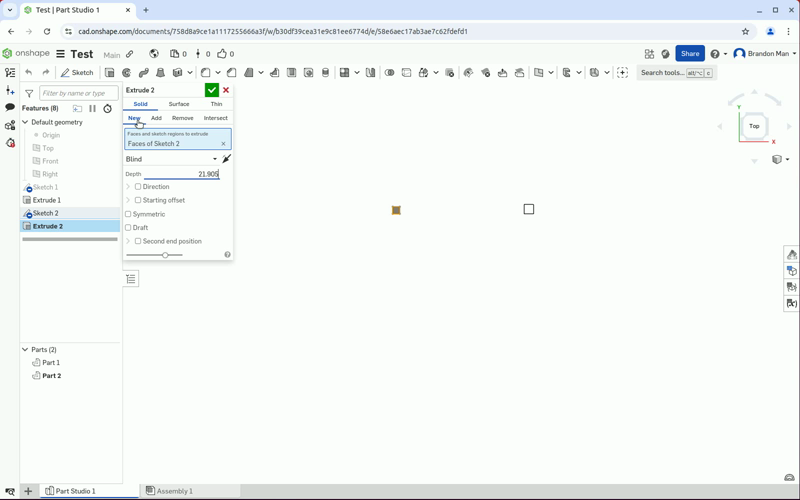
key(enter)
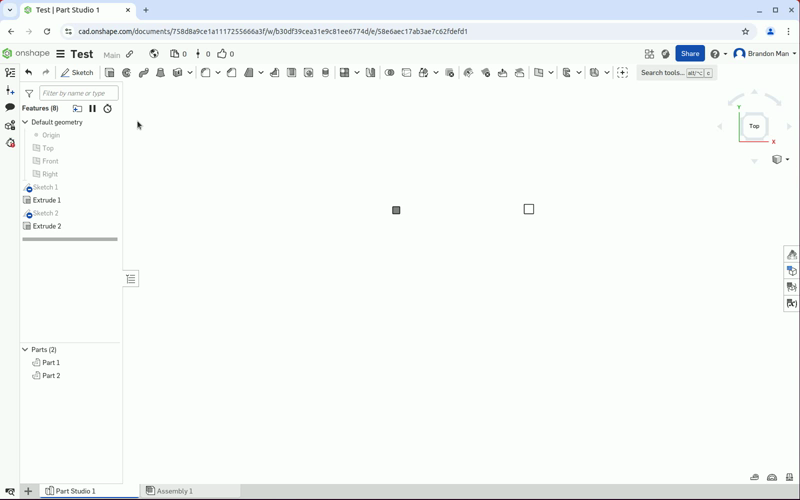
key(shift+h)
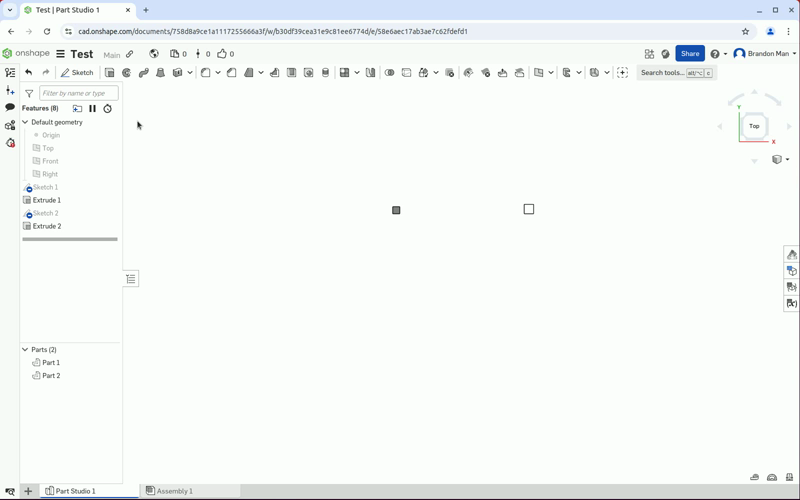
key(shift+h)
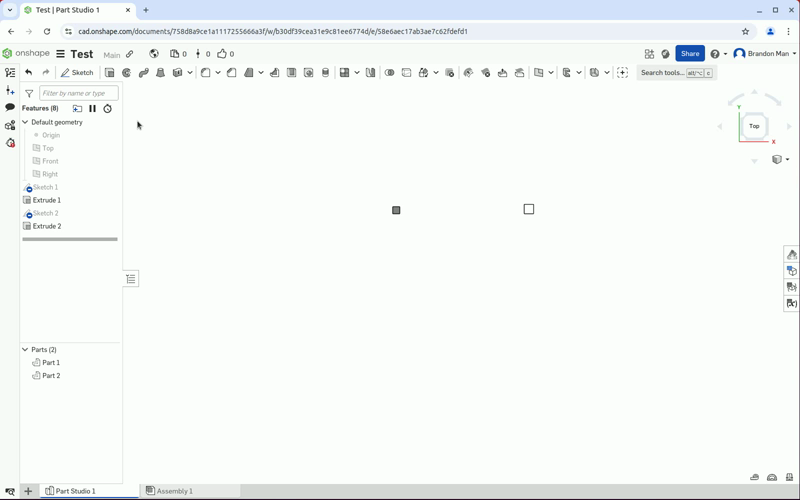
mouse_move(73, 189)
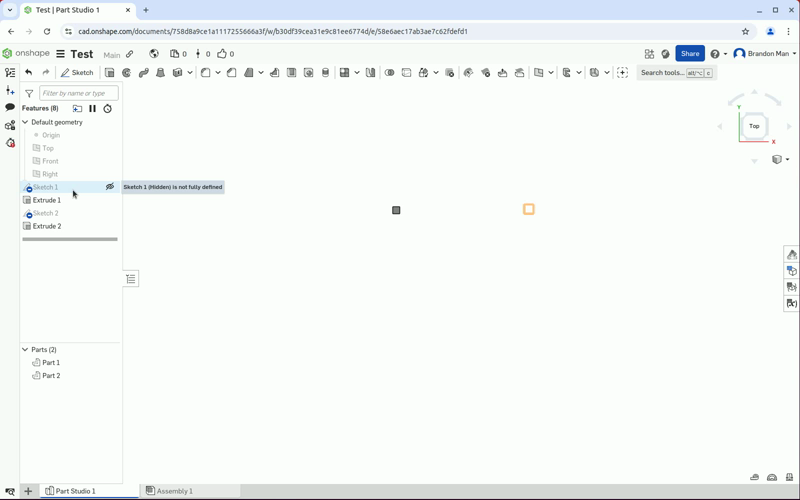
click(73, 189)
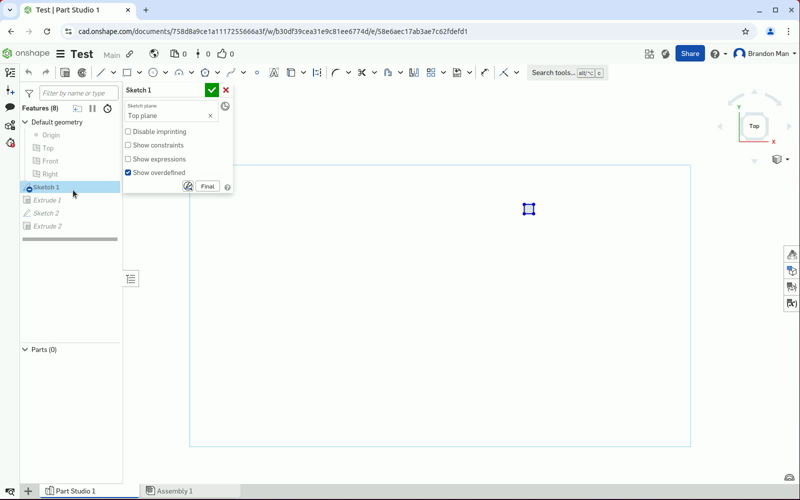
mouse_move(229, 92)
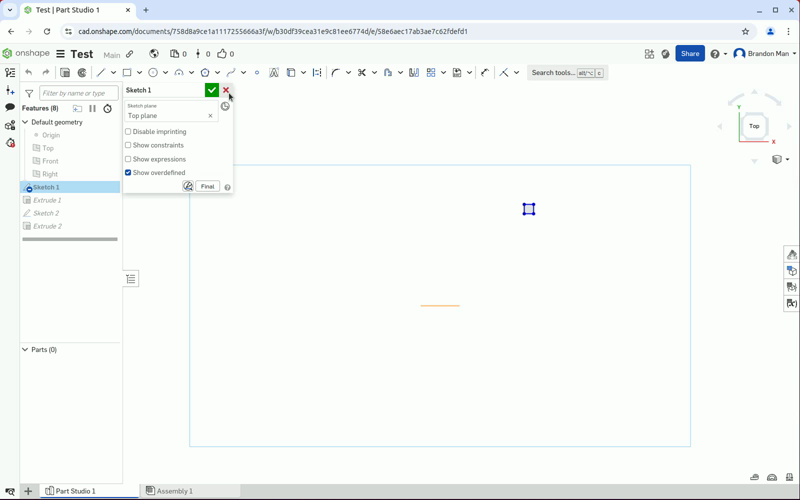
click(229, 92)
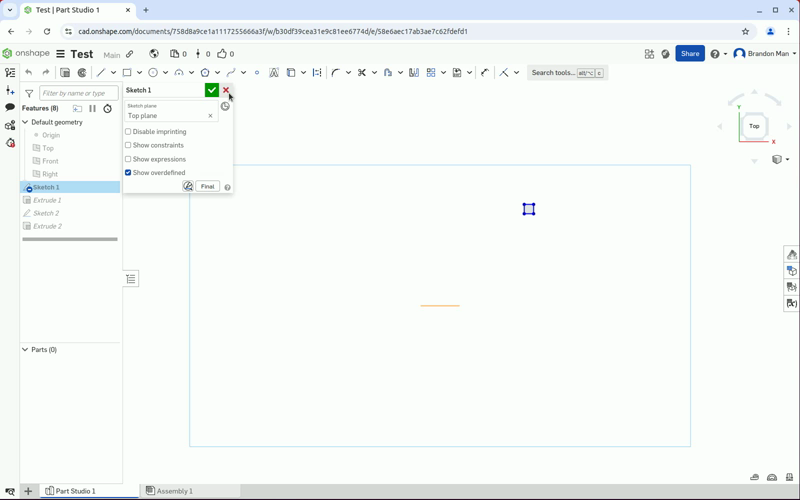
key(shift+s)
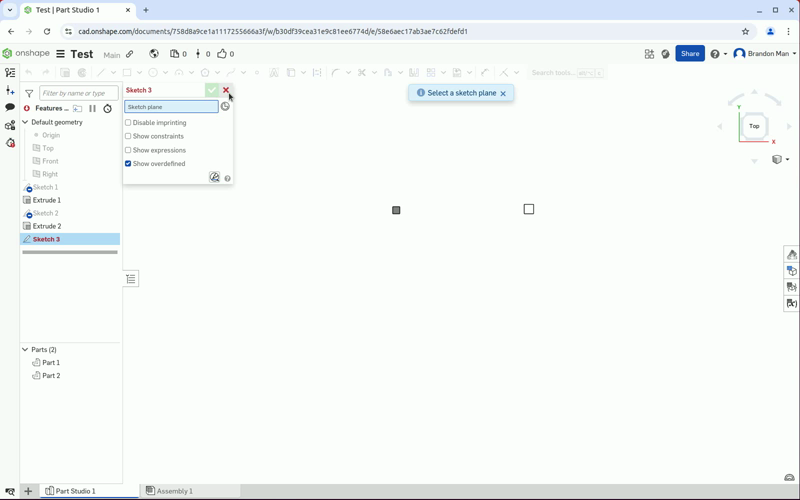
mouse_move(73, 150)
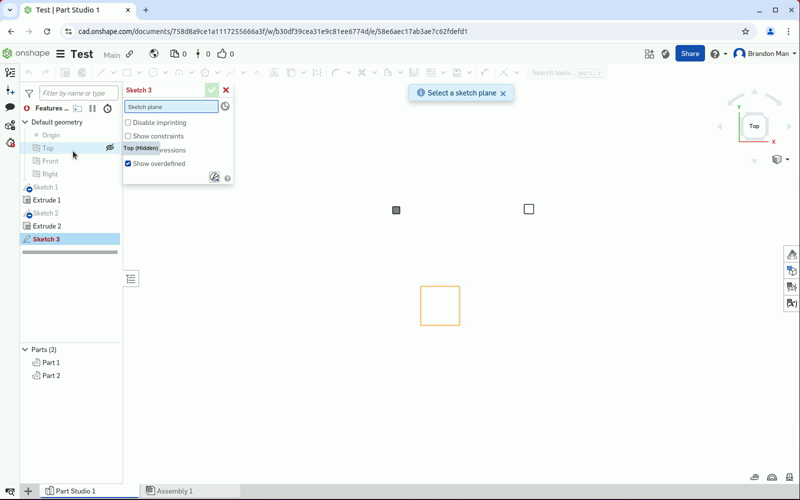
click(73, 150)
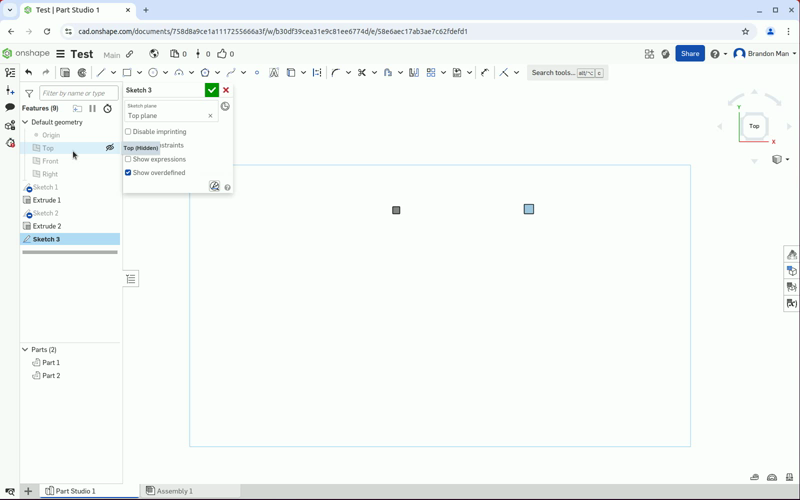
mouse_move(73, 352)
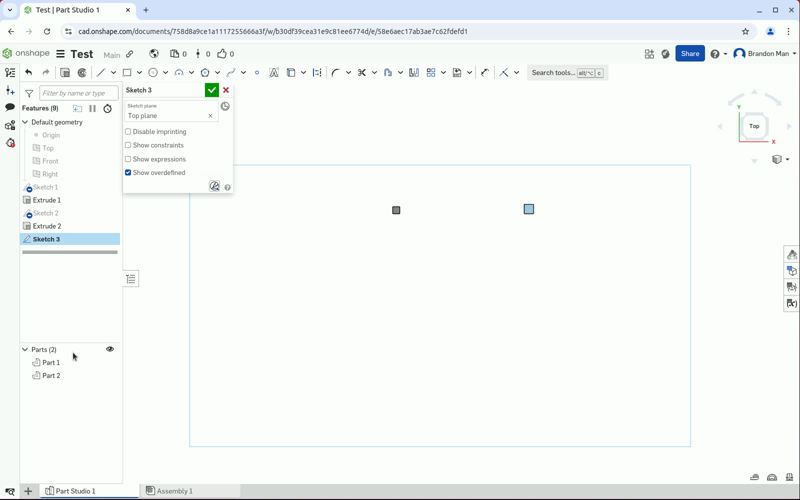
key(y)
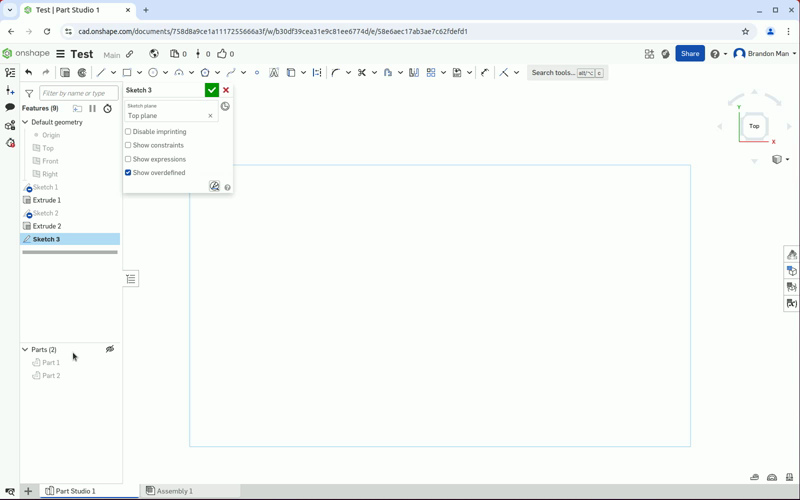
key(l)
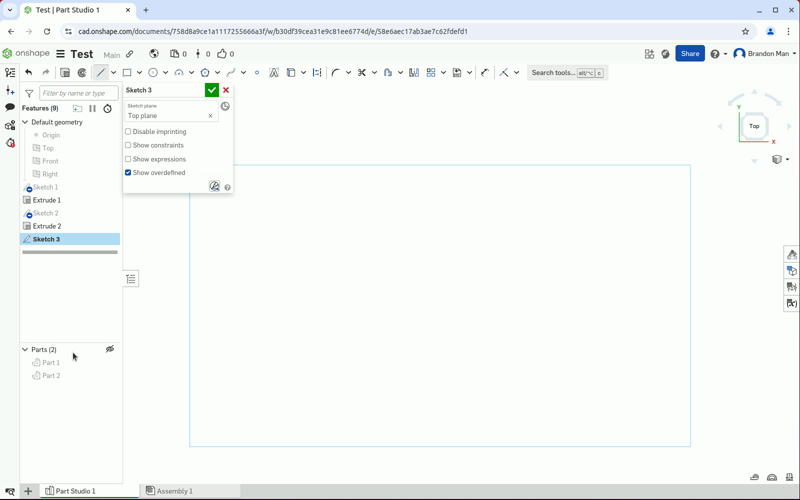
key_down(shift)
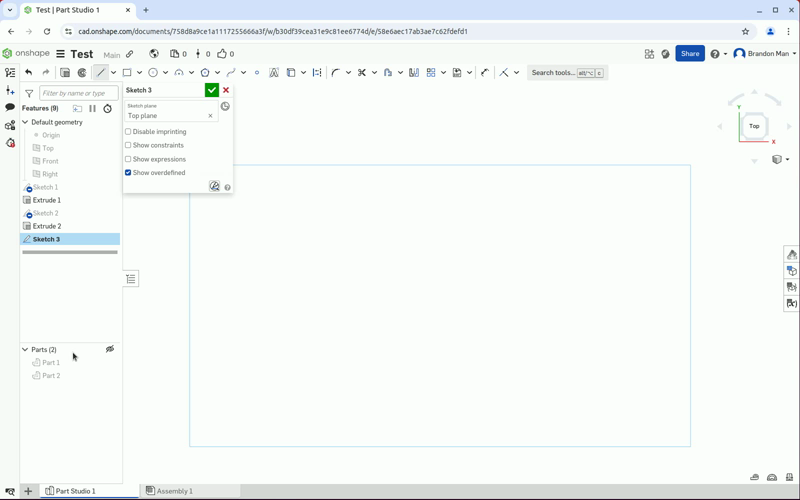
mouse_move(392, 356)
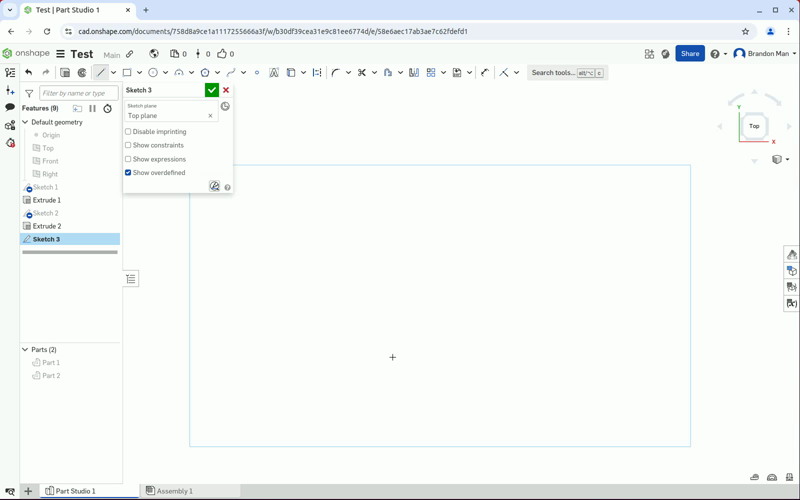
click(392, 356)
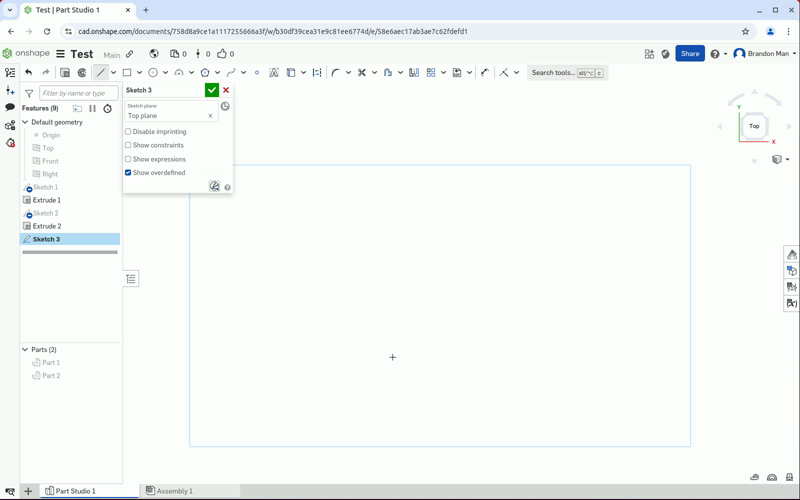
key_up(shift)
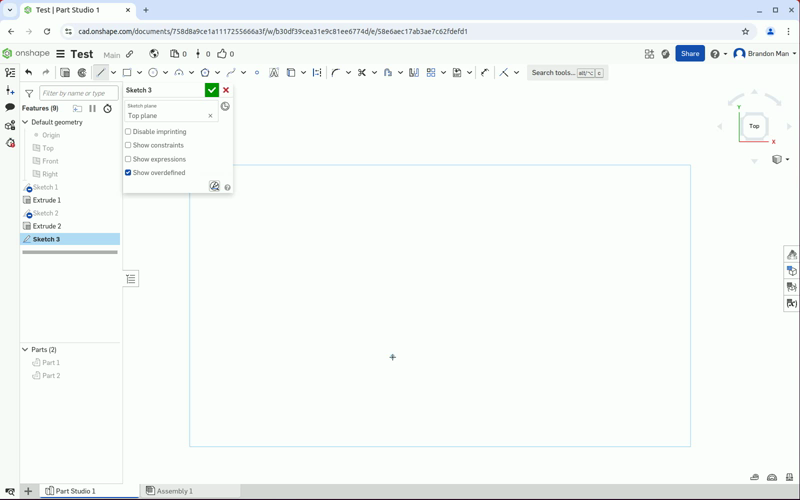
key_down(shift)
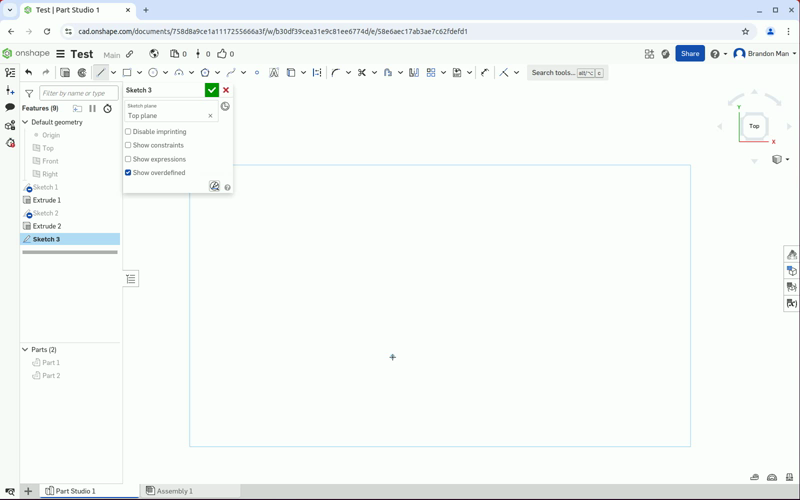
mouse_move(422, 356)
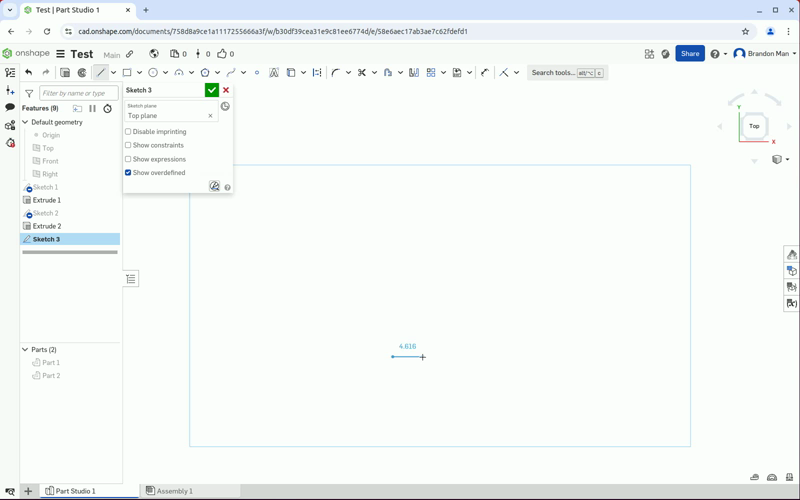
mouse_move(399, 356)
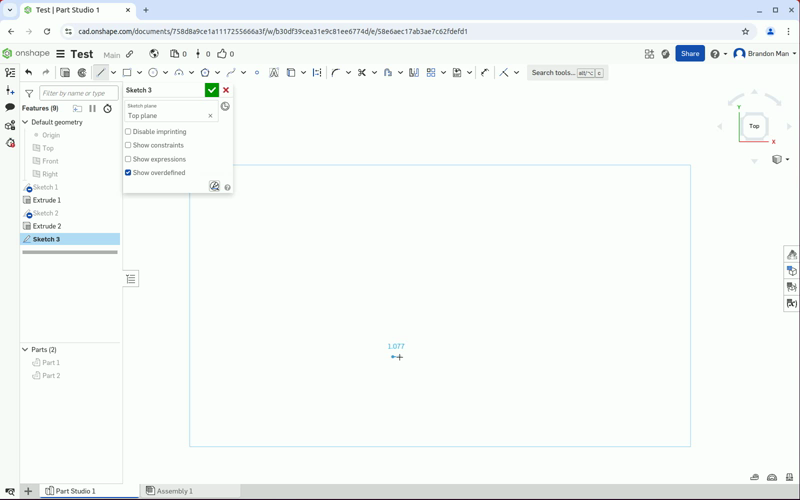
scroll(6)
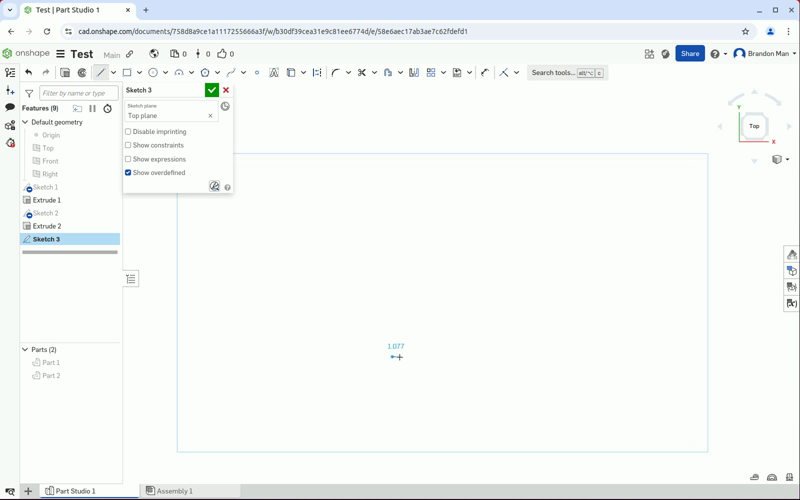
scroll(6)
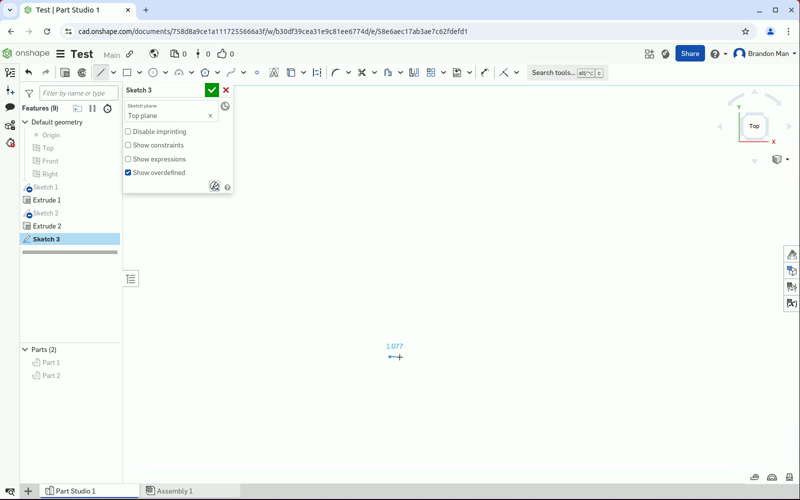
scroll(6)
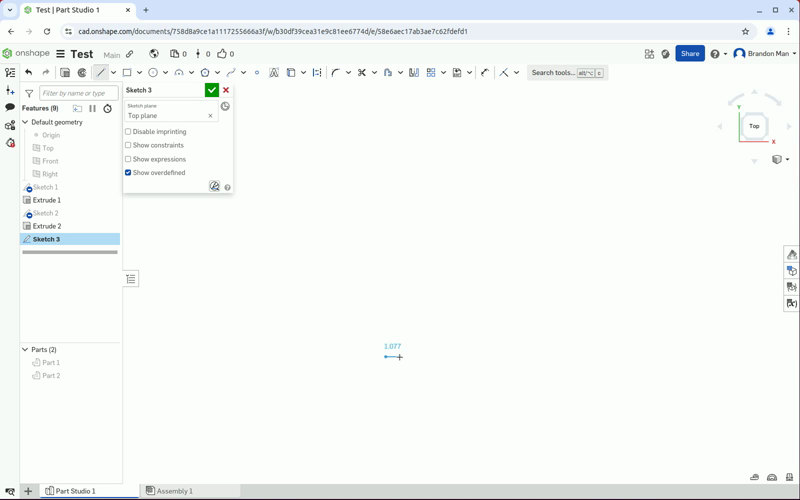
scroll(6)
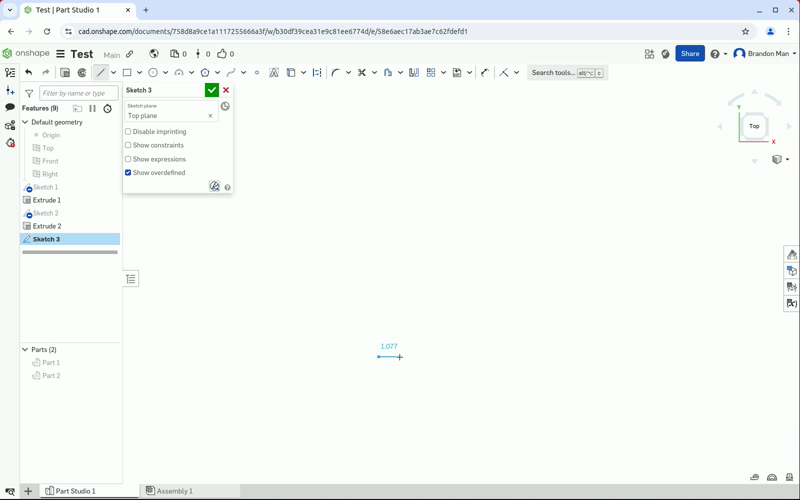
scroll(6)
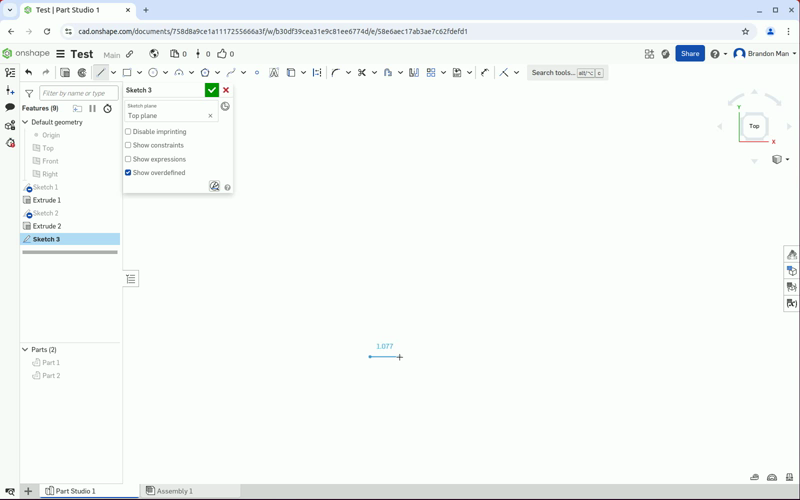
scroll(6)
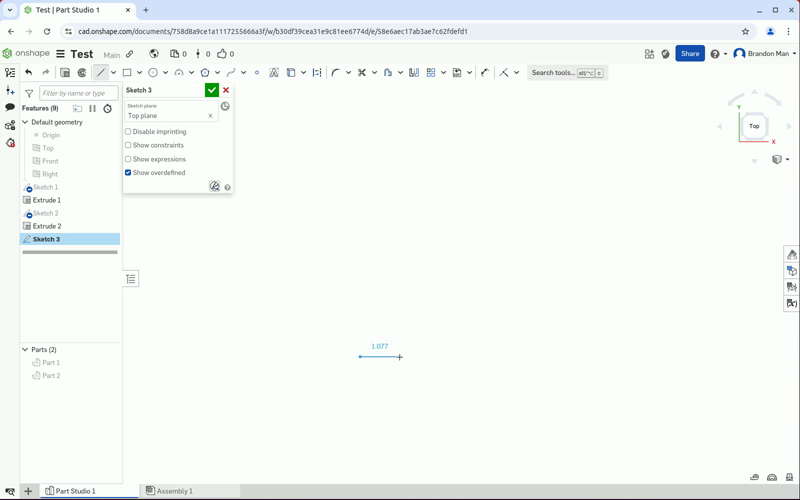
scroll(6)
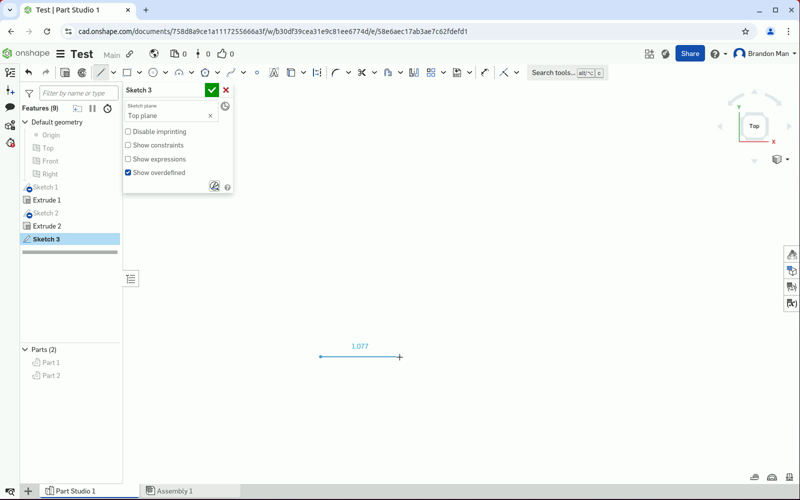
click(399, 356)
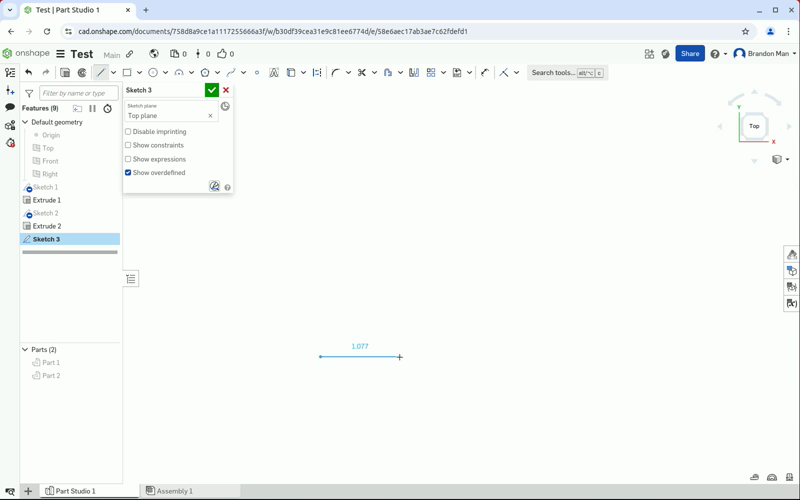
scroll(-6)
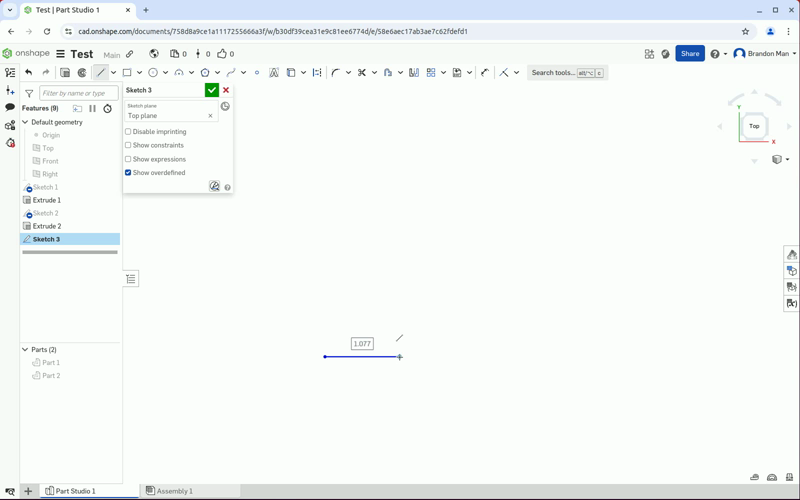
scroll(-6)
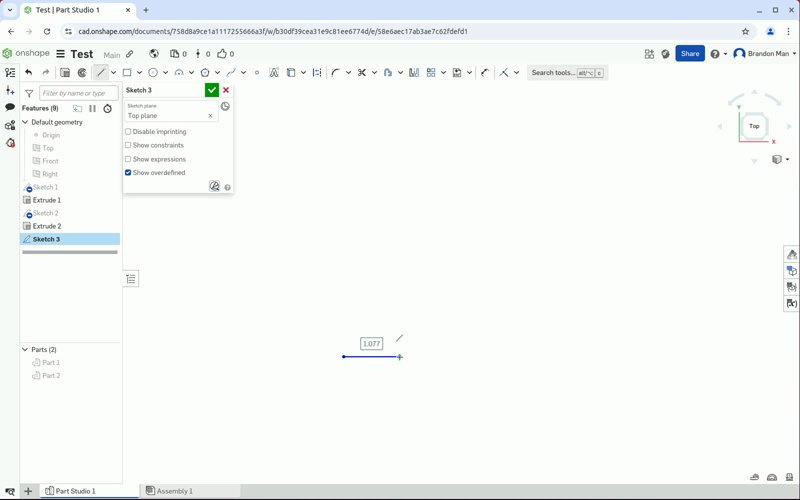
scroll(-6)
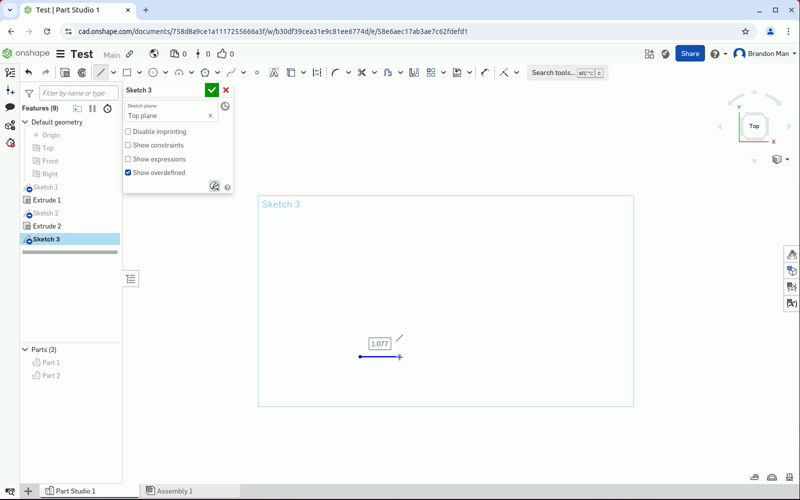
scroll(-6)
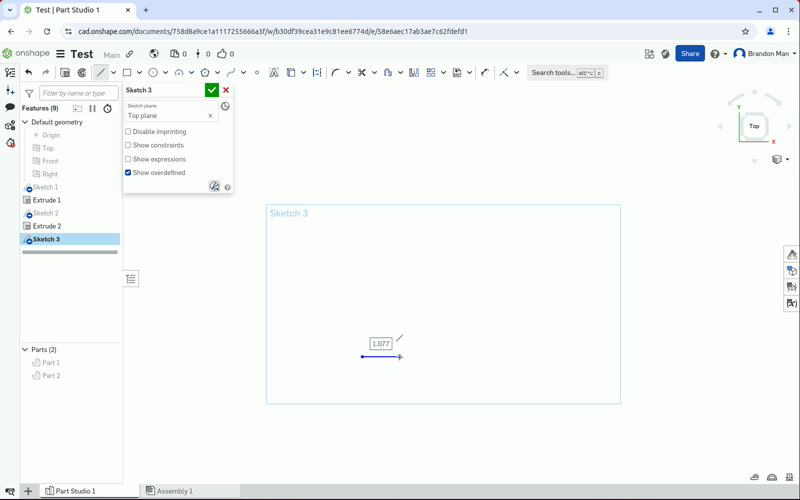
scroll(-6)
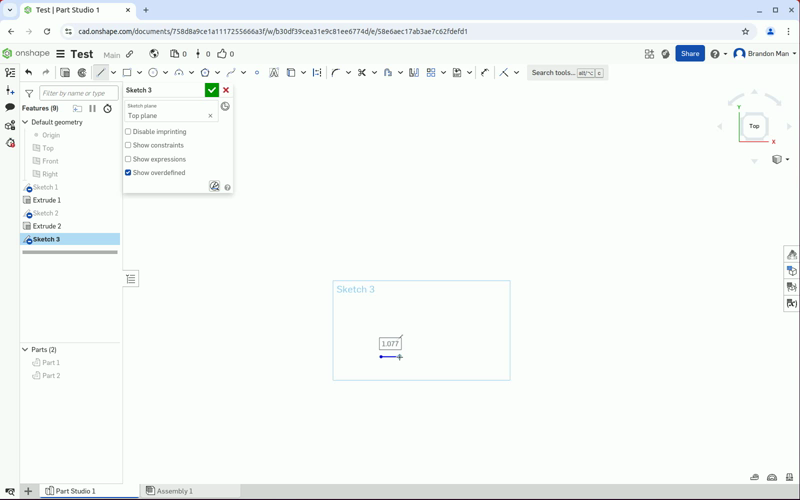
scroll(-6)
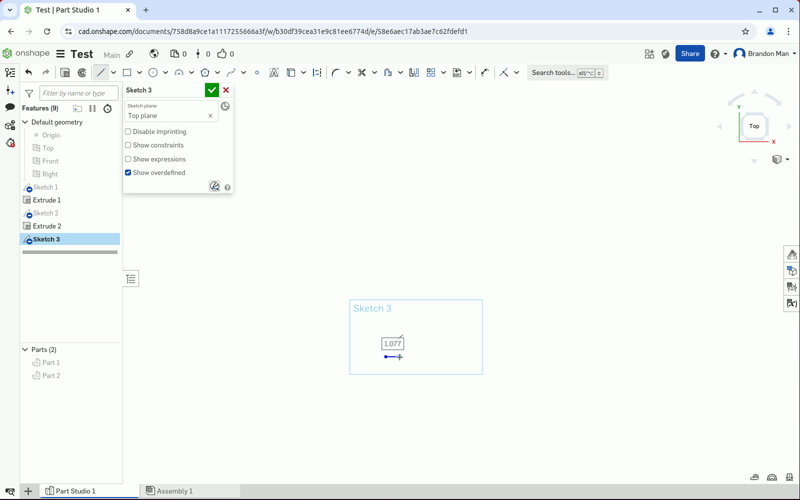
scroll(-6)
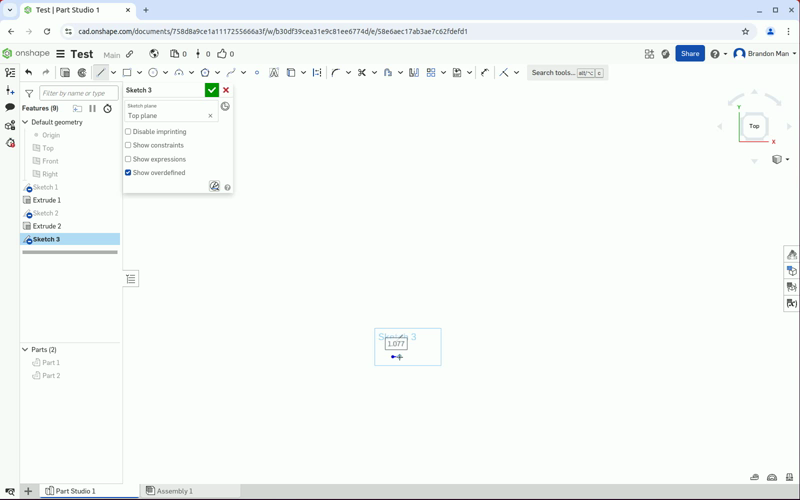
key_up(shift)
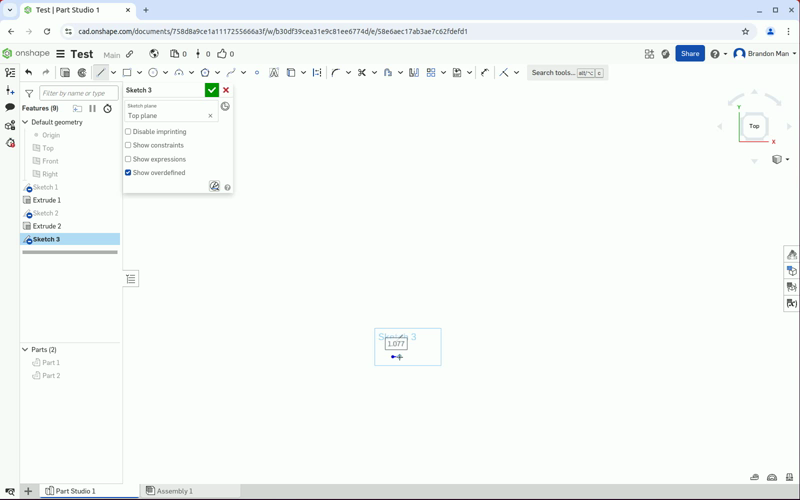
key_down(shift)
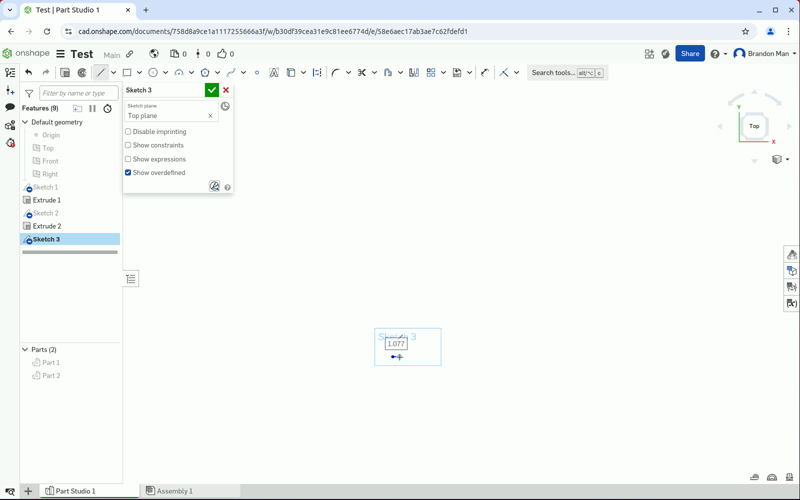
mouse_move(429, 356)
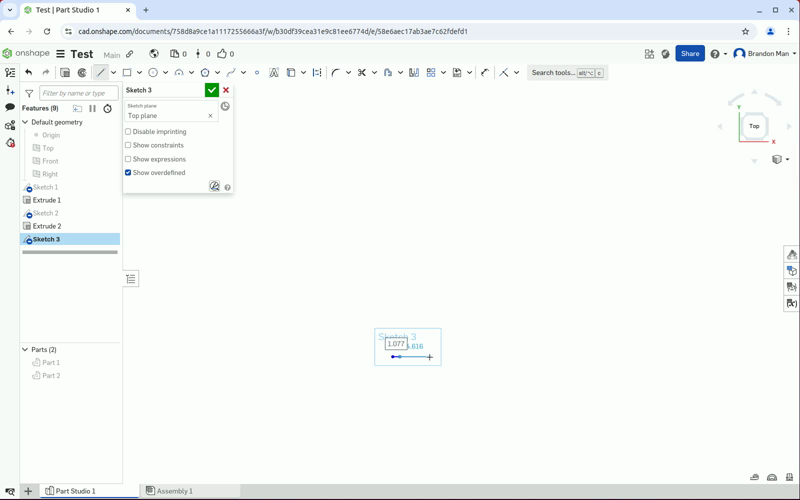
mouse_move(399, 349)
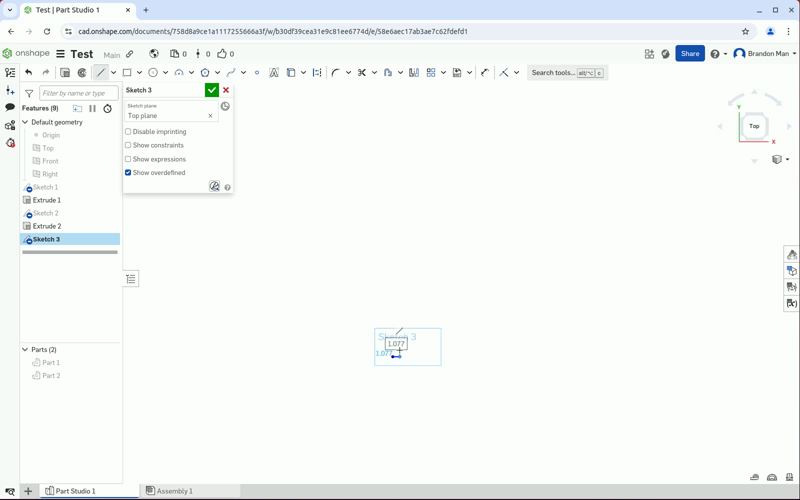
scroll(6)
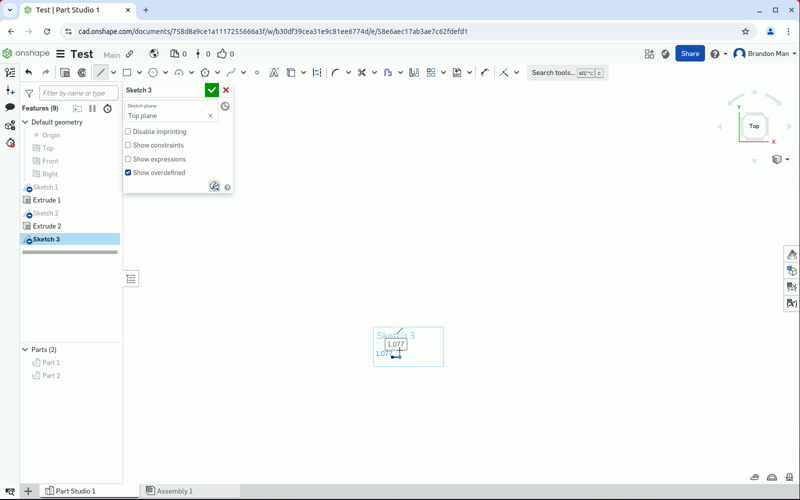
scroll(6)
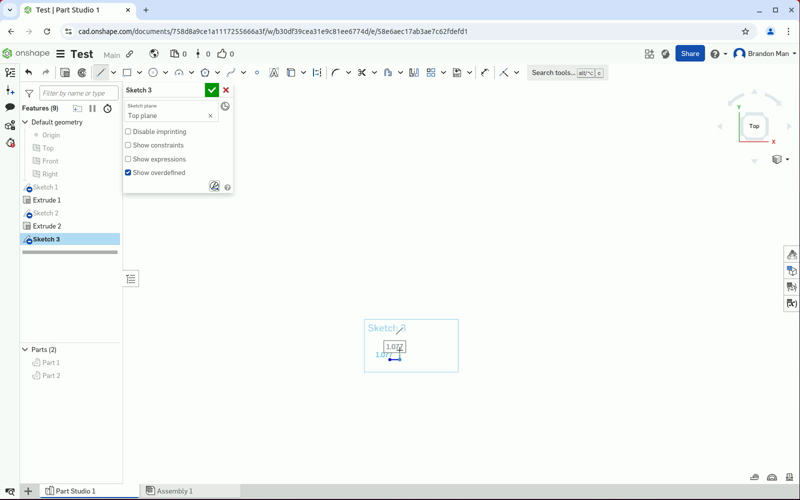
scroll(6)
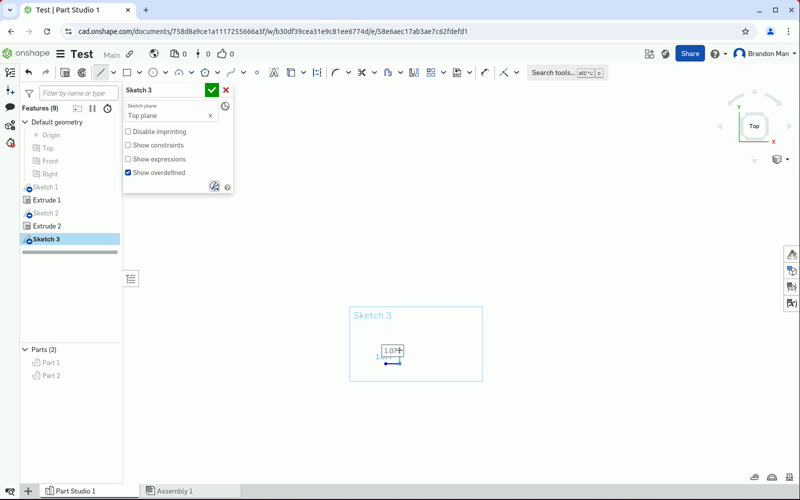
scroll(6)
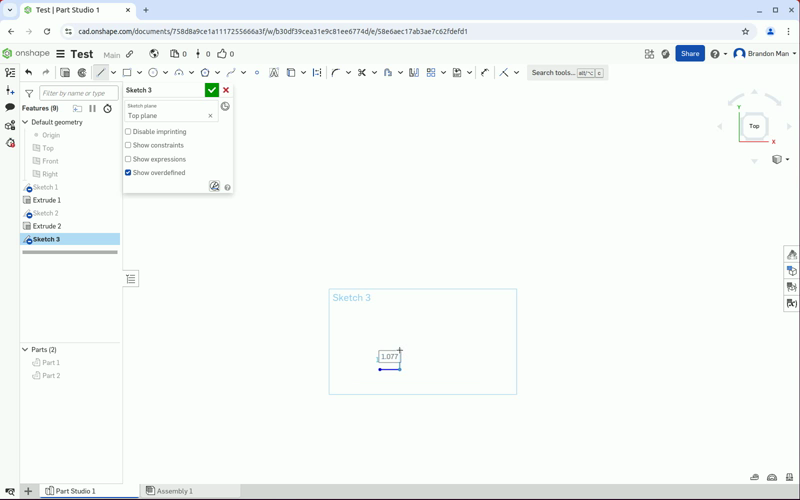
scroll(6)
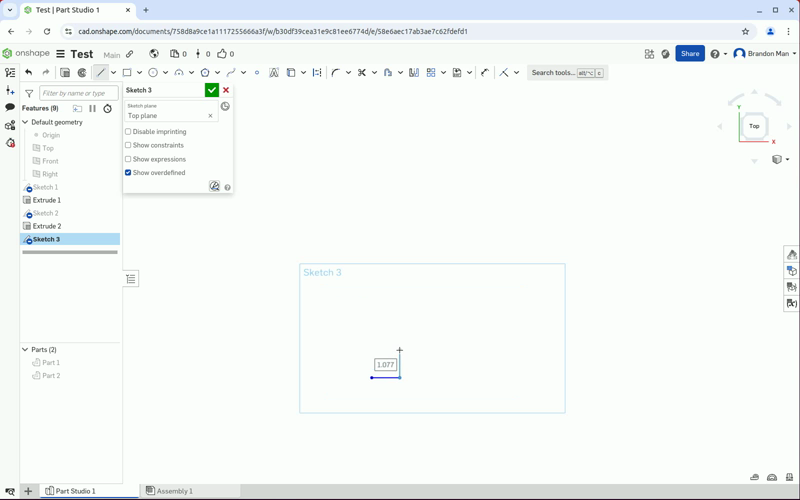
scroll(6)
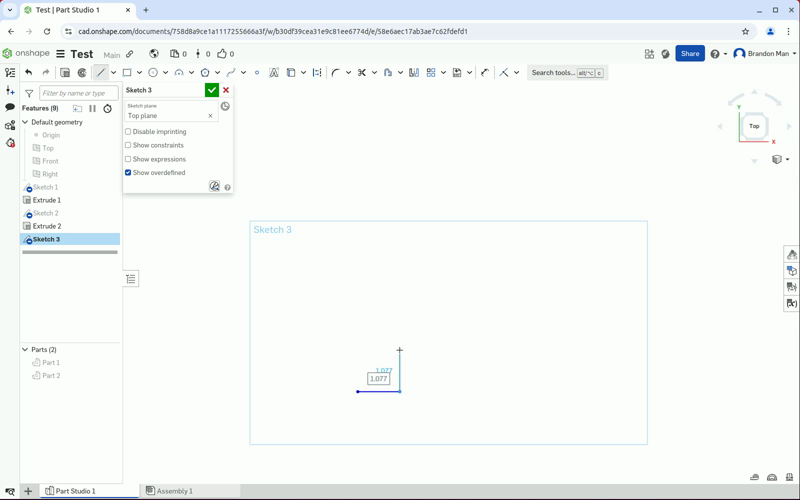
scroll(6)
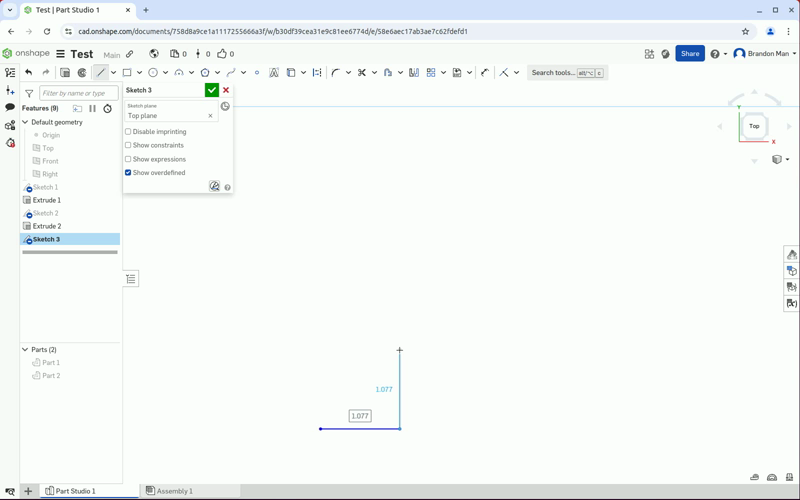
click(399, 349)
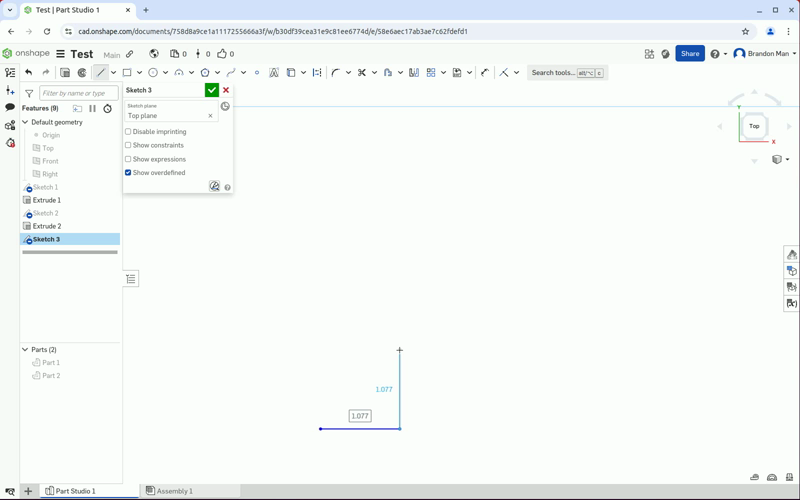
scroll(-6)
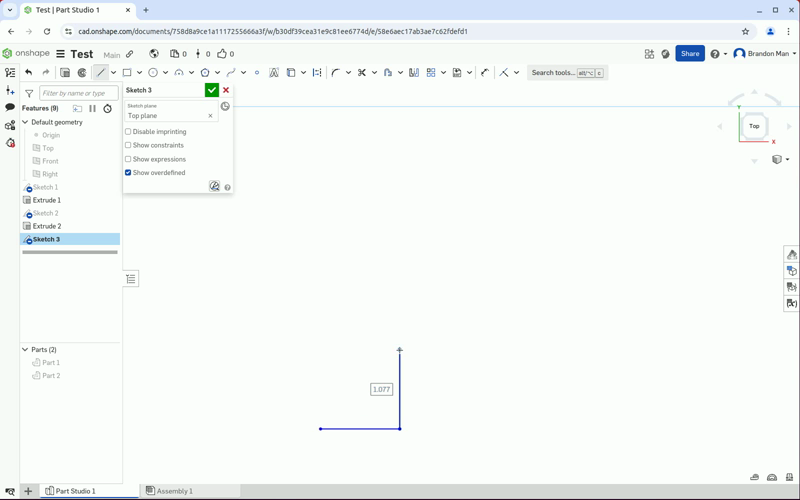
scroll(-6)
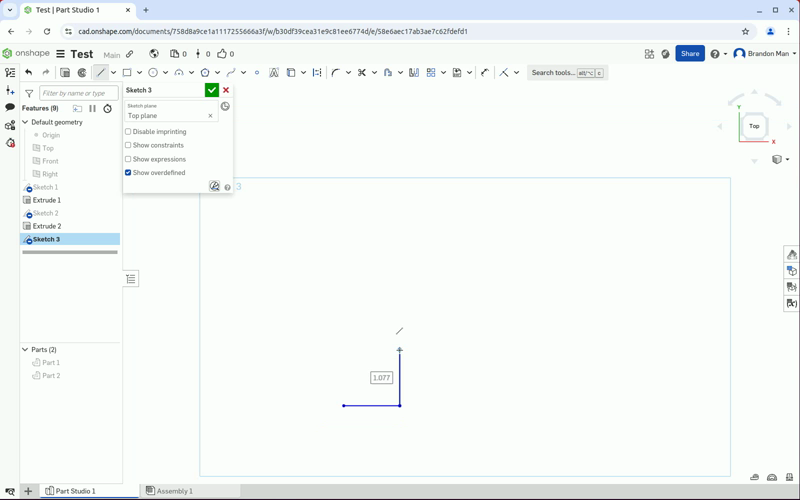
scroll(-6)
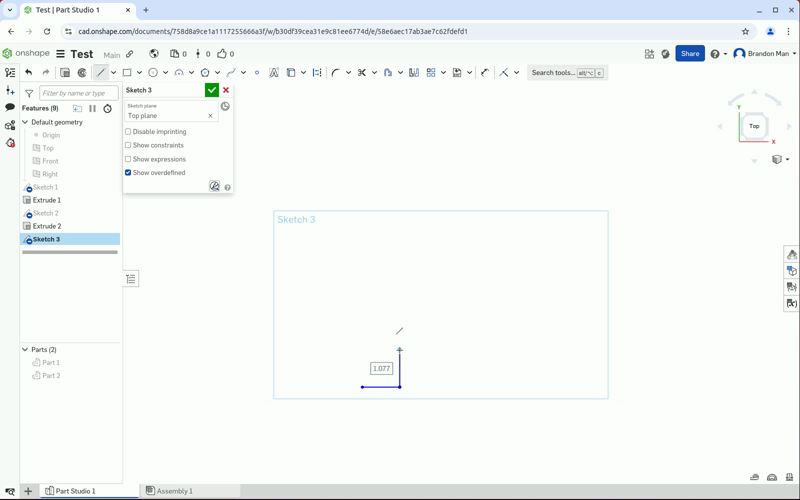
scroll(-6)
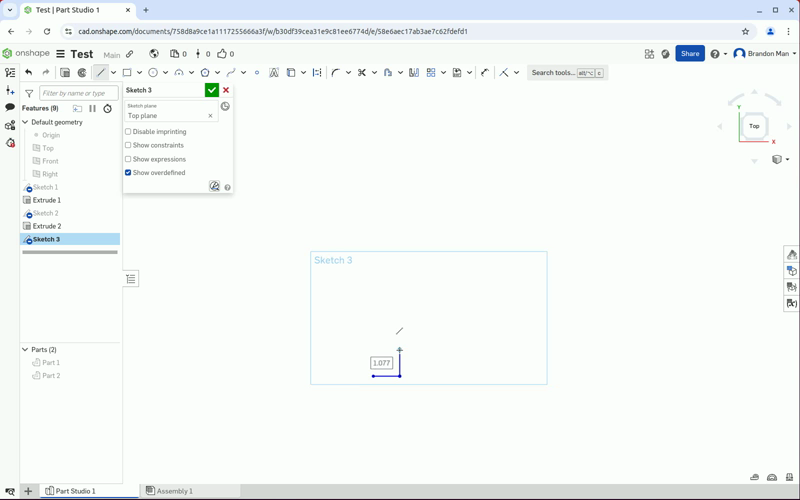
scroll(-6)
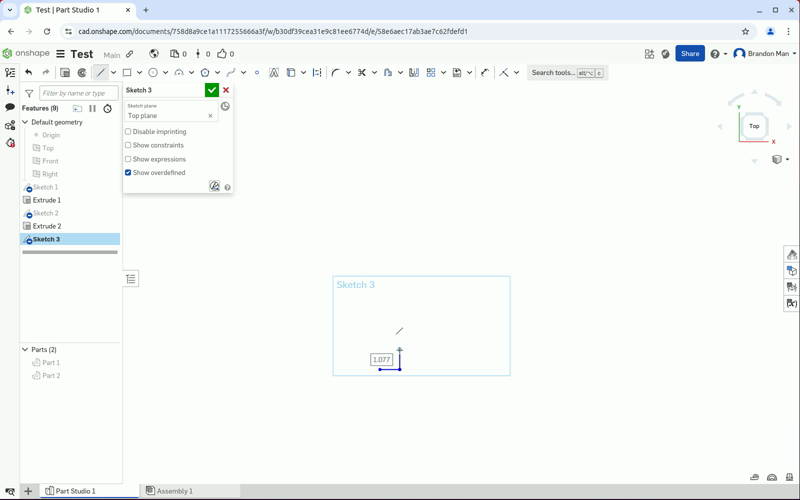
scroll(-6)
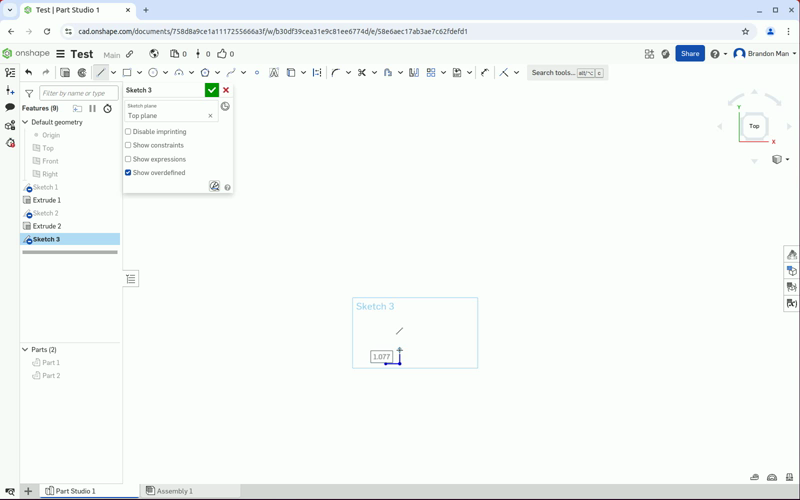
scroll(-6)
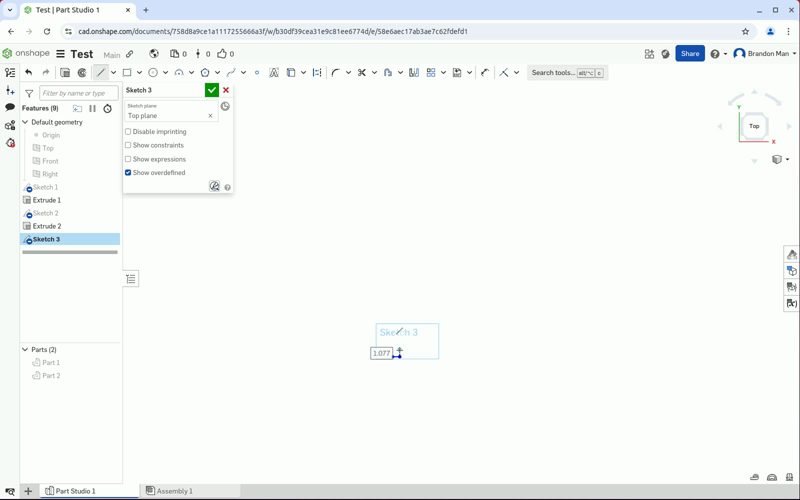
key_up(shift)
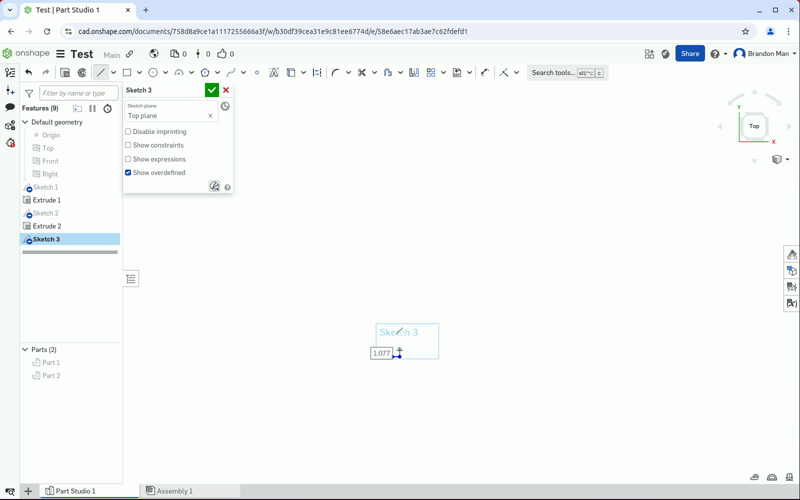
key_down(shift)
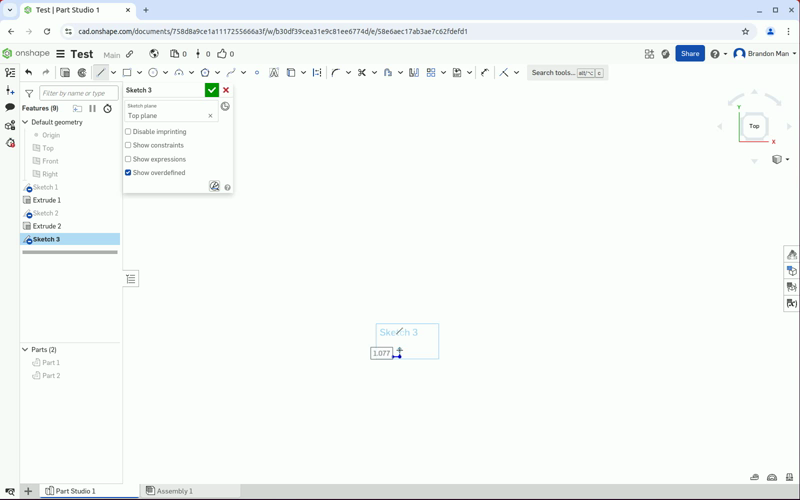
mouse_move(429, 349)
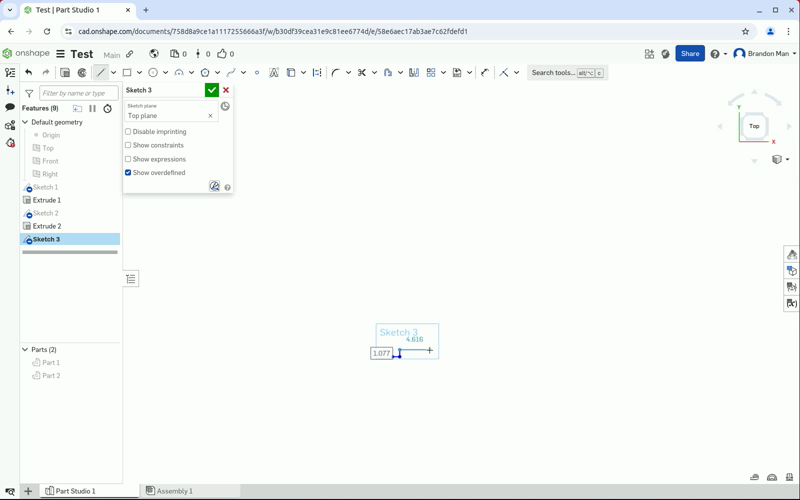
mouse_move(392, 349)
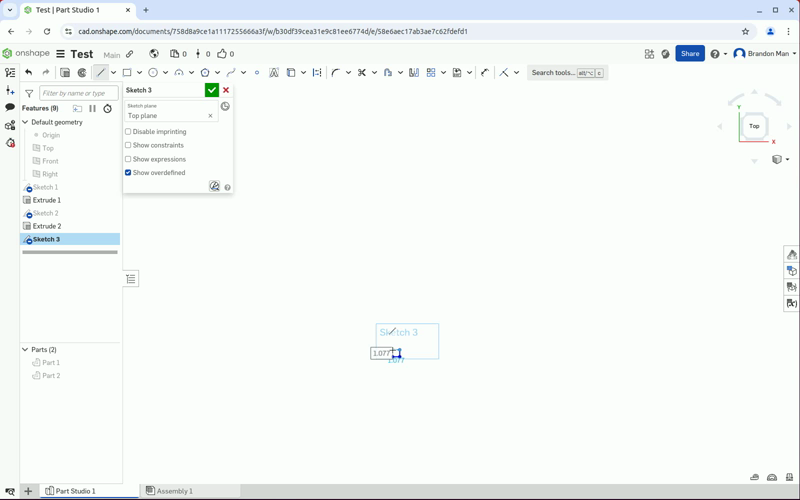
scroll(6)
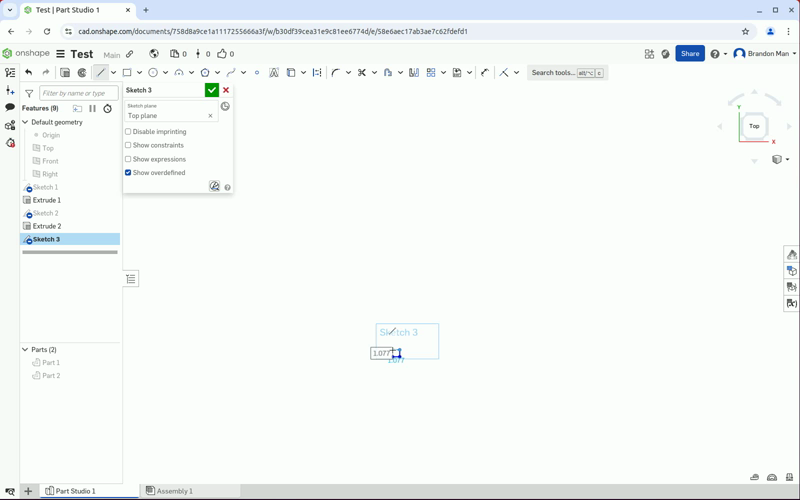
scroll(6)
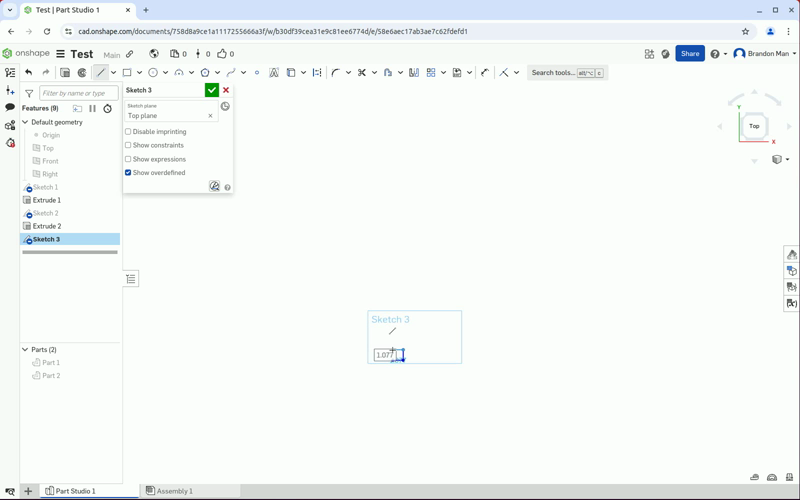
scroll(6)
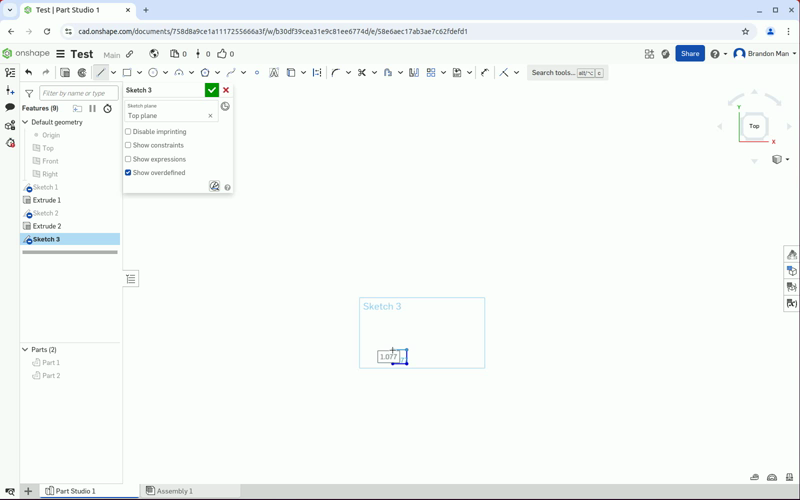
scroll(6)
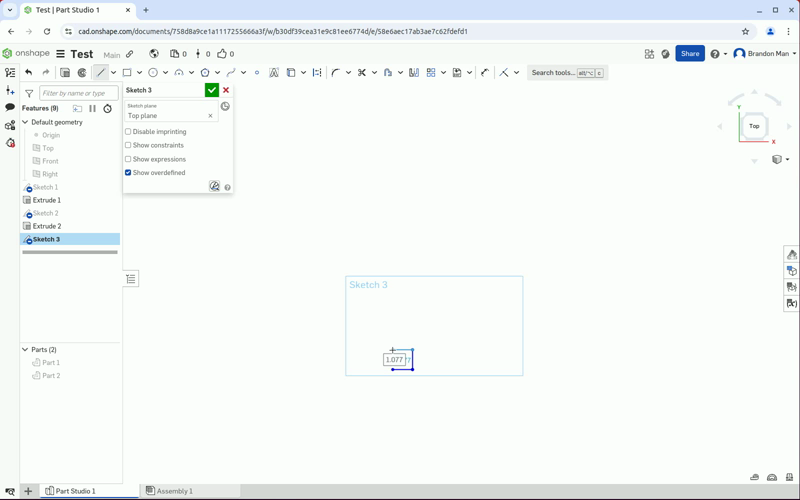
scroll(6)
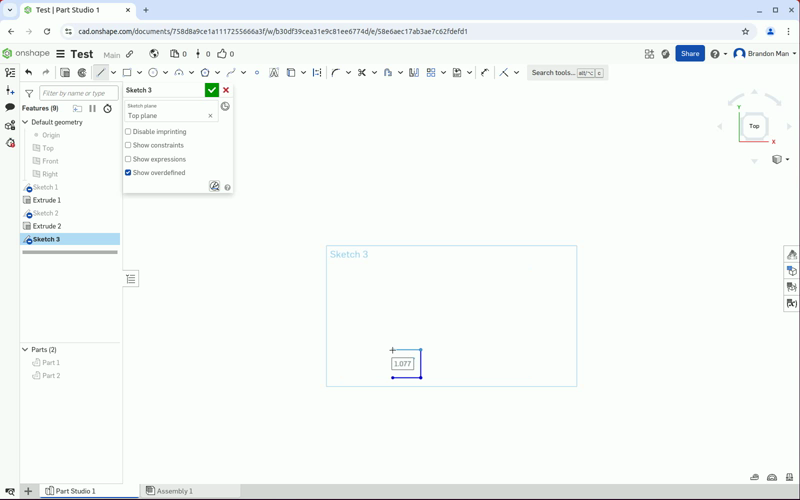
scroll(6)
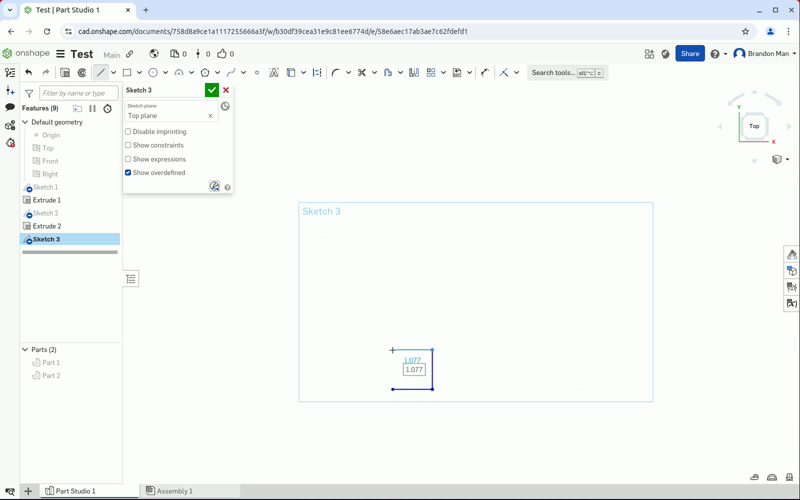
scroll(6)
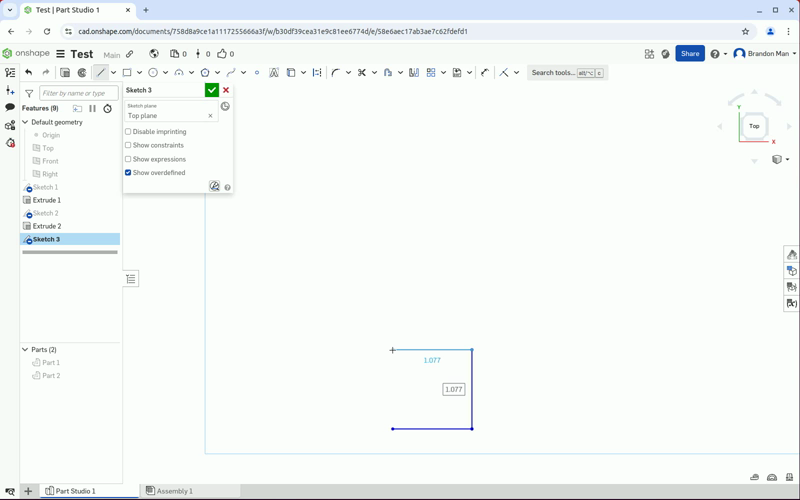
click(392, 349)
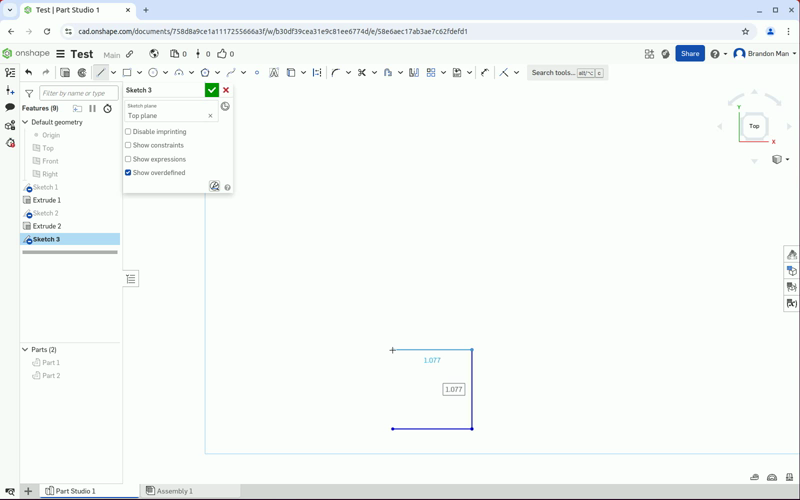
scroll(-6)
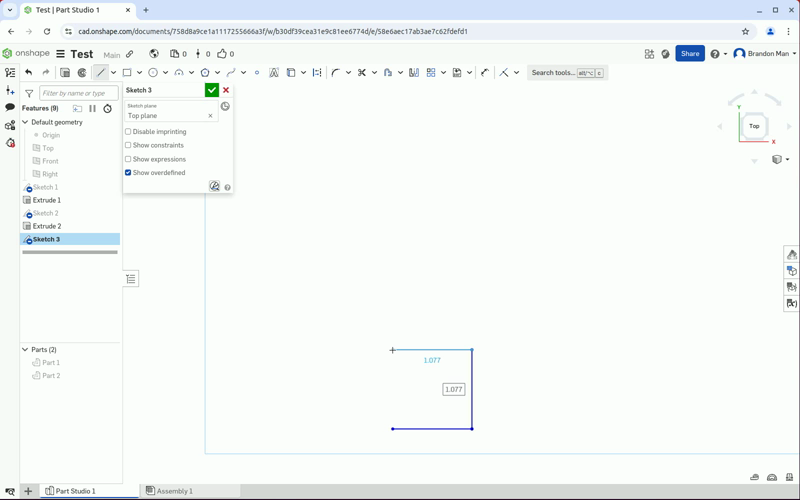
scroll(-6)
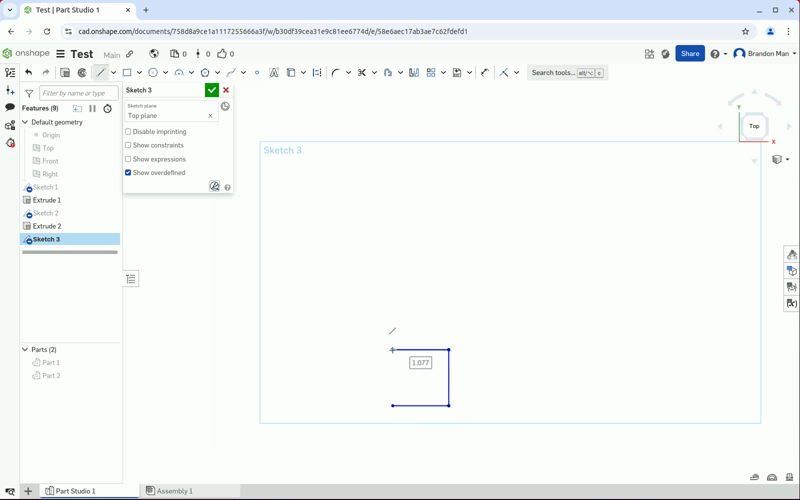
scroll(-6)
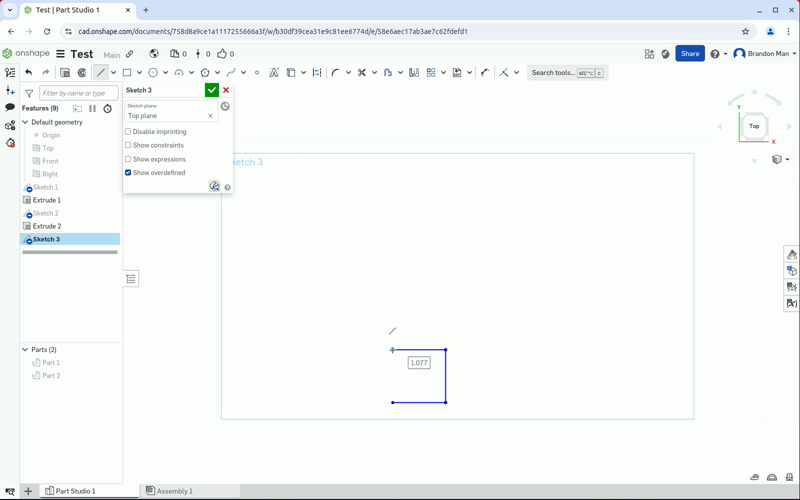
scroll(-6)
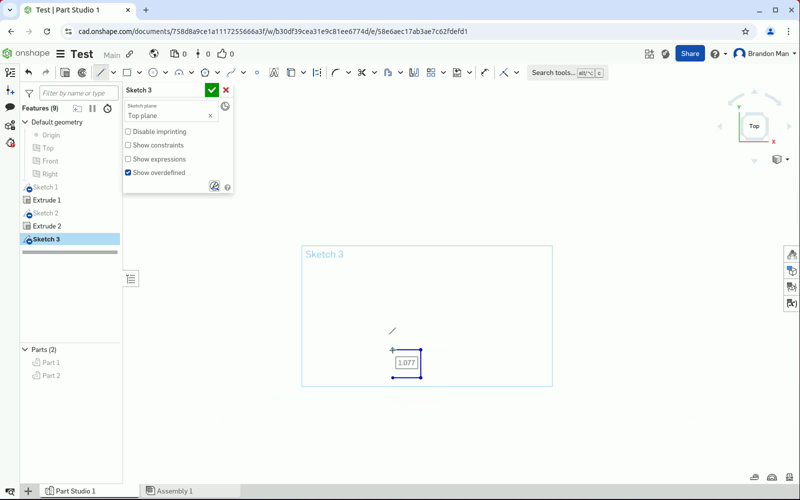
scroll(-6)
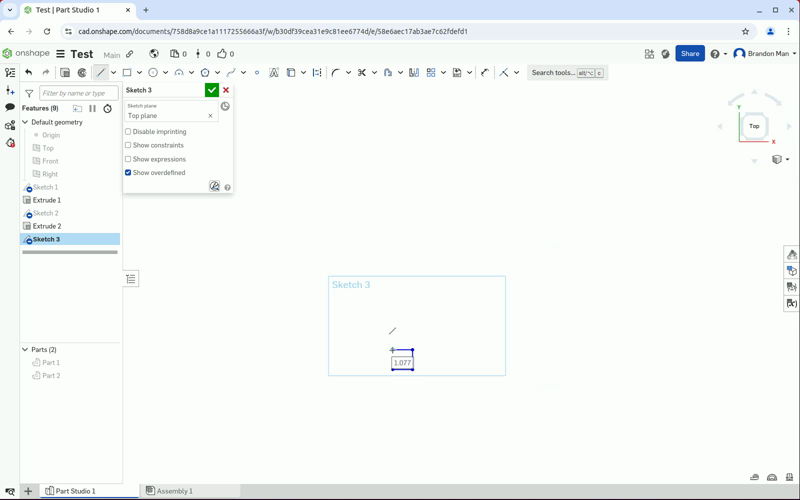
scroll(-6)
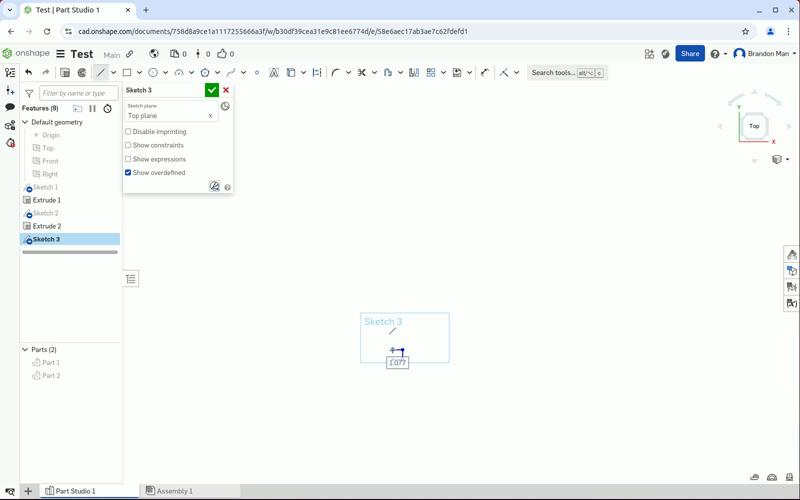
scroll(-6)
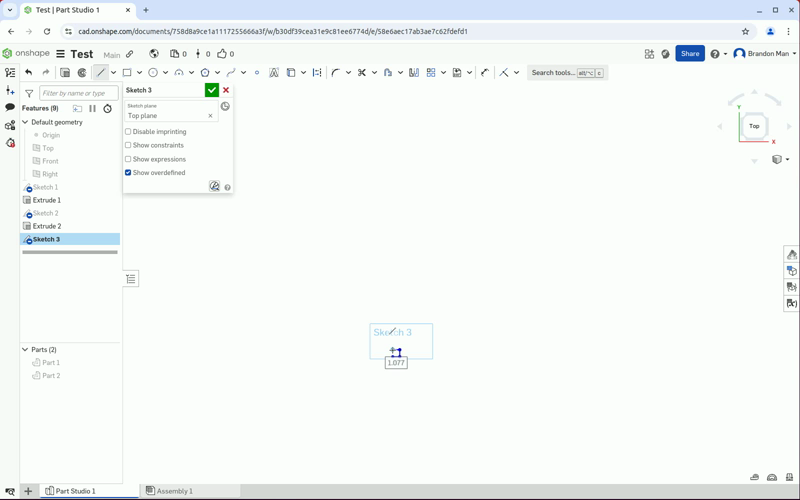
key_up(shift)
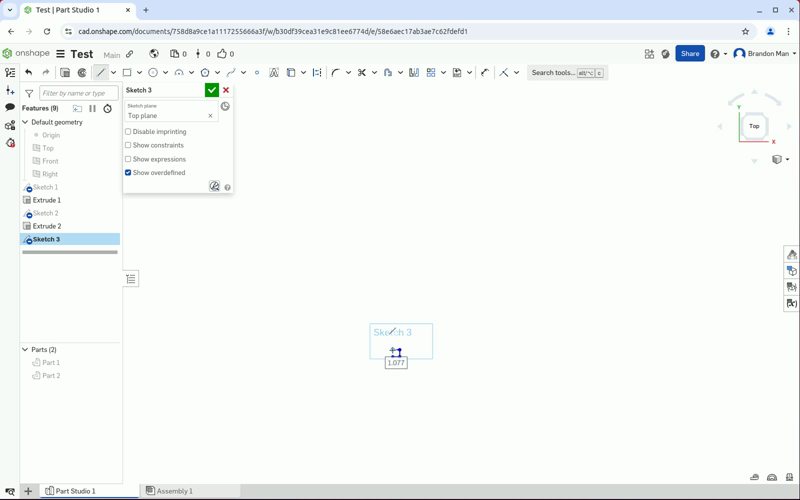
mouse_move(422, 349)
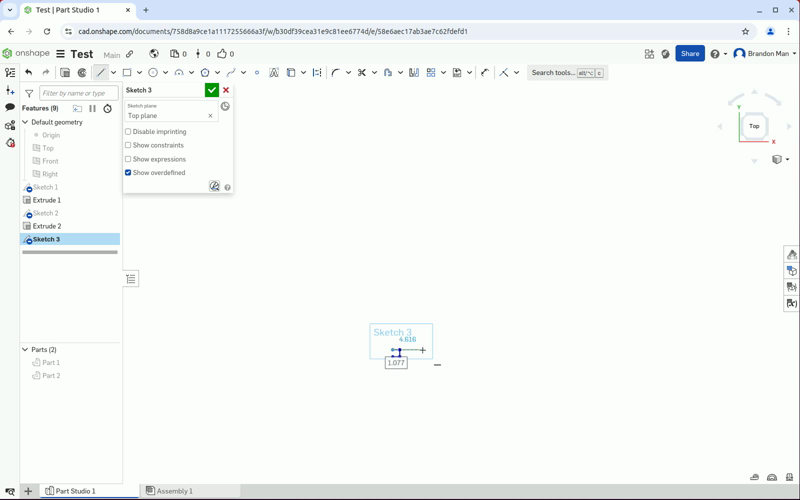
key_down(shift)
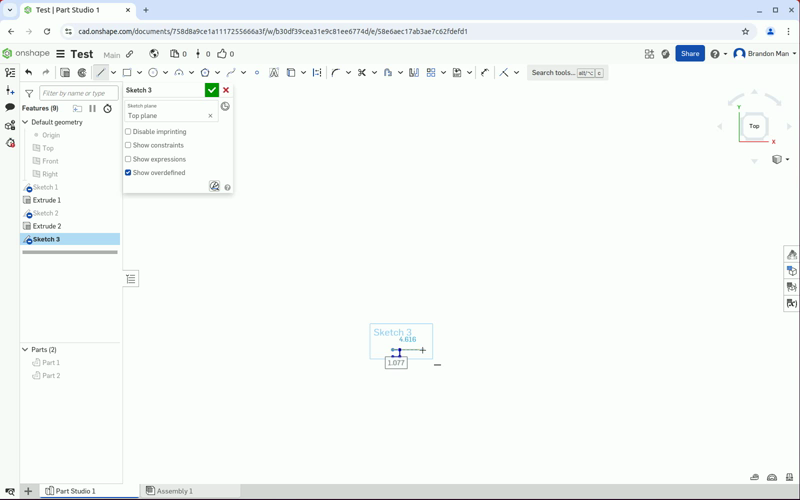
mouse_move(392, 356)
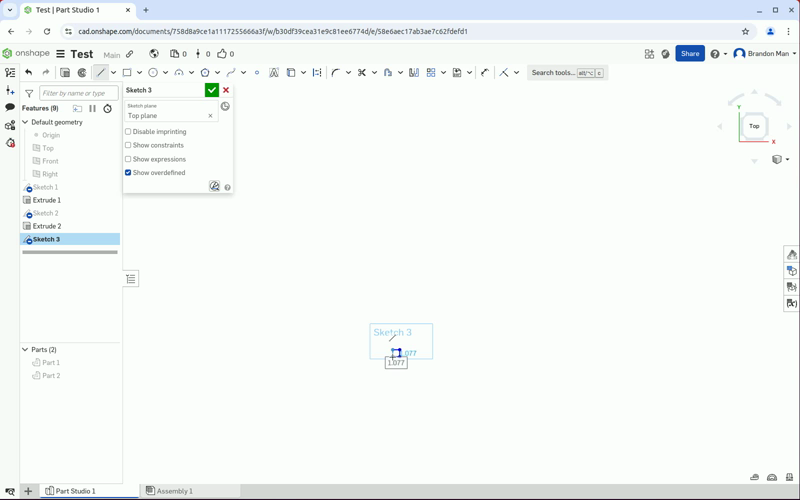
scroll(6)
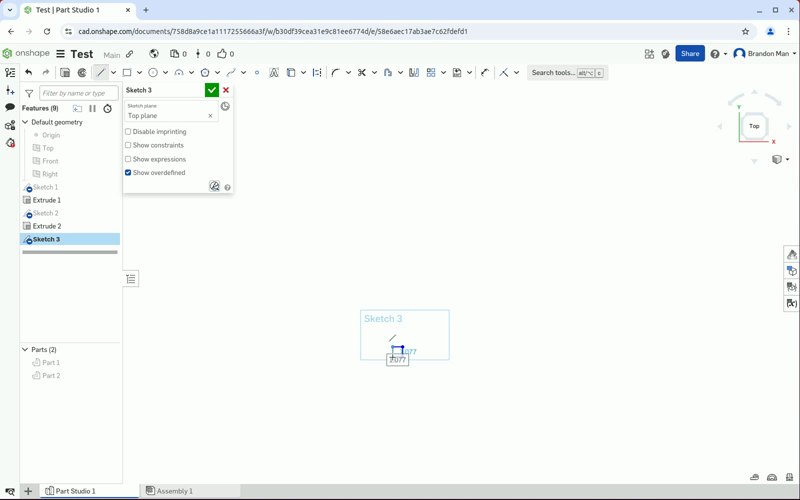
scroll(6)
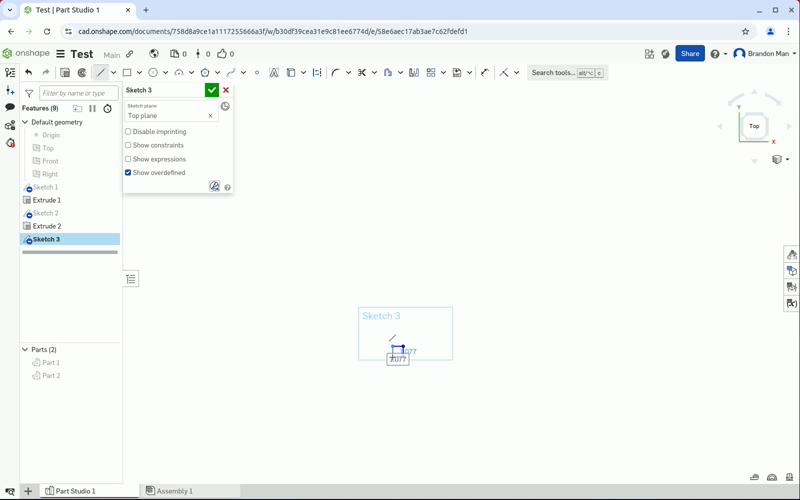
scroll(6)
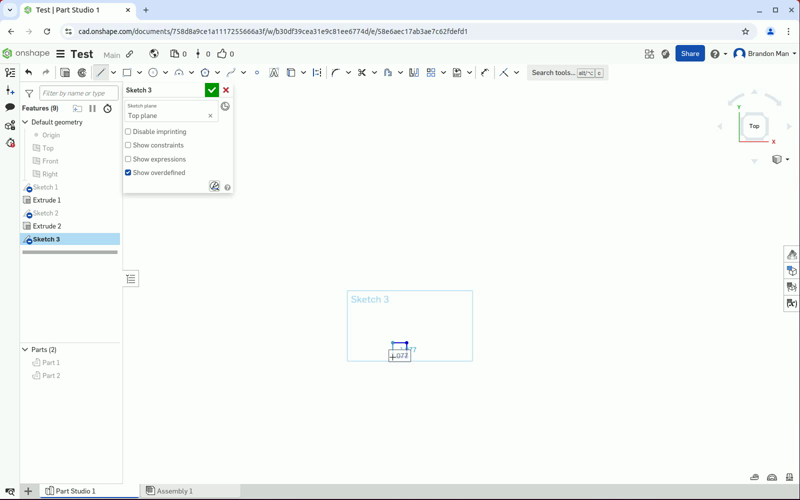
scroll(6)
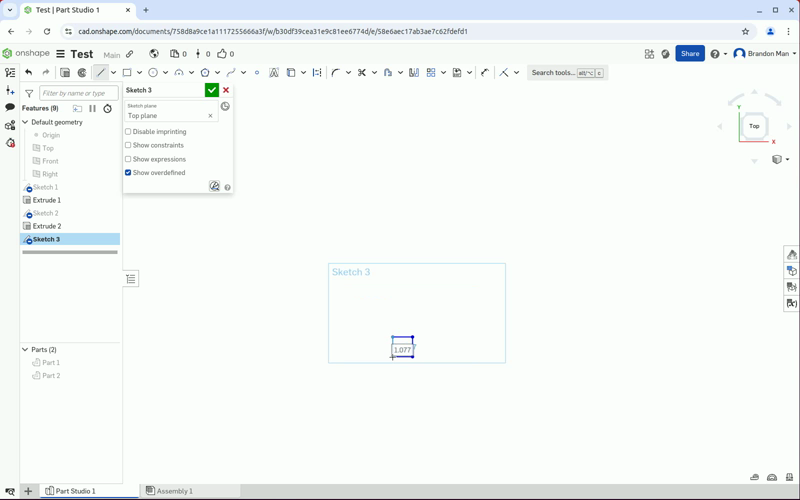
scroll(6)
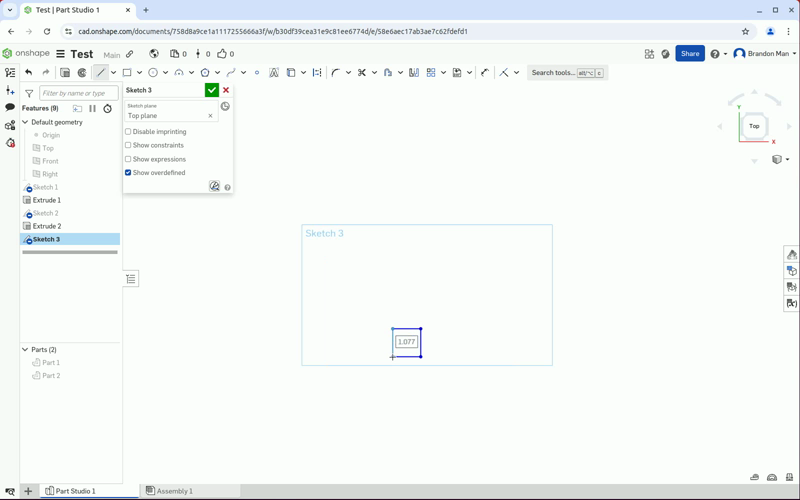
scroll(6)
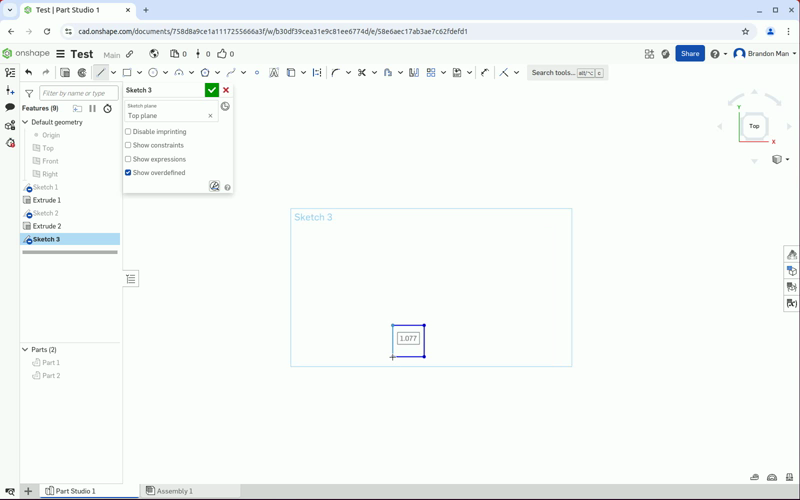
scroll(6)
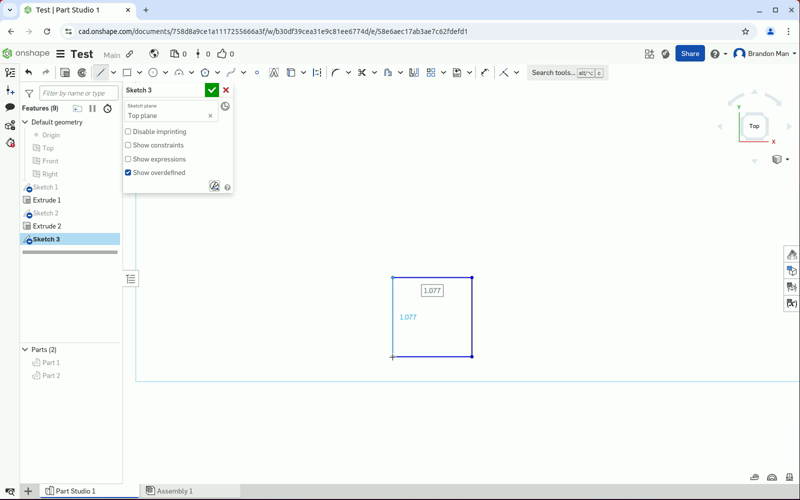
key_up(shift)
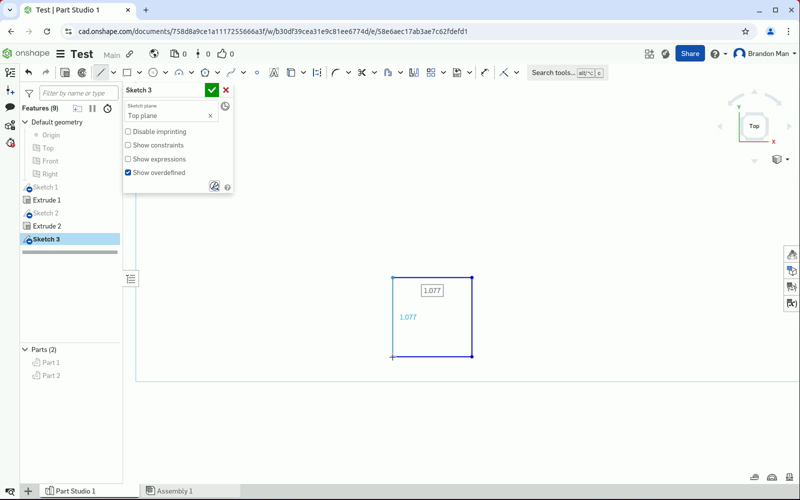
click(392, 356)
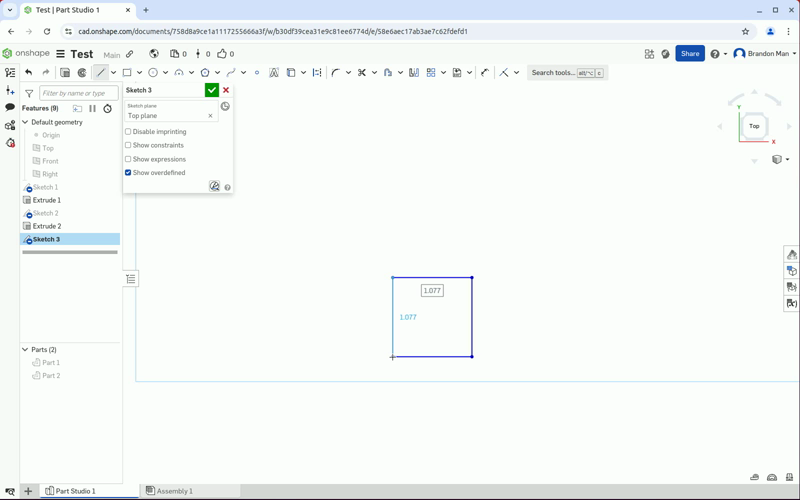
scroll(-6)
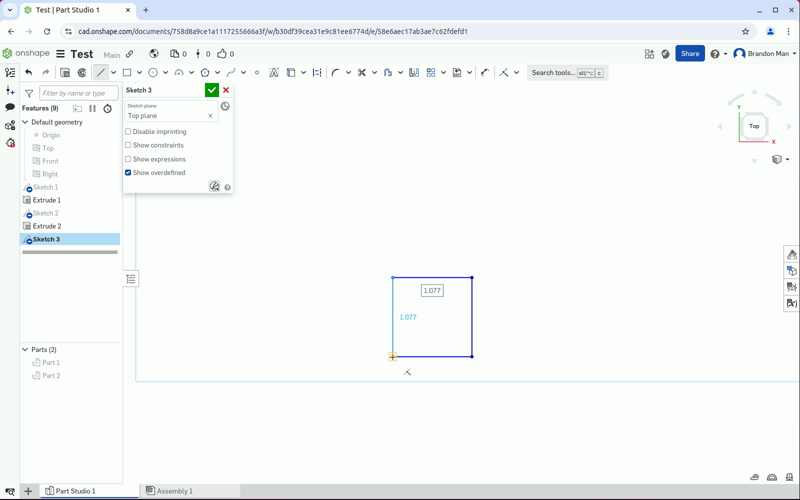
scroll(-6)
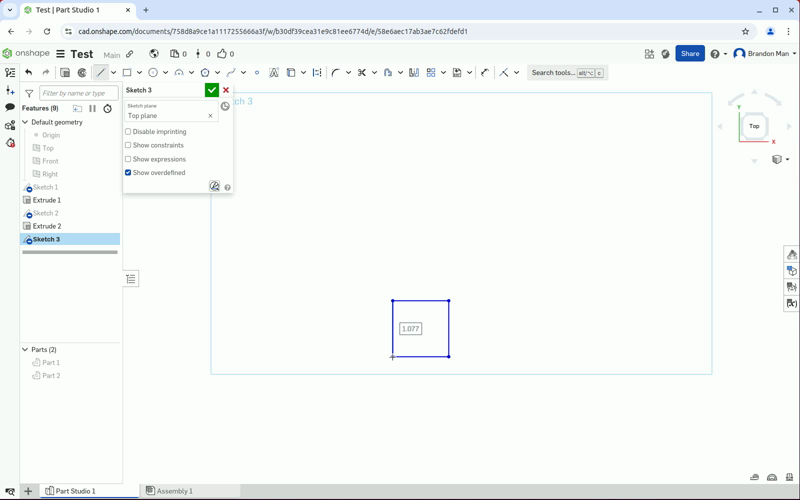
scroll(-6)
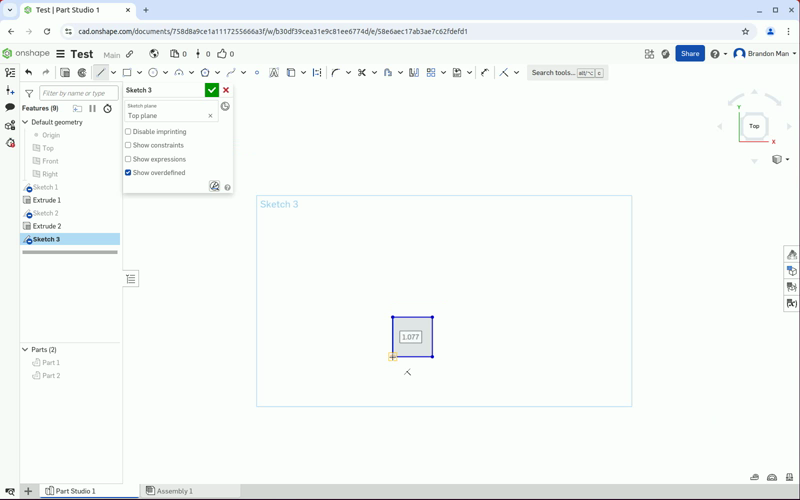
scroll(-6)
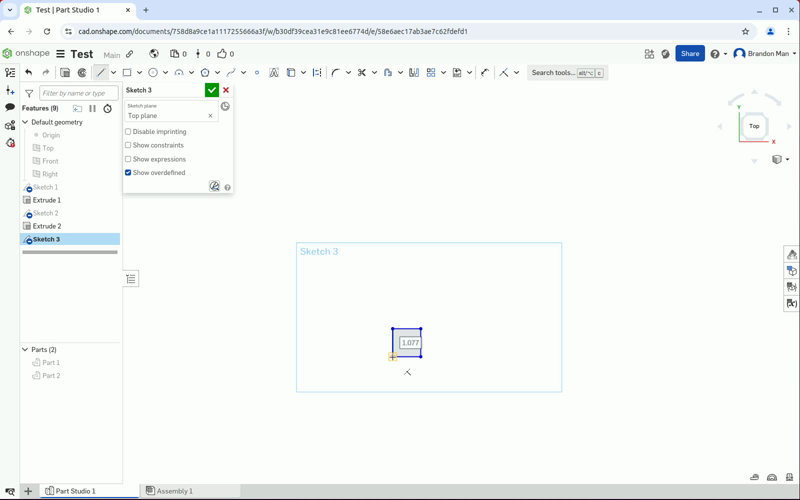
scroll(-6)
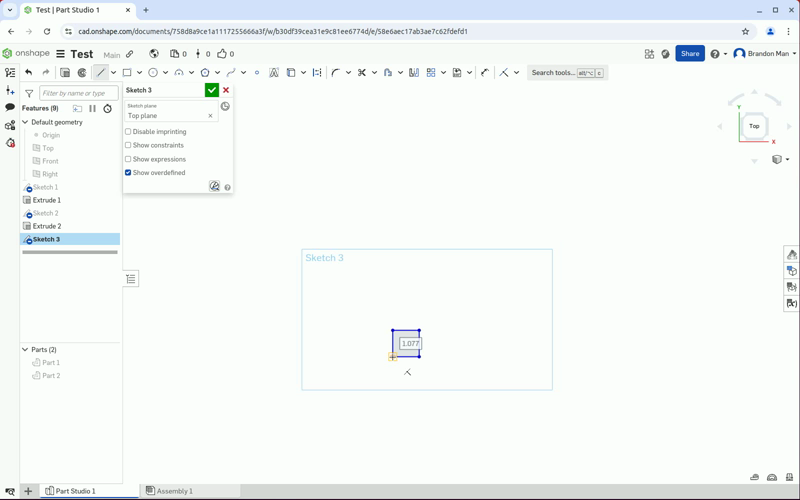
scroll(-6)
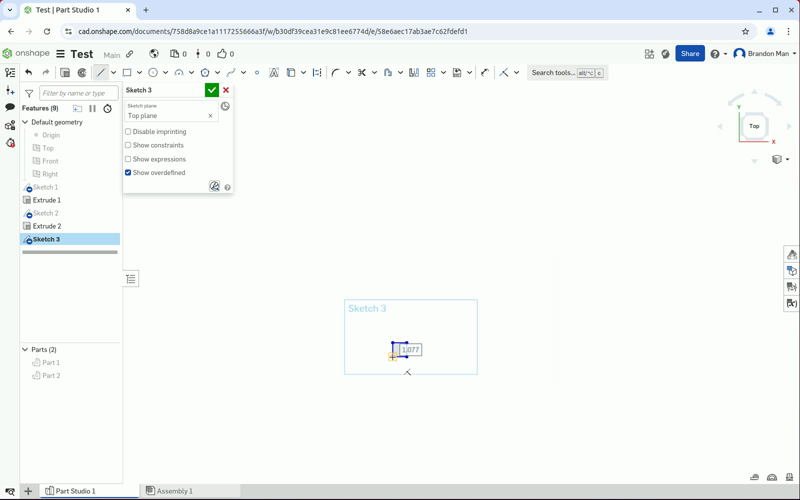
scroll(-6)
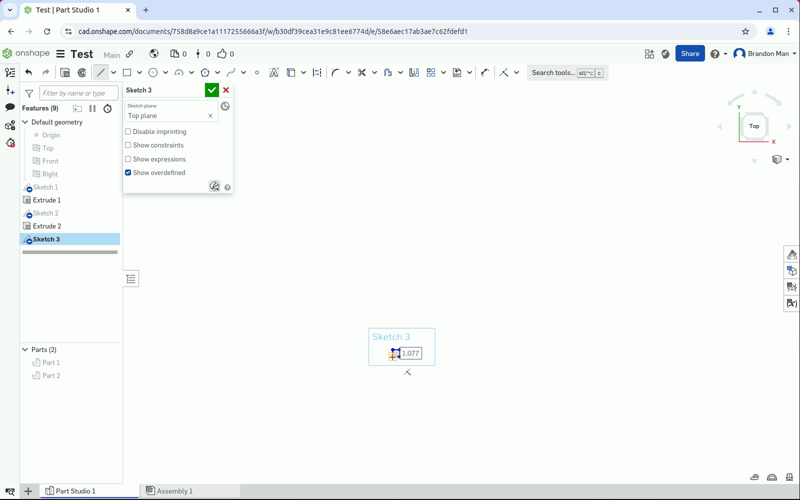
key(esc)
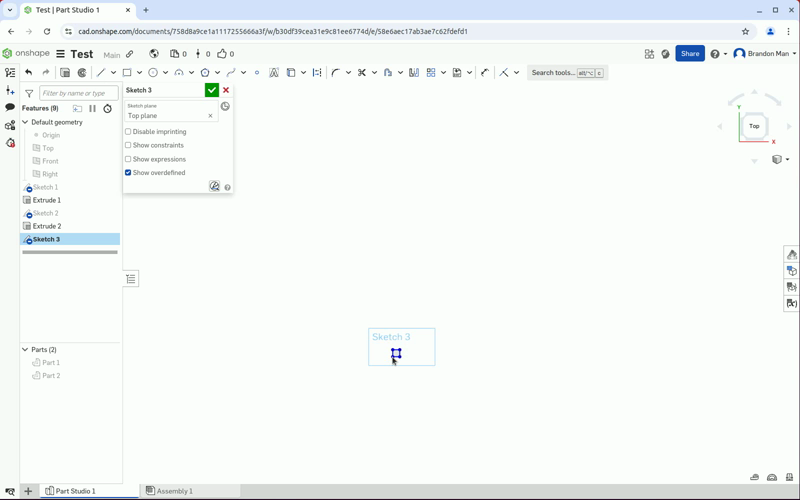
mouse_move(395, 351)
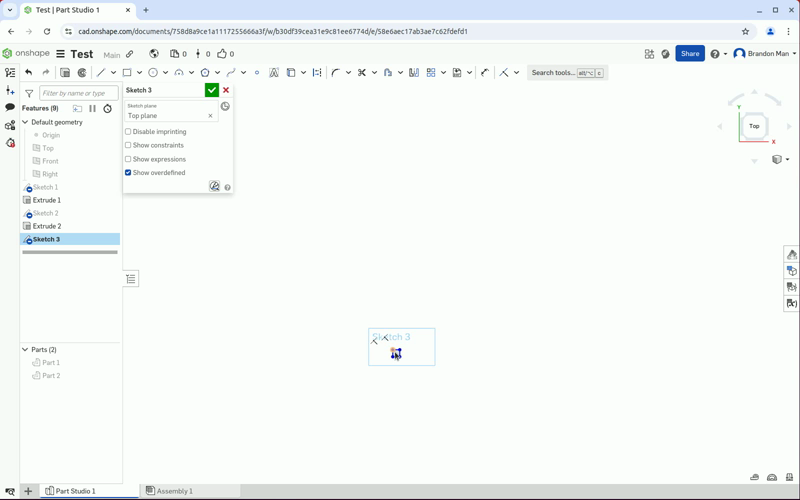
scroll(6)
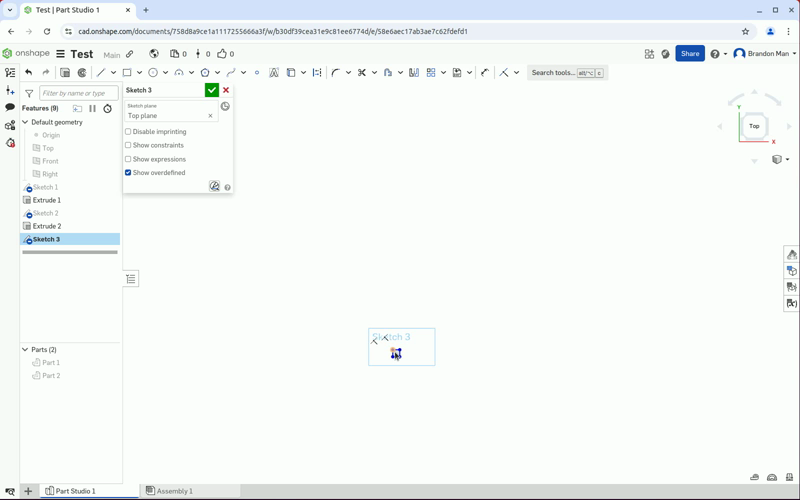
scroll(6)
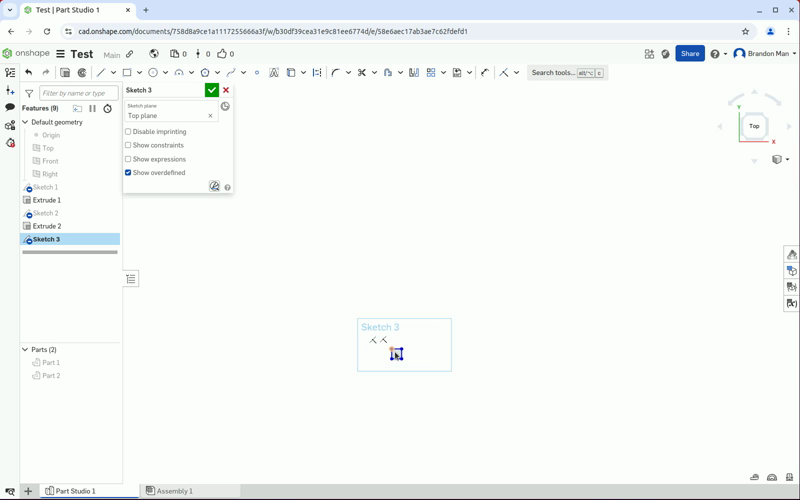
scroll(6)
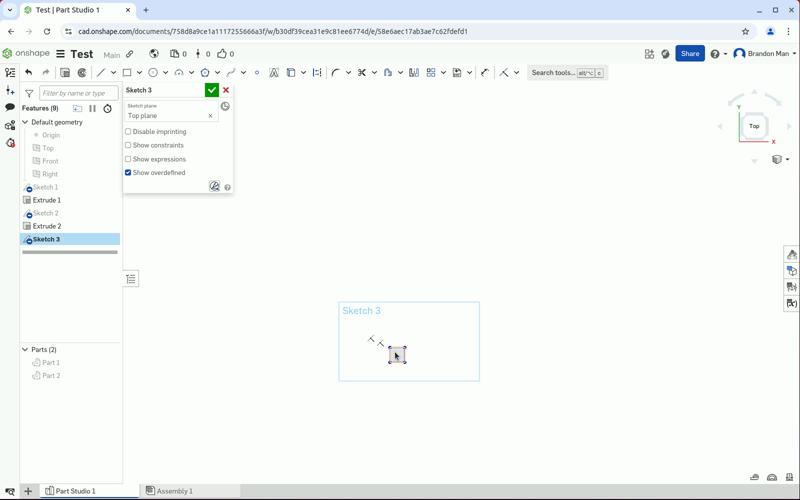
scroll(6)
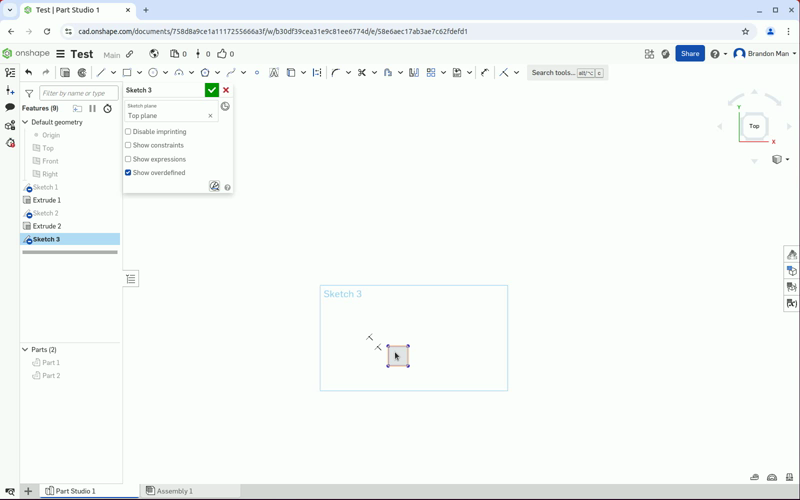
scroll(6)
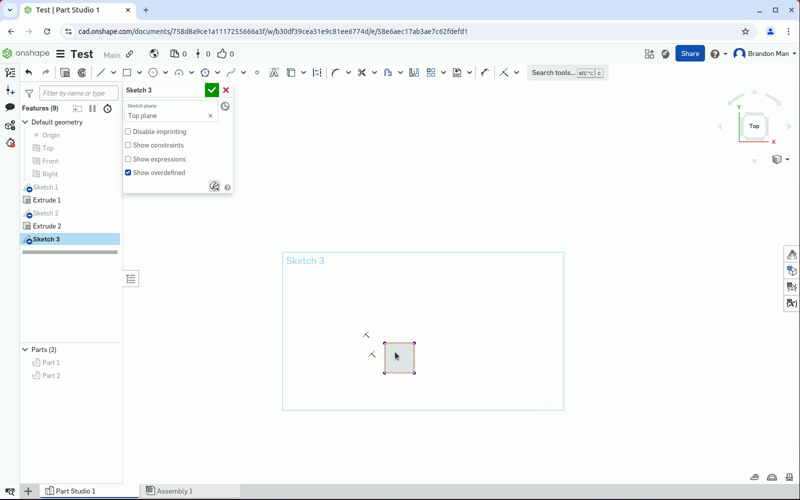
scroll(6)
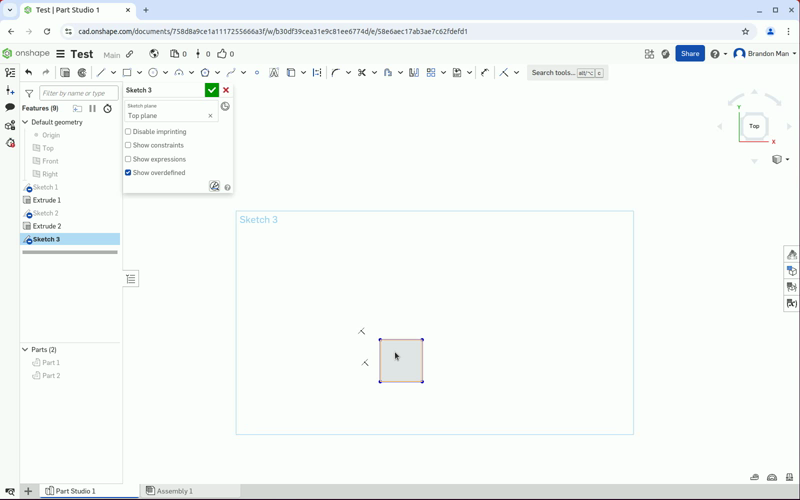
scroll(6)
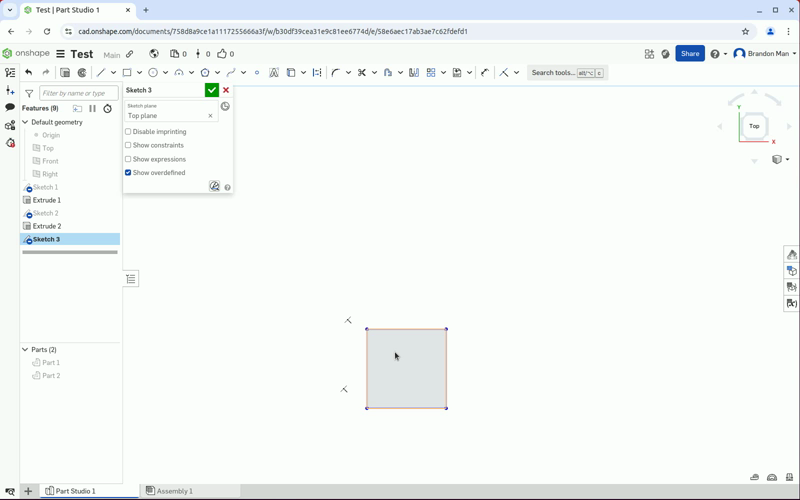
click(395, 351)
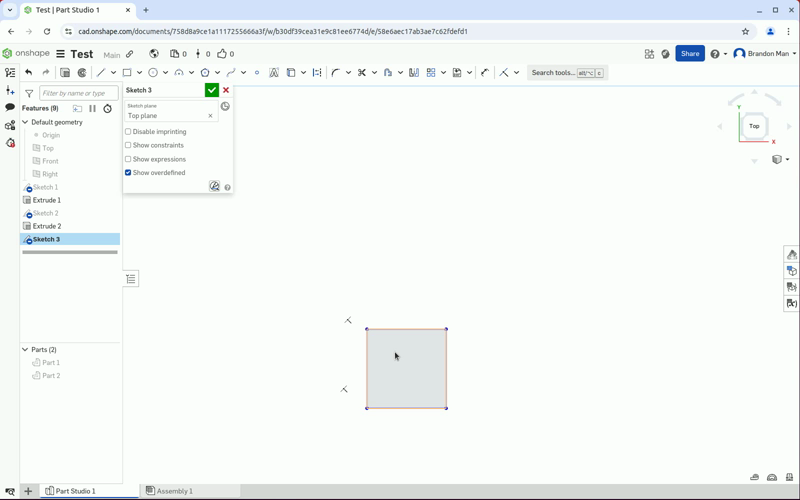
scroll(-6)
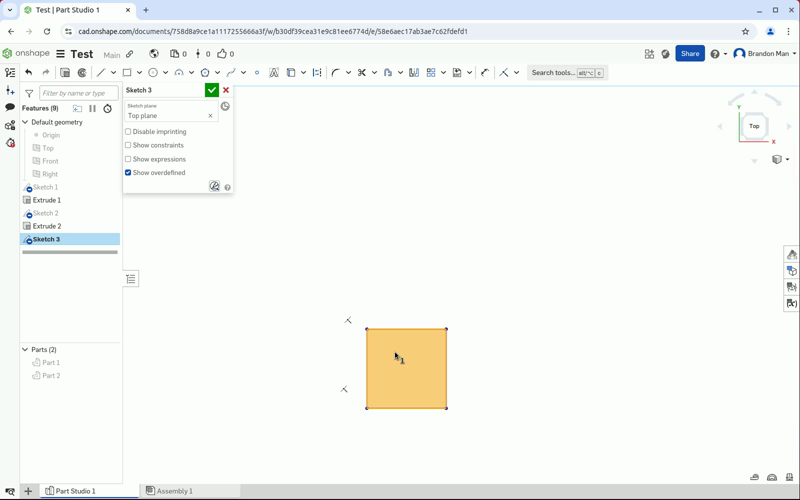
scroll(-6)
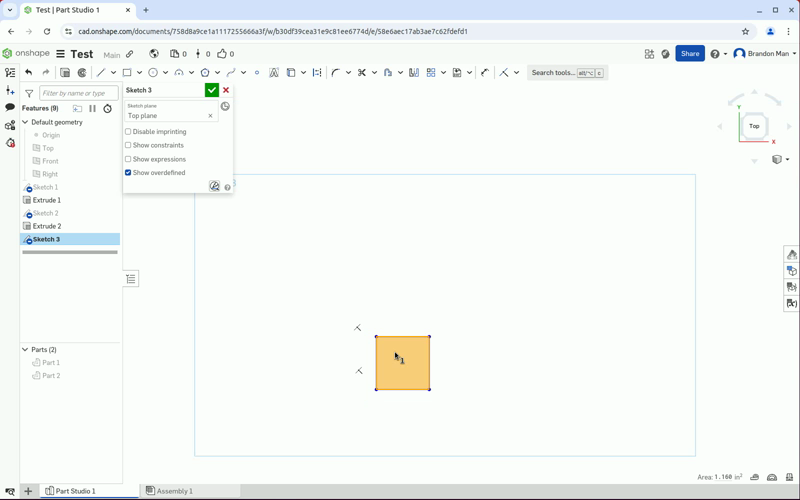
scroll(-6)
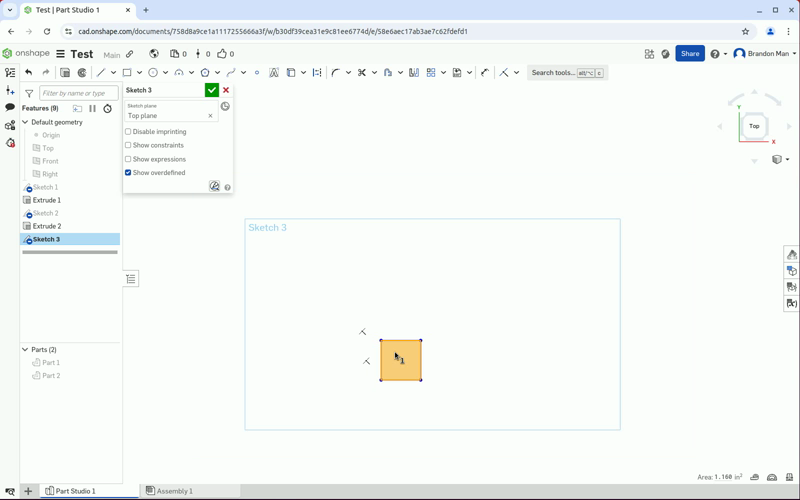
scroll(-6)
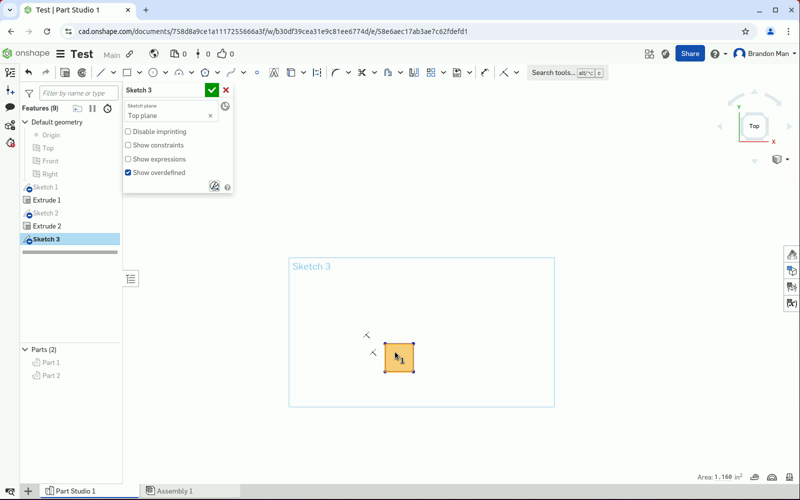
scroll(-6)
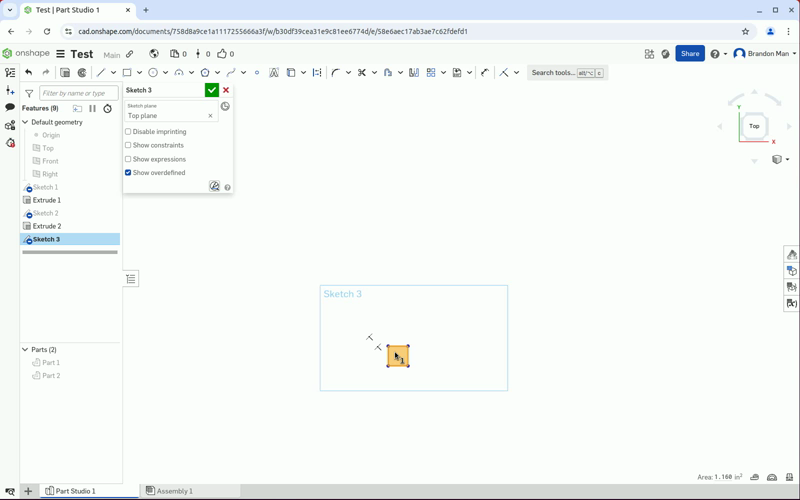
scroll(-6)
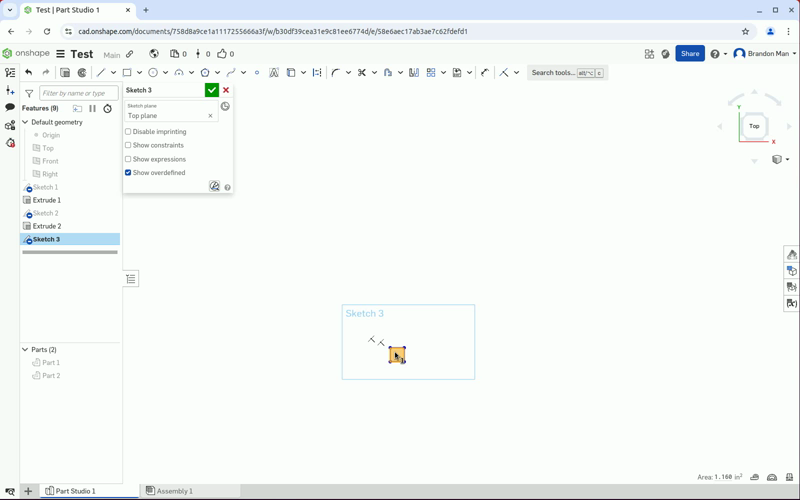
scroll(-6)
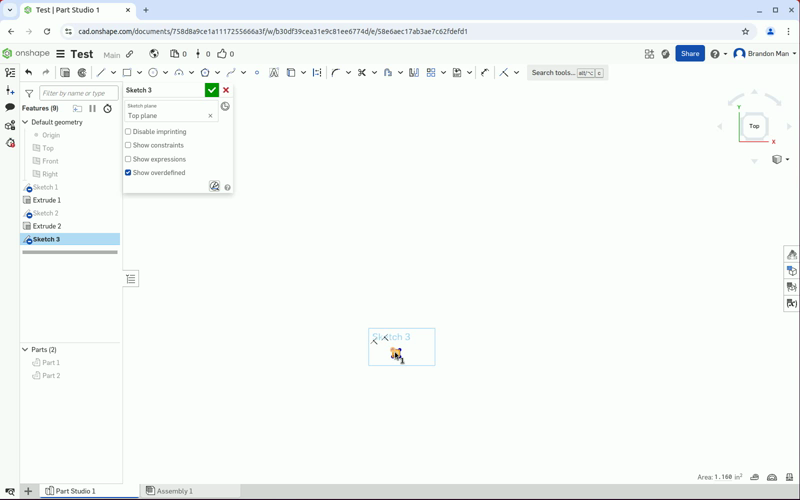
mouse_move(73, 352)
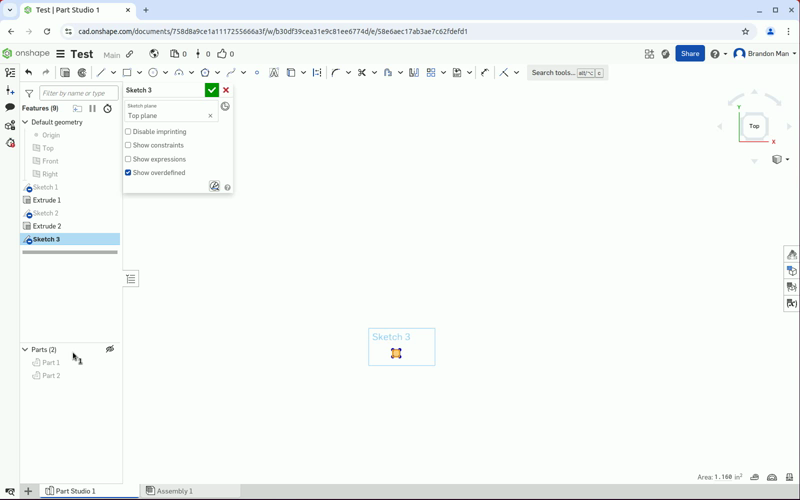
key(shift+y)
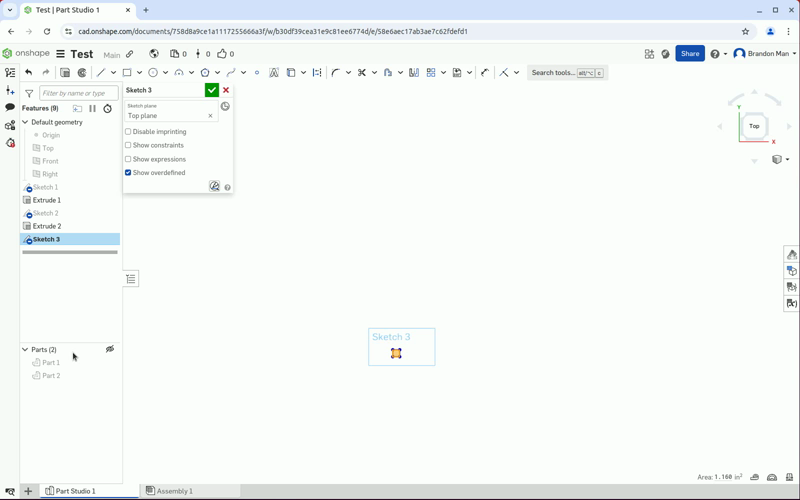
key(shift+e)
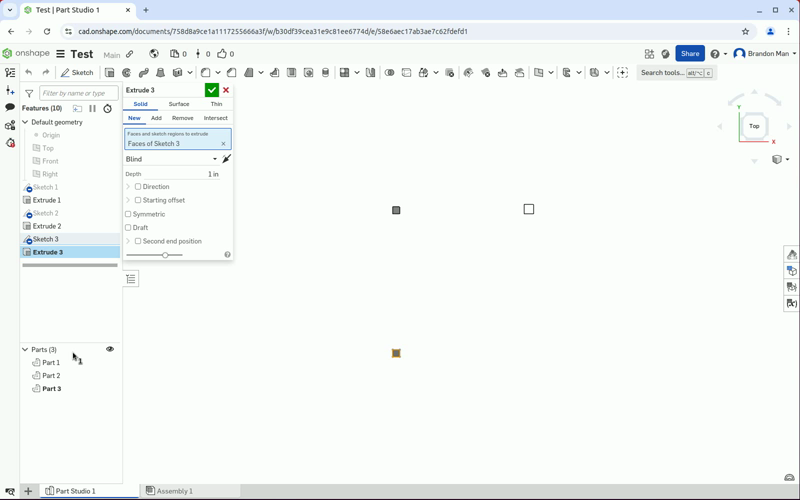
mouse_move(143, 106)
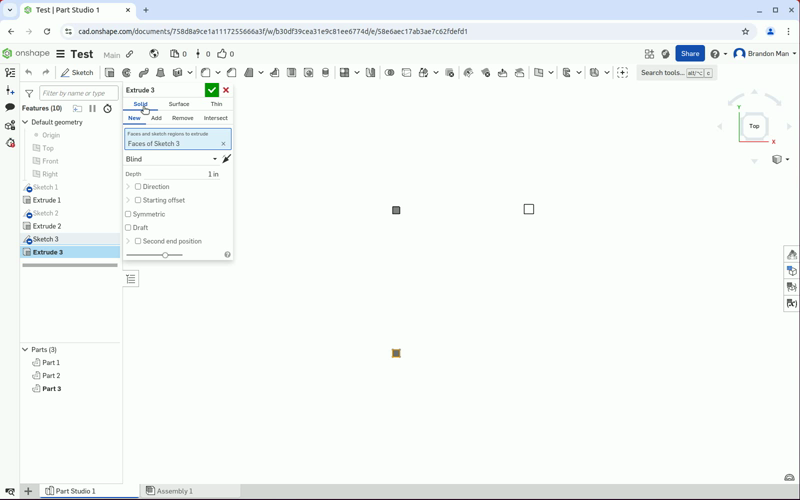
click(143, 106)
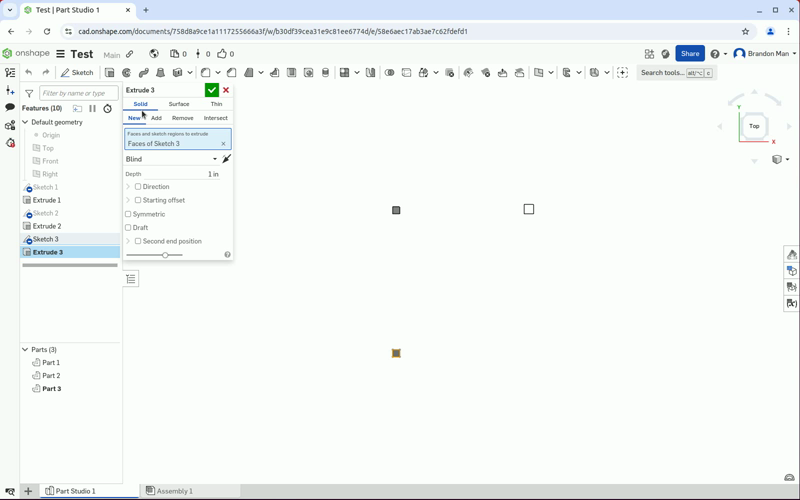
mouse_move(137, 120)
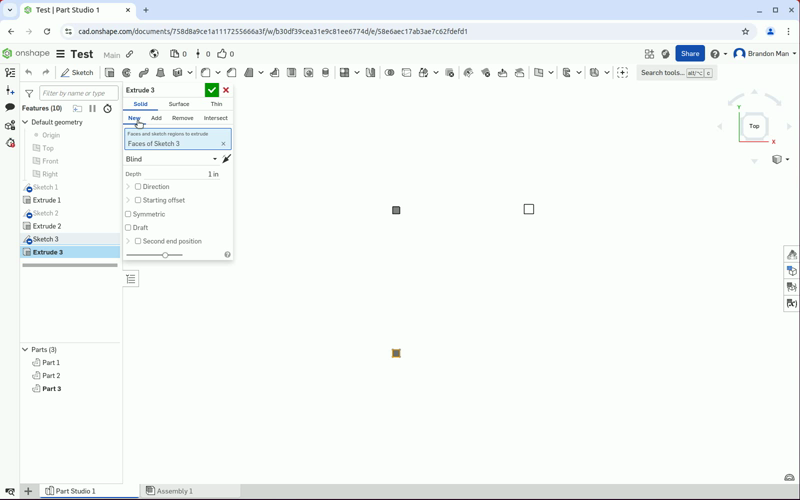
click(137, 120)
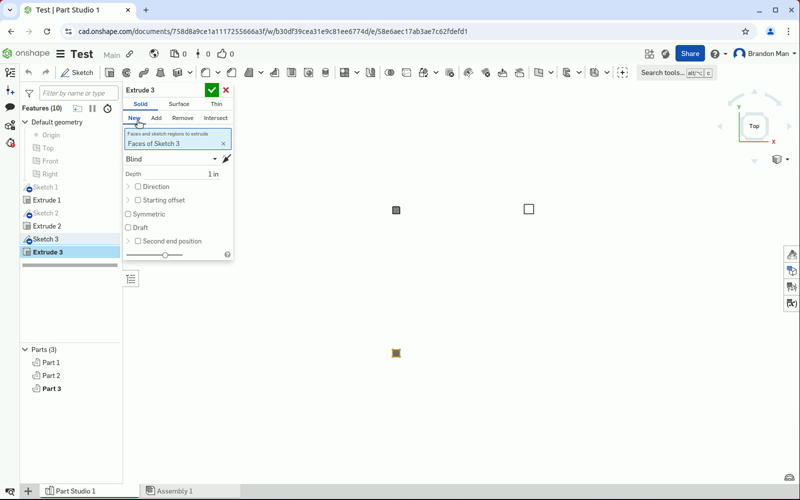
key(tab, 4)
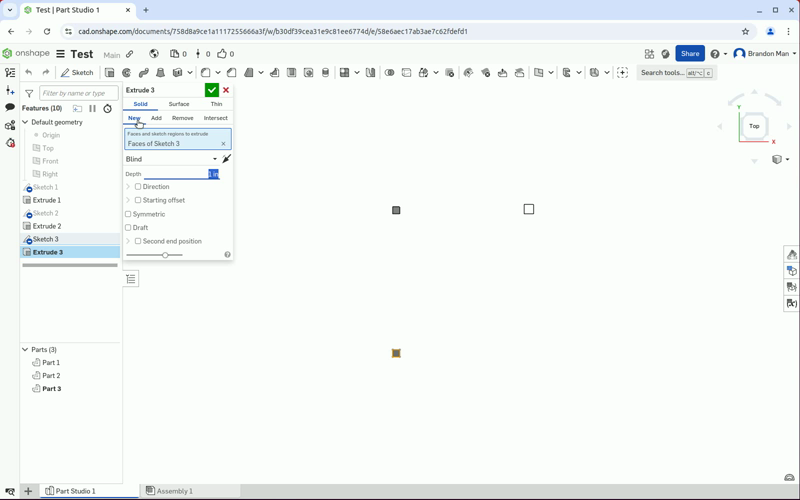
text(21.905)
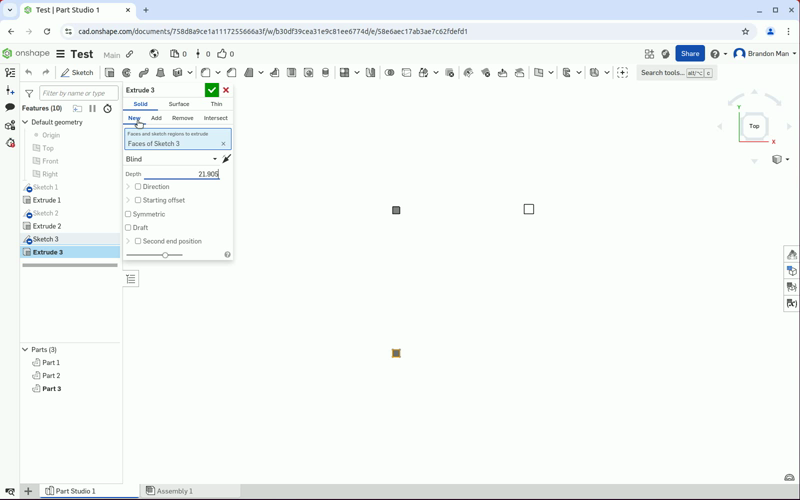
key(enter)
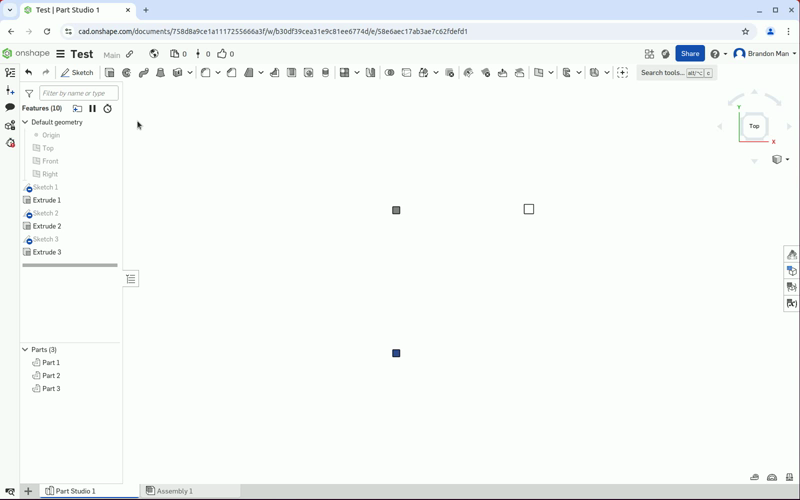
key(shift+h)
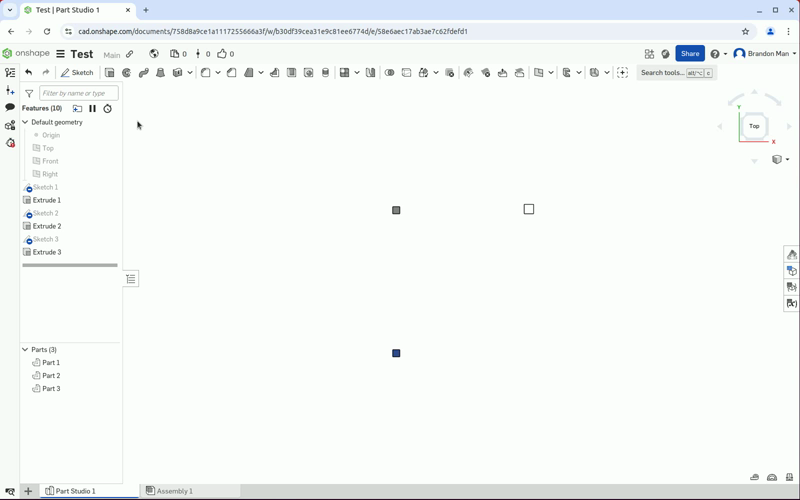
key(shift+h)
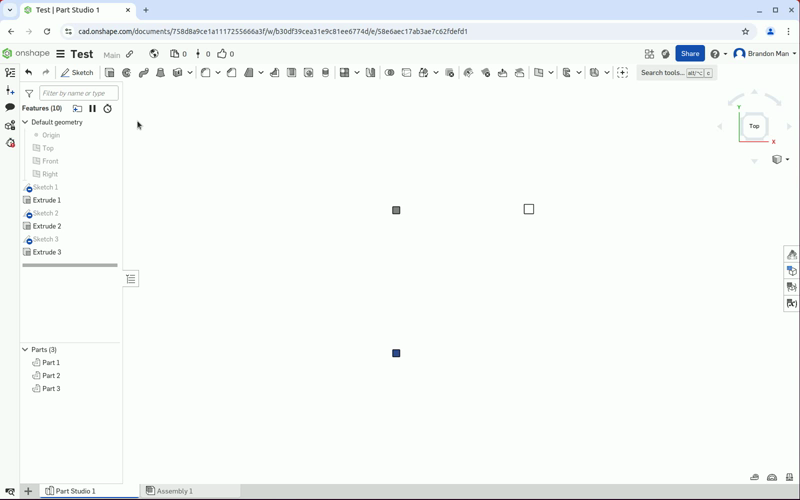
mouse_move(73, 189)
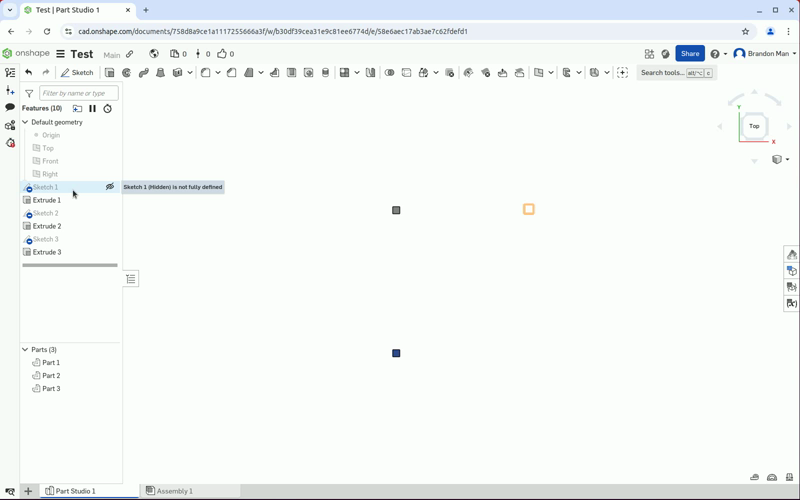
click(73, 189)
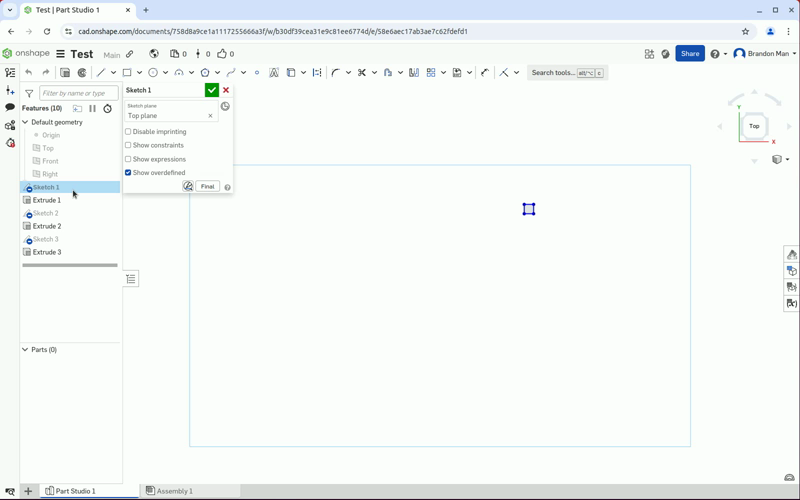
mouse_move(229, 92)
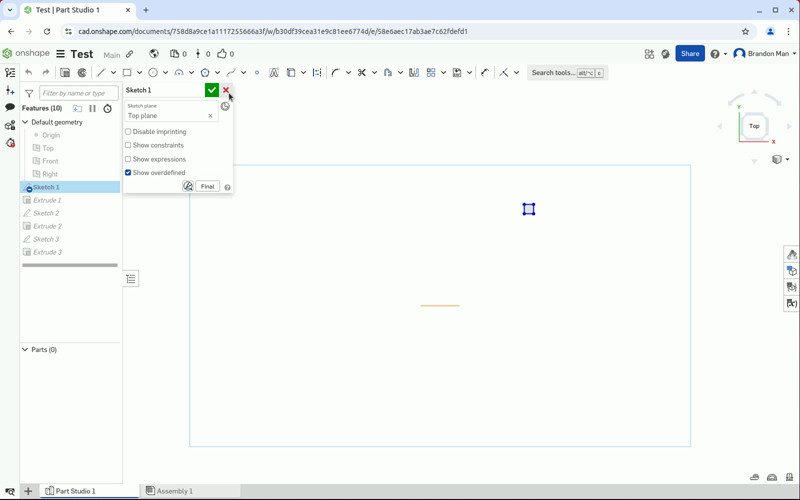
click(229, 92)
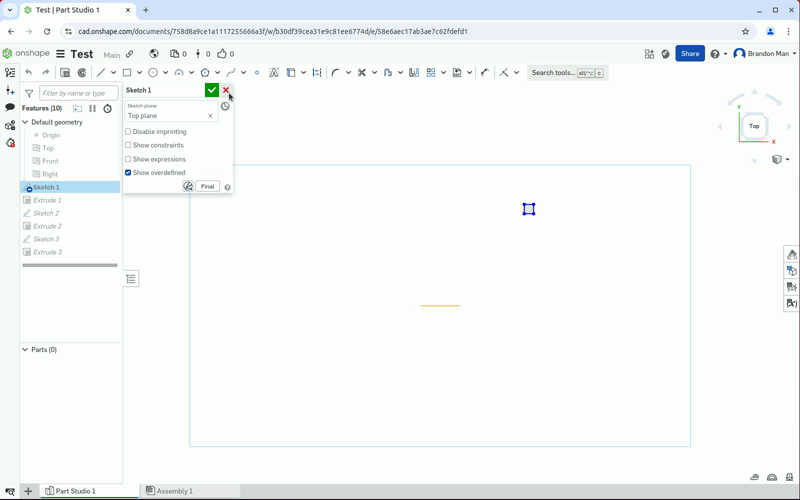
key(shift+s)
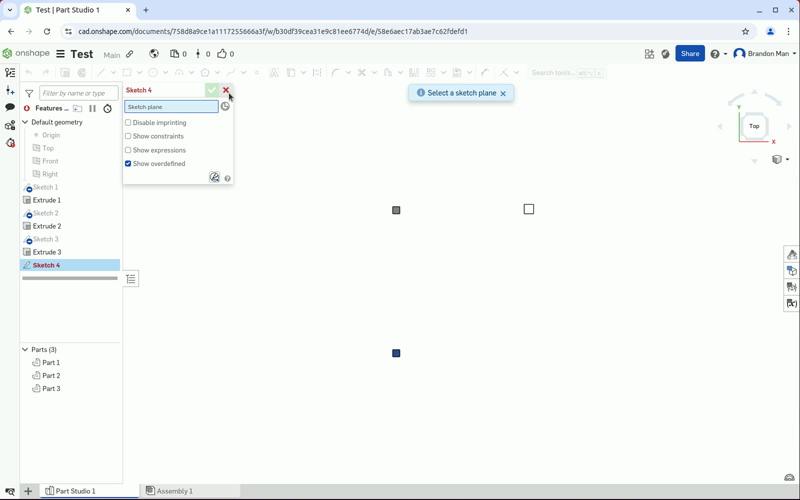
mouse_move(73, 150)
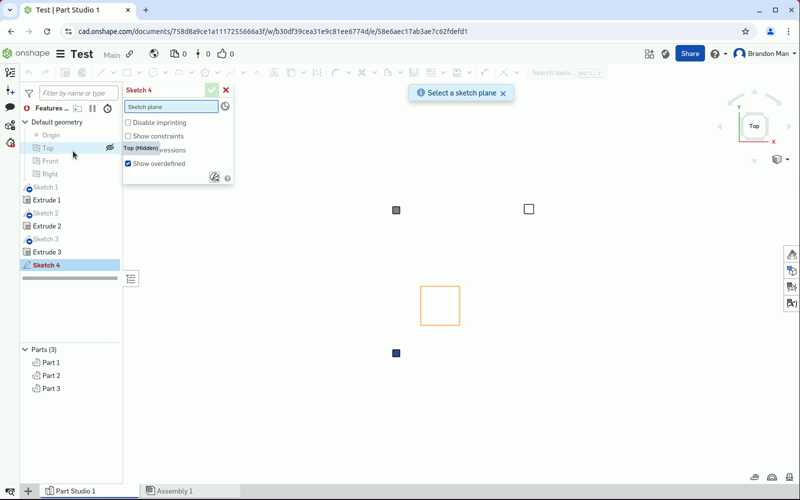
click(73, 150)
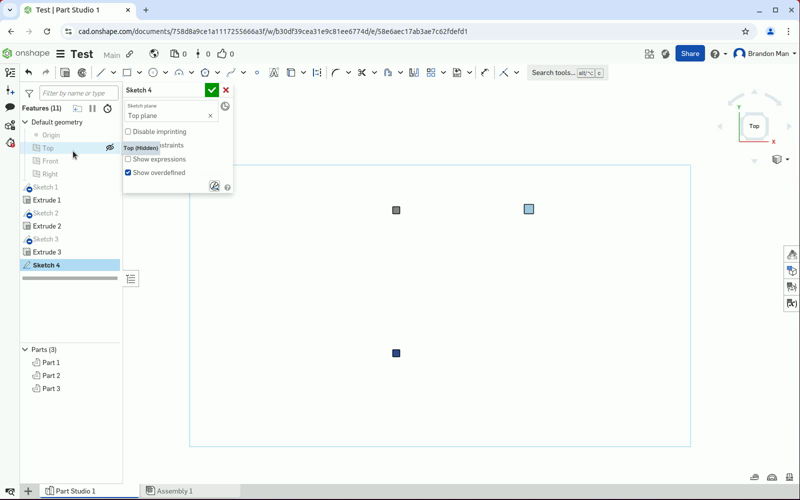
mouse_move(73, 352)
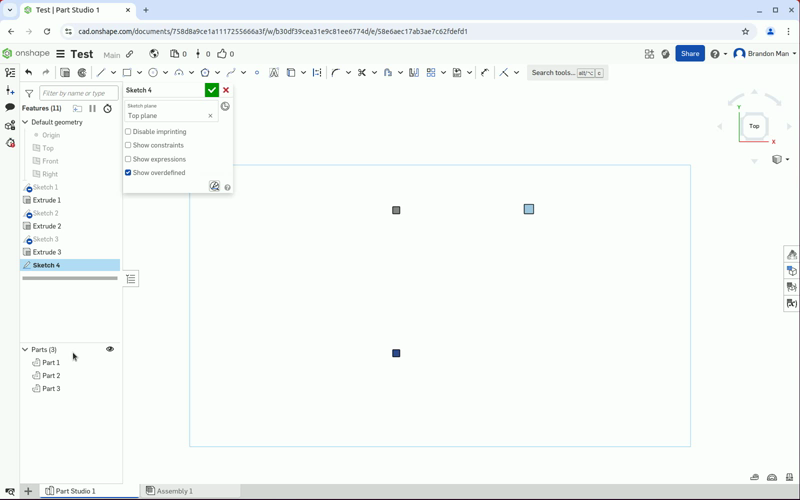
key(y)
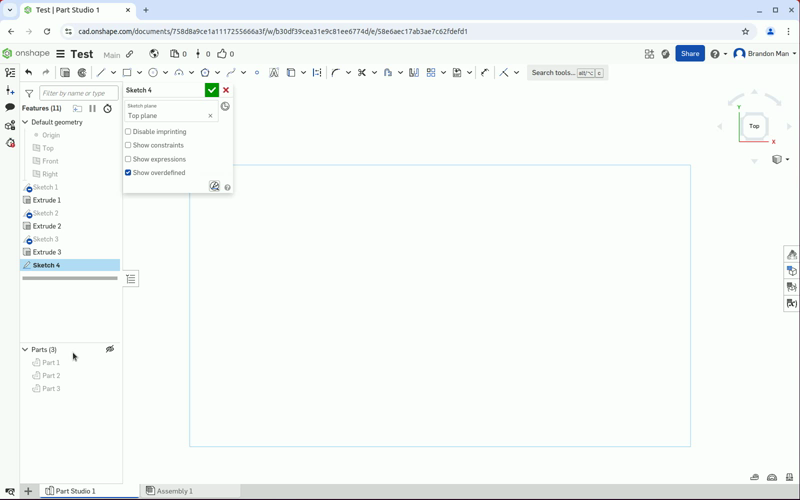
key(l)
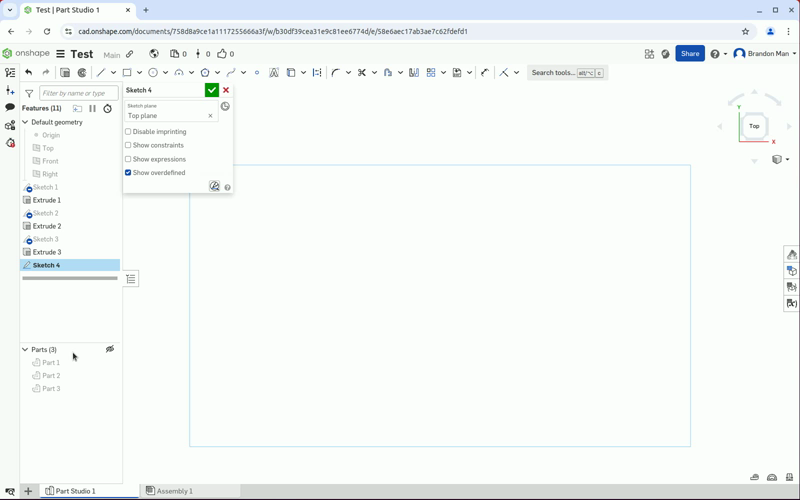
key_down(shift)
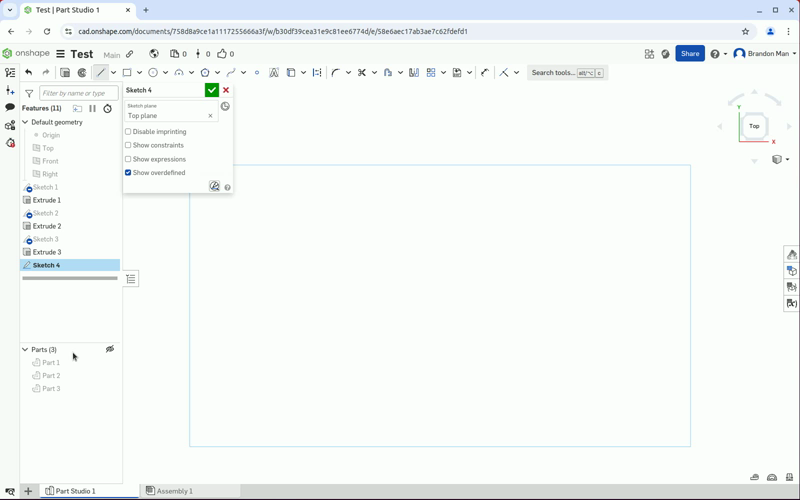
mouse_move(524, 356)
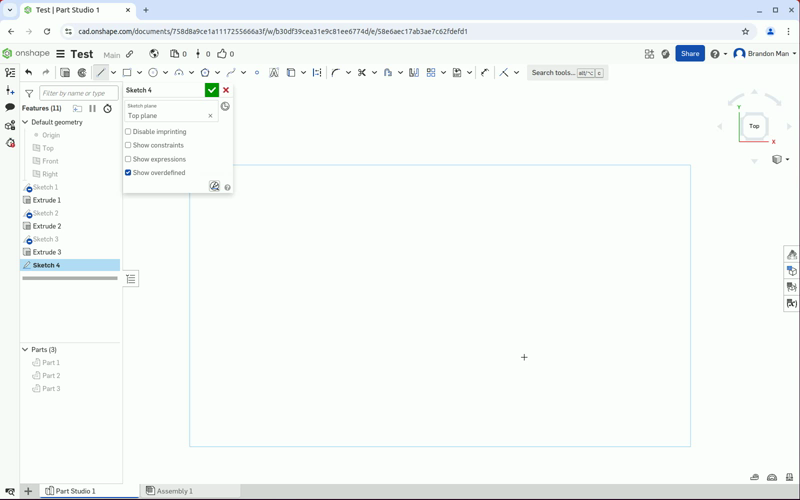
click(524, 356)
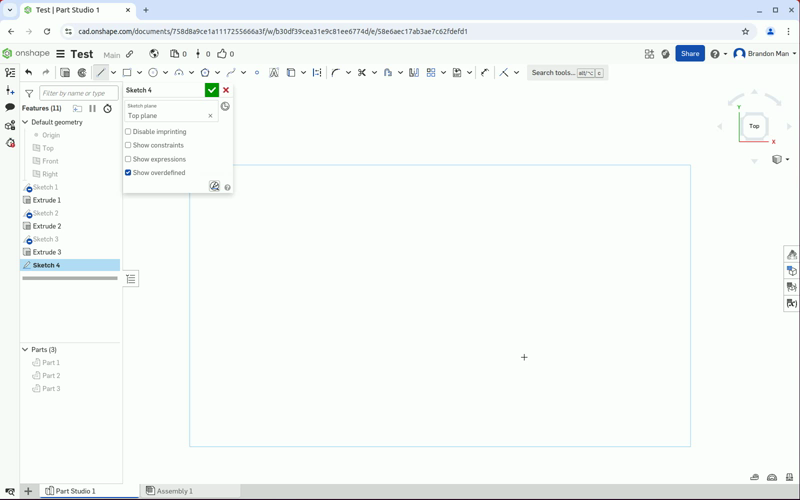
key_up(shift)
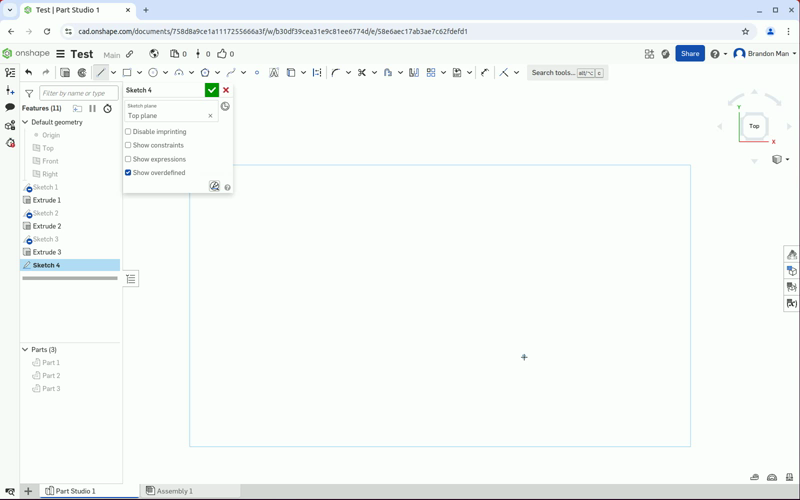
key_down(shift)
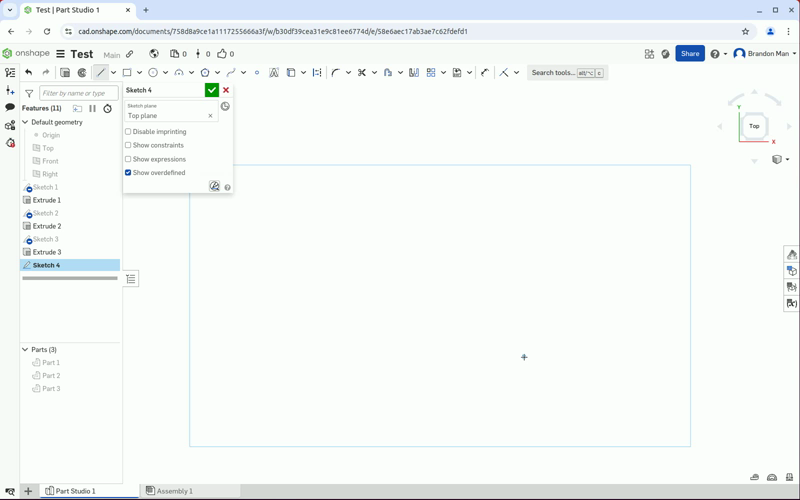
mouse_move(554, 356)
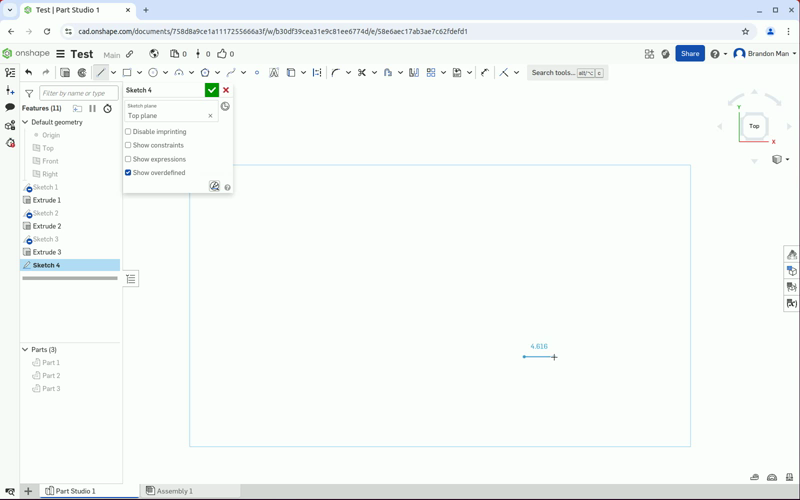
mouse_move(531, 356)
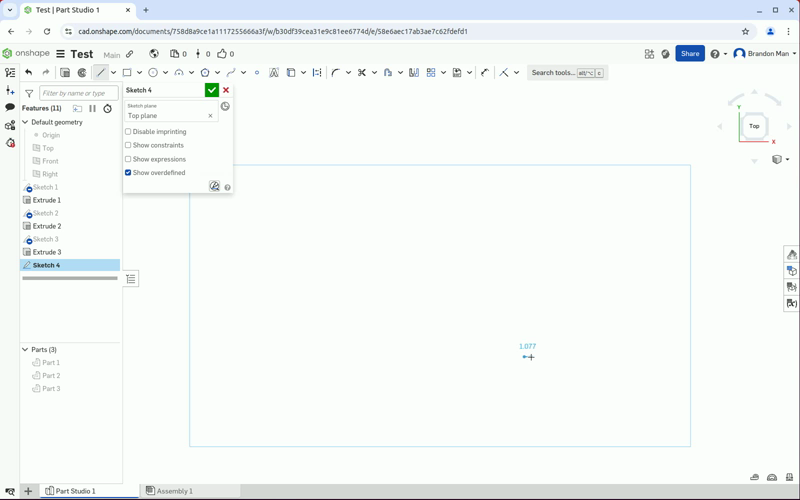
scroll(6)
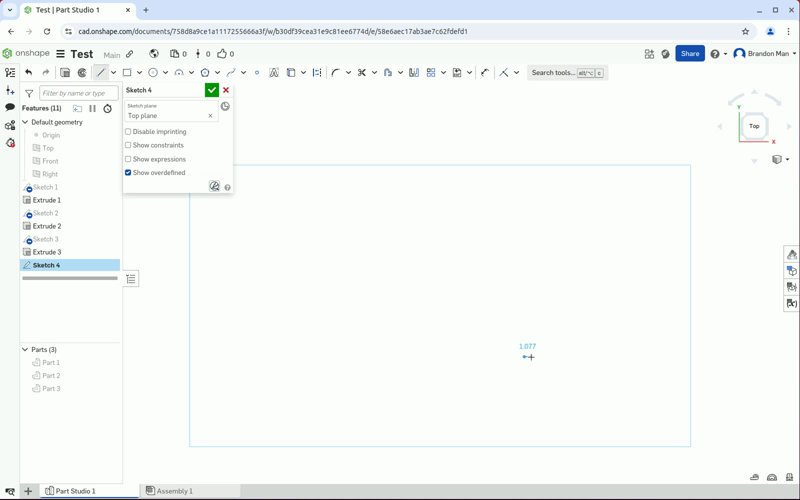
scroll(6)
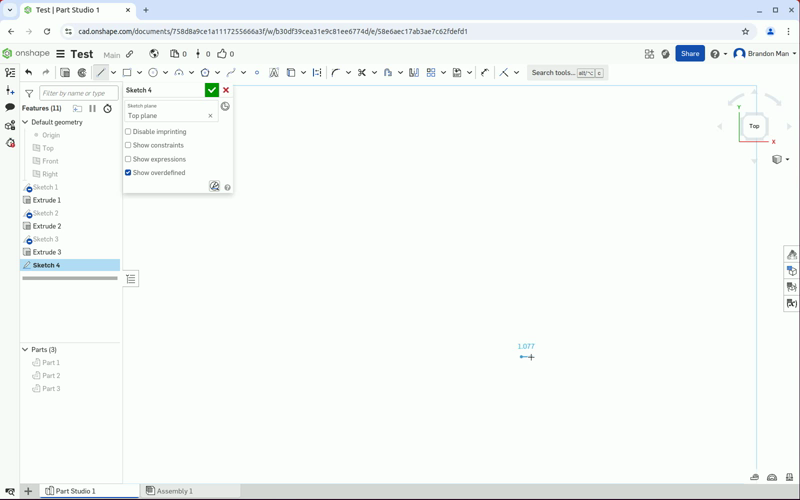
scroll(6)
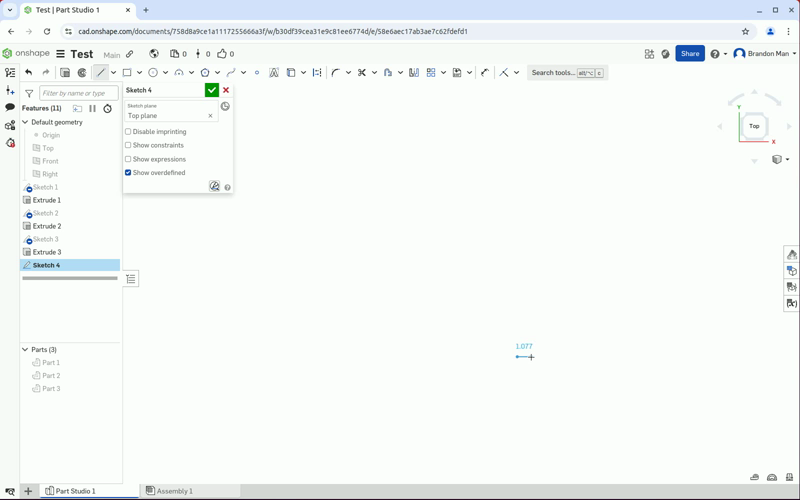
scroll(6)
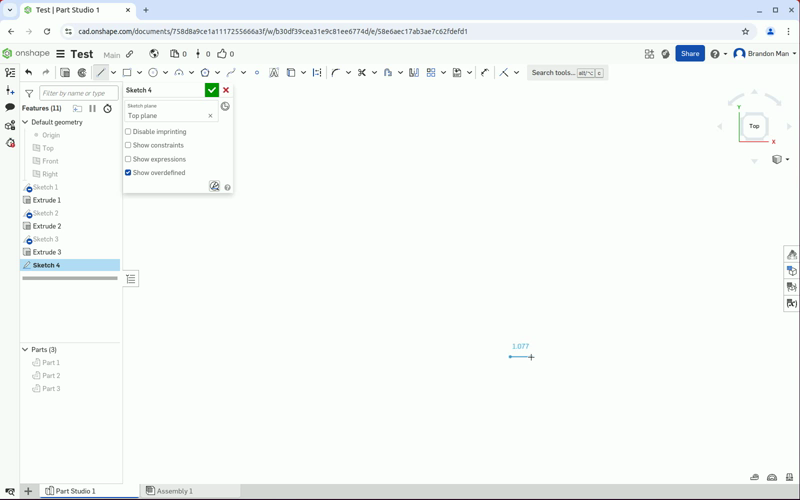
scroll(6)
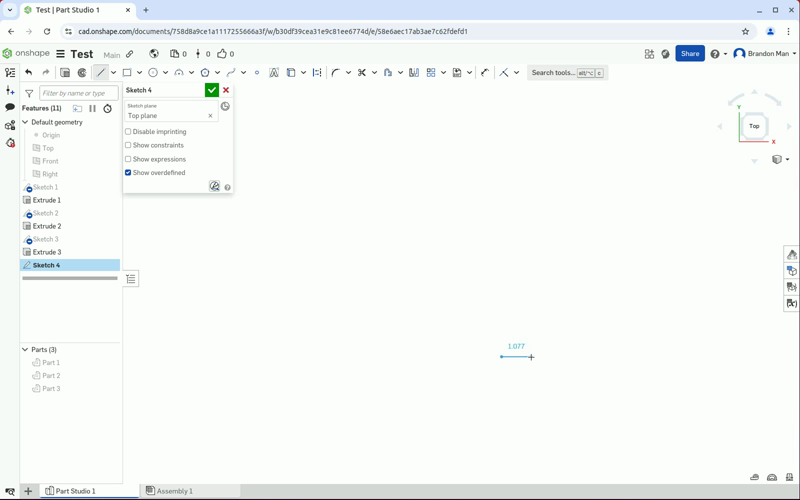
scroll(6)
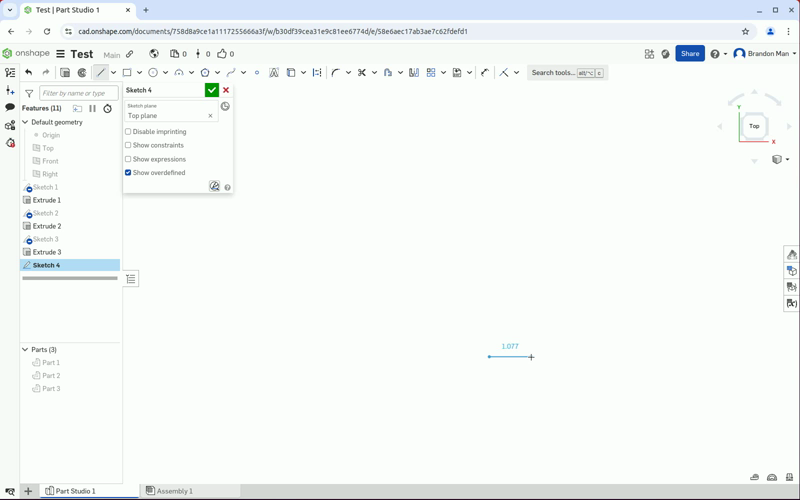
scroll(6)
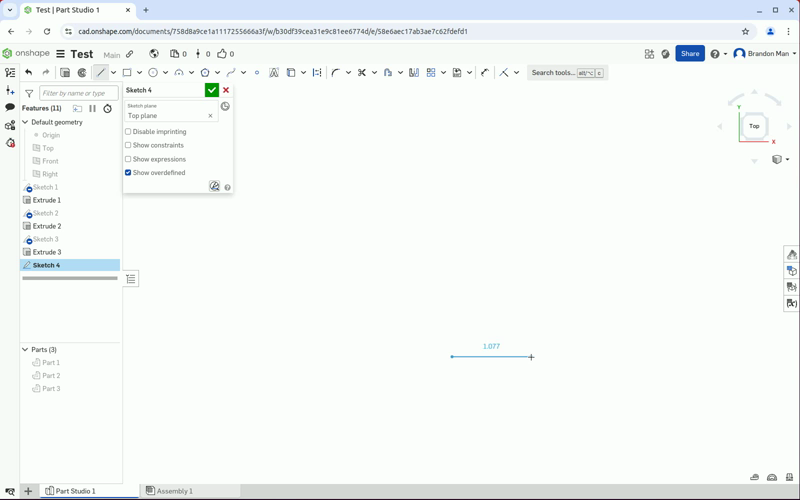
click(531, 356)
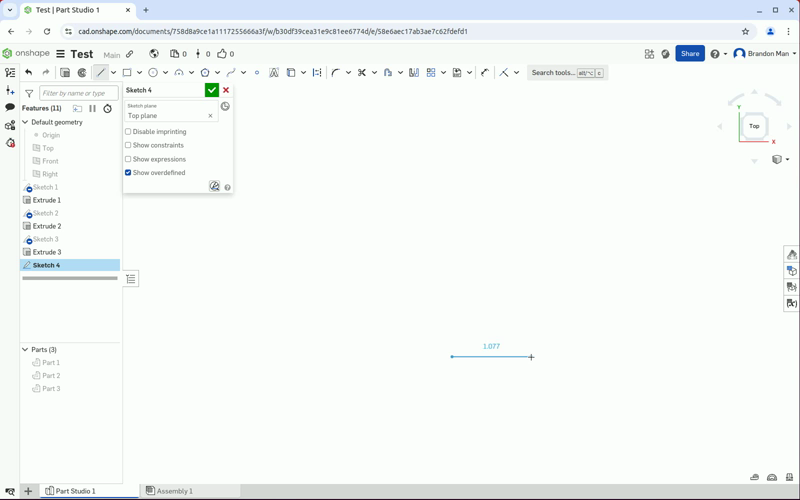
scroll(-6)
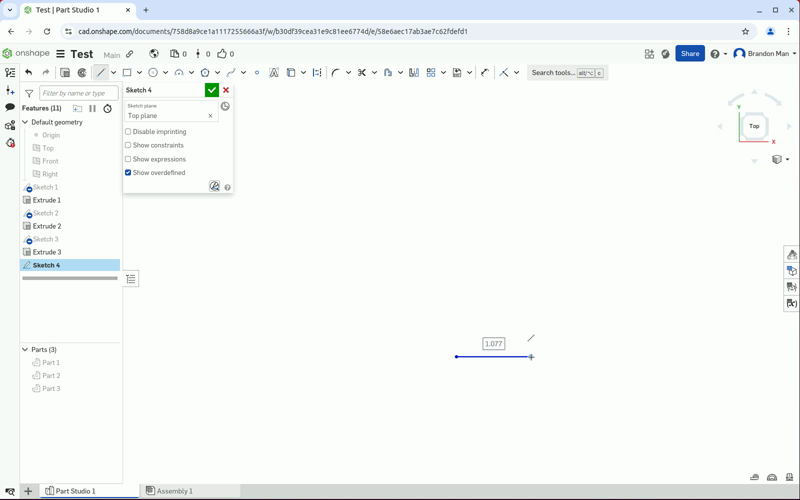
scroll(-6)
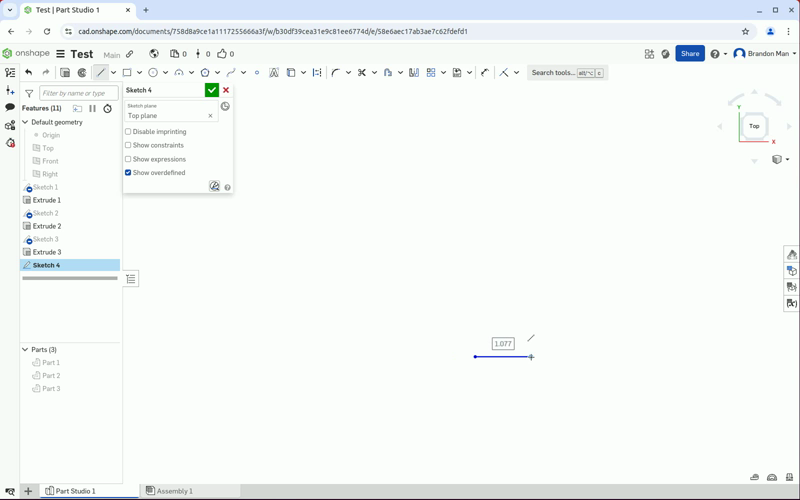
scroll(-6)
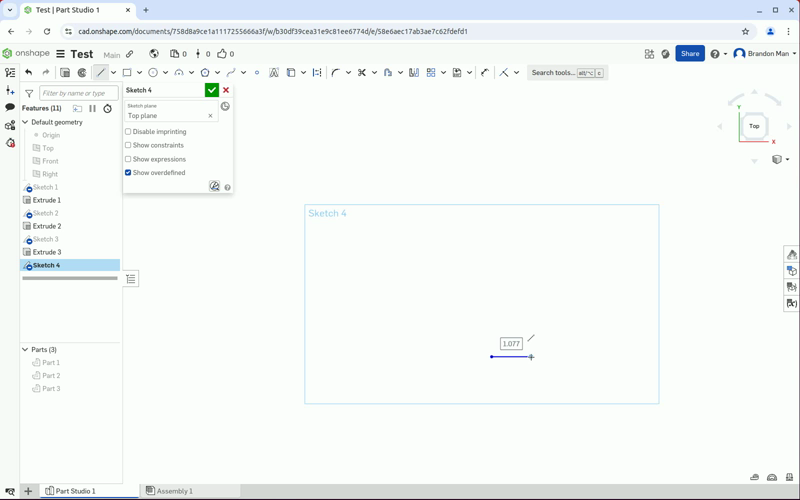
scroll(-6)
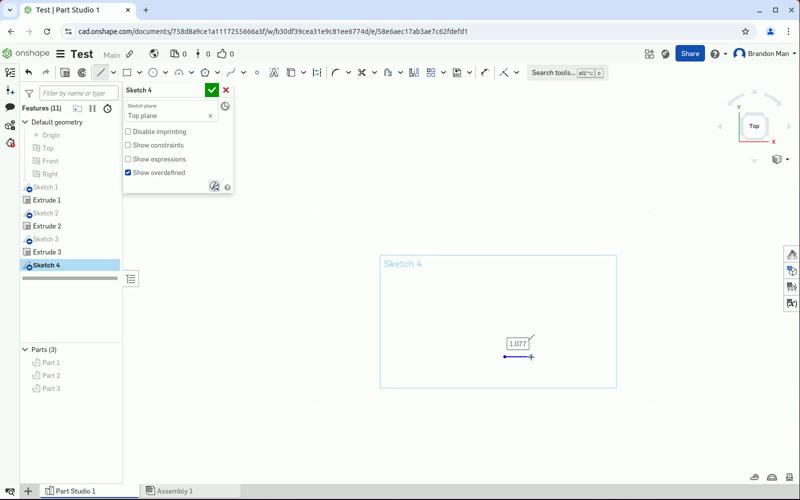
scroll(-6)
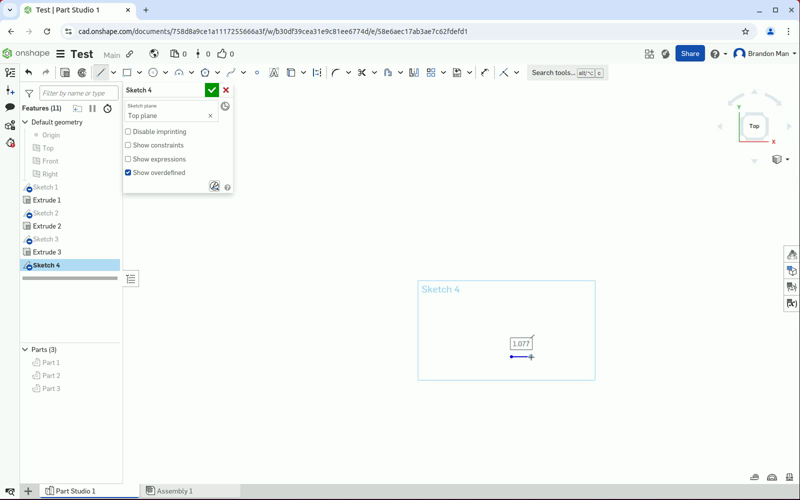
scroll(-6)
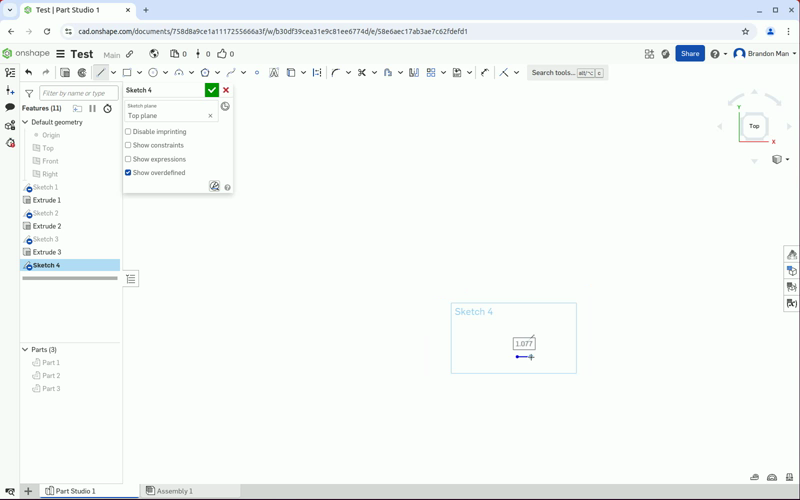
scroll(-6)
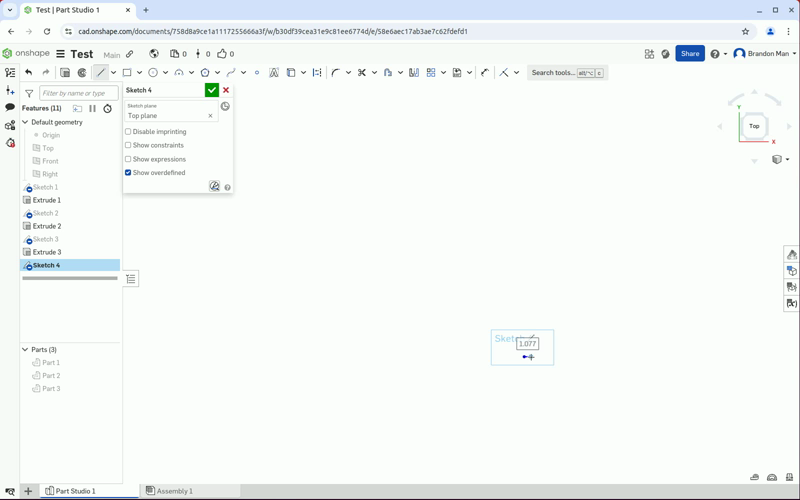
key_up(shift)
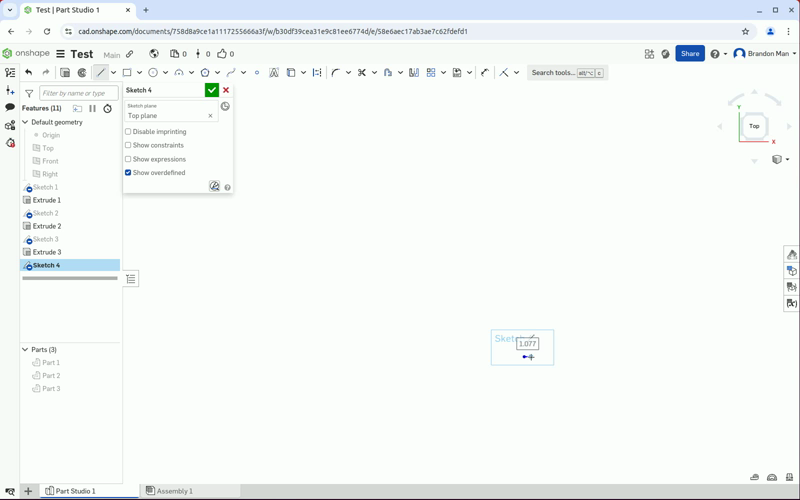
key_down(shift)
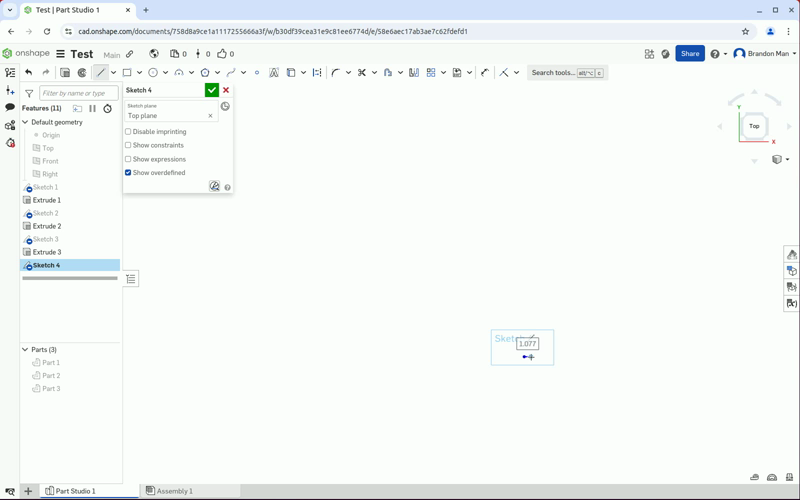
mouse_move(561, 356)
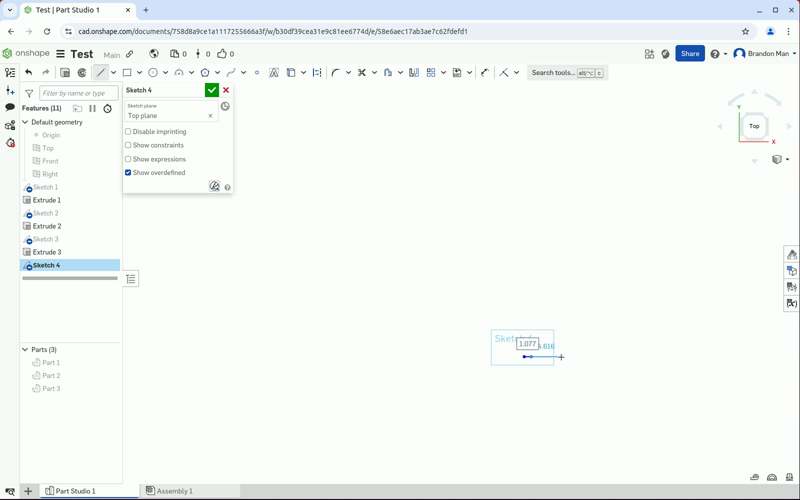
mouse_move(531, 349)
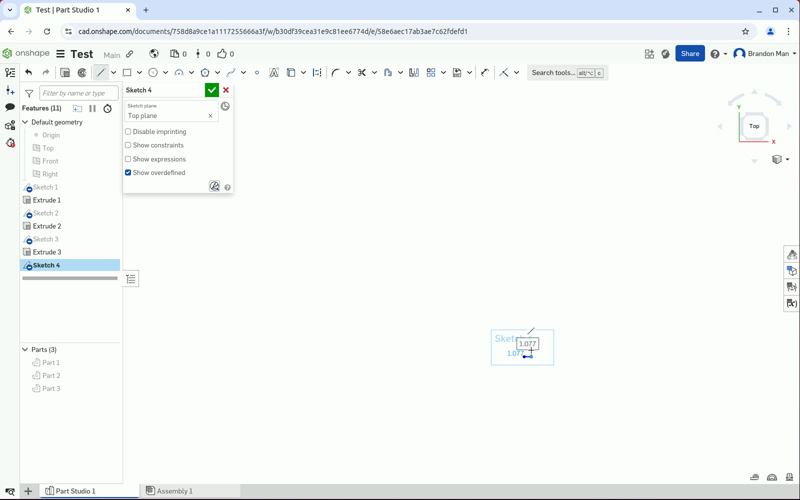
scroll(6)
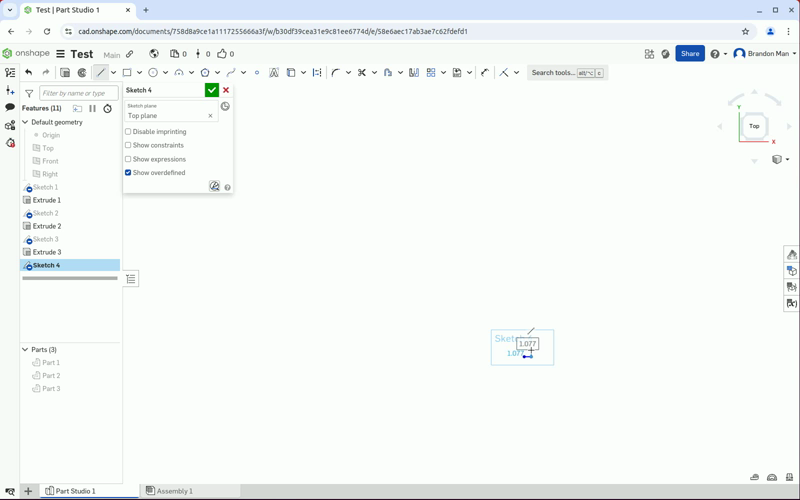
scroll(6)
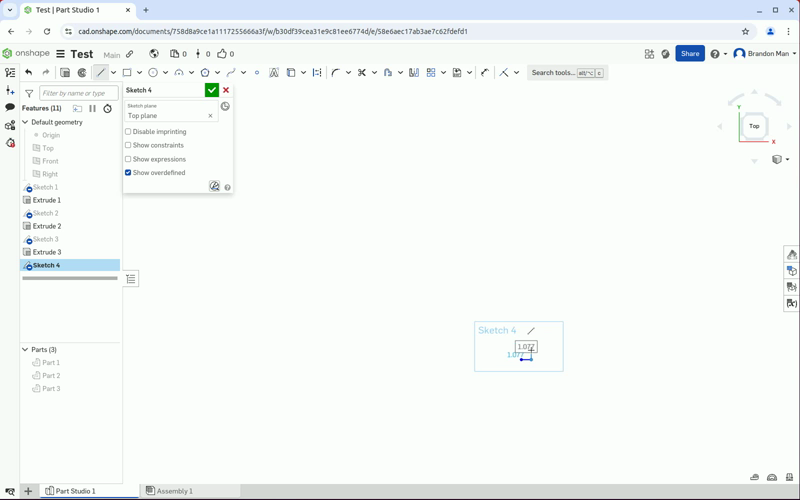
scroll(6)
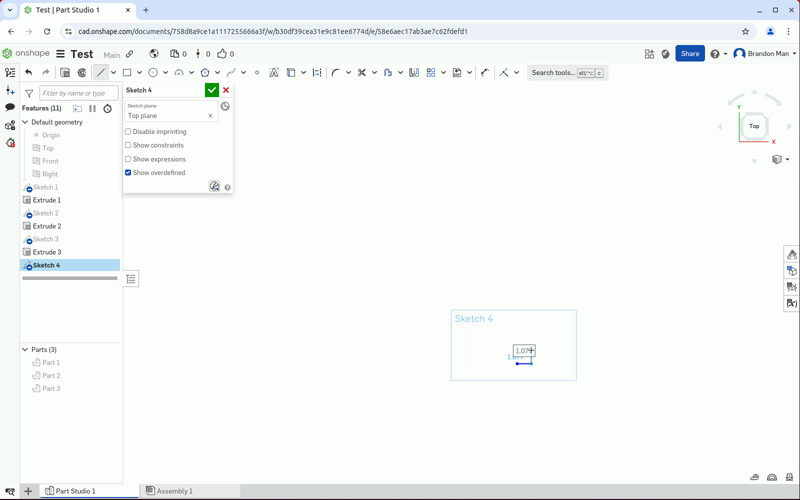
scroll(6)
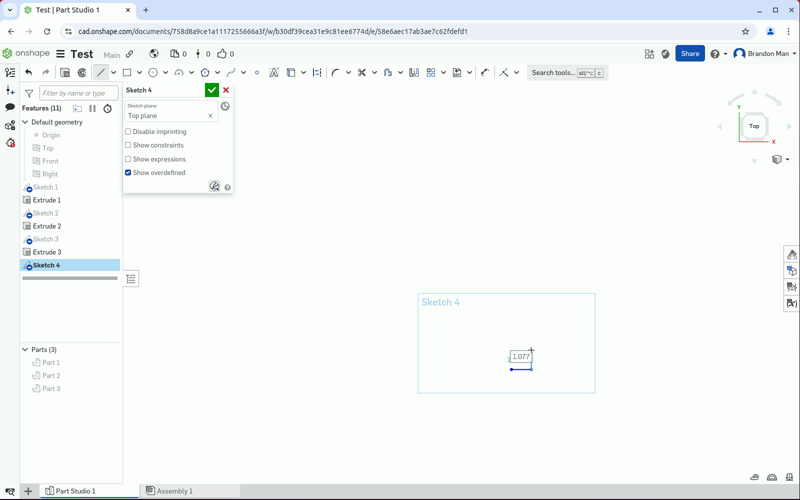
scroll(6)
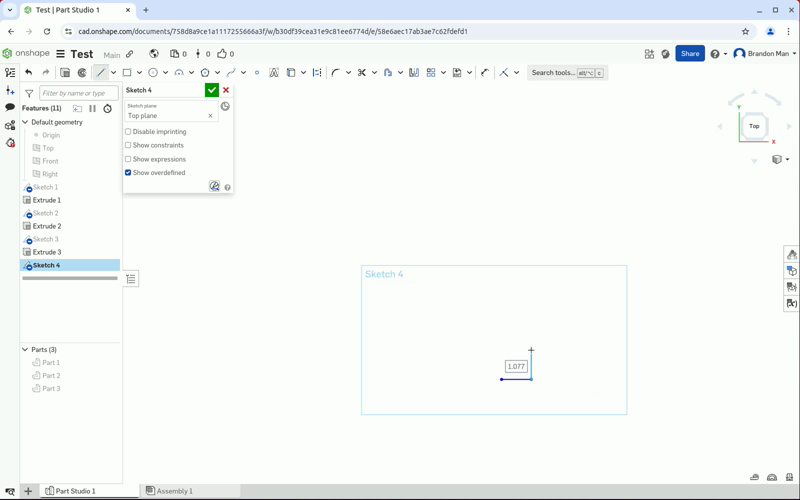
scroll(6)
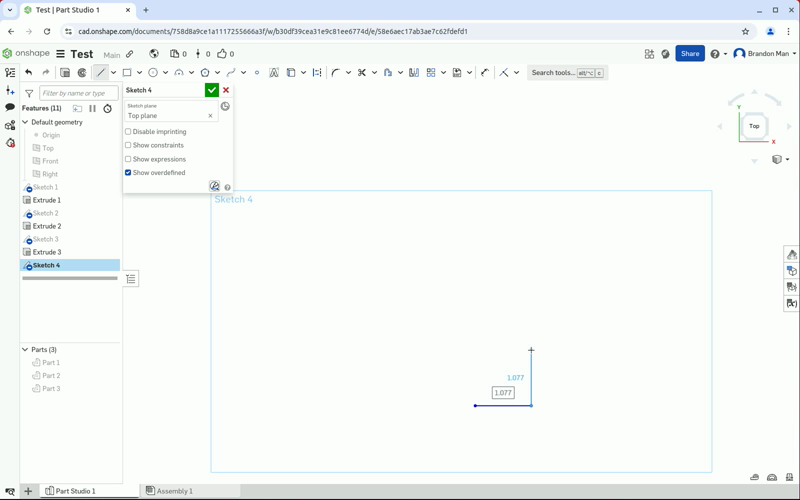
scroll(6)
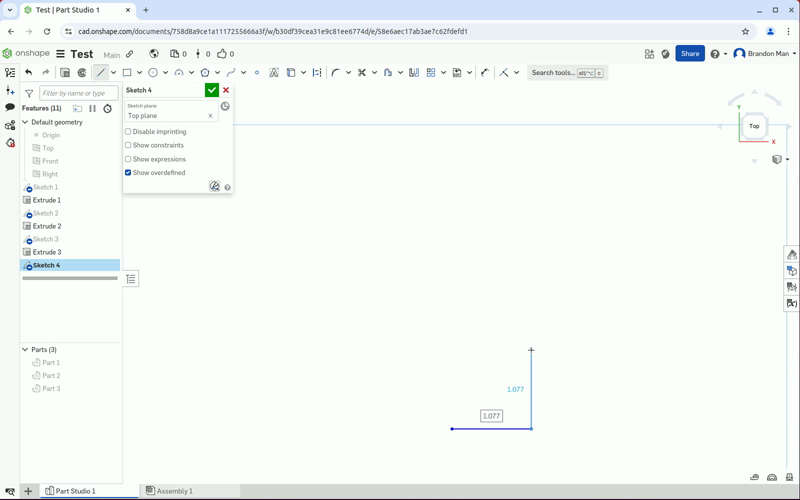
click(531, 349)
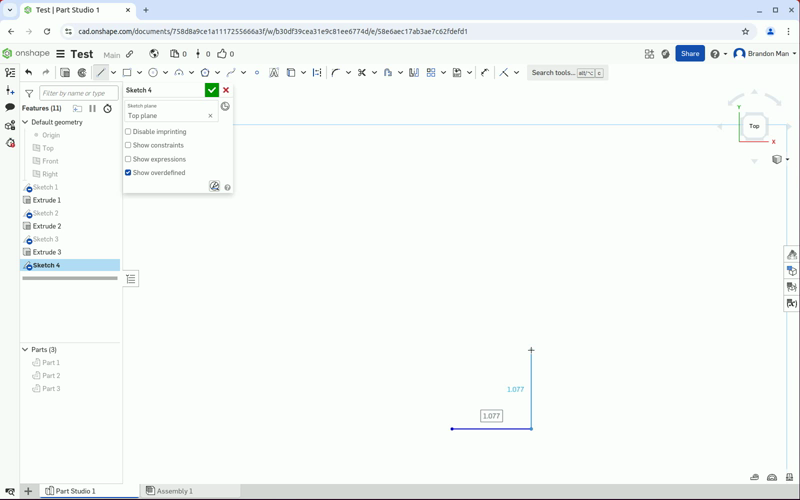
scroll(-6)
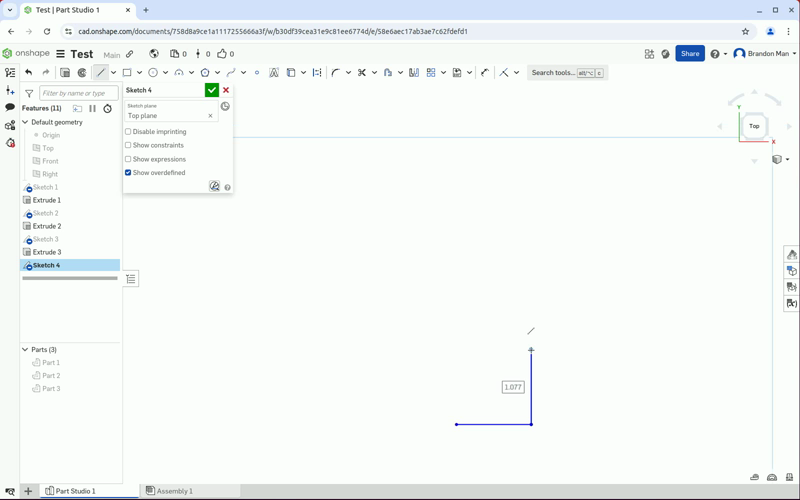
scroll(-6)
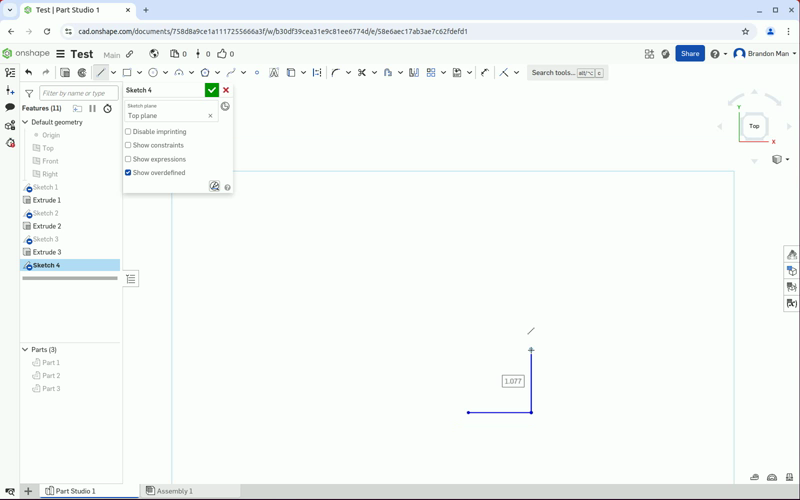
scroll(-6)
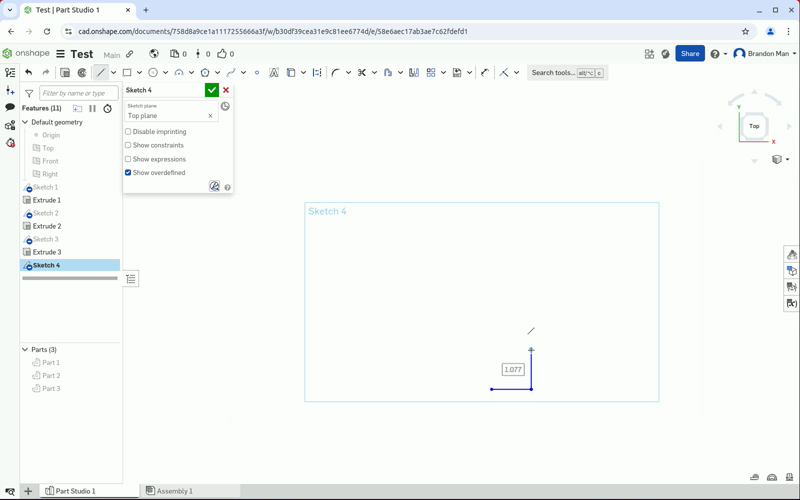
scroll(-6)
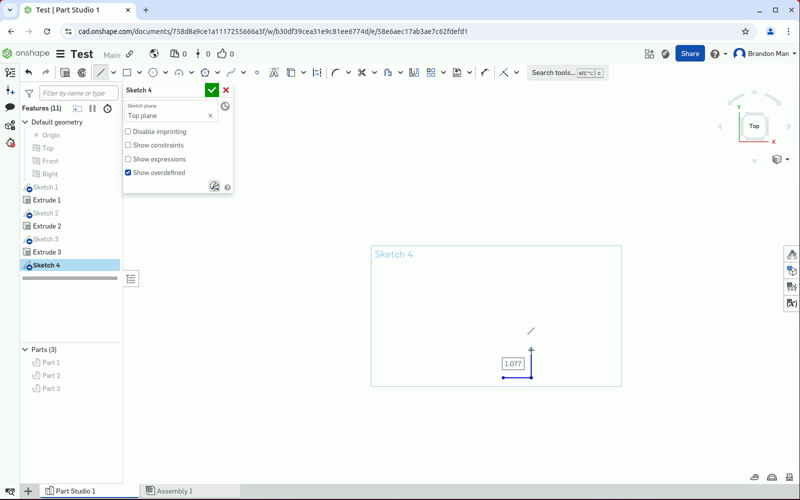
scroll(-6)
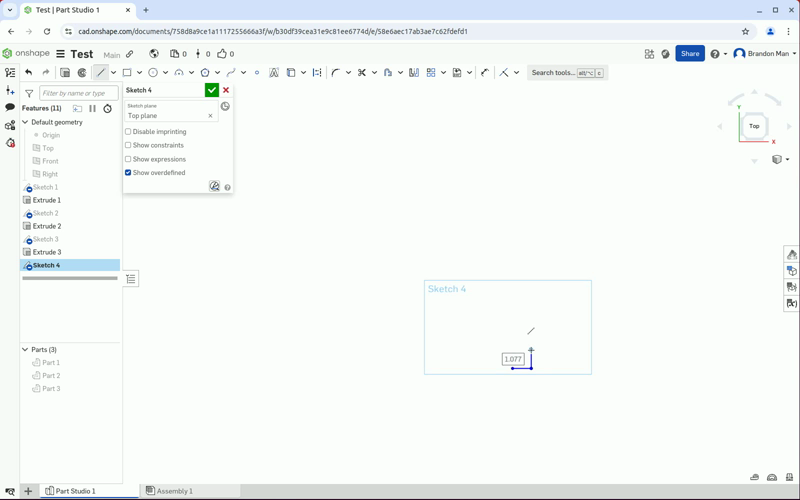
scroll(-6)
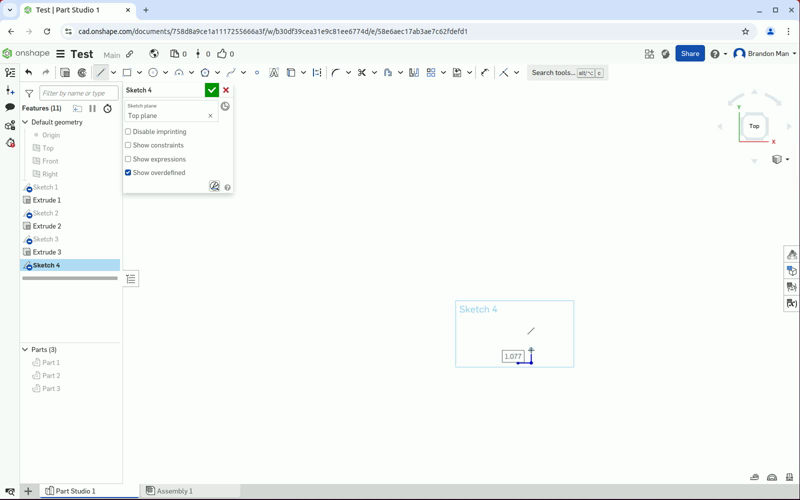
scroll(-6)
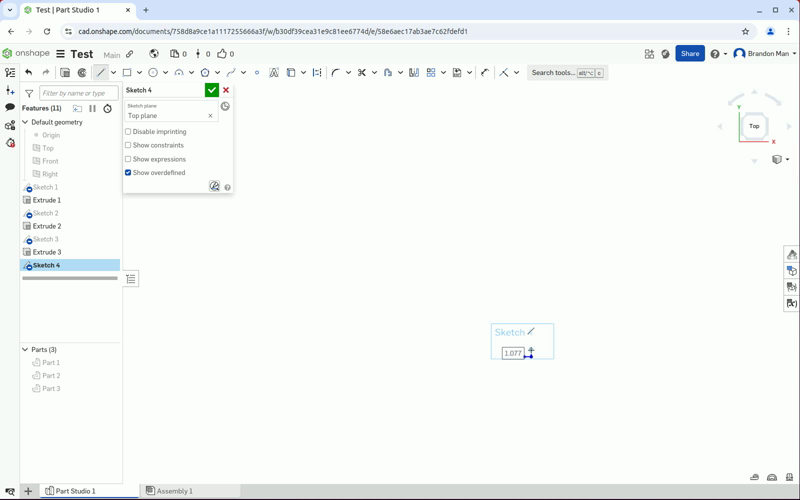
key_up(shift)
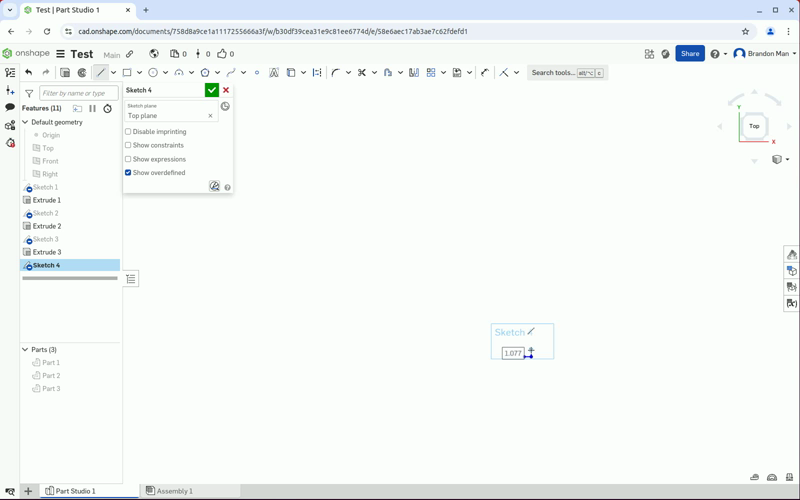
key_down(shift)
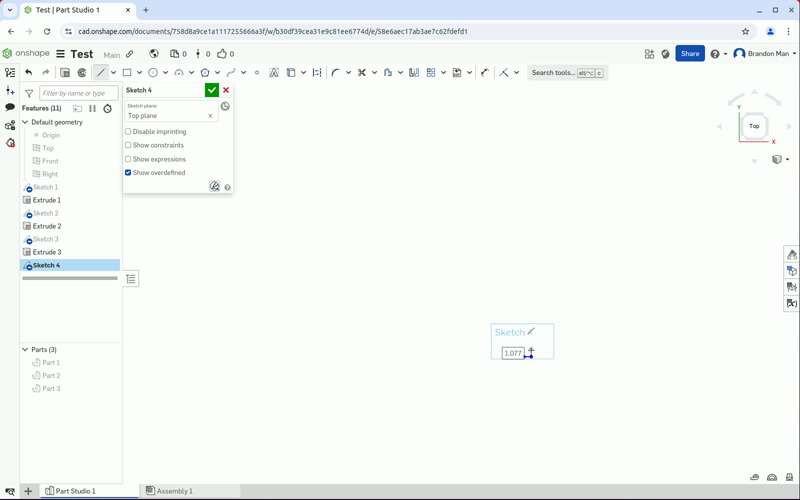
mouse_move(561, 349)
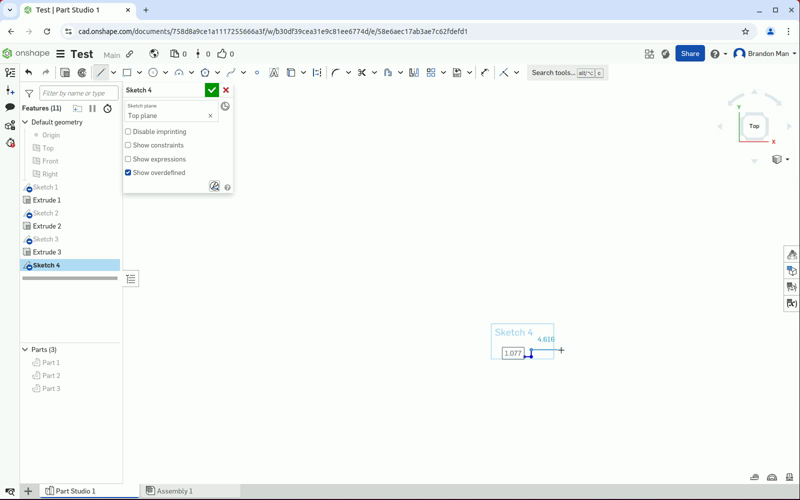
mouse_move(524, 349)
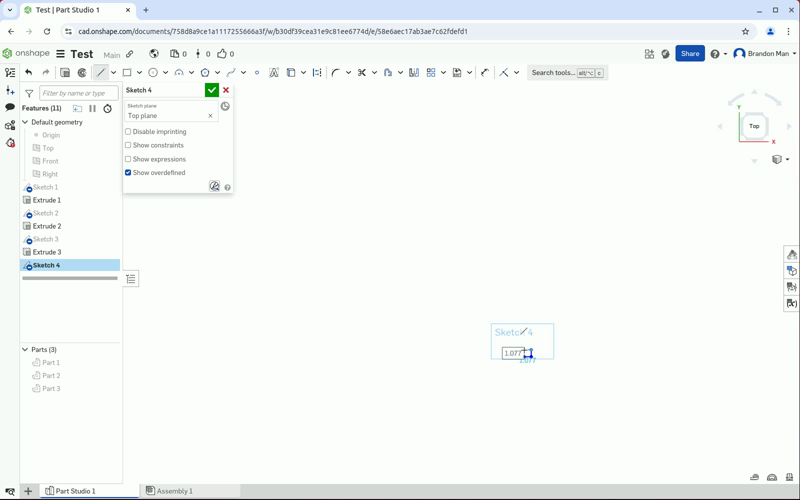
scroll(6)
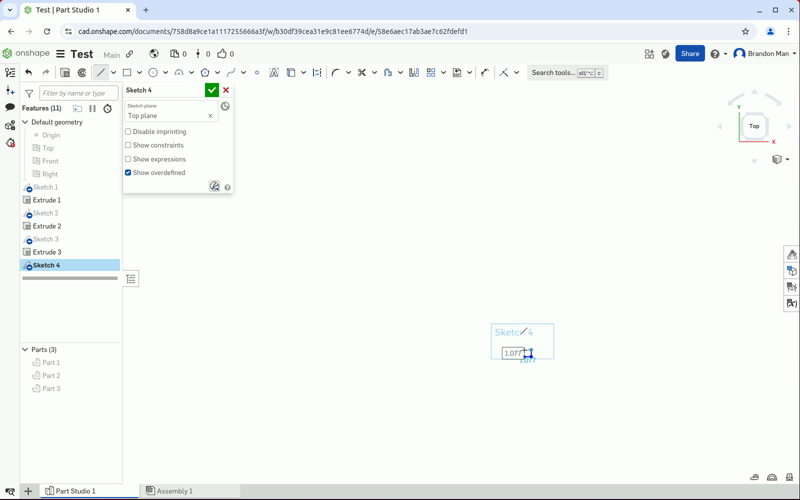
scroll(6)
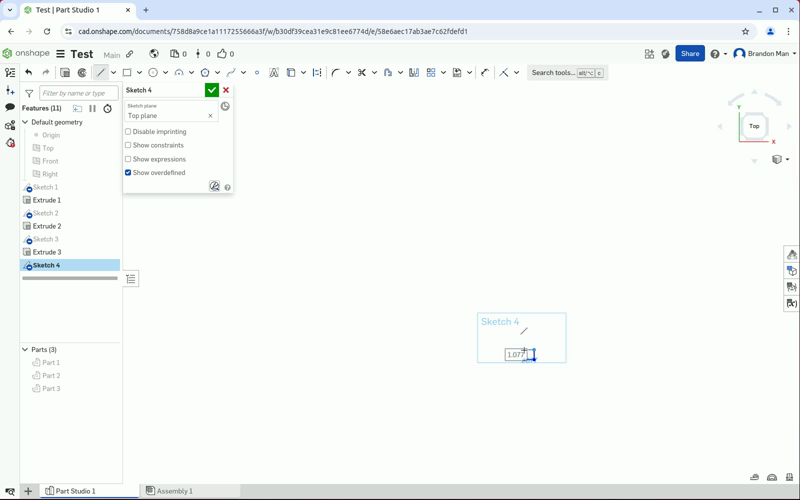
scroll(6)
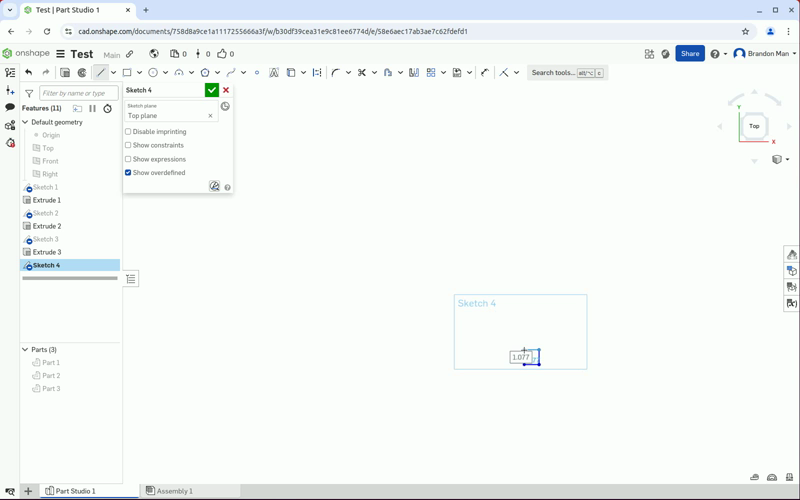
scroll(6)
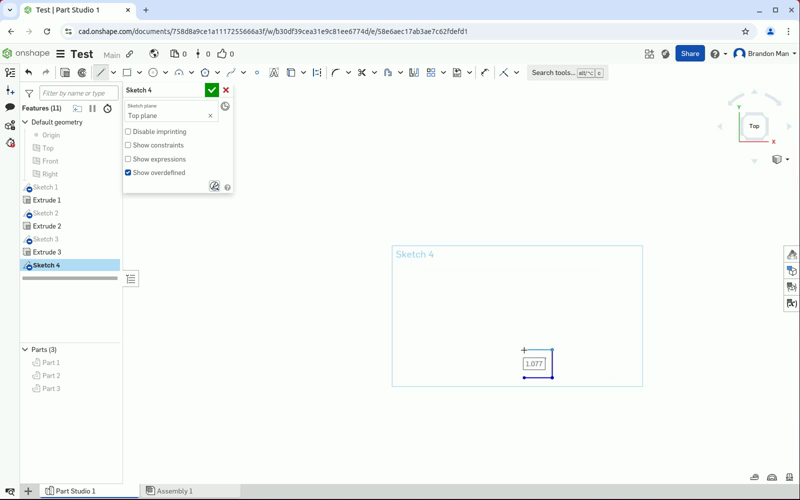
scroll(6)
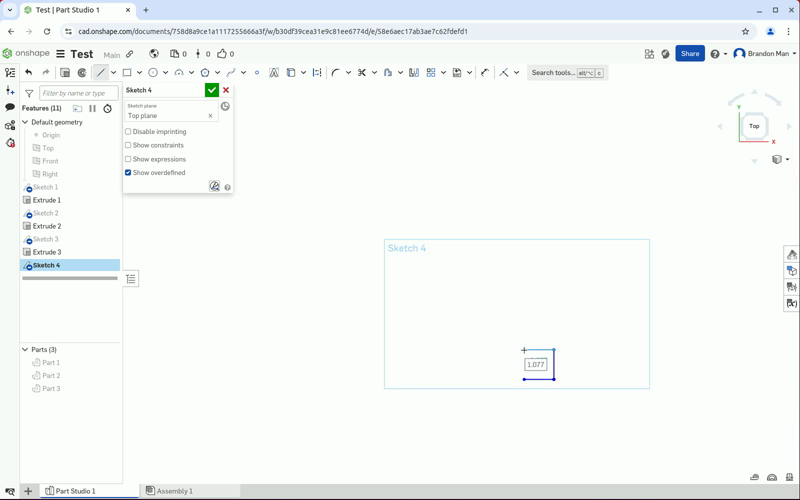
scroll(6)
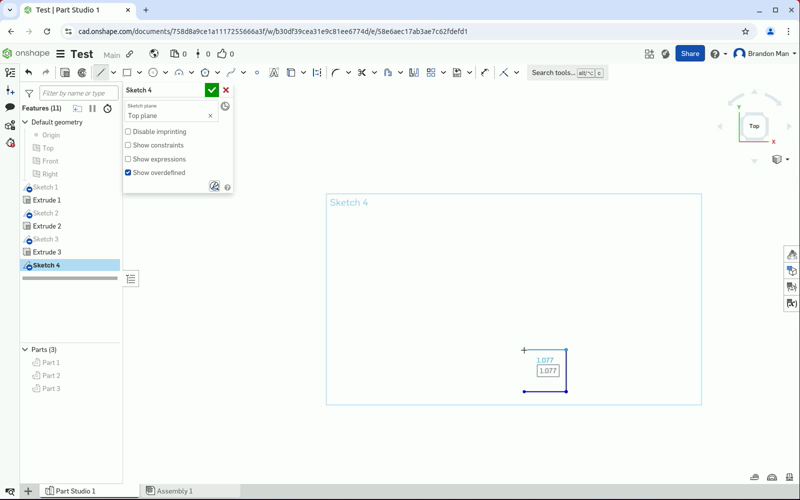
scroll(6)
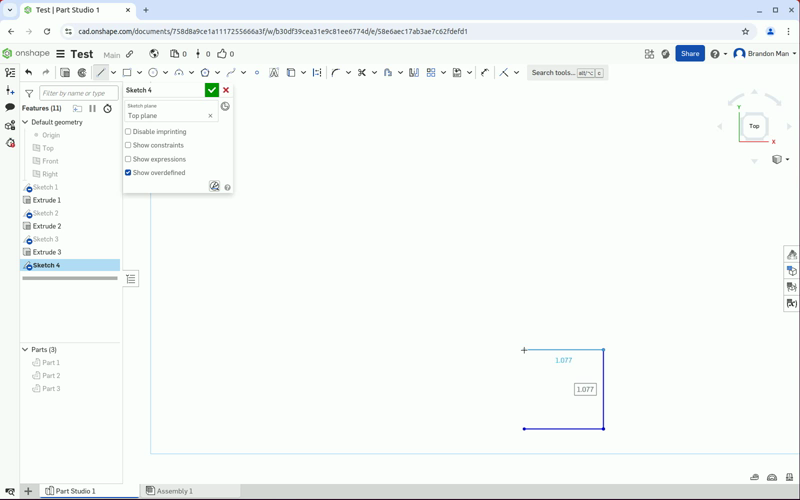
click(524, 349)
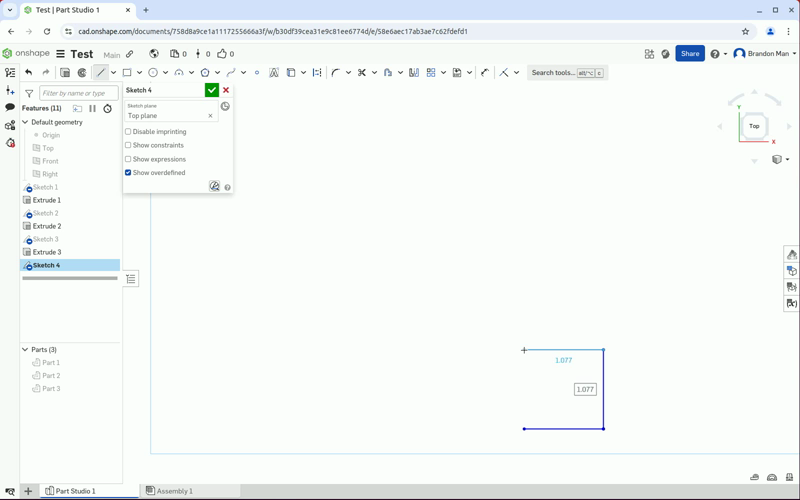
scroll(-6)
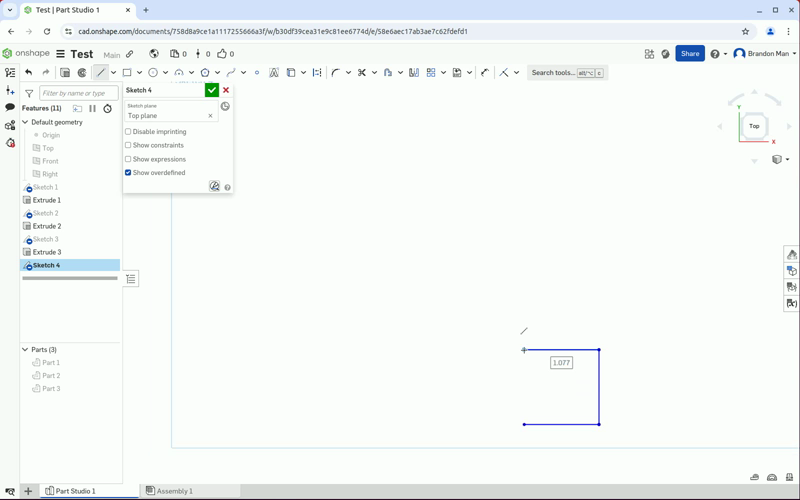
scroll(-6)
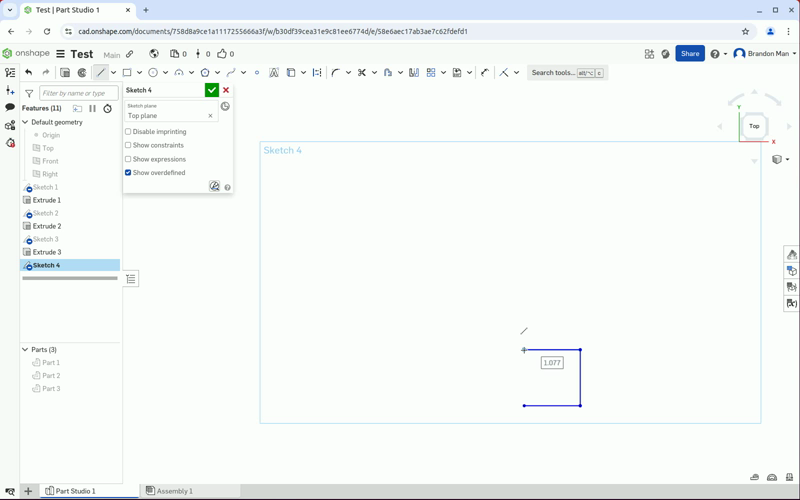
scroll(-6)
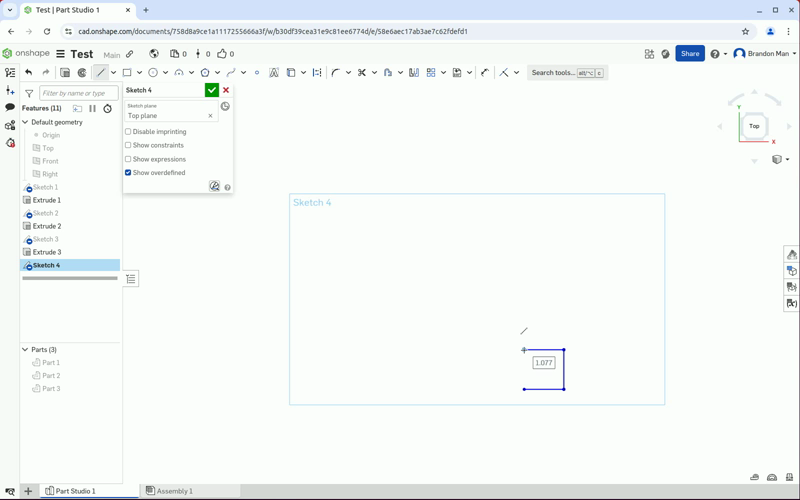
scroll(-6)
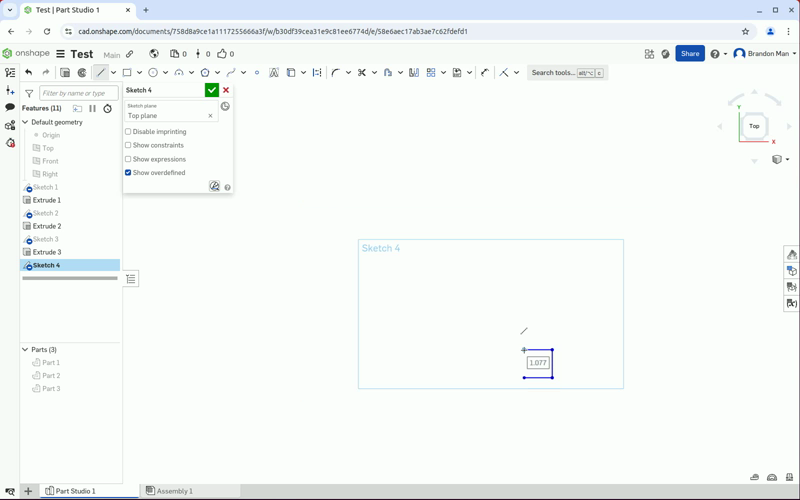
scroll(-6)
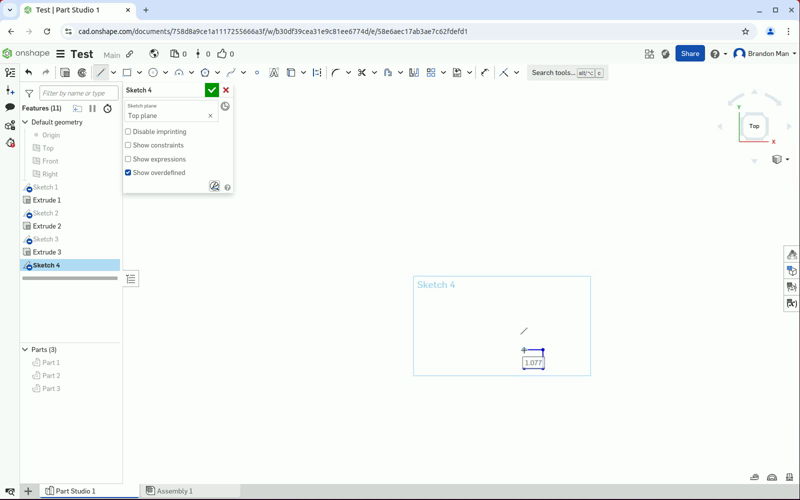
scroll(-6)
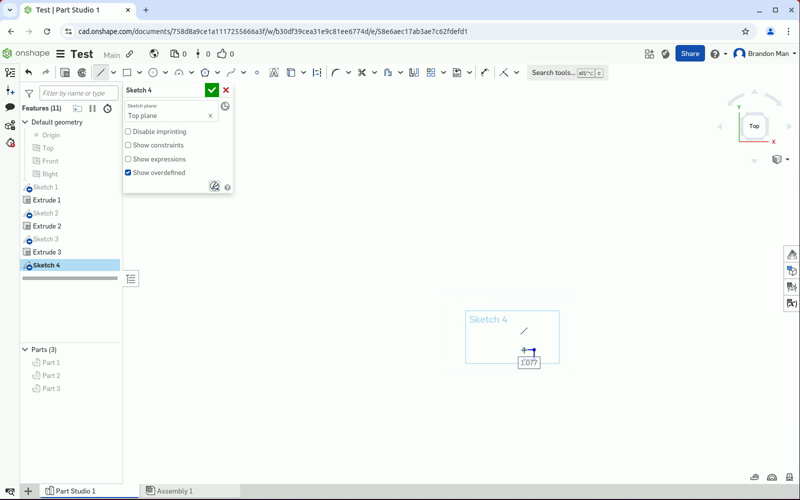
scroll(-6)
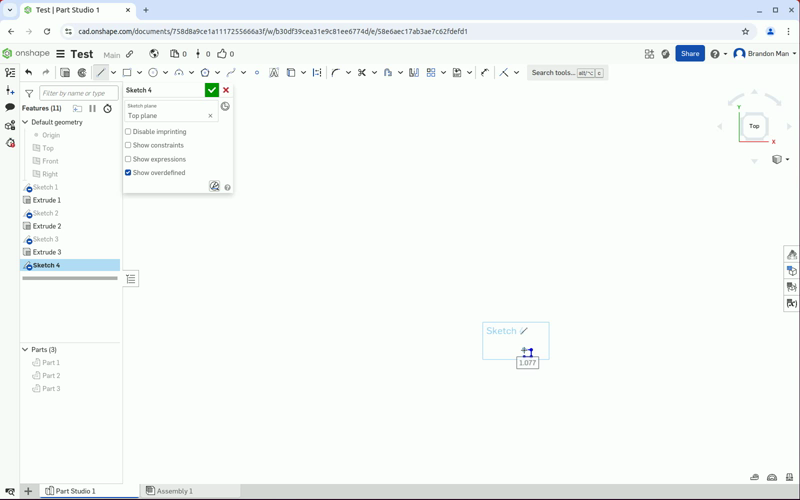
key_up(shift)
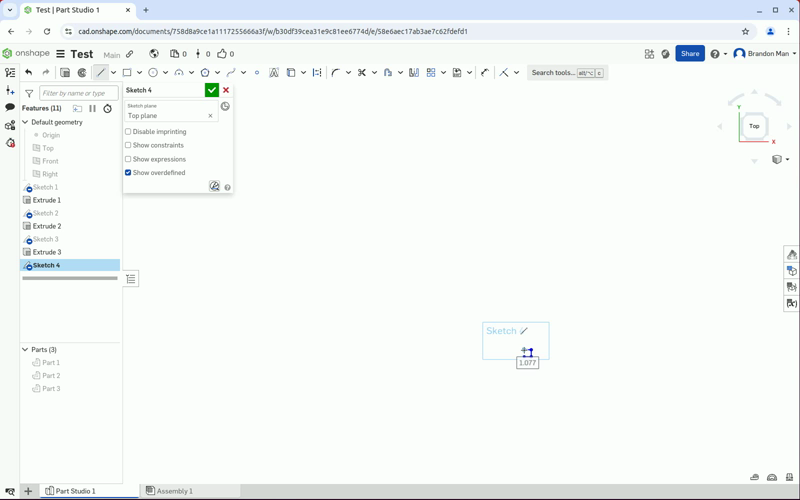
mouse_move(554, 349)
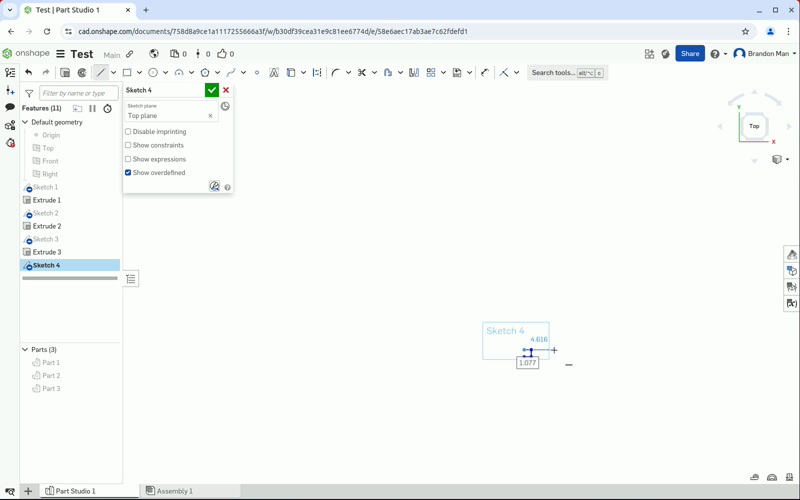
key_down(shift)
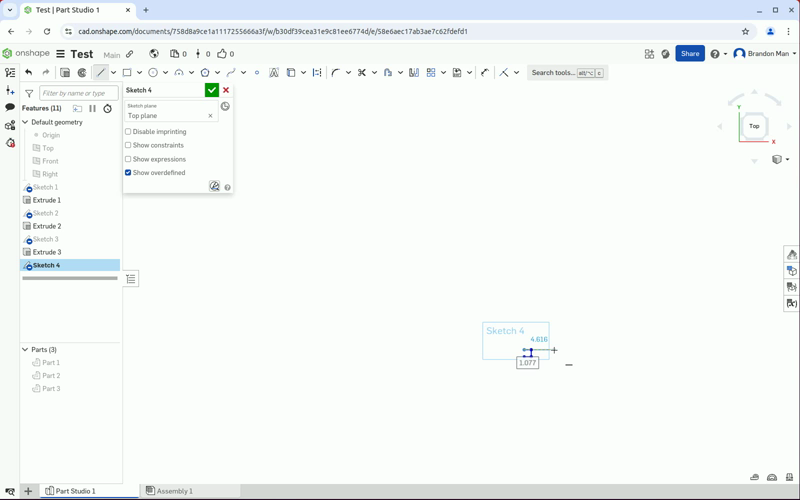
mouse_move(524, 356)
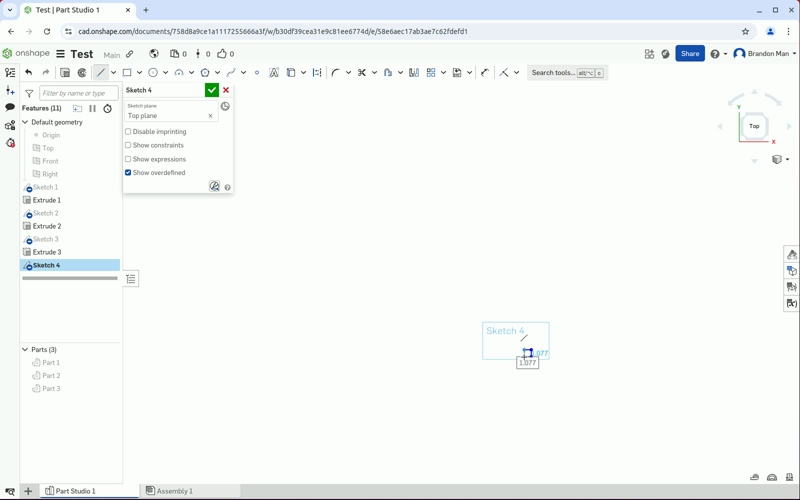
scroll(6)
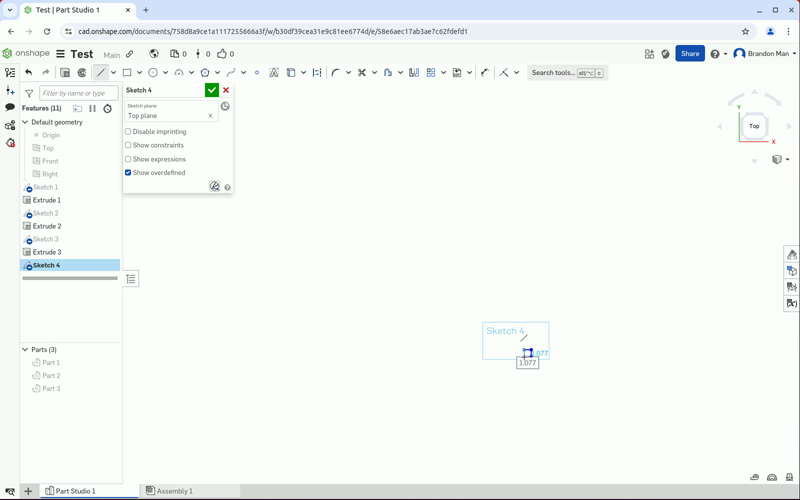
scroll(6)
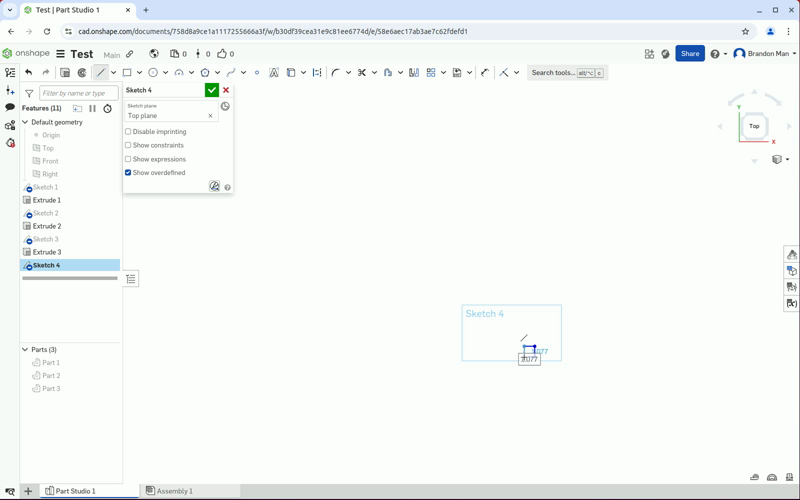
scroll(6)
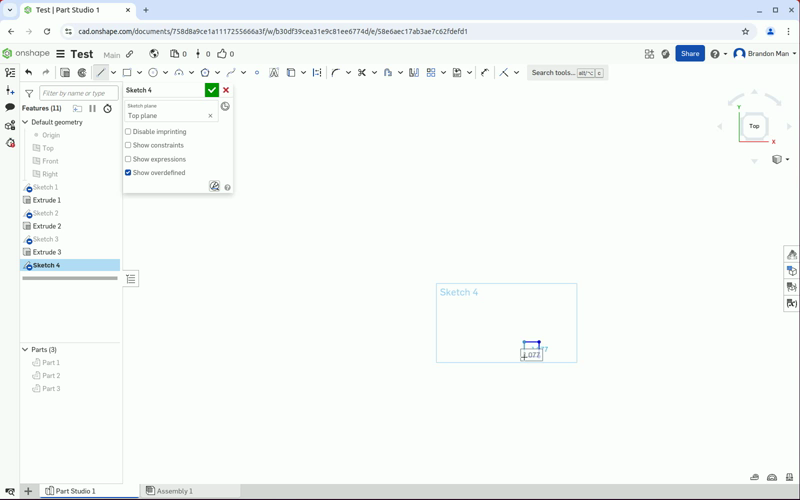
scroll(6)
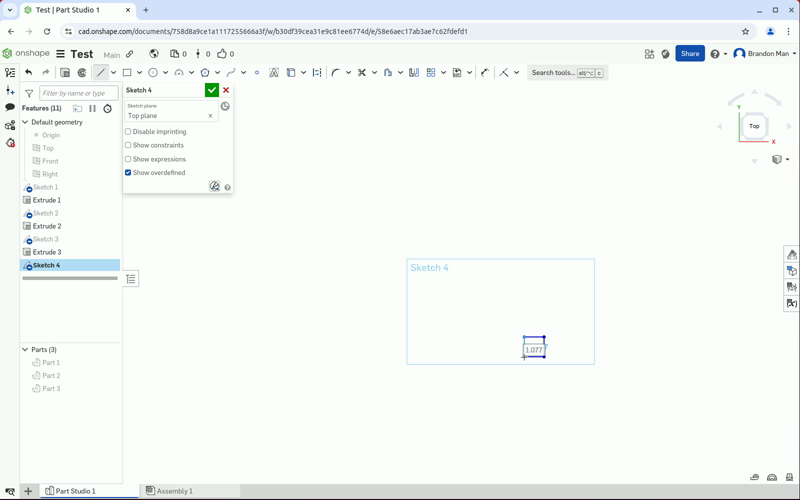
scroll(6)
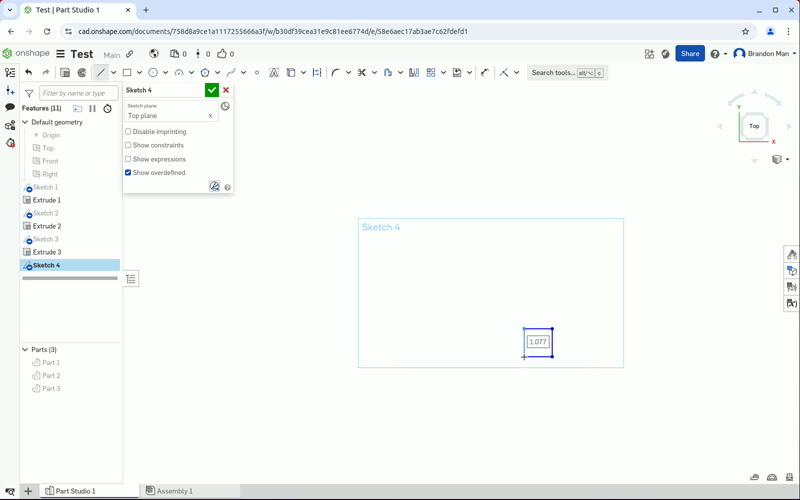
scroll(6)
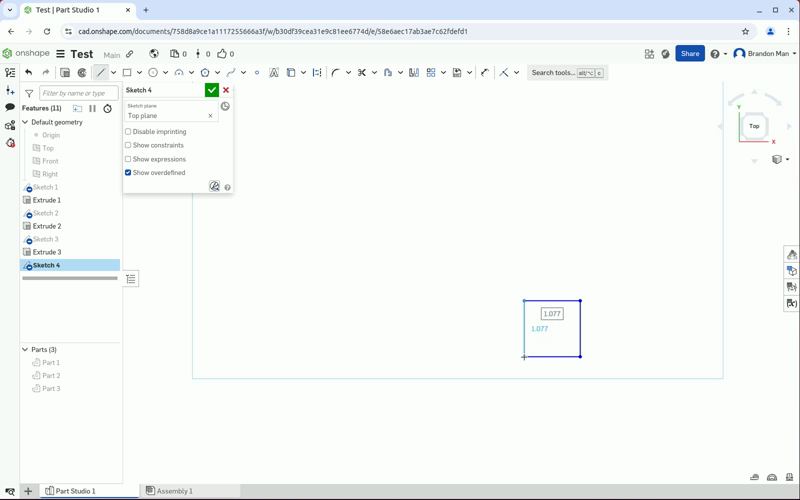
scroll(6)
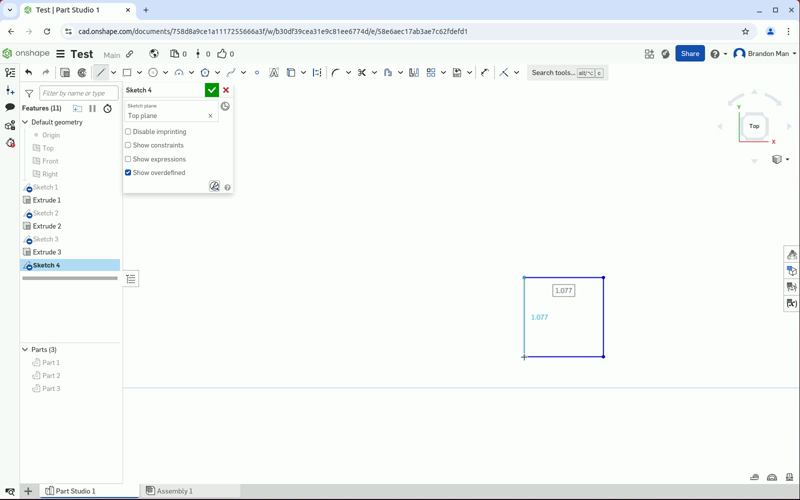
key_up(shift)
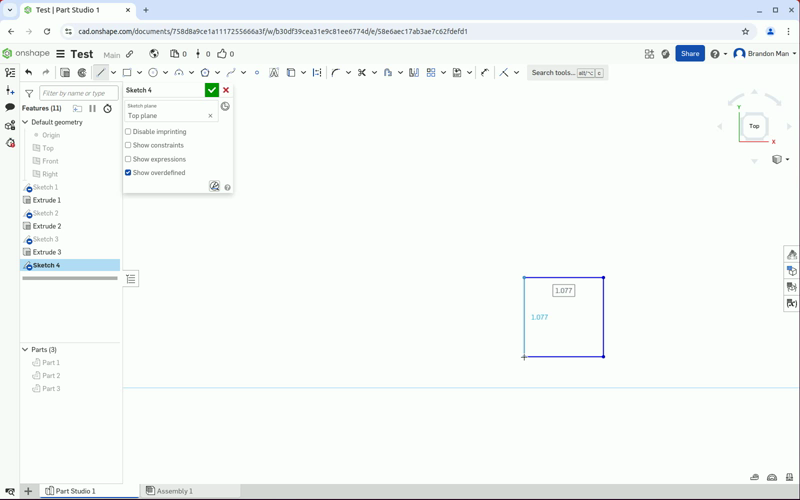
click(524, 356)
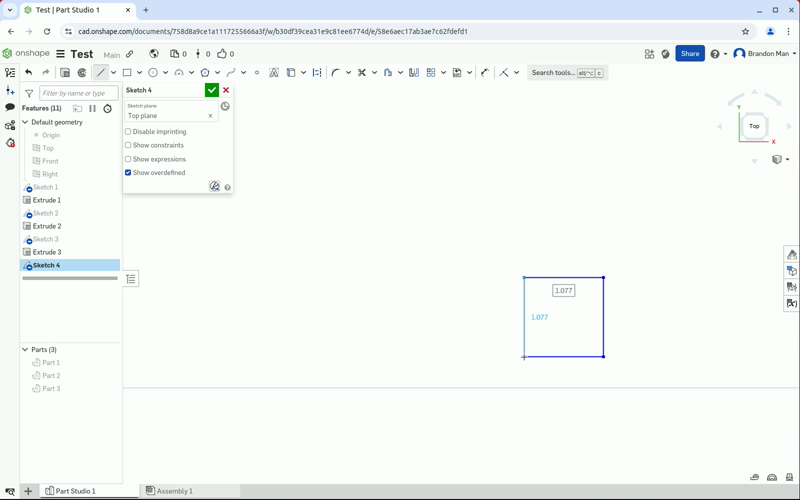
scroll(-6)
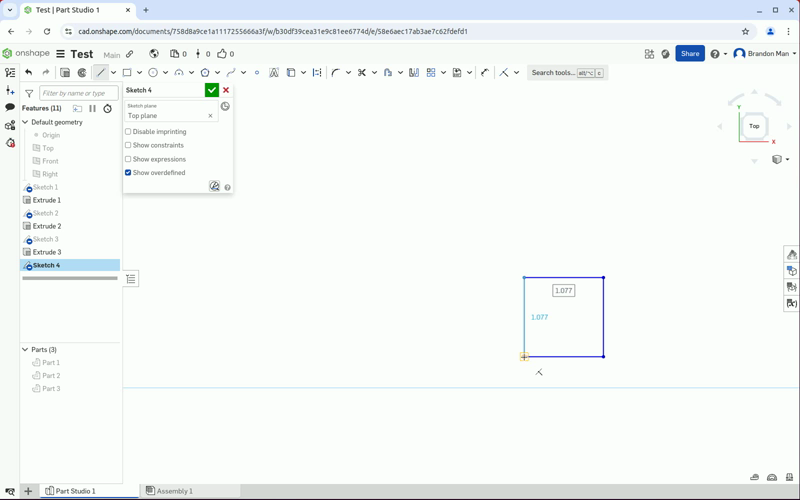
scroll(-6)
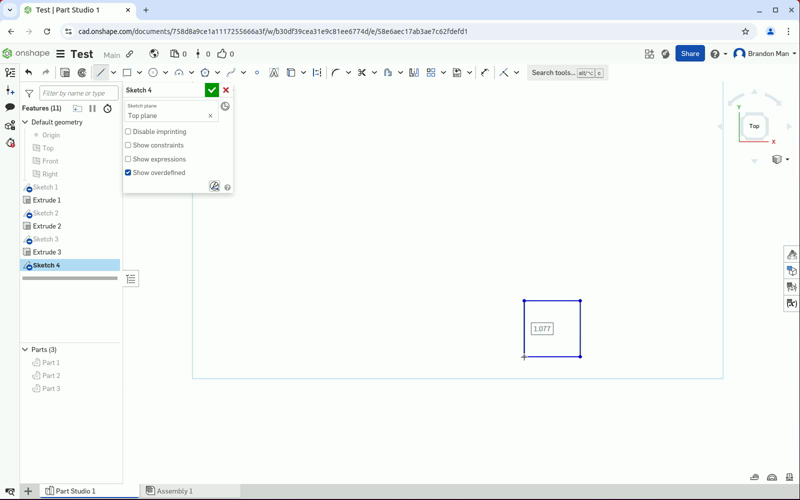
scroll(-6)
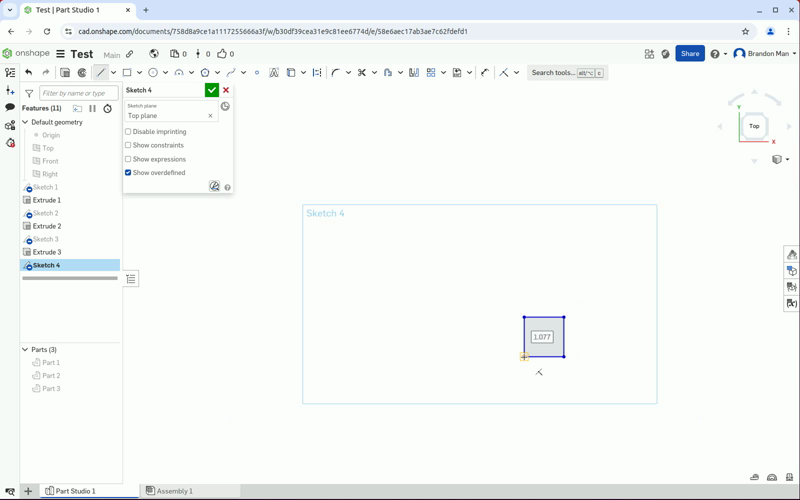
scroll(-6)
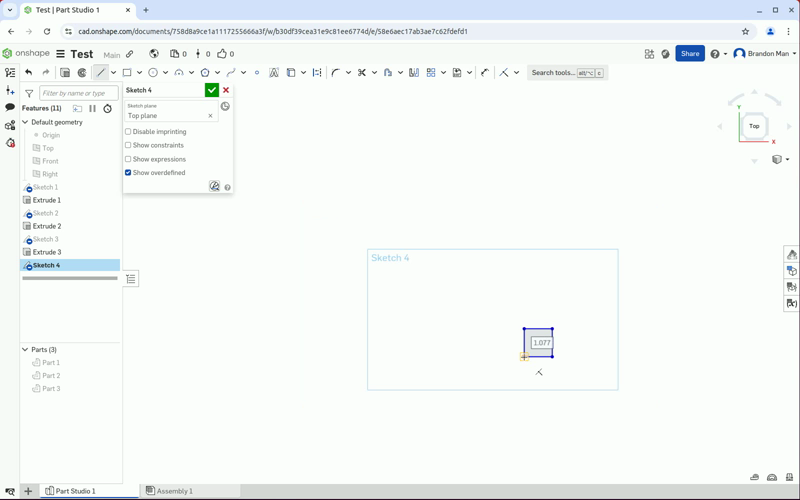
scroll(-6)
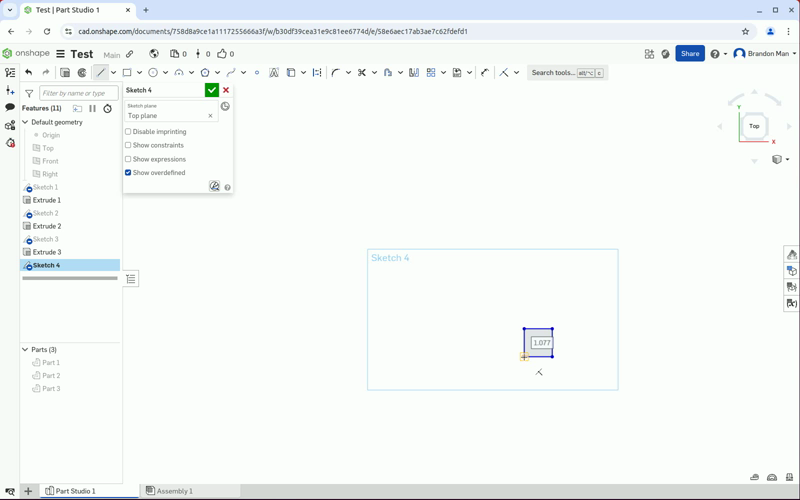
scroll(-6)
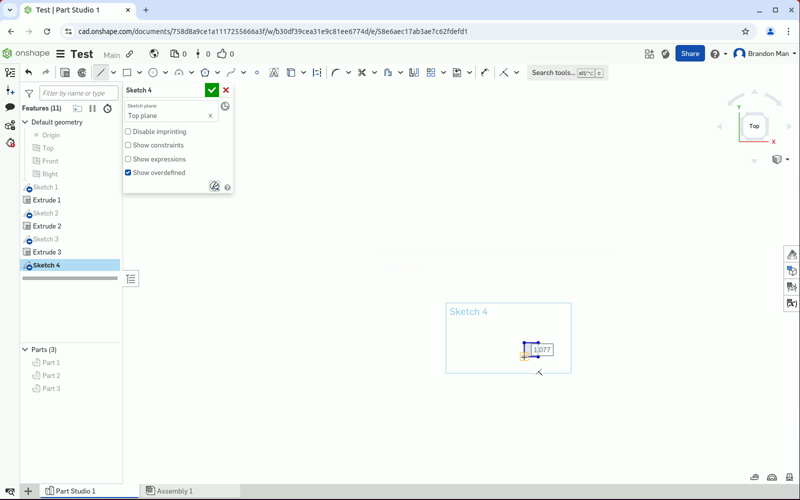
scroll(-6)
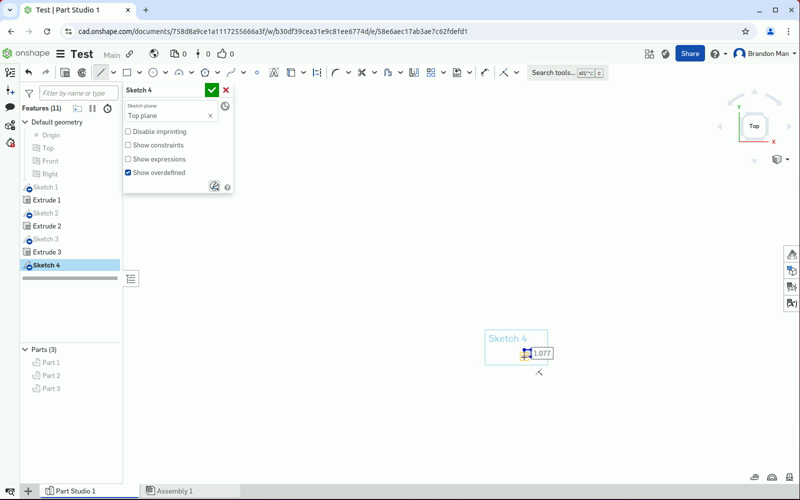
key(esc)
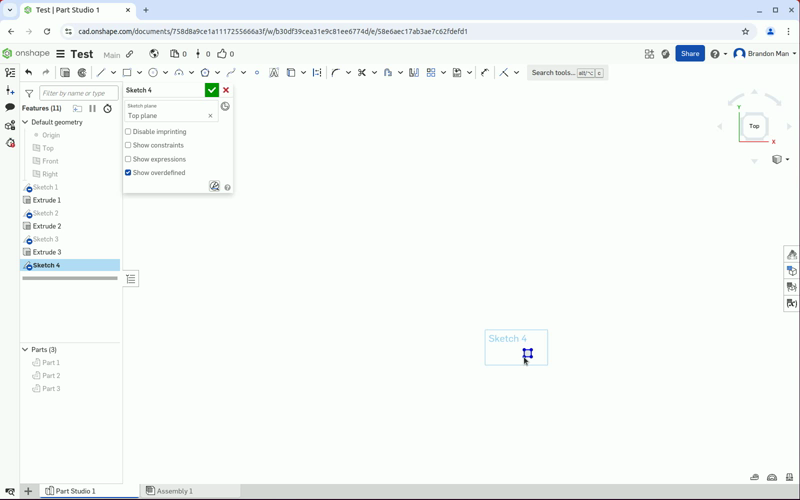
mouse_move(525, 351)
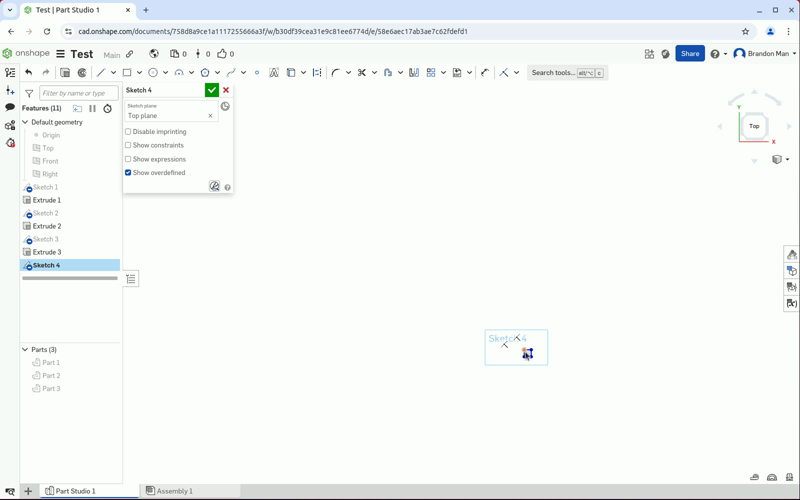
scroll(6)
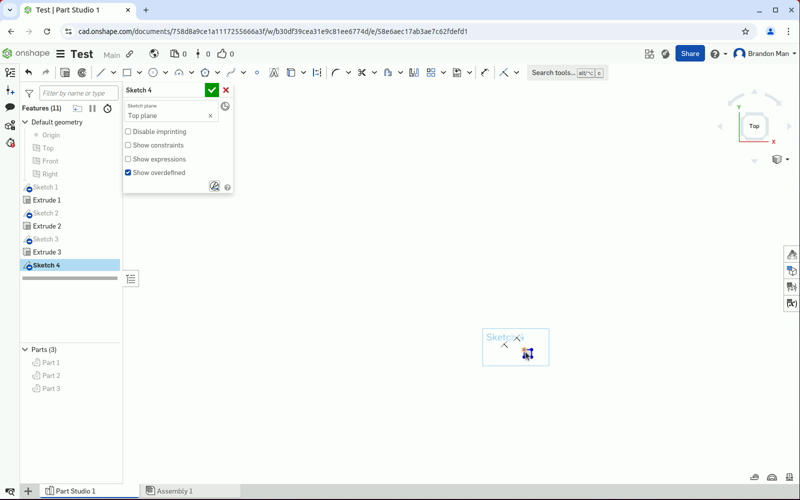
scroll(6)
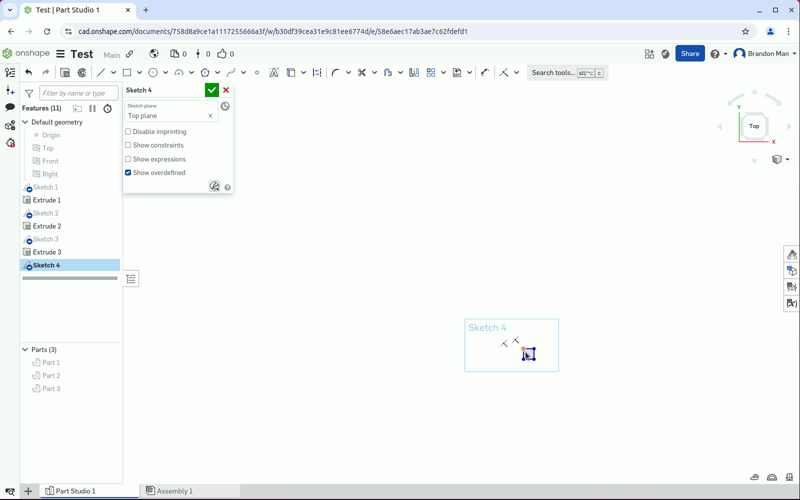
scroll(6)
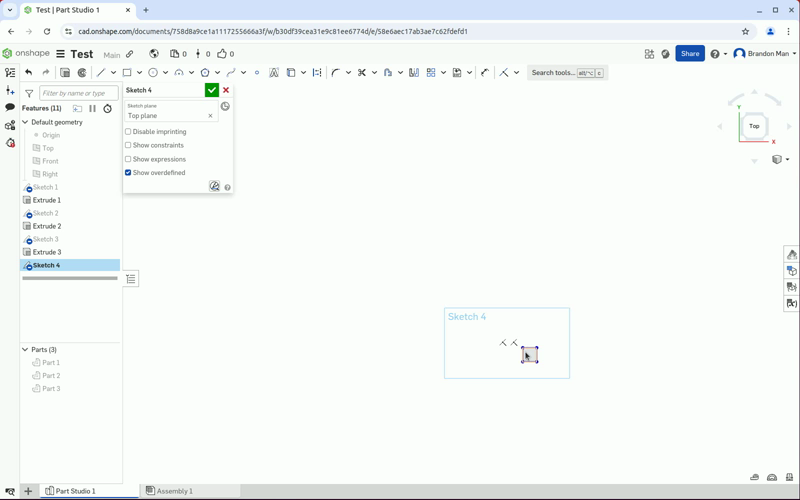
scroll(6)
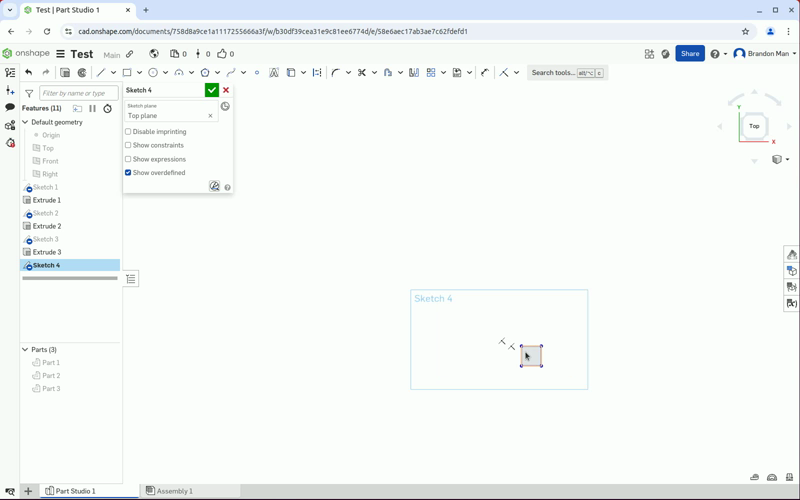
scroll(6)
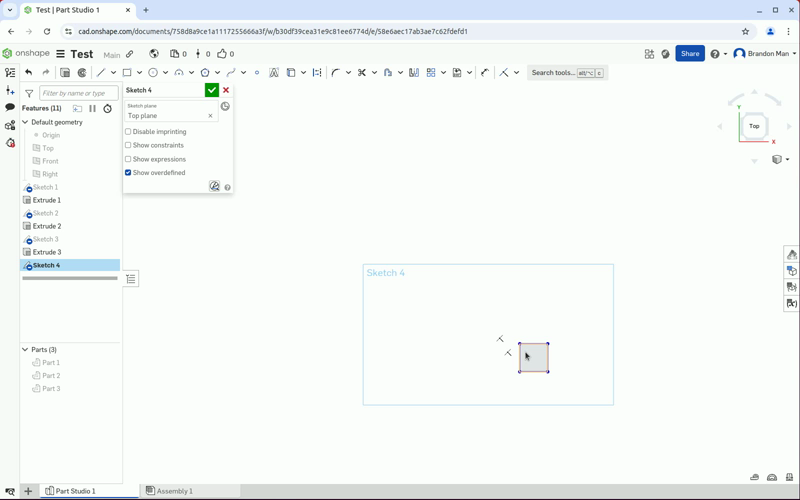
scroll(6)
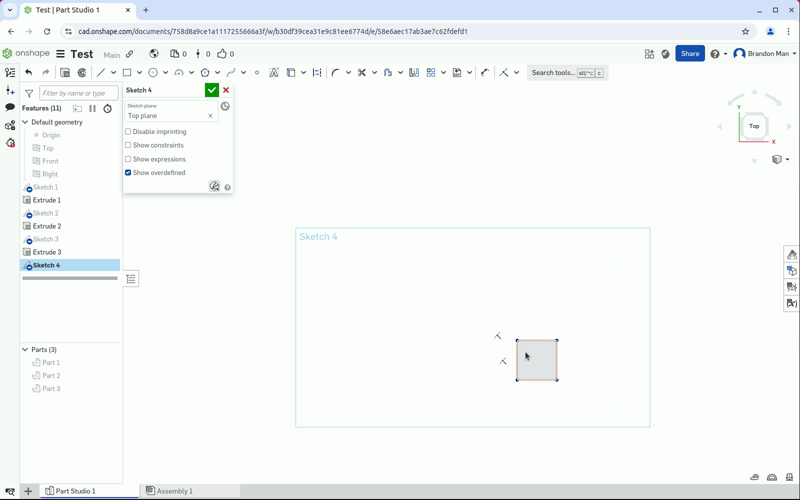
scroll(6)
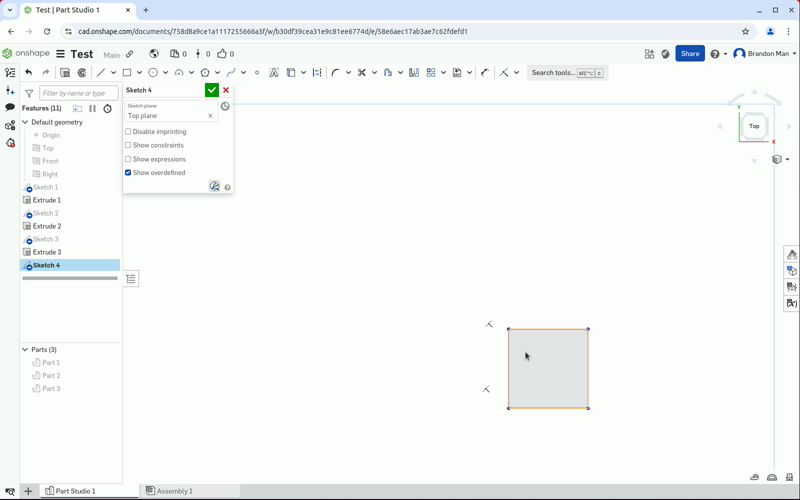
click(525, 351)
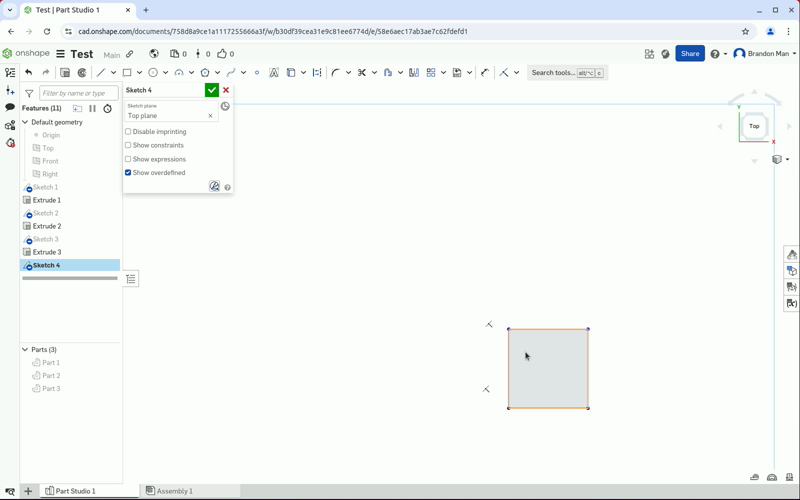
scroll(-6)
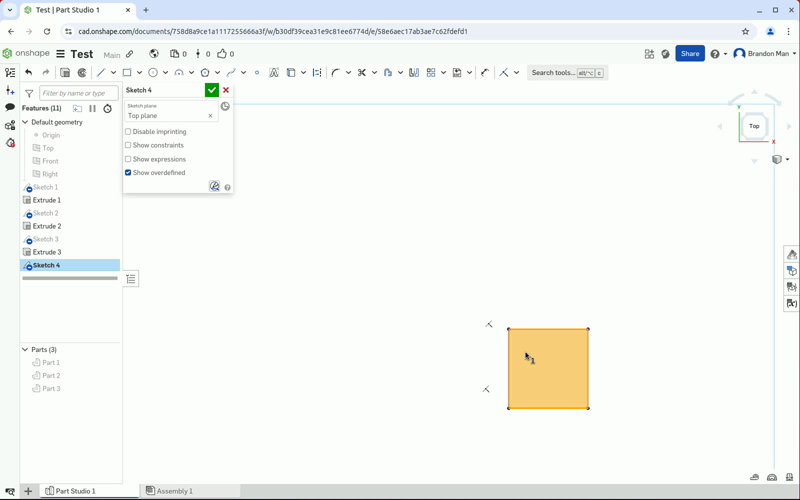
scroll(-6)
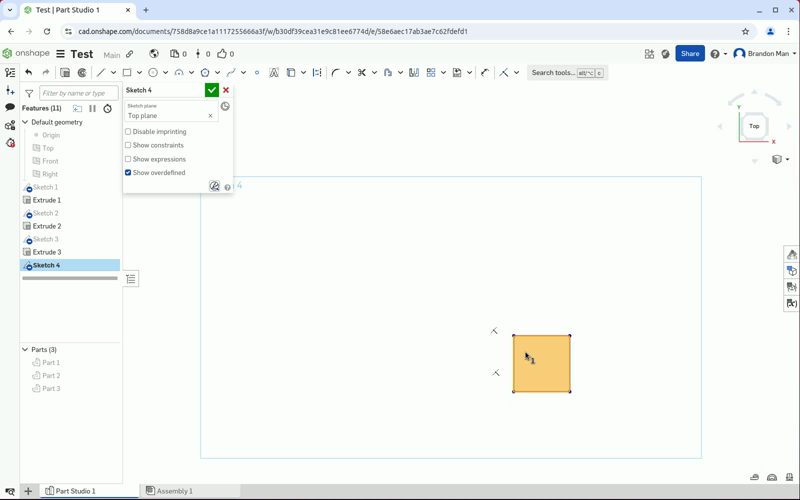
scroll(-6)
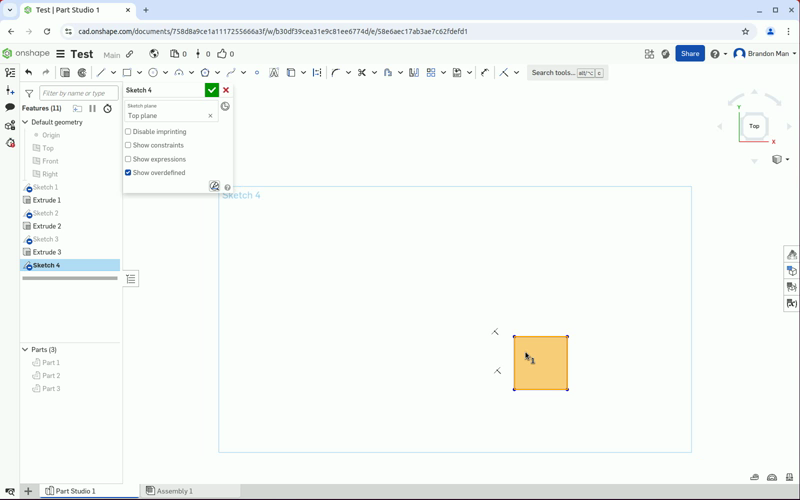
scroll(-6)
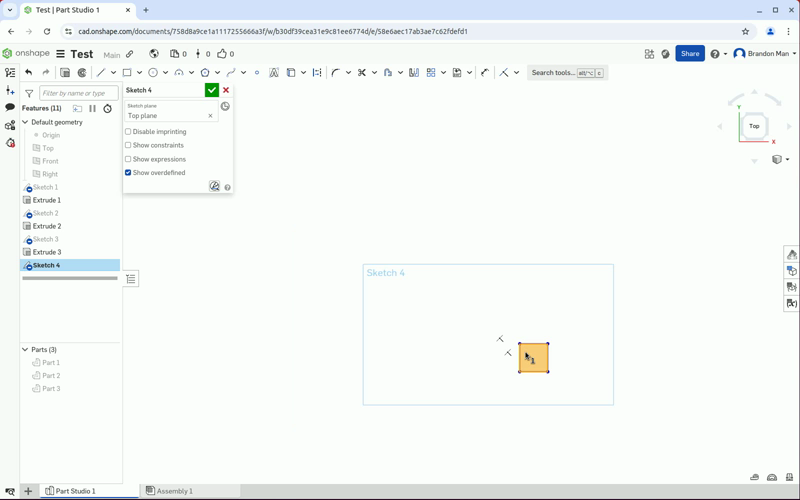
scroll(-6)
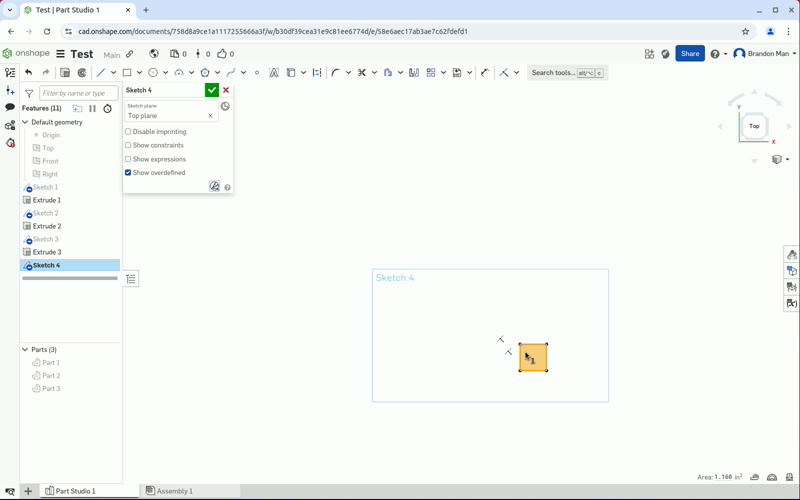
scroll(-6)
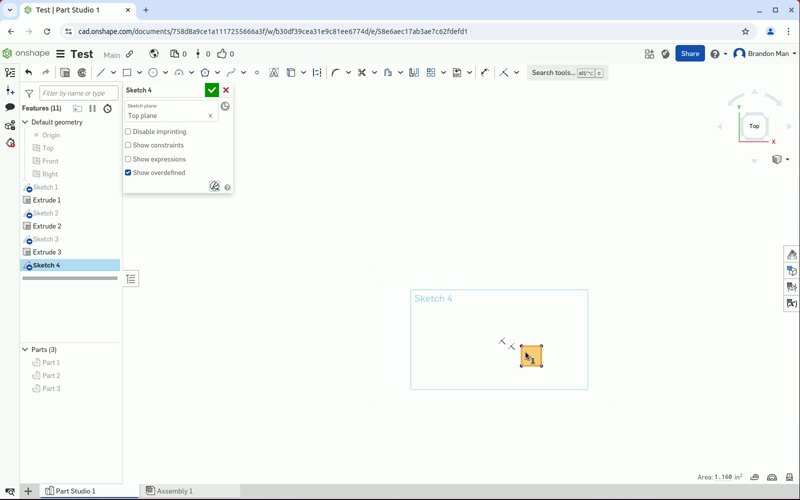
scroll(-6)
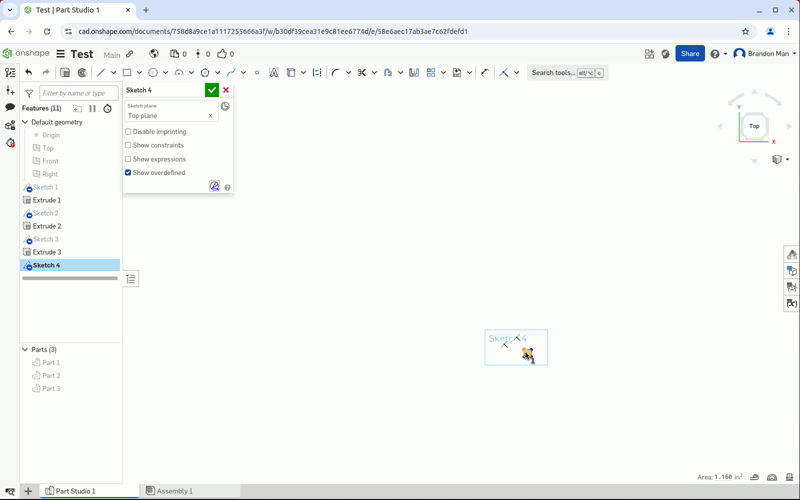
mouse_move(73, 352)
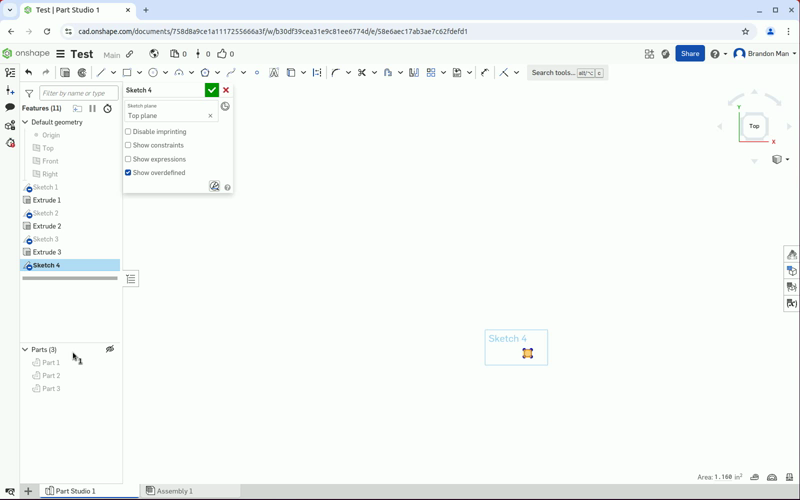
key(shift+y)
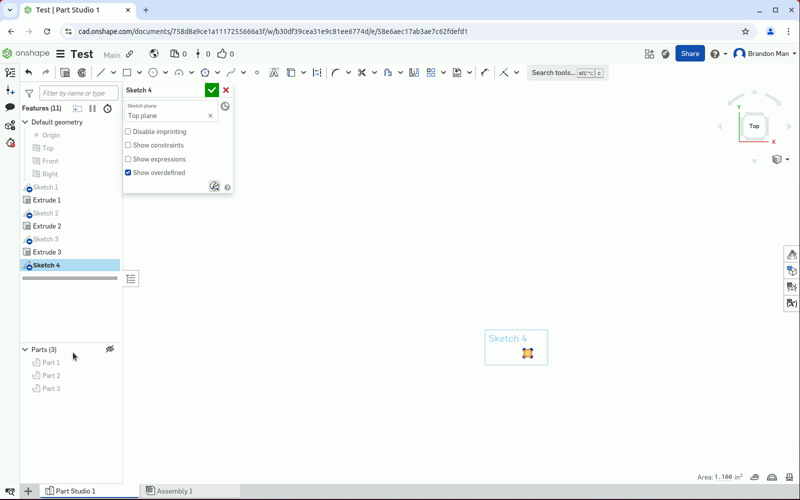
key(shift+e)
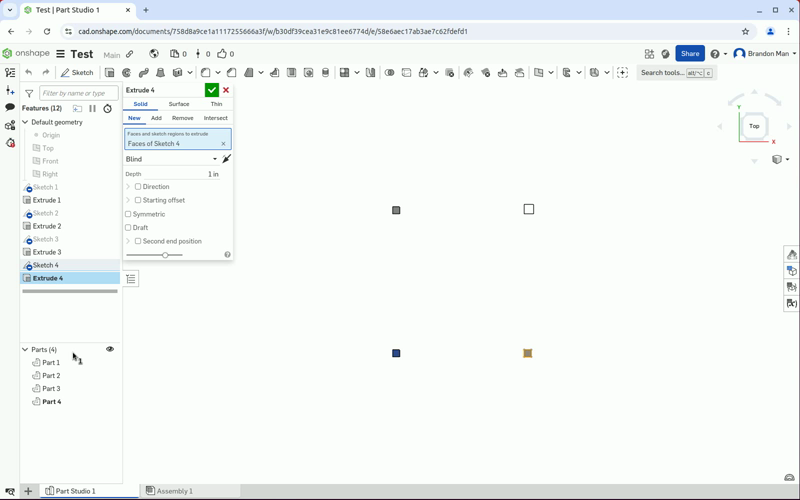
mouse_move(143, 106)
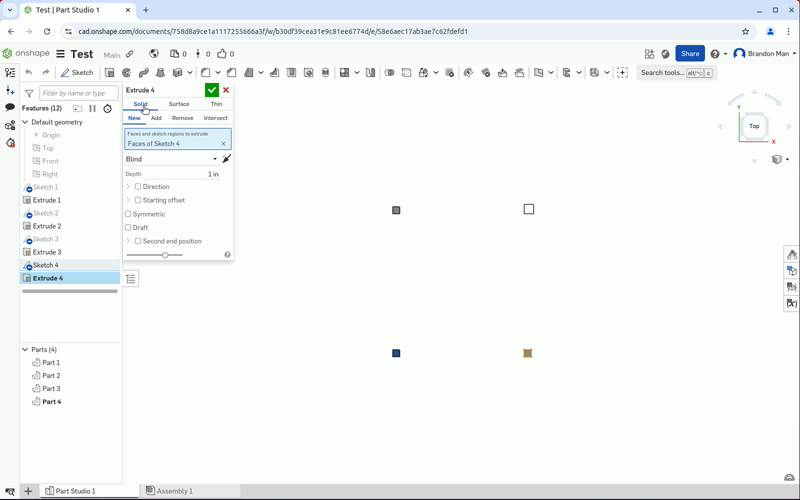
click(143, 106)
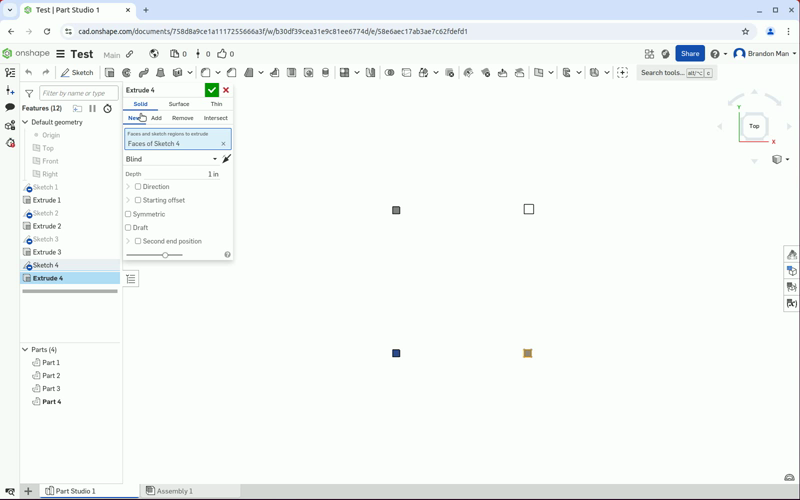
mouse_move(137, 120)
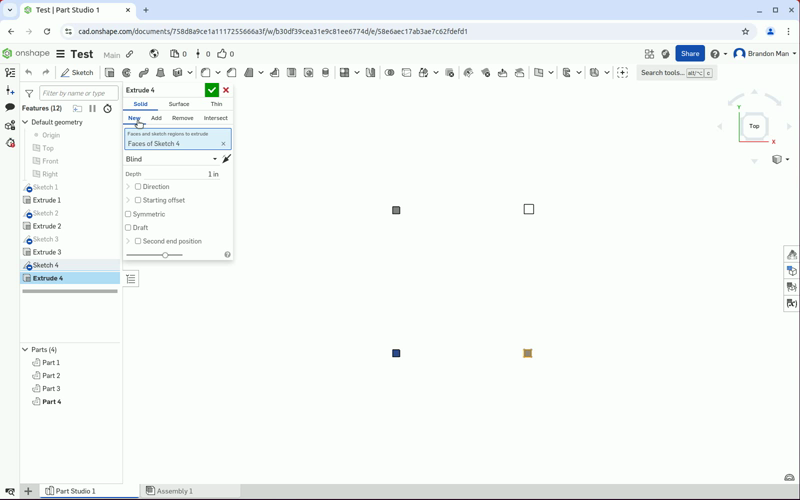
click(137, 120)
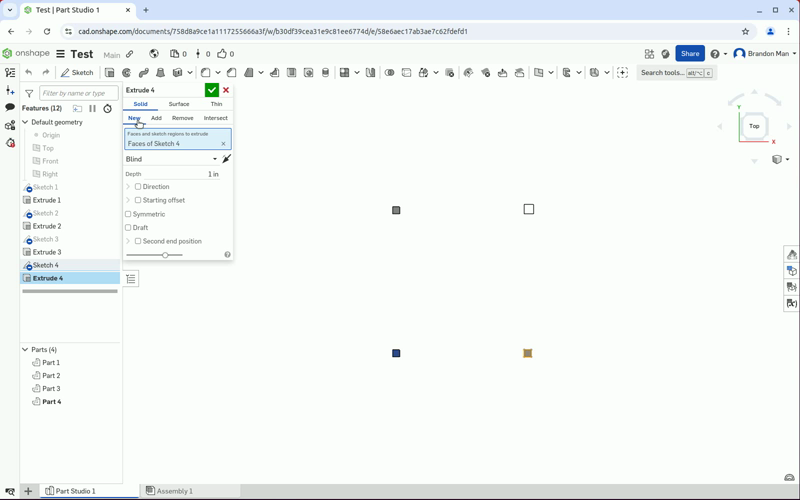
key(tab, 4)
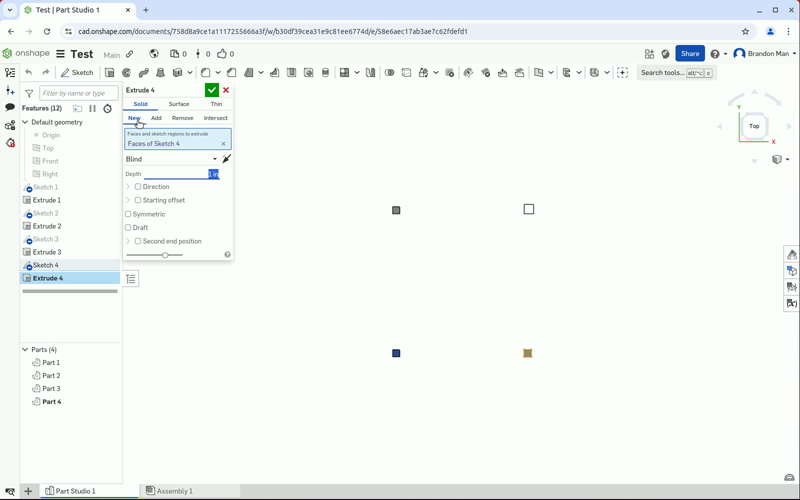
text(21.905)
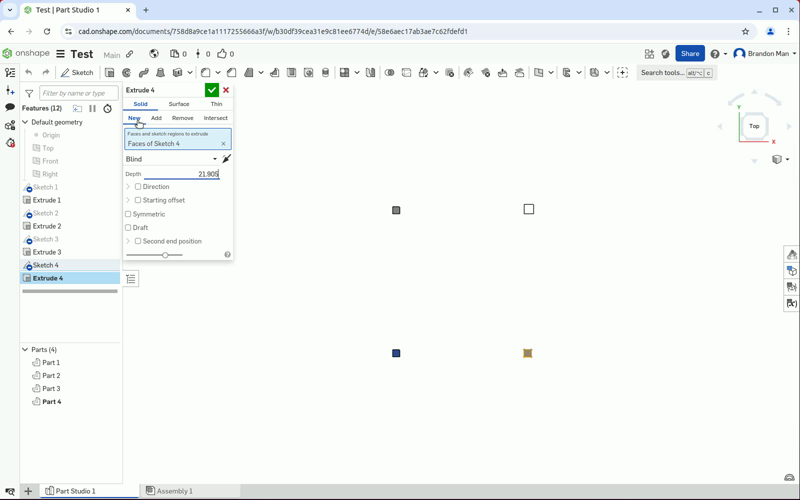
key(enter)
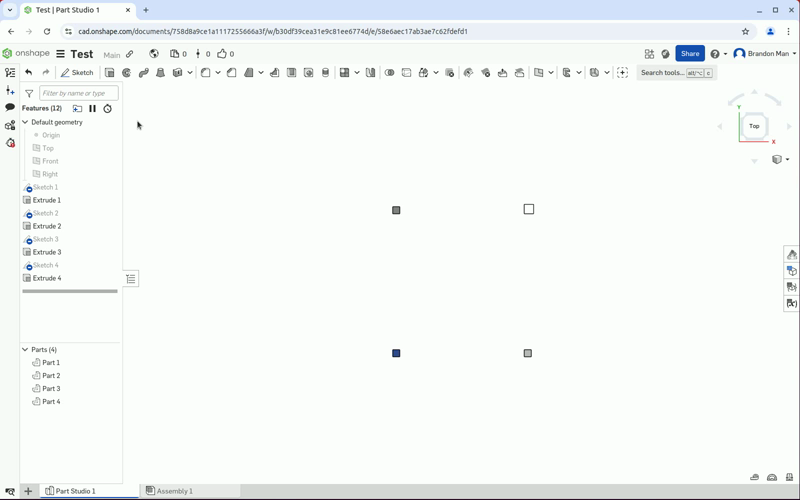
key(shift+h)
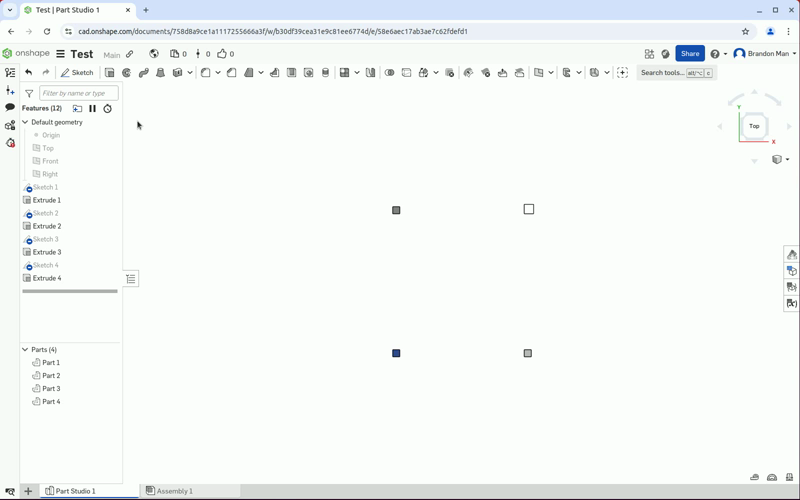
key(shift+h)
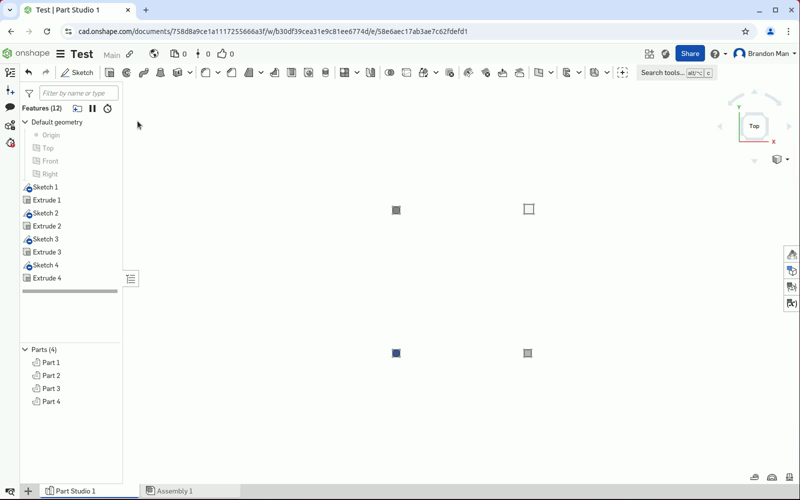
key(shift+7)
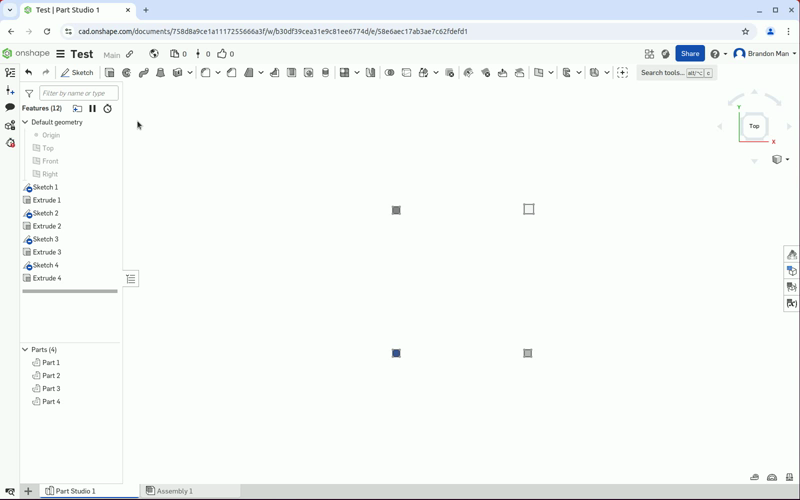
key(up, 3)
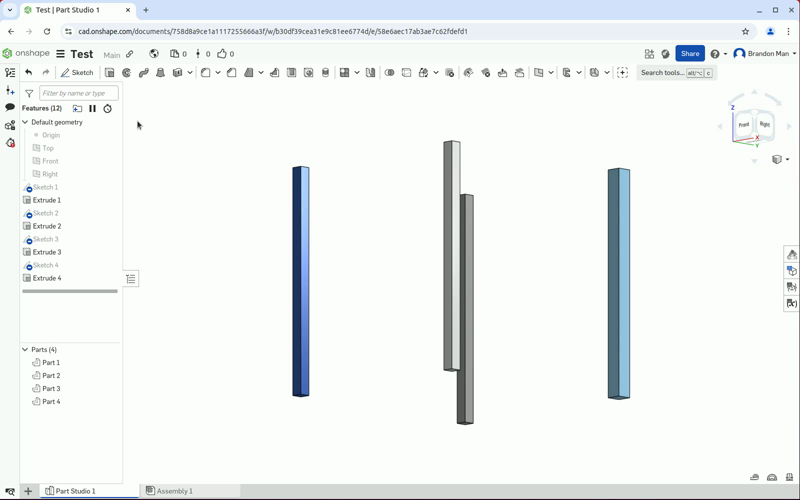
key(left, 3)
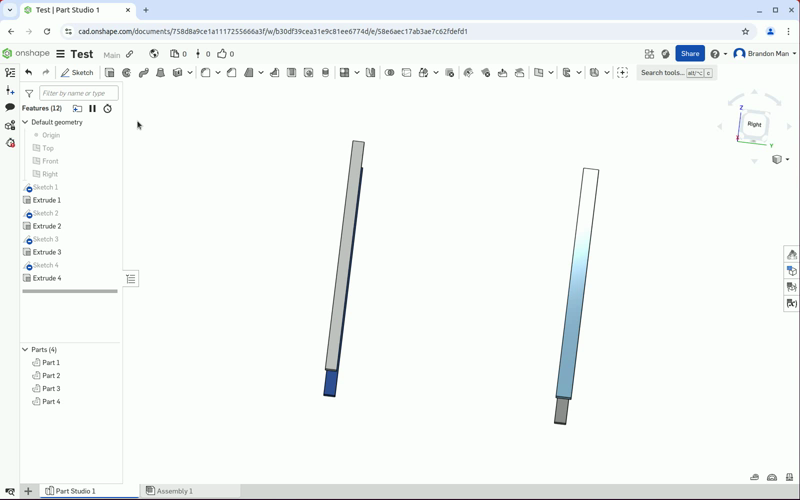
key(right, 3)
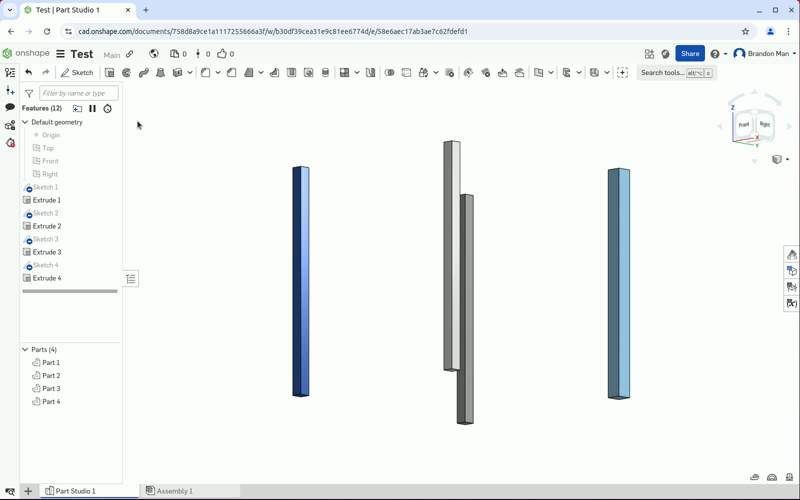
key(down, 3)
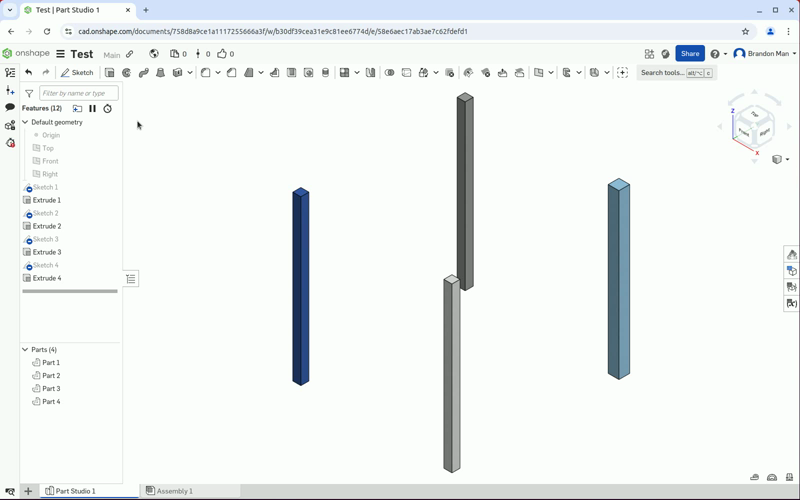
mouse_move(73, 189)
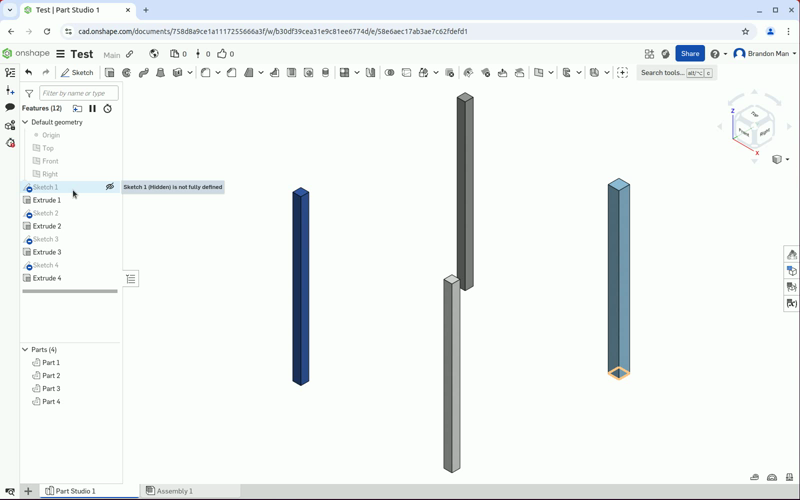
click(73, 189)